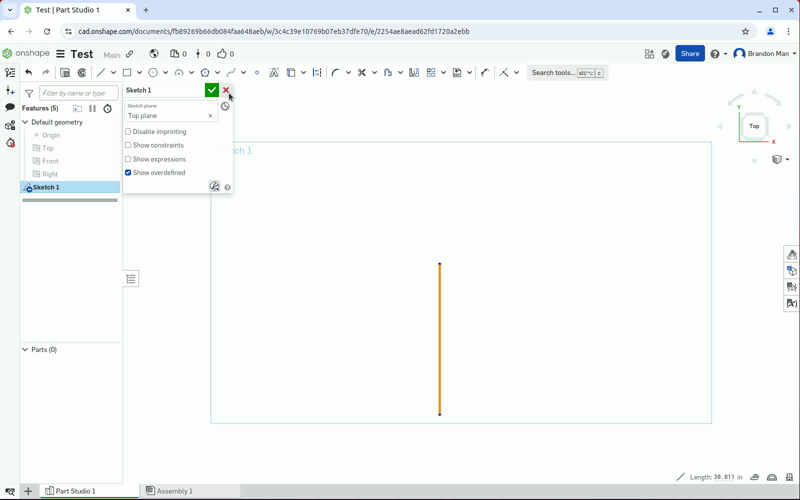
key(shift+h)
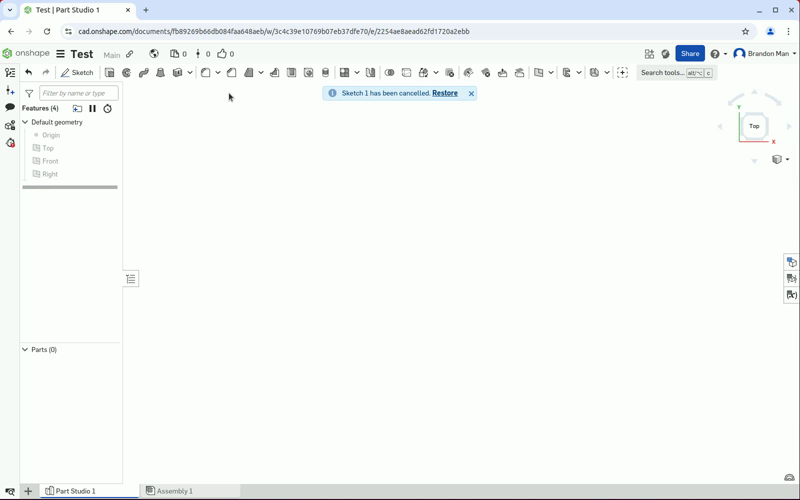
mouse_move(73, 352)
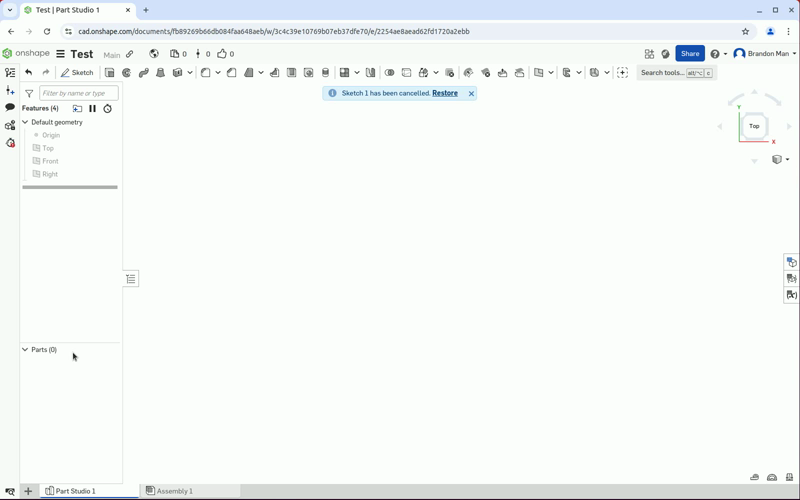
key(y)
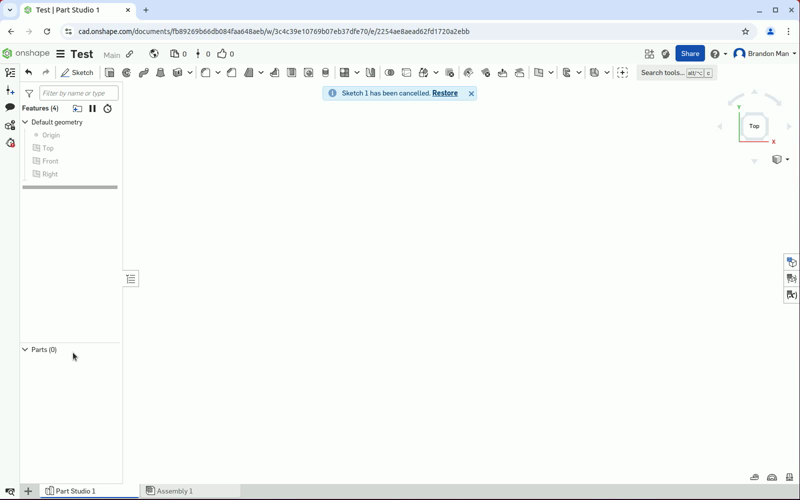
key(shift+p)
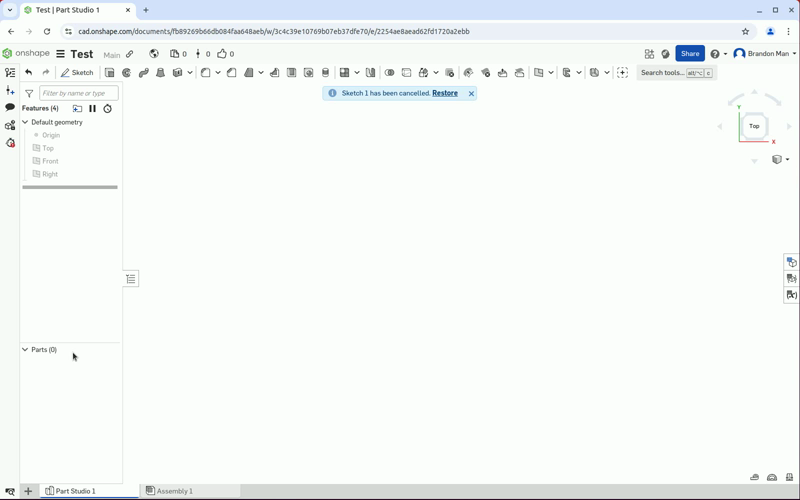
key(space)
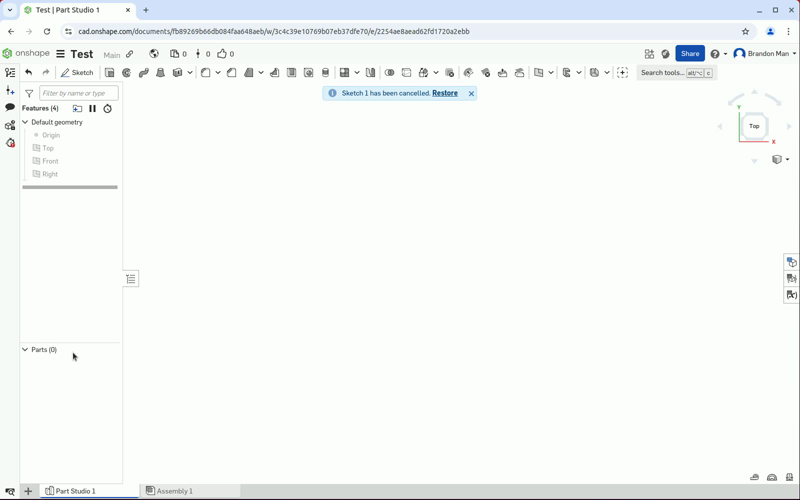
key_down(shift)
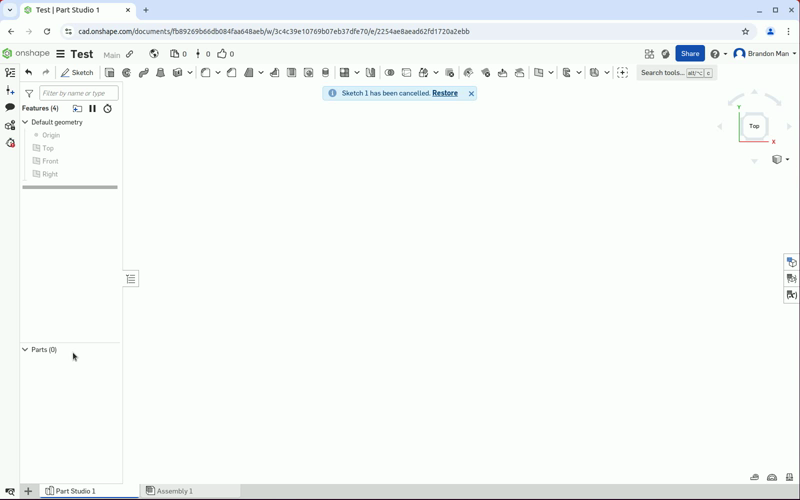
key(up)
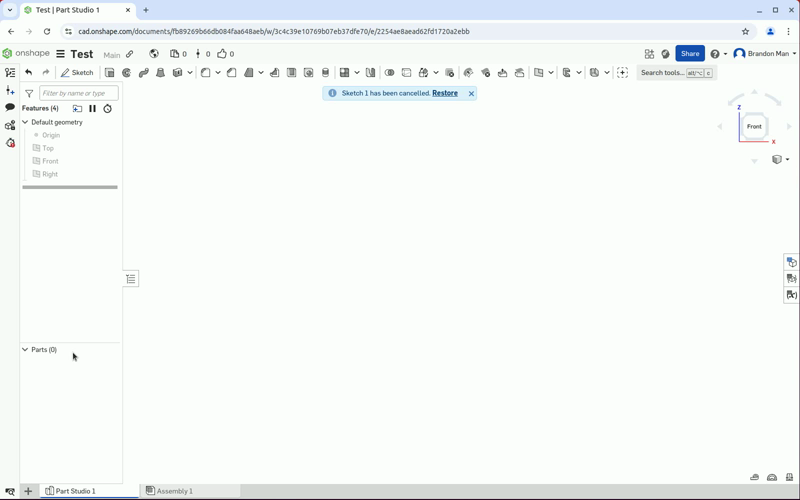
key_up(shift)
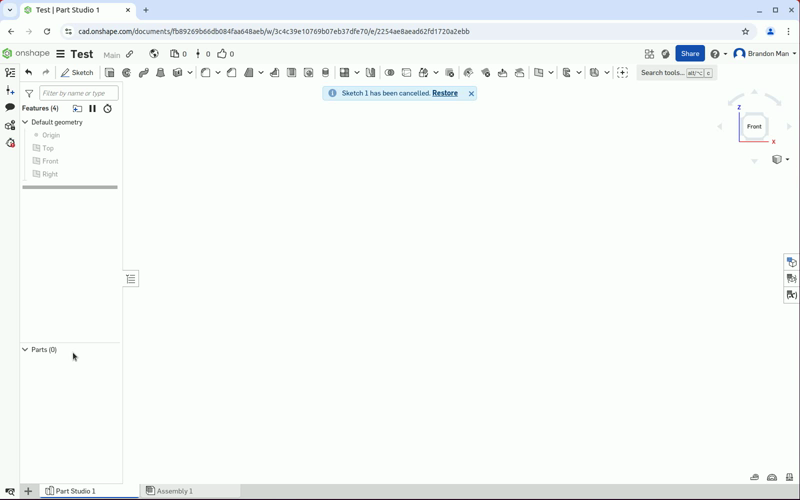
key(space)
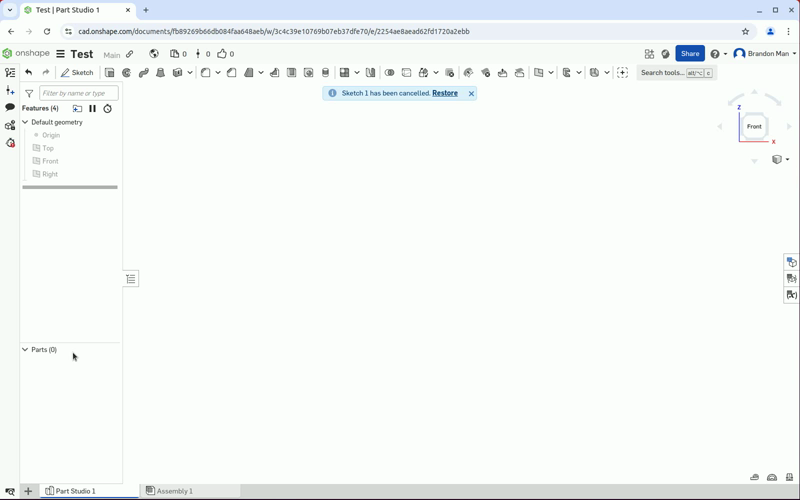
key_down(shift)
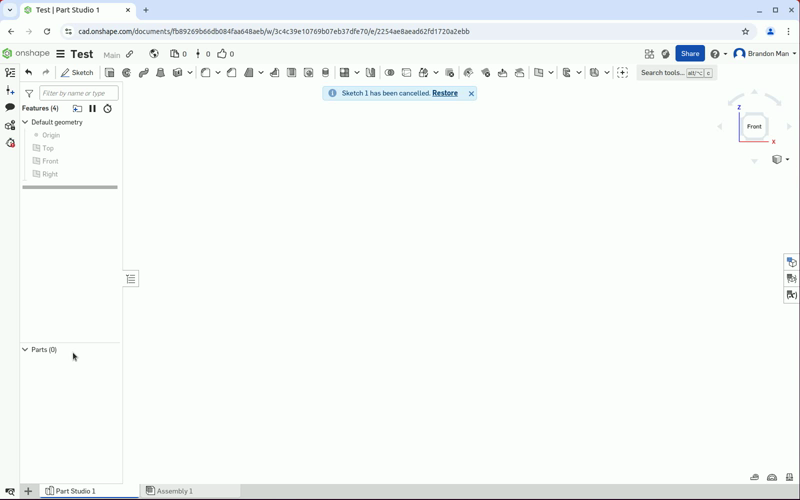
key(left)
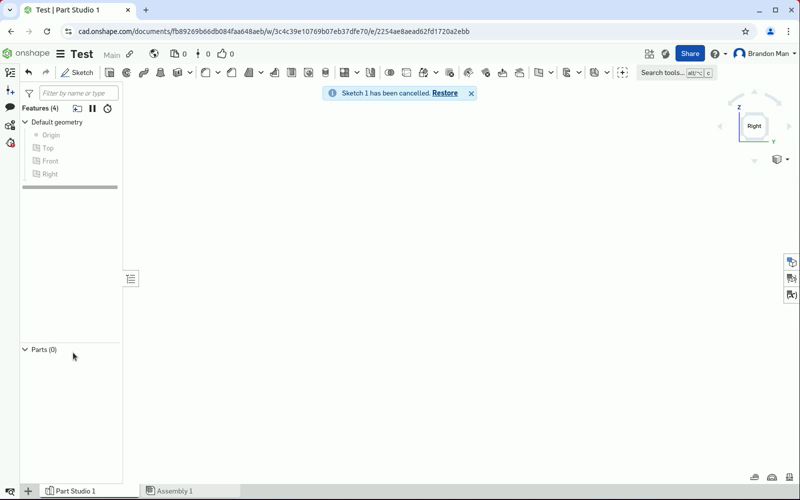
key_up(shift)
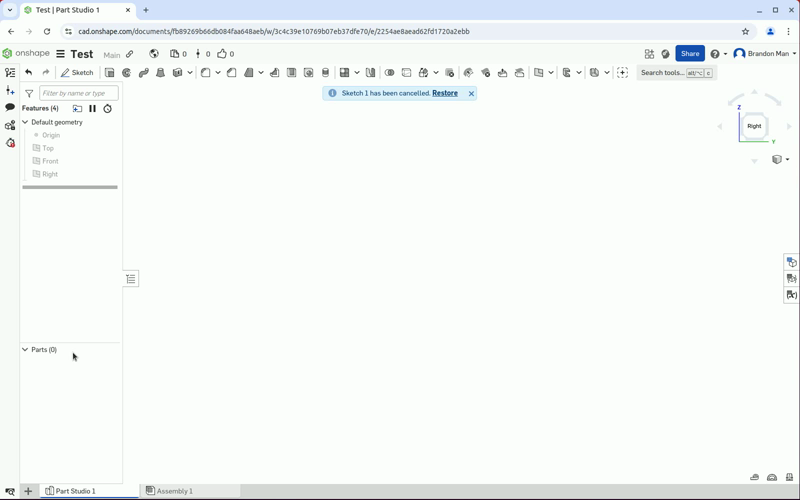
mouse_move(73, 352)
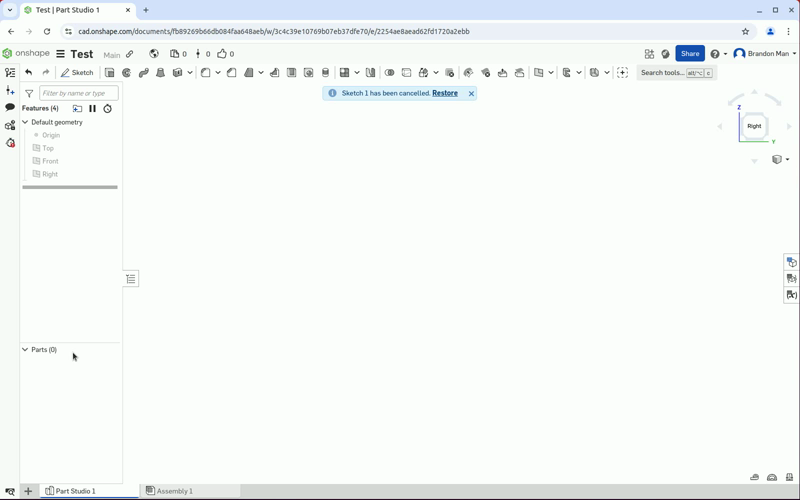
key(shift+y)
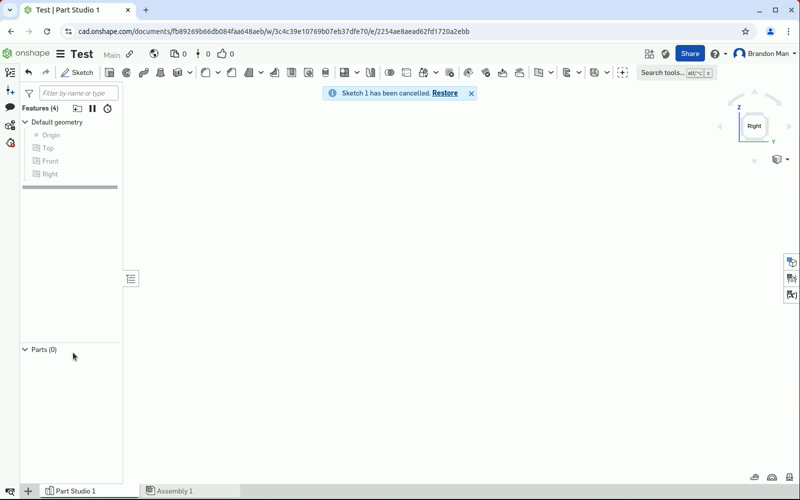
key(shift+s)
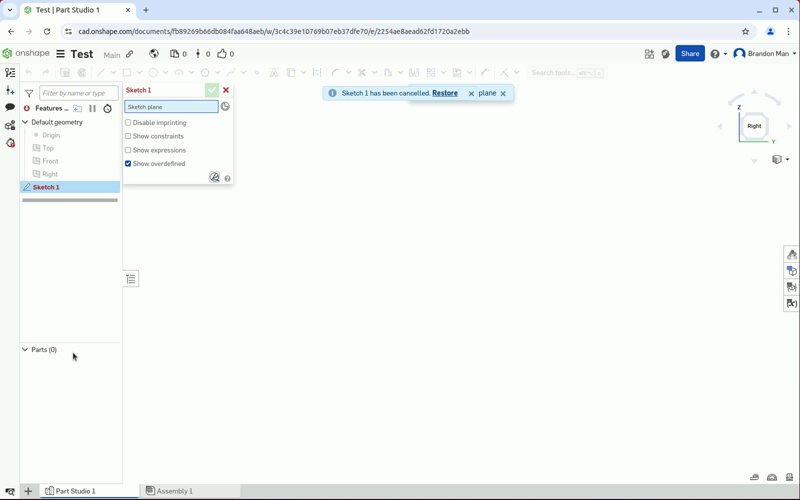
mouse_move(73, 176)
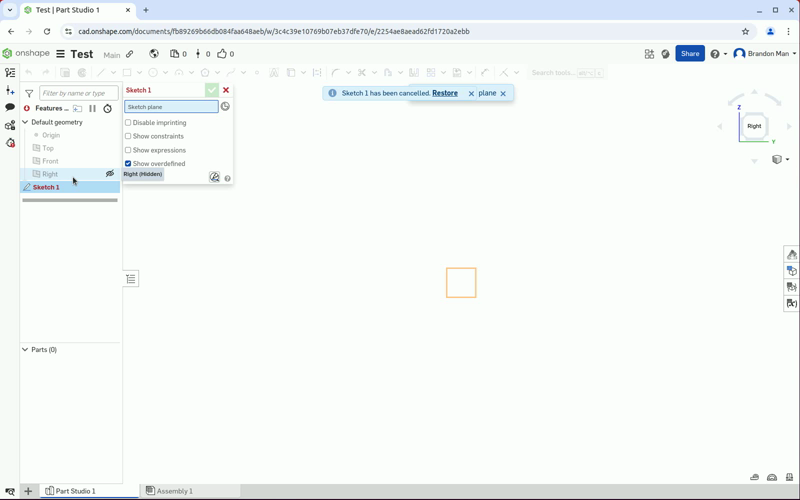
click(73, 176)
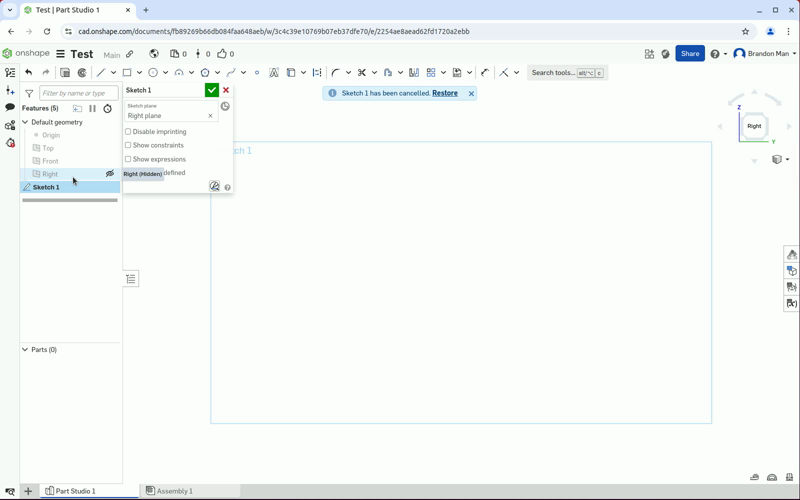
mouse_move(73, 352)
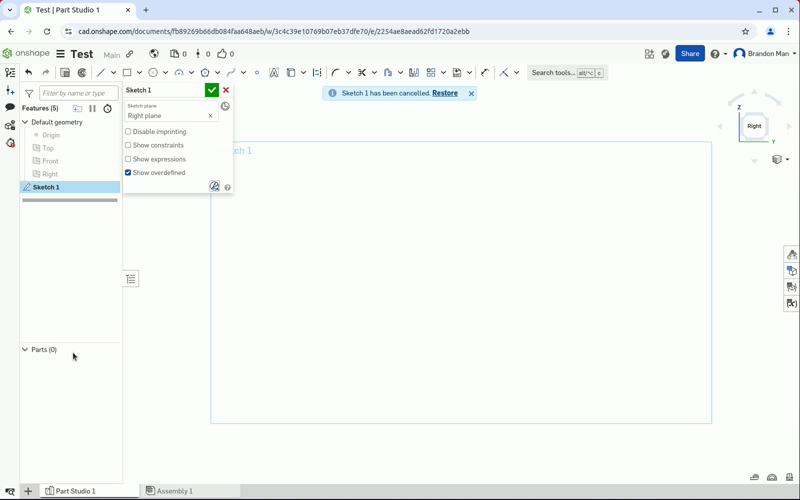
key(y)
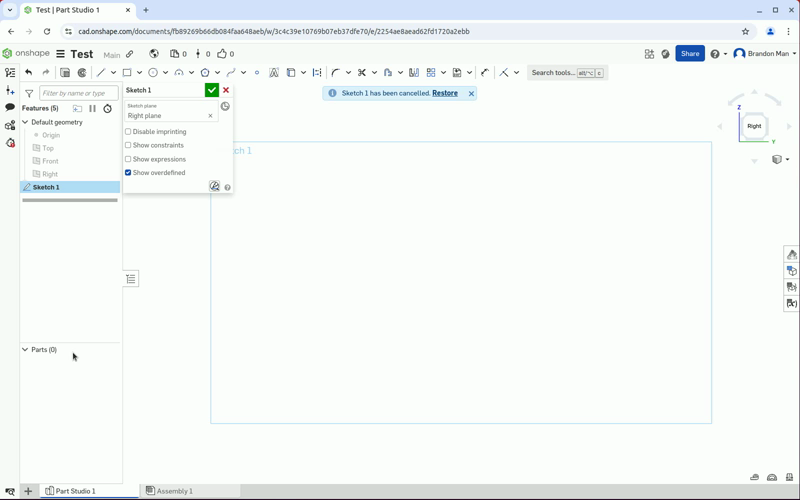
key(l)
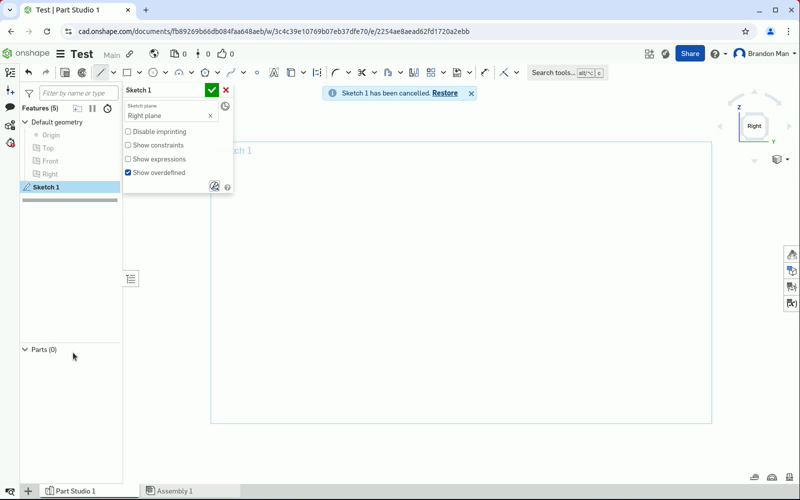
key_down(shift)
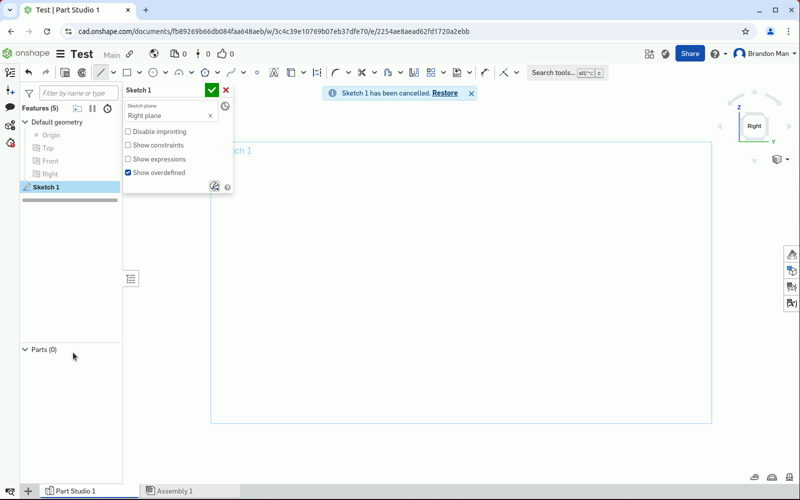
mouse_move(348, 294)
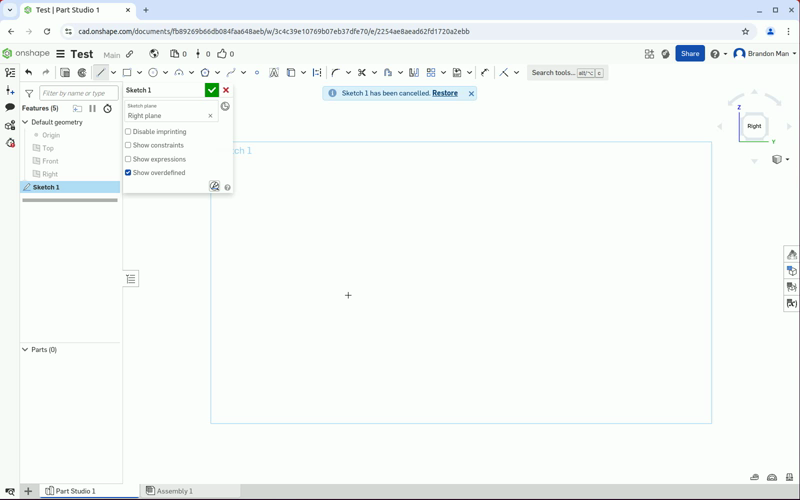
click(348, 294)
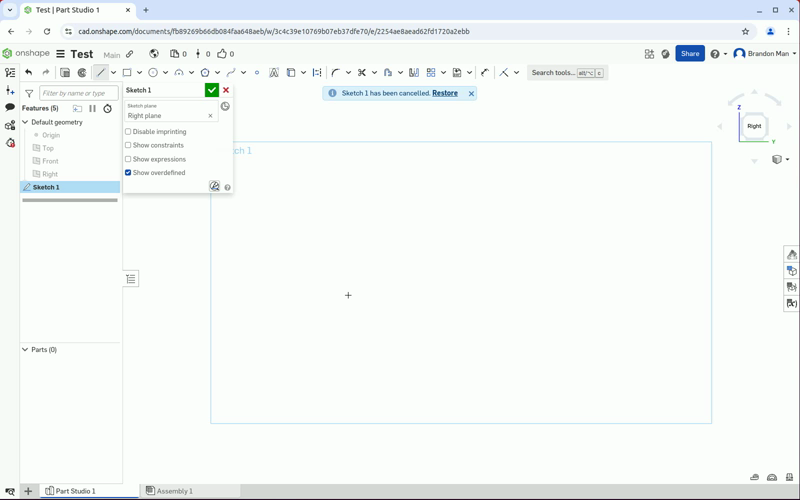
key_up(shift)
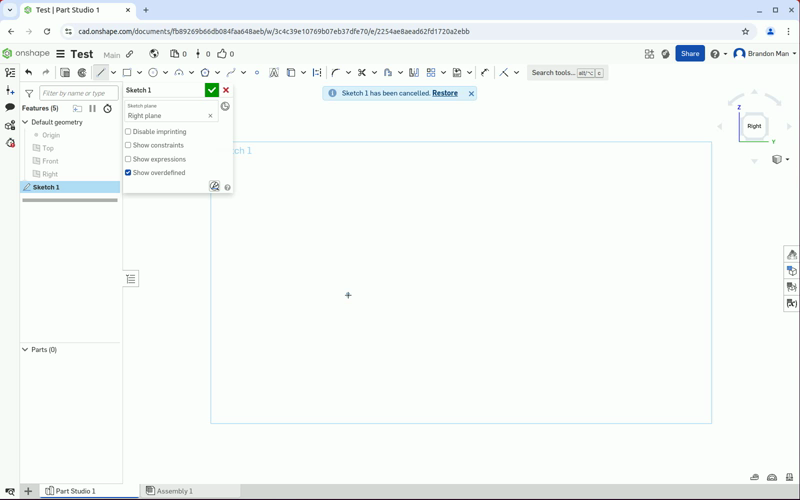
key_down(shift)
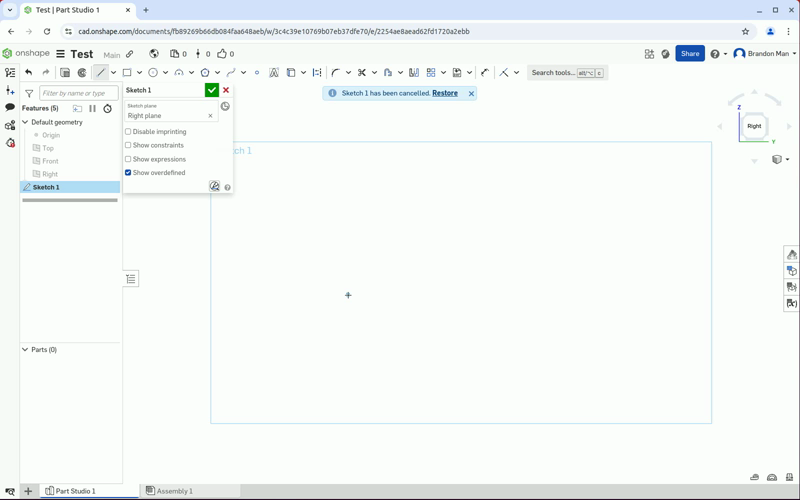
mouse_move(378, 294)
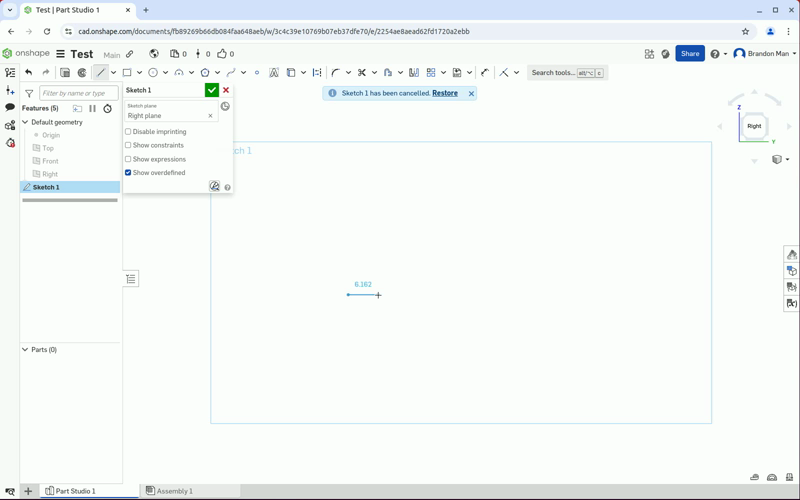
mouse_move(397, 294)
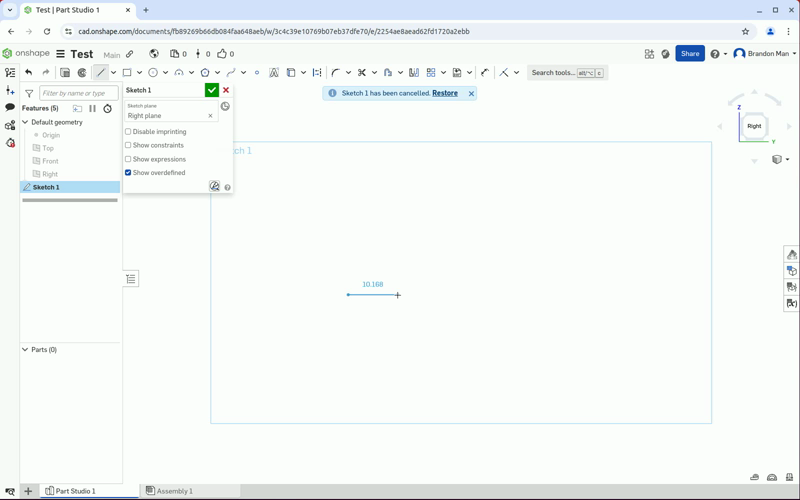
click(397, 294)
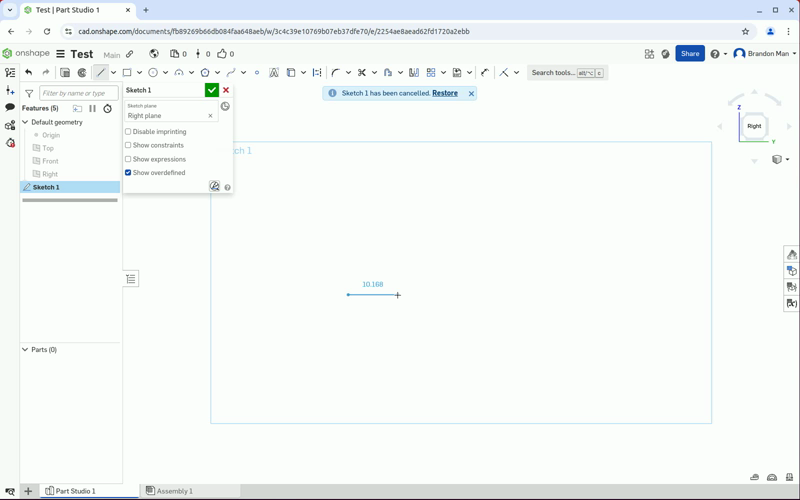
key_up(shift)
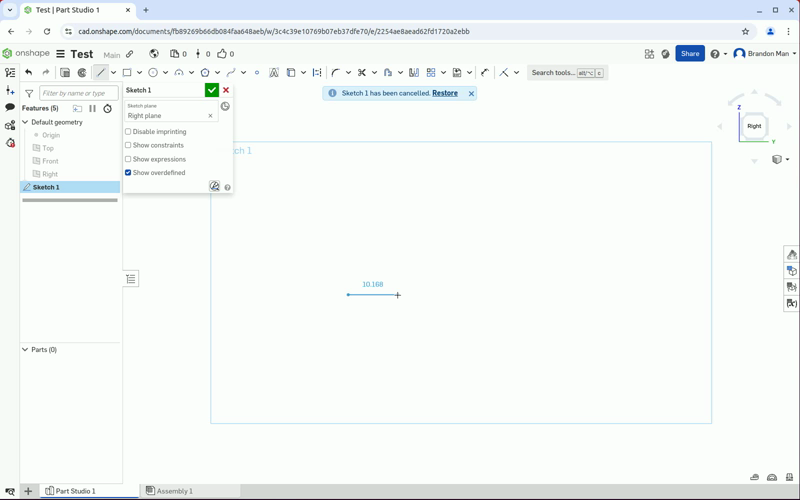
key_down(shift)
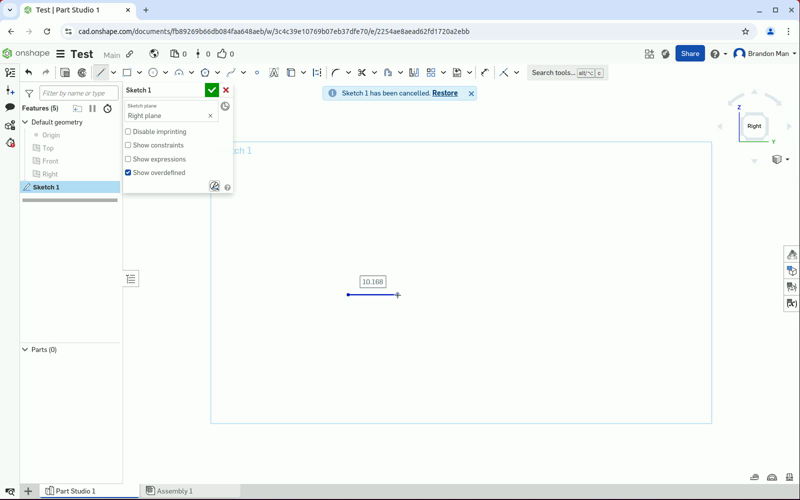
mouse_move(427, 294)
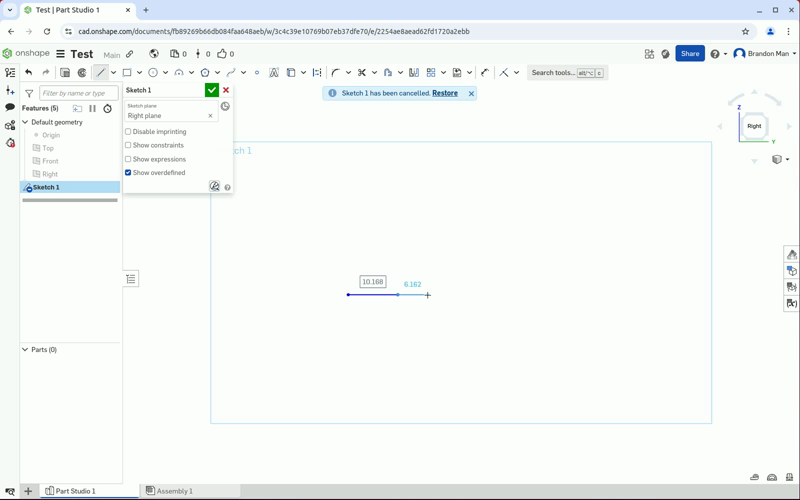
mouse_move(397, 306)
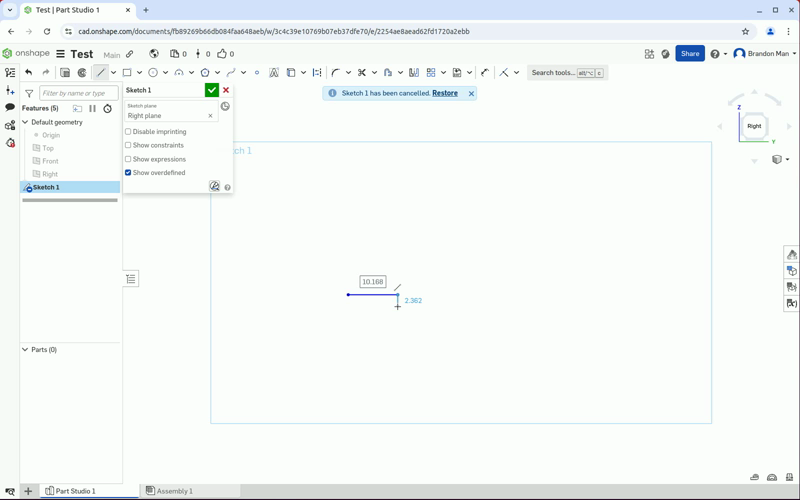
click(397, 306)
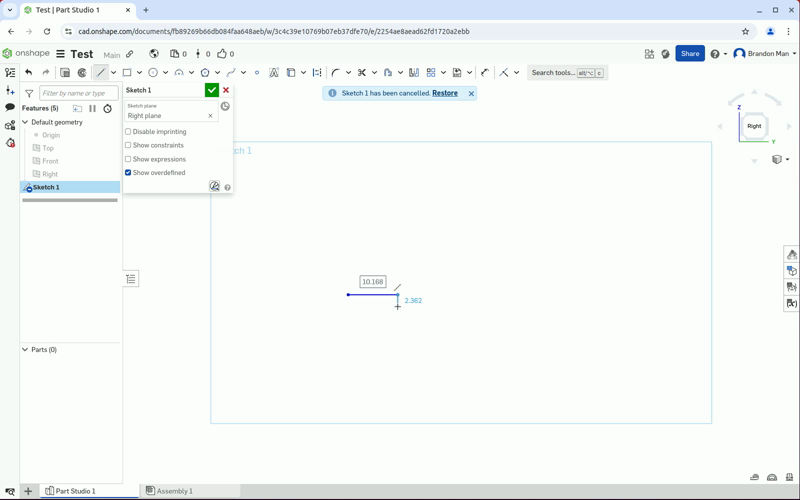
key_up(shift)
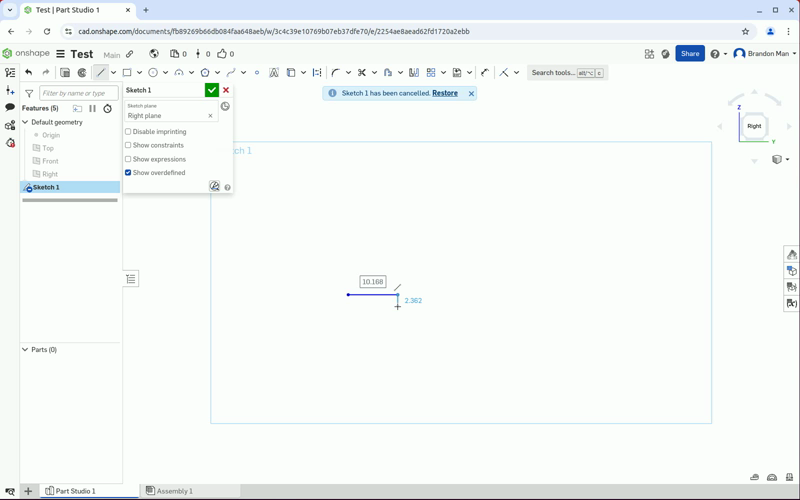
key_down(shift)
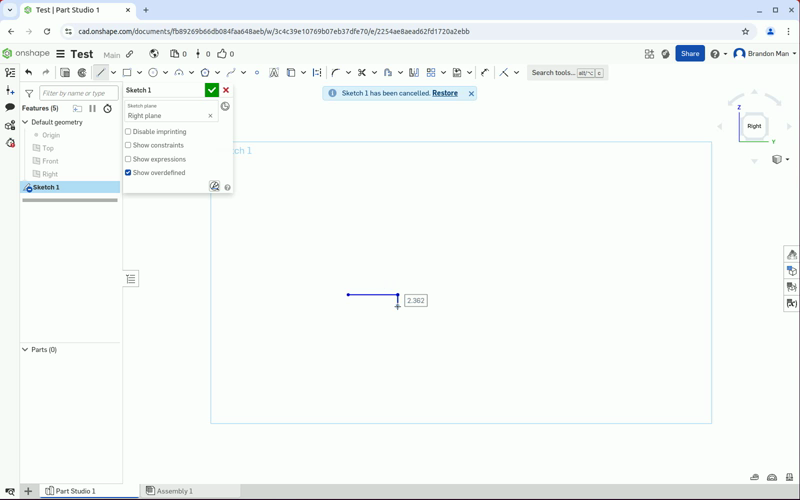
mouse_move(522, 306)
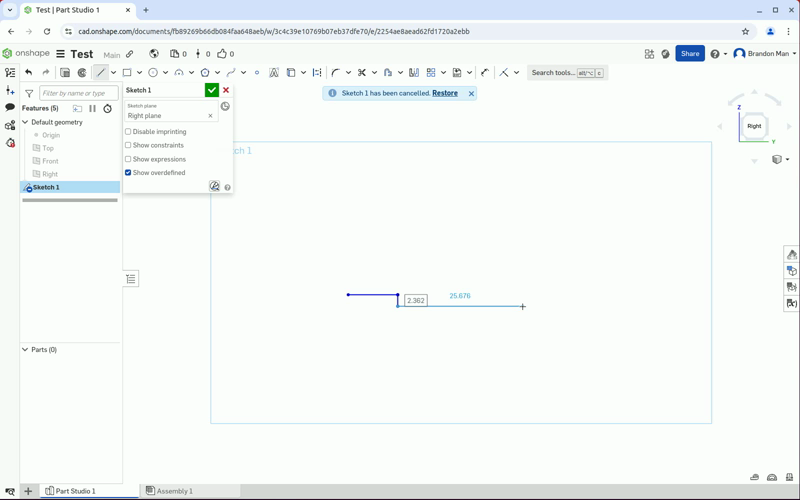
click(522, 306)
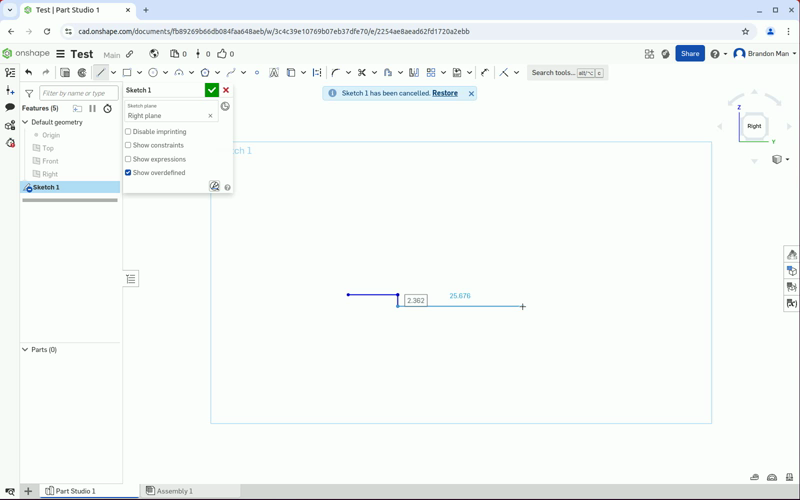
key_up(shift)
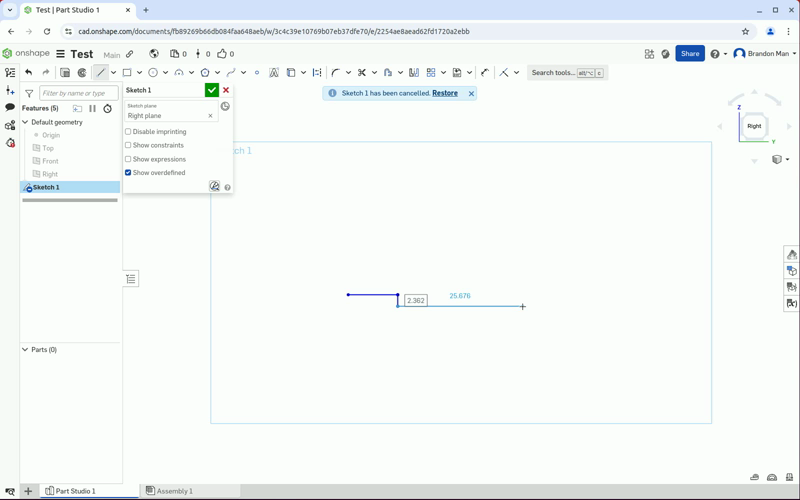
key_down(shift)
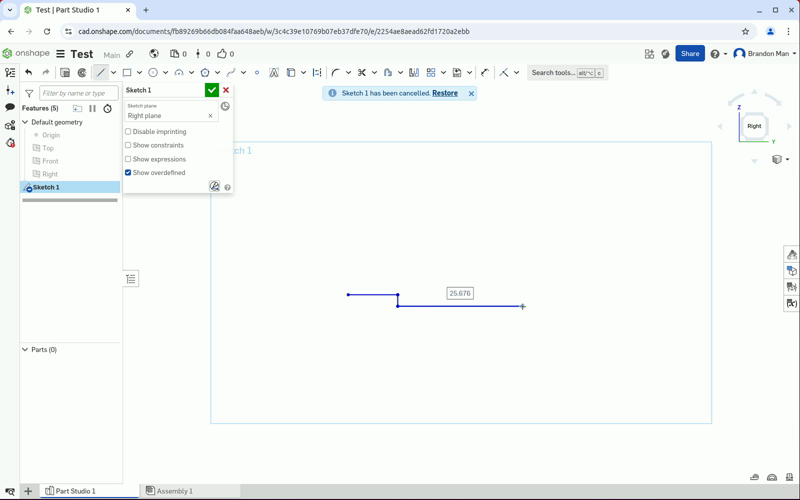
mouse_move(552, 306)
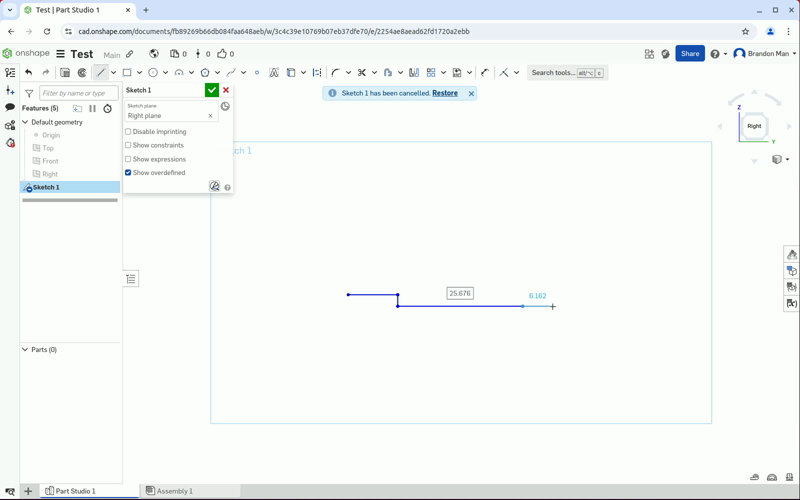
mouse_move(522, 294)
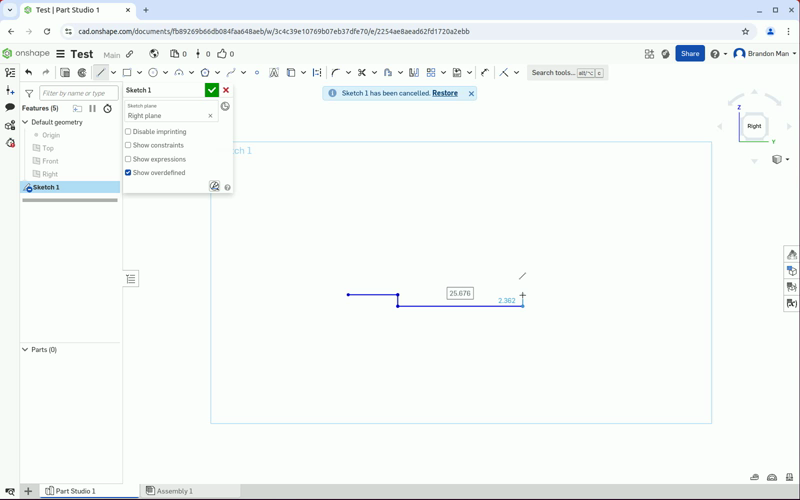
click(522, 294)
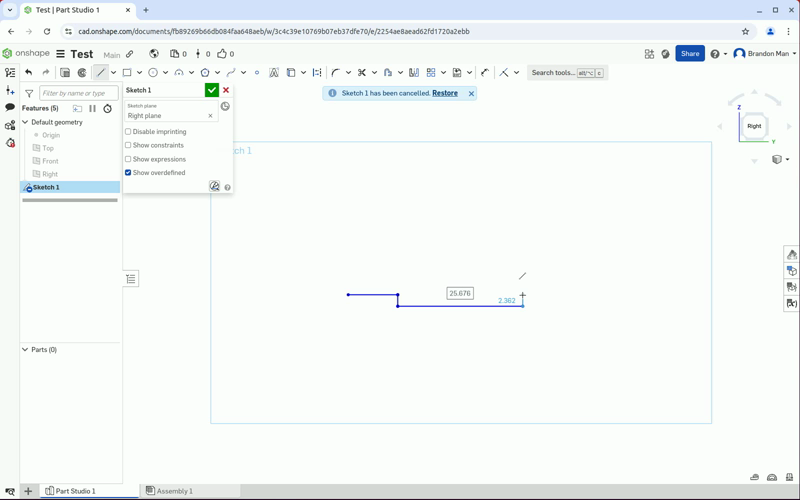
key_up(shift)
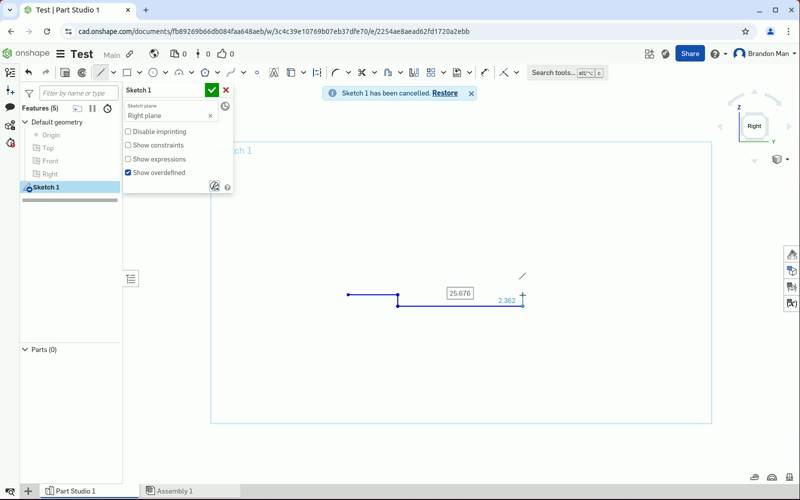
key_down(shift)
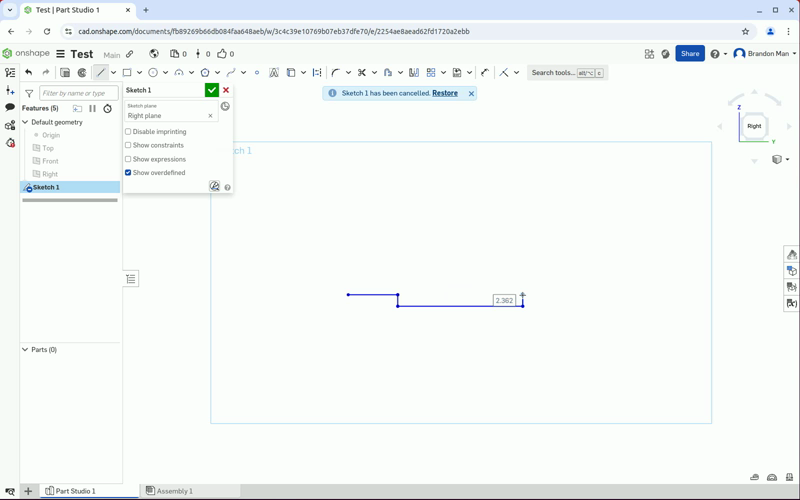
mouse_move(552, 294)
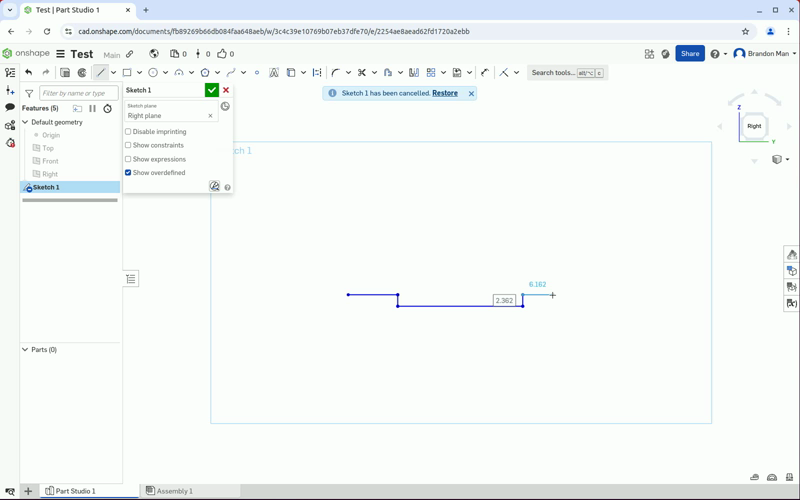
mouse_move(572, 294)
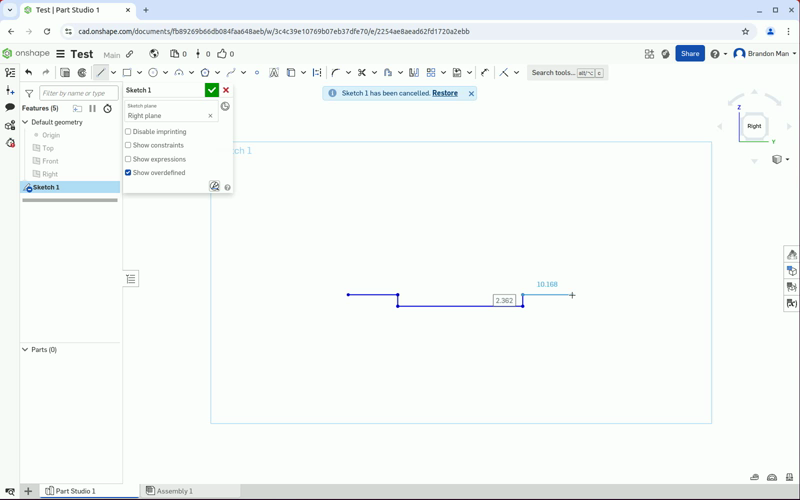
click(572, 294)
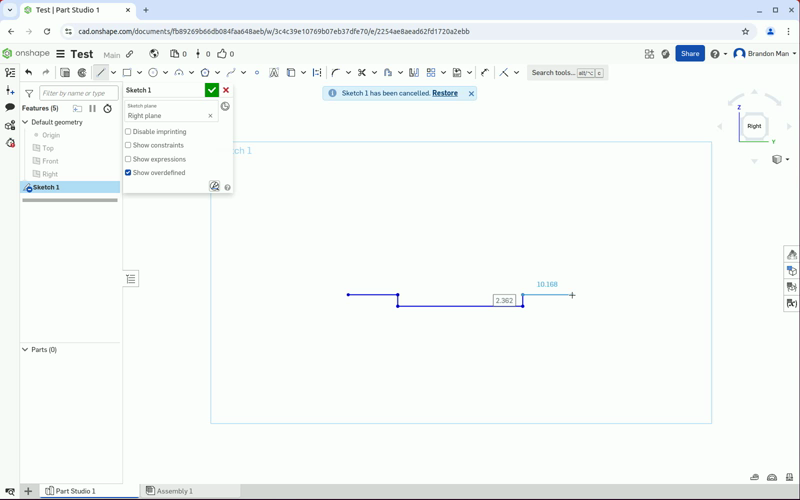
key_up(shift)
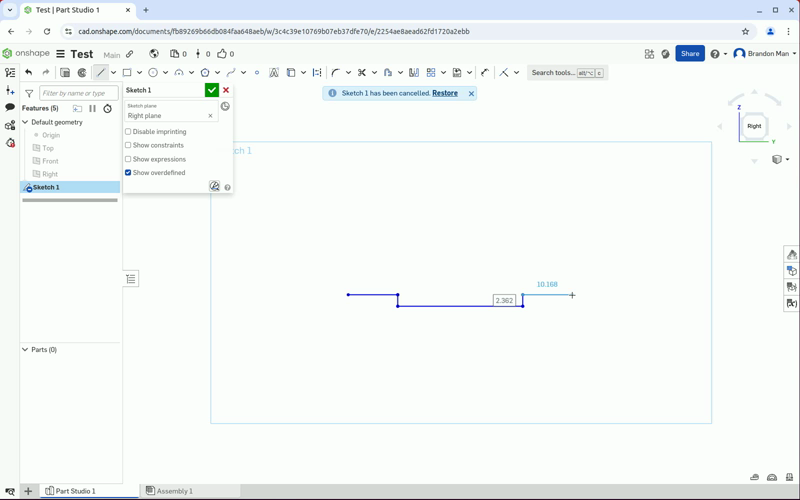
key_down(shift)
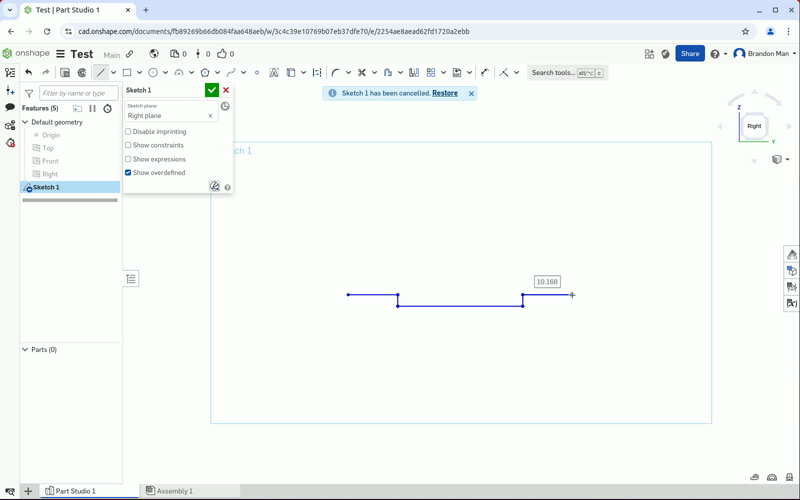
mouse_move(589, 294)
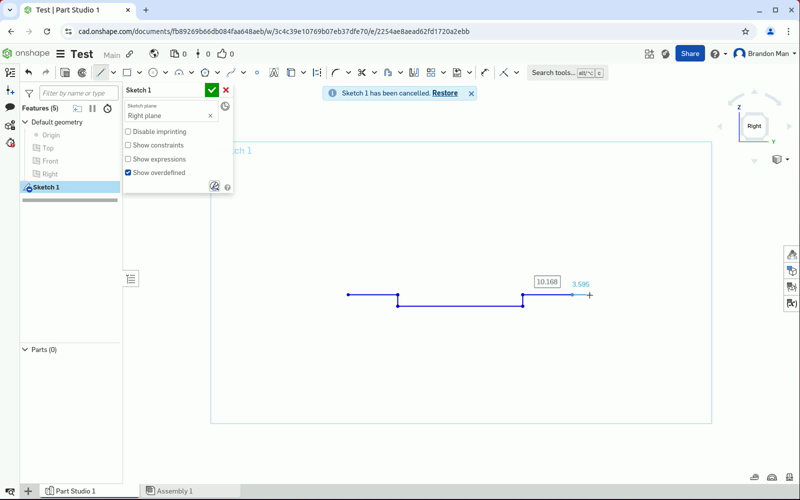
mouse_move(572, 282)
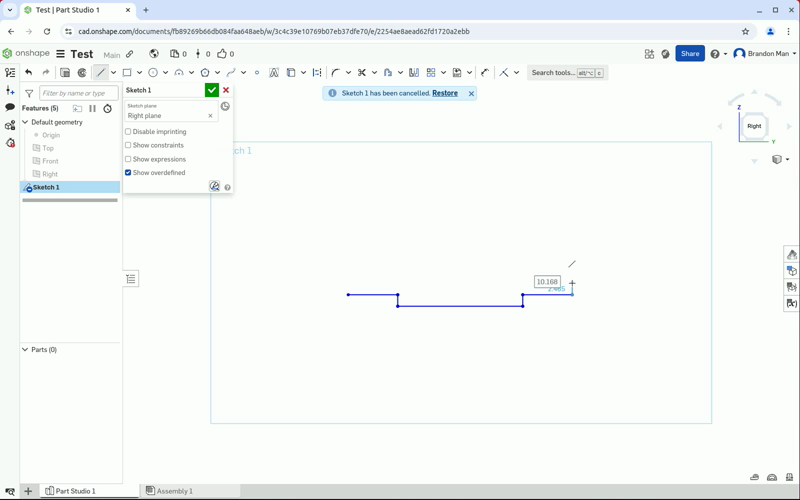
click(572, 282)
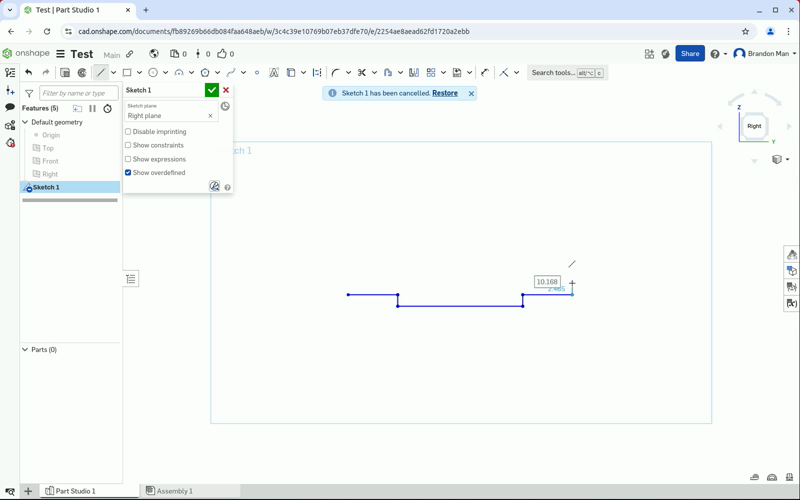
key_up(shift)
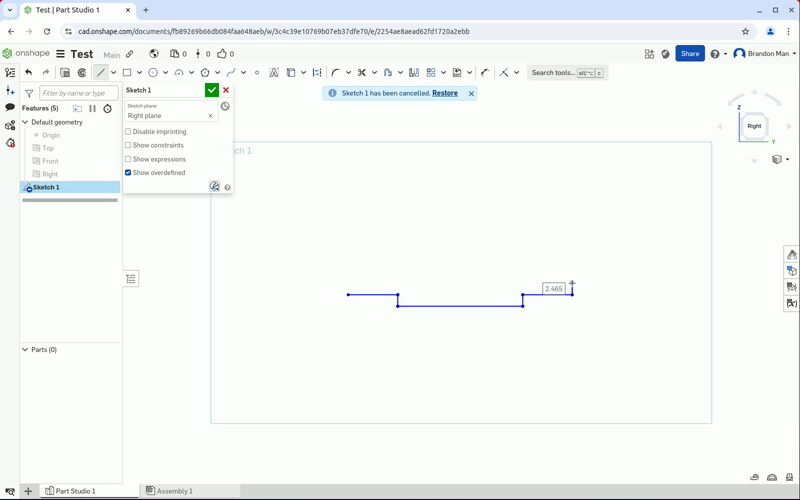
key_down(shift)
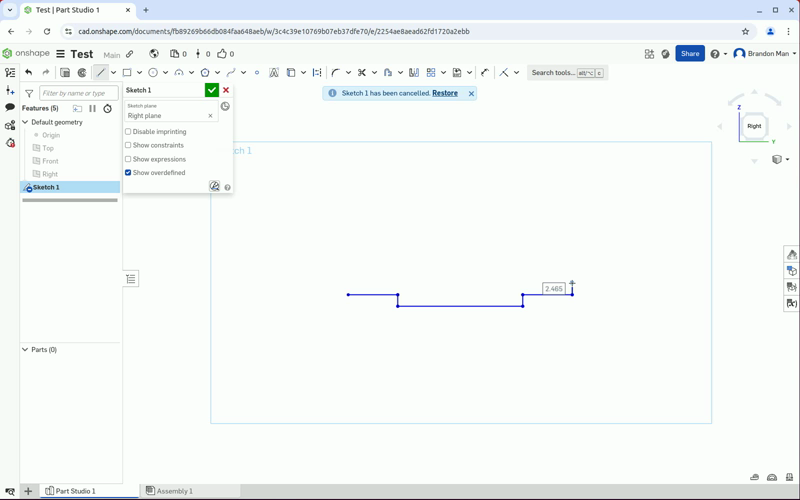
mouse_move(348, 282)
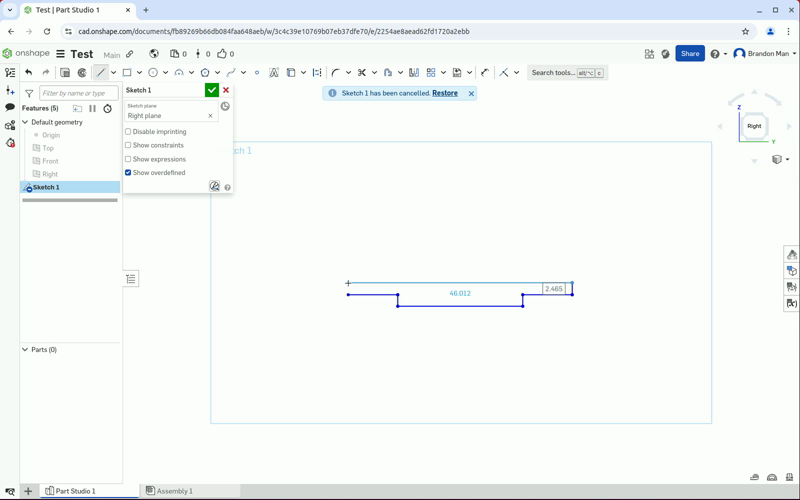
click(348, 282)
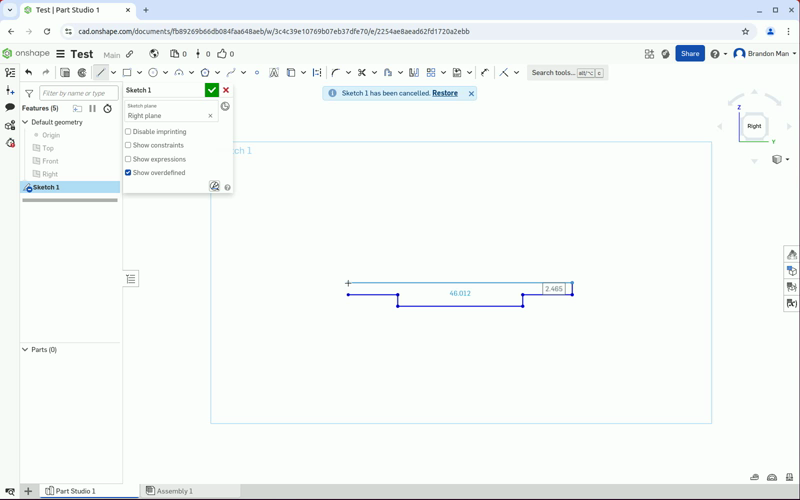
key_up(shift)
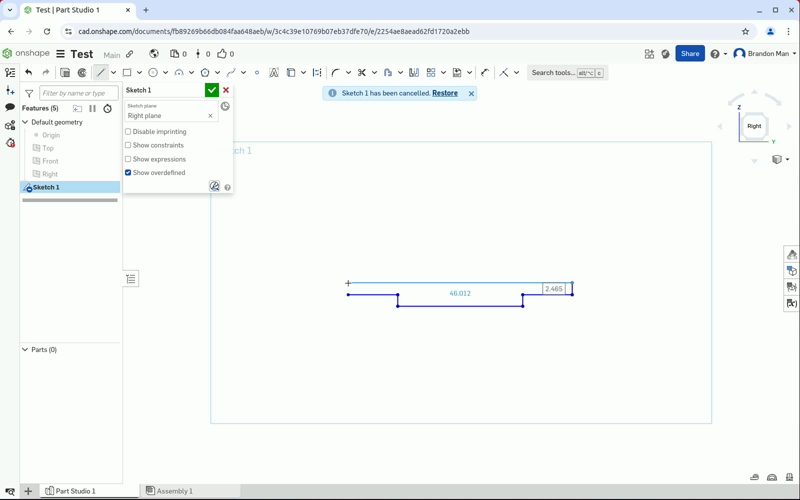
mouse_move(378, 282)
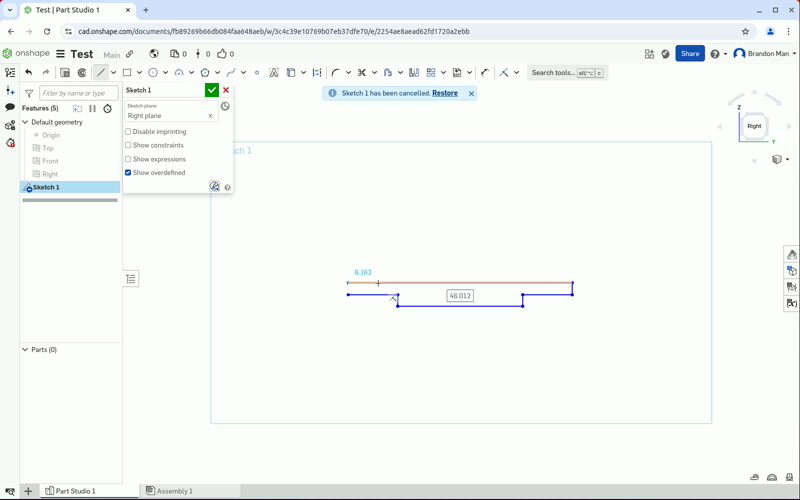
key_down(shift)
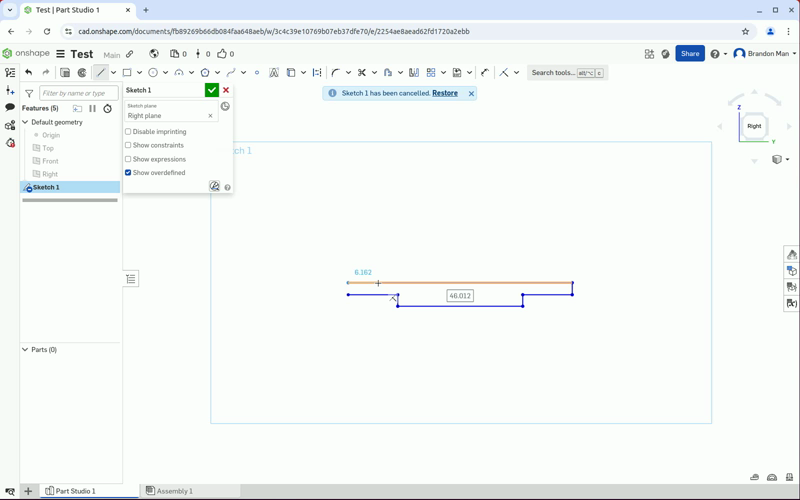
mouse_move(348, 294)
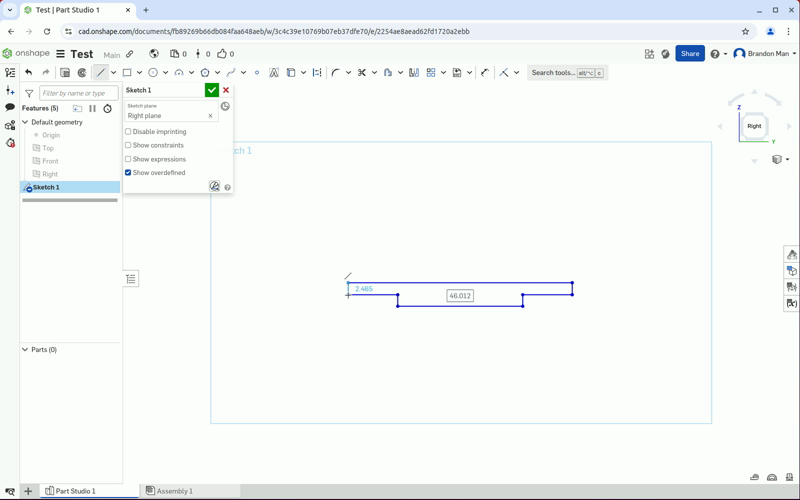
key_up(shift)
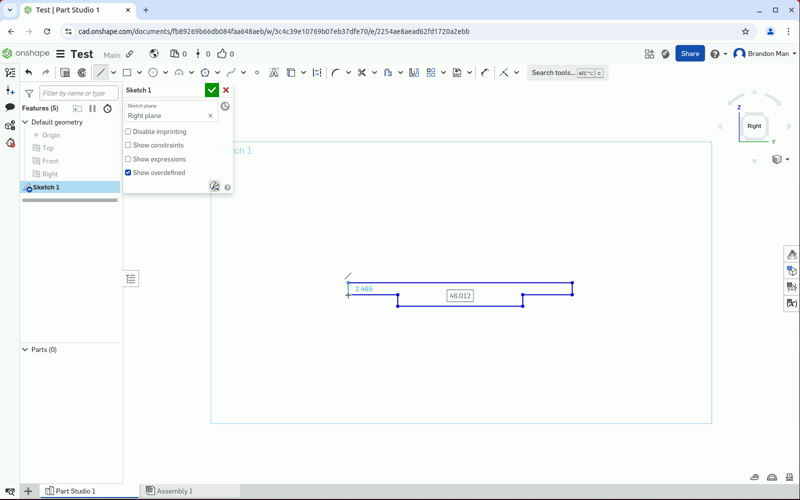
click(348, 294)
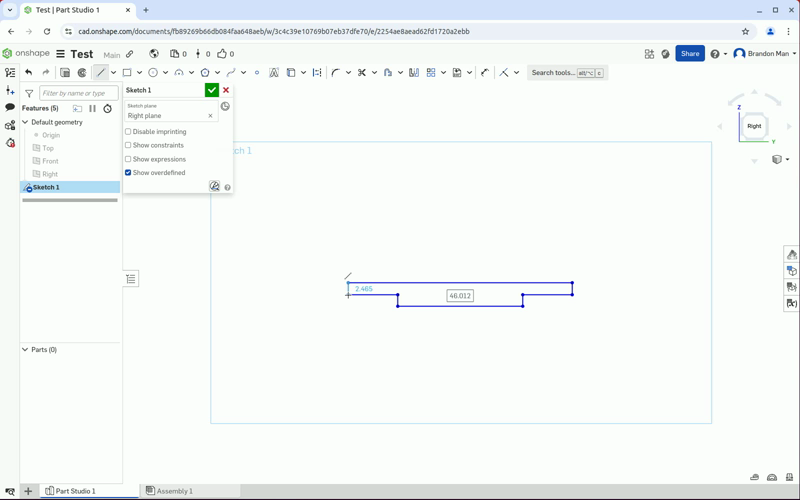
key(esc)
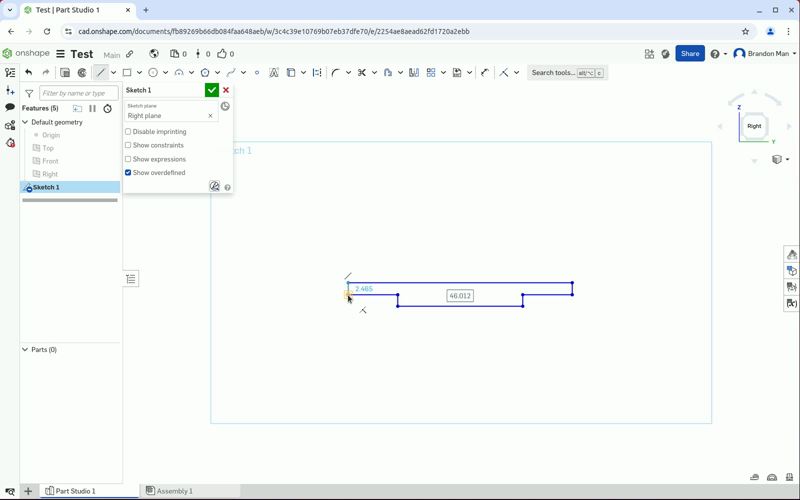
mouse_move(403, 295)
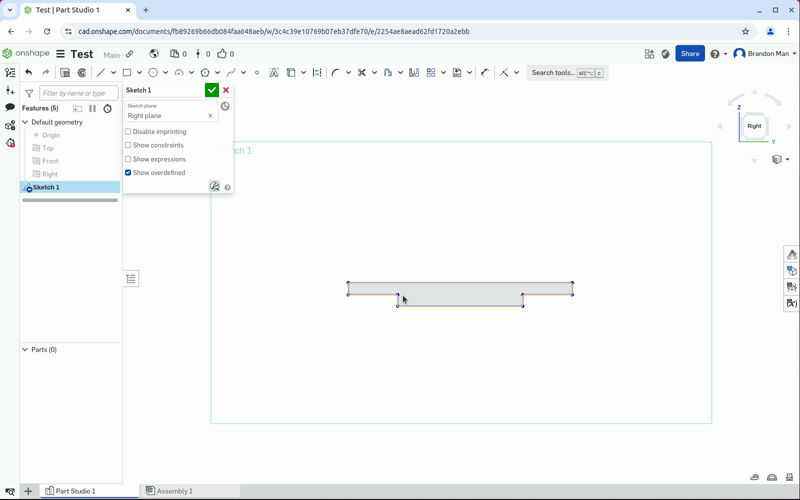
click(403, 295)
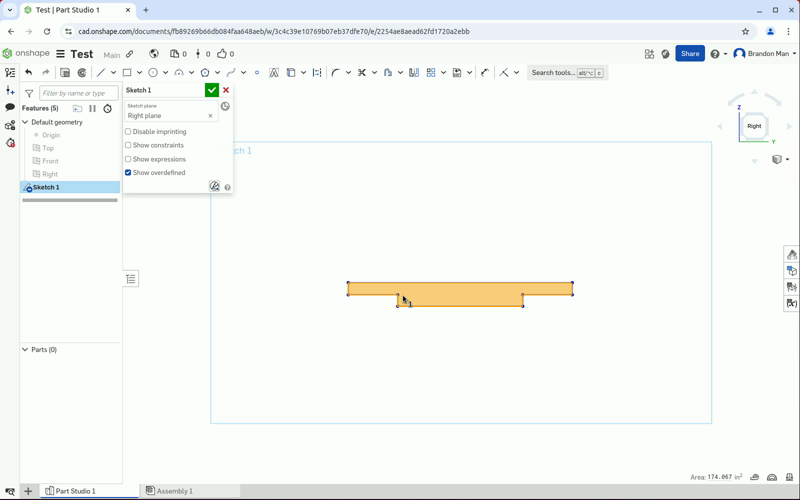
mouse_move(73, 352)
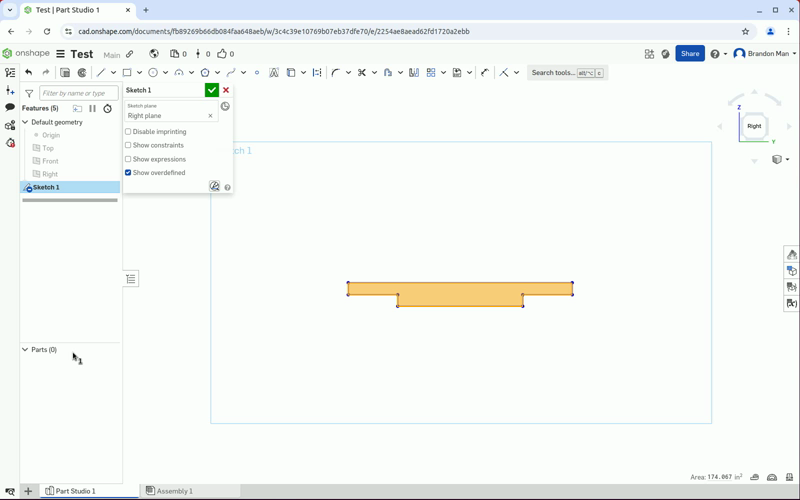
key(shift+y)
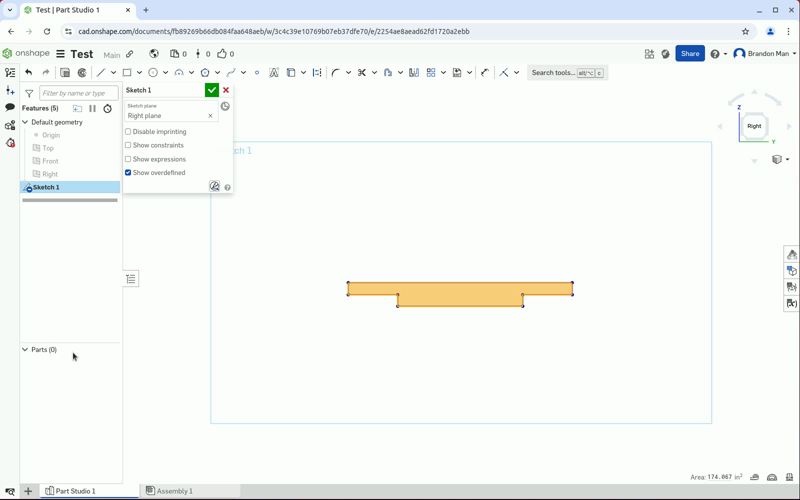
key(shift+e)
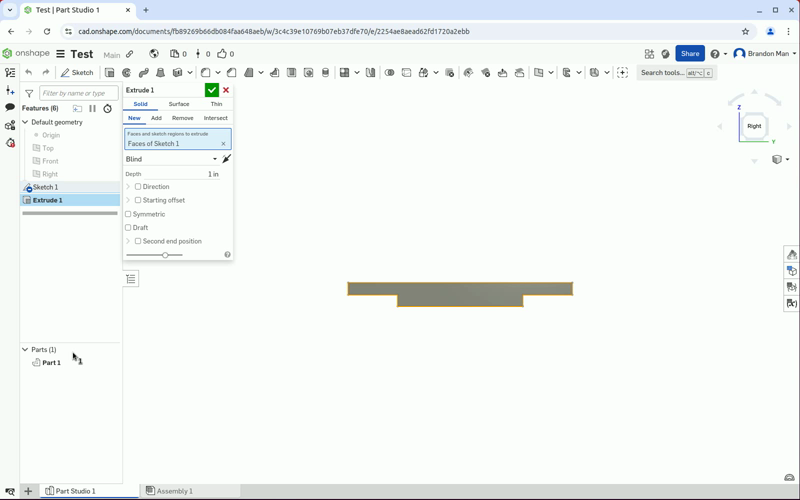
mouse_move(143, 106)
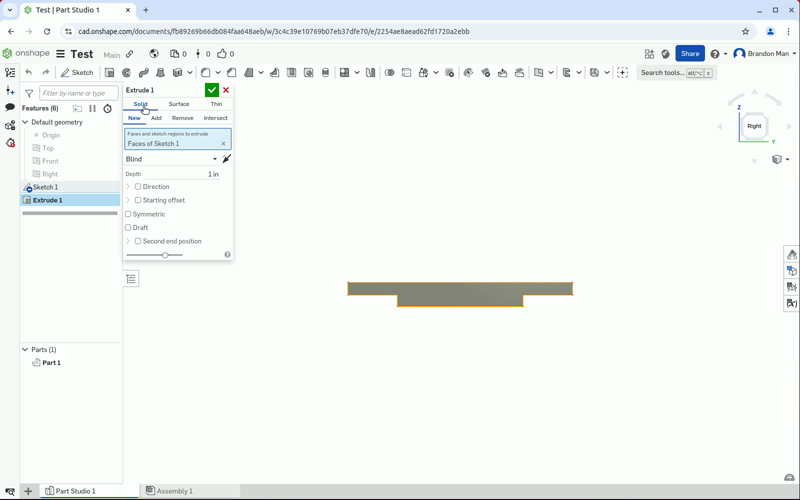
click(143, 106)
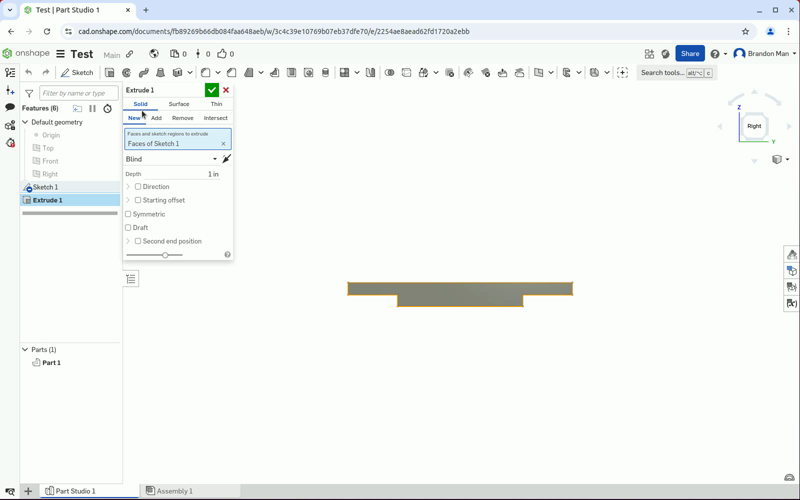
mouse_move(137, 120)
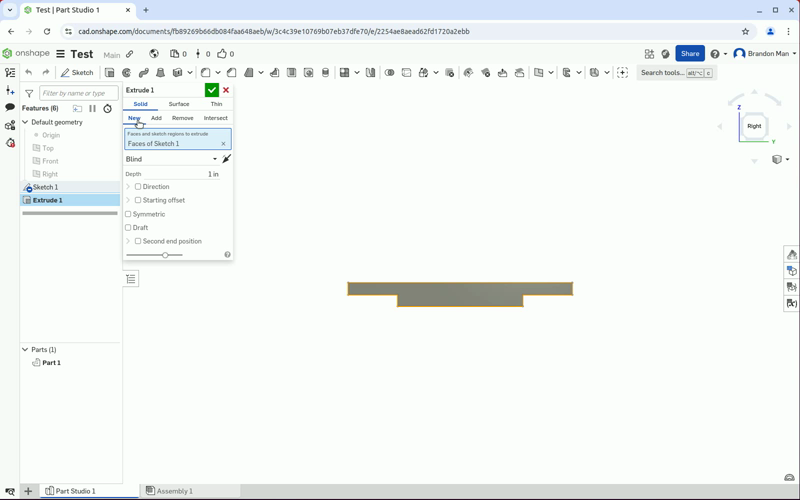
click(137, 120)
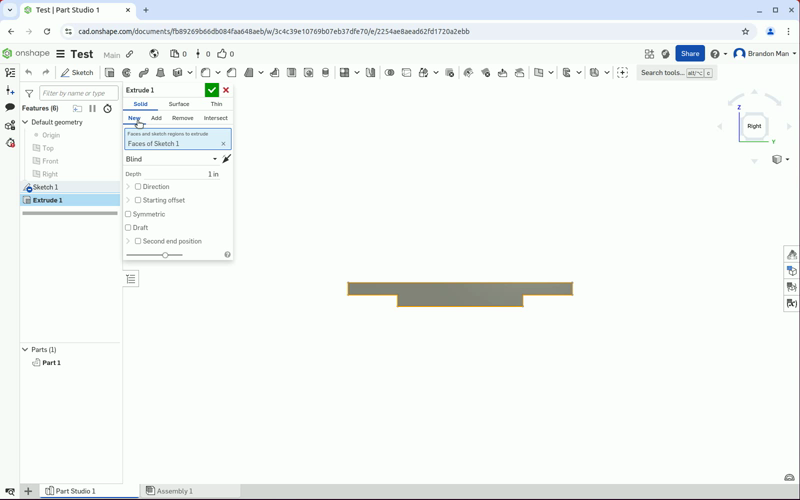
key(tab, 4)
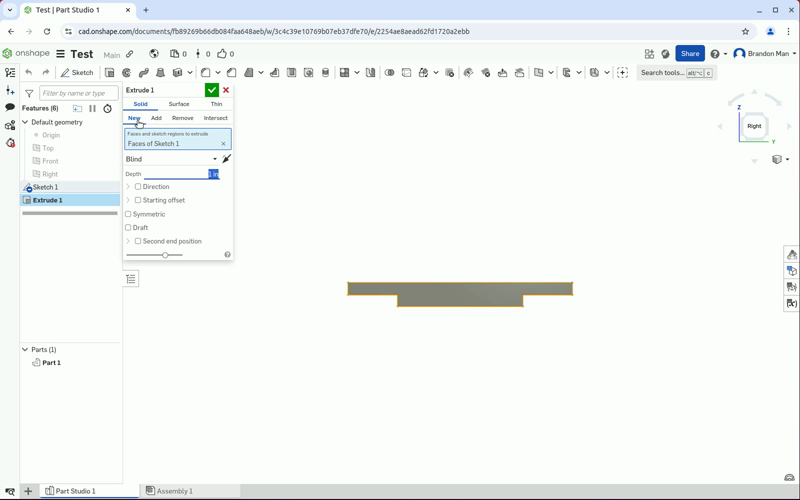
text(12.516)
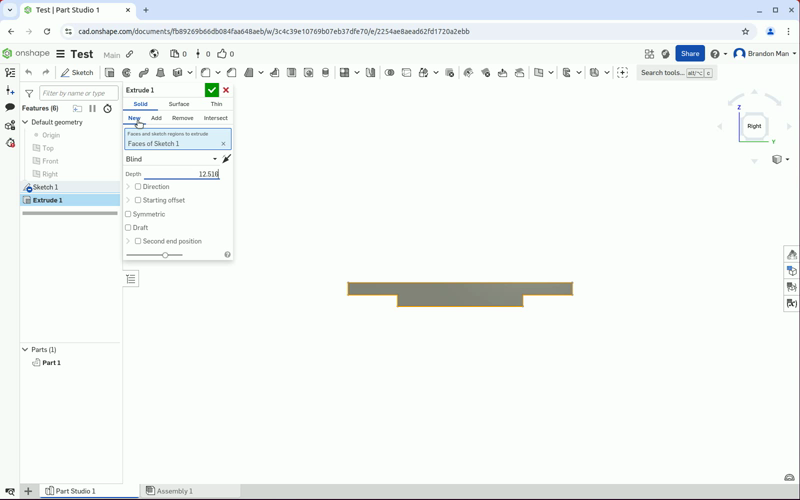
key(tab, 3)
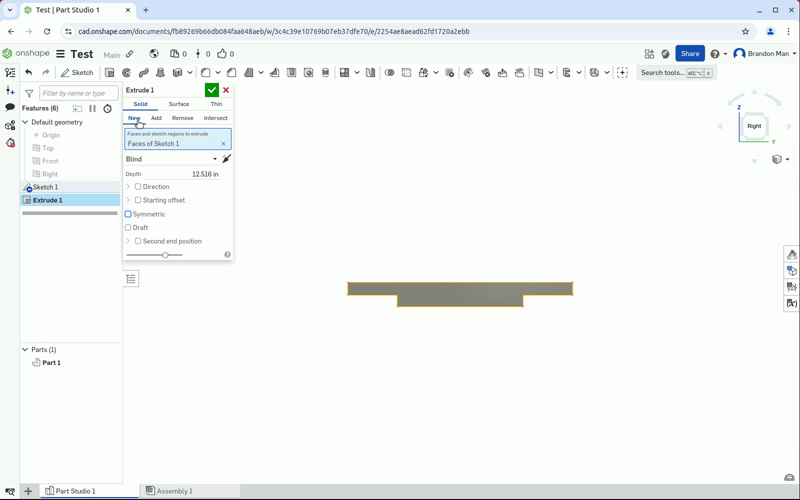
key(space)
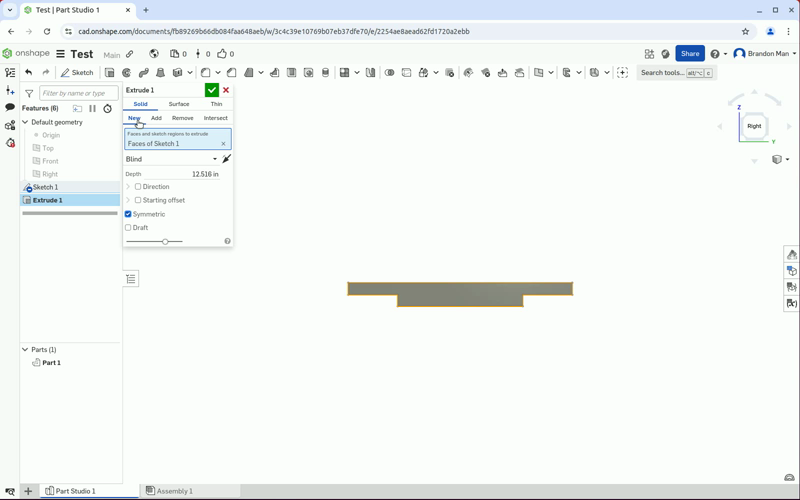
key(enter)
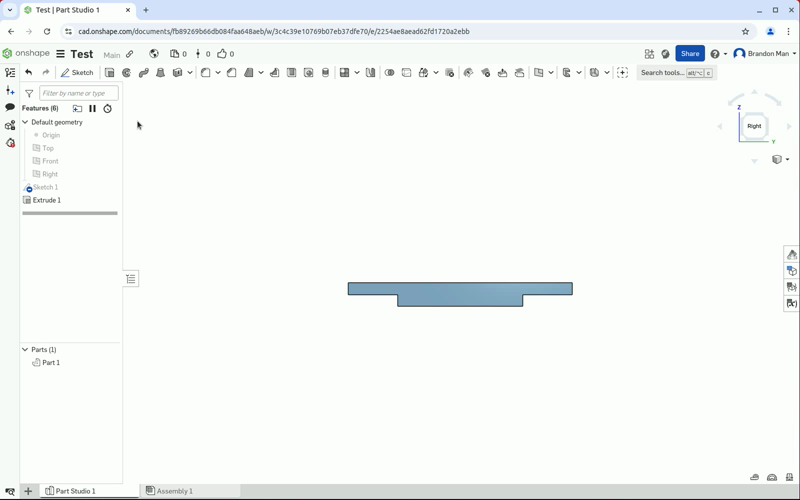
key(shift+h)
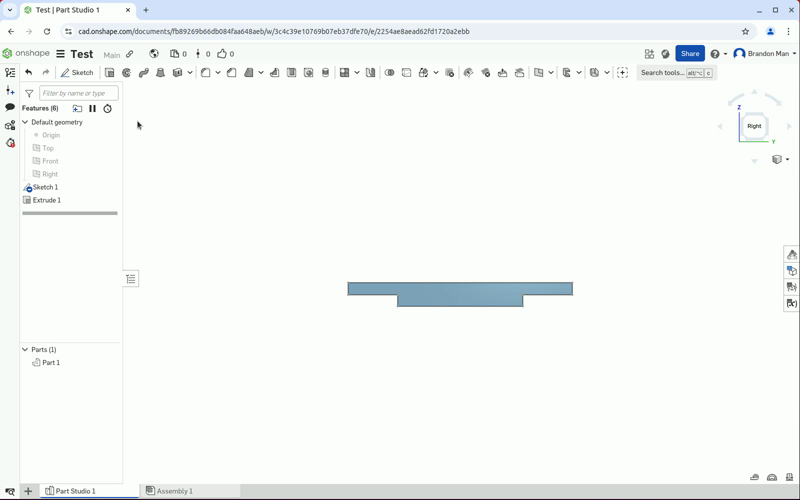
key(shift+h)
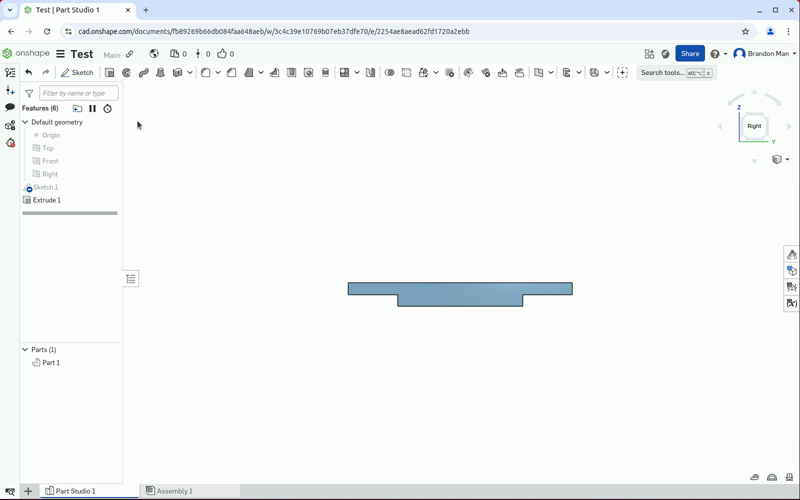
mouse_move(73, 189)
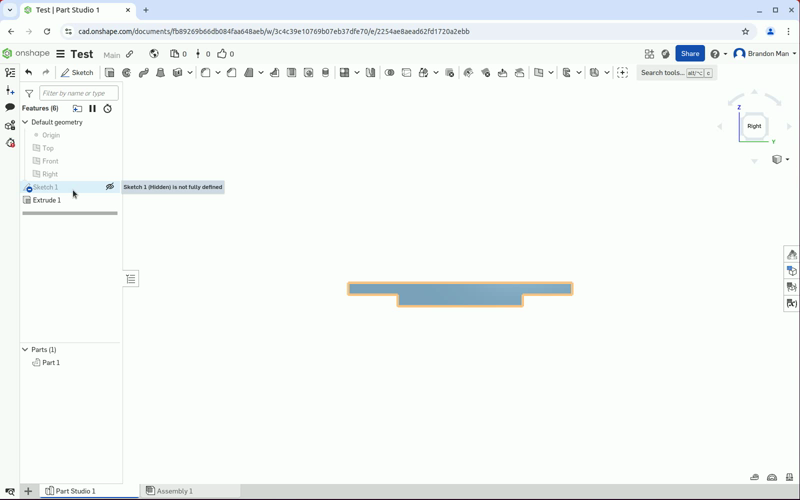
click(73, 189)
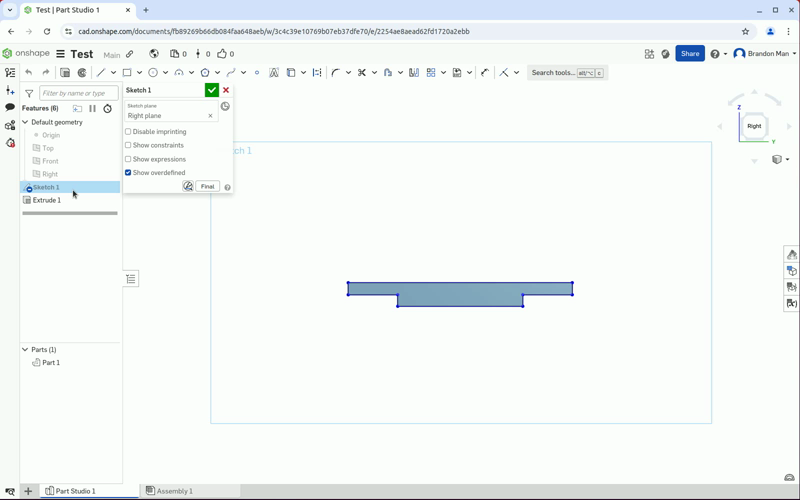
mouse_move(229, 92)
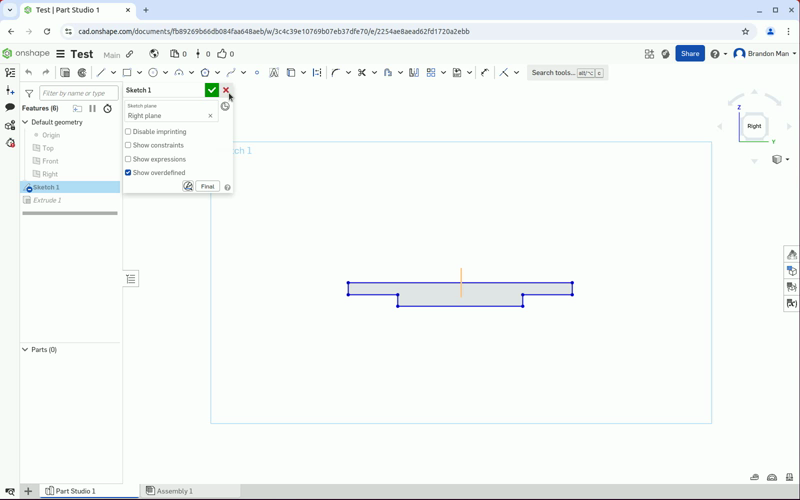
click(229, 92)
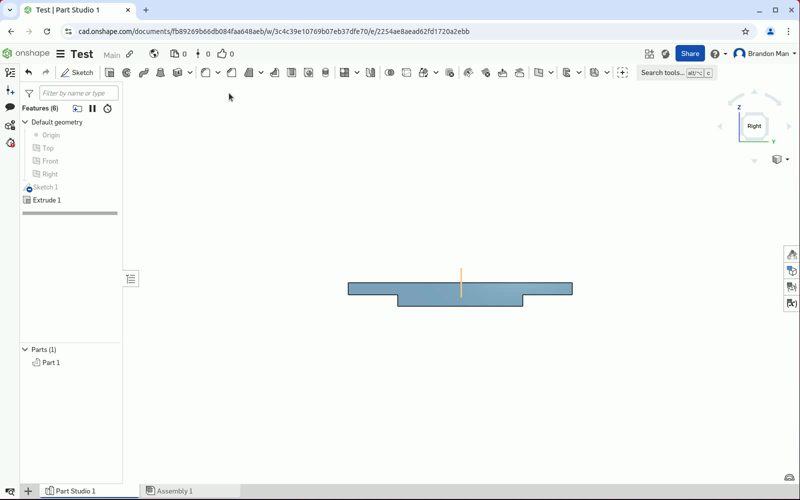
mouse_move(73, 352)
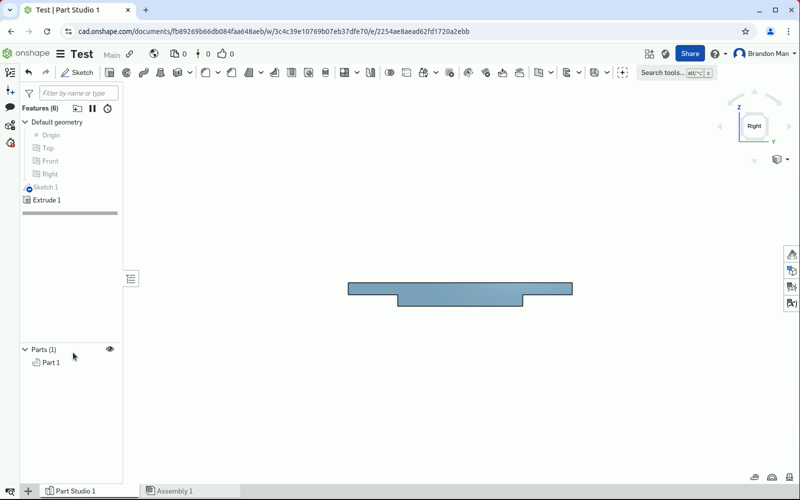
key(y)
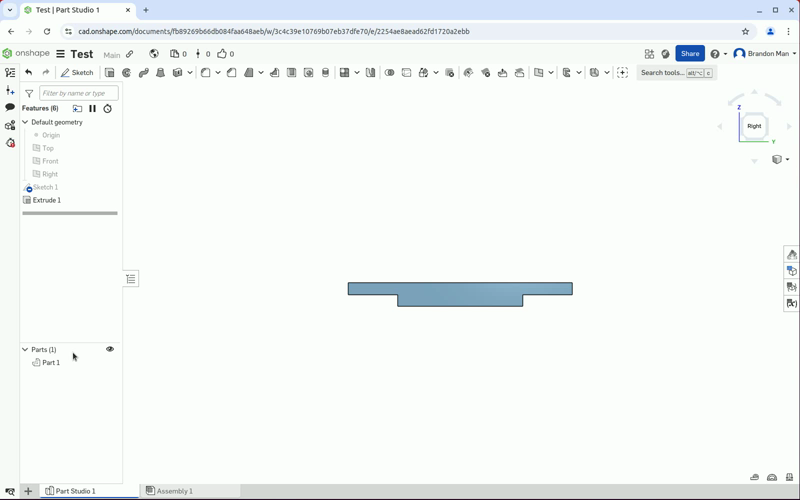
key(shift+p)
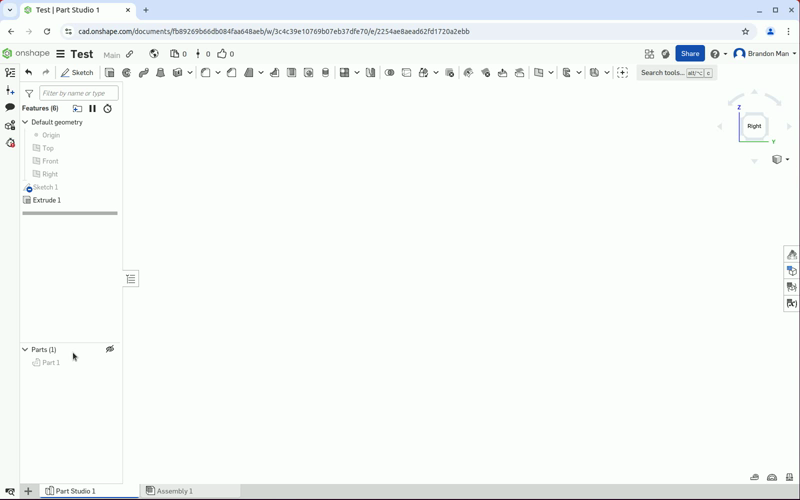
key(space)
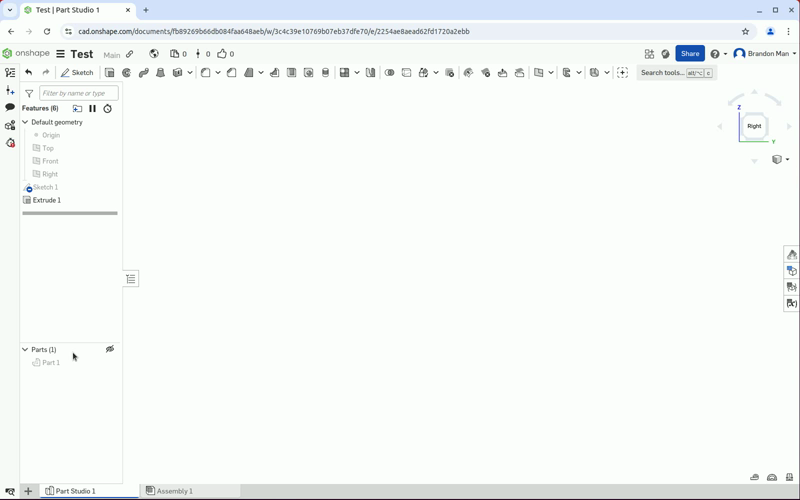
key_down(shift)
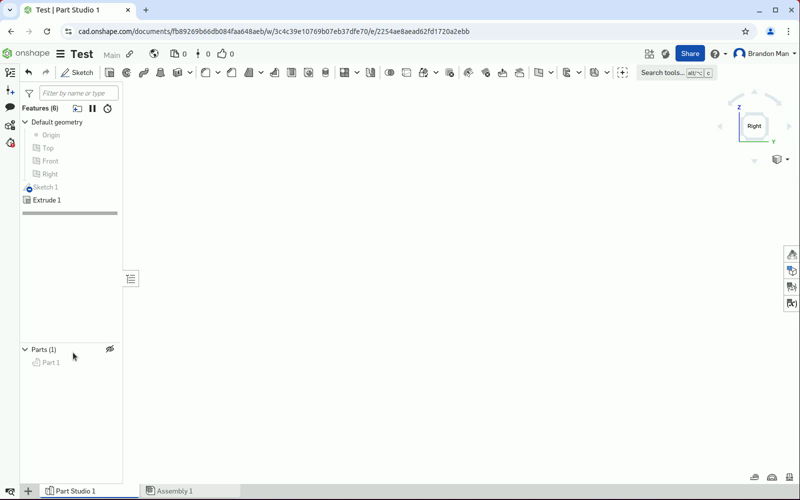
key(right)
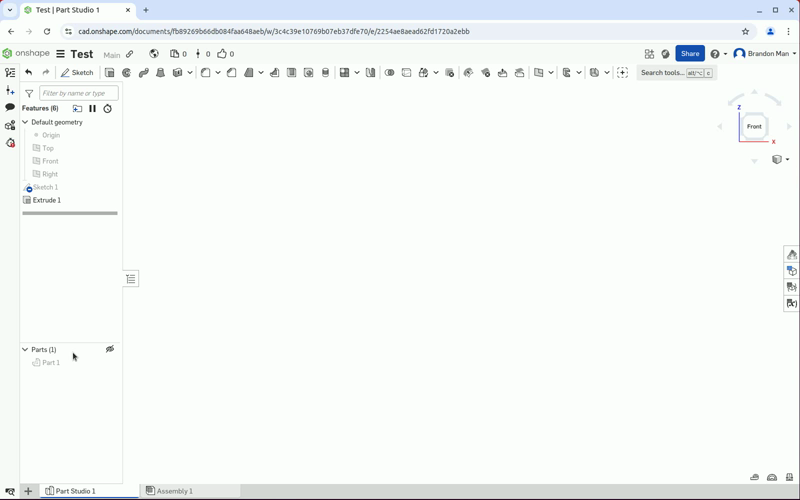
key_up(shift)
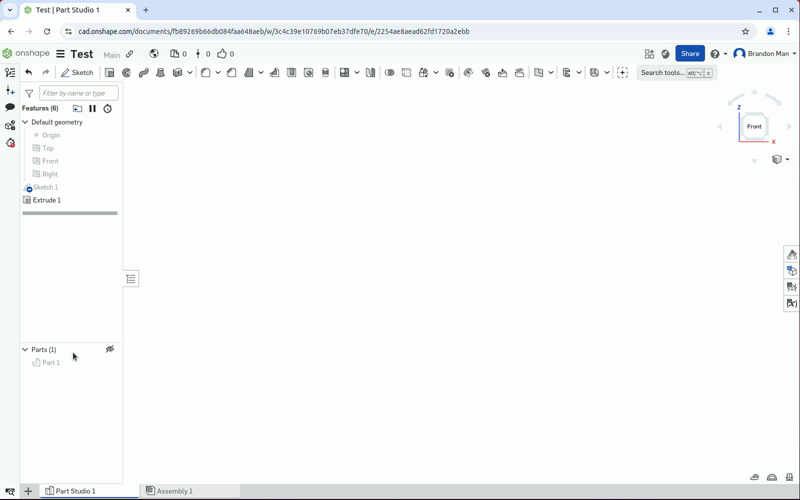
key(space)
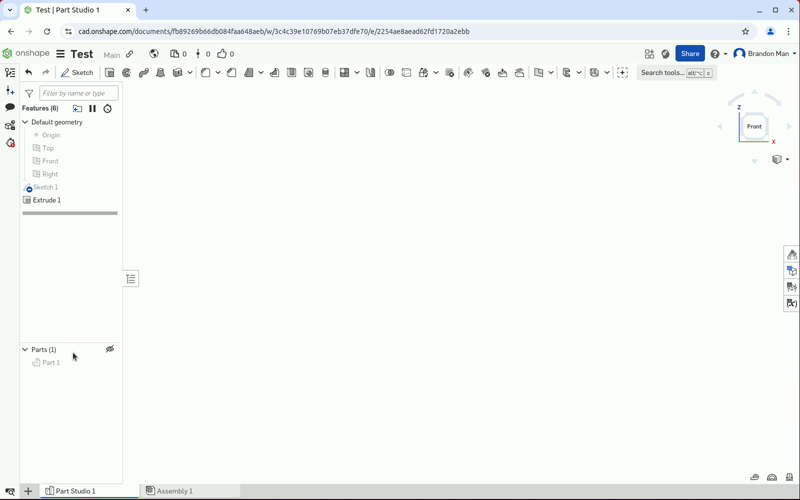
key_down(shift)
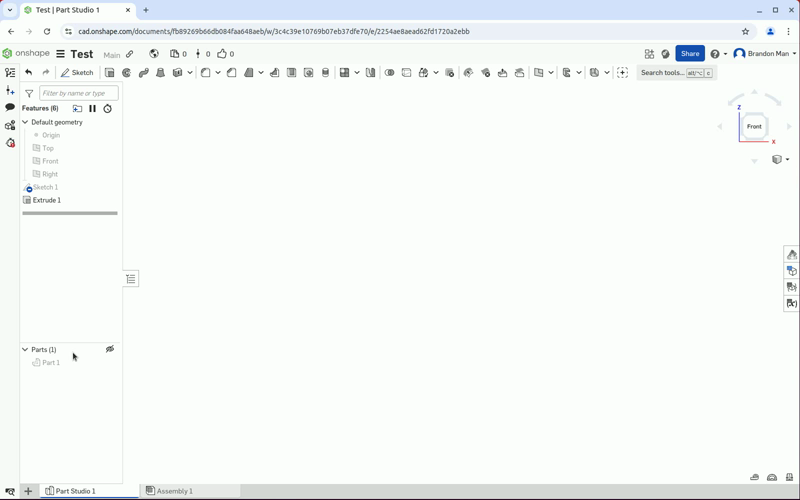
key(down)
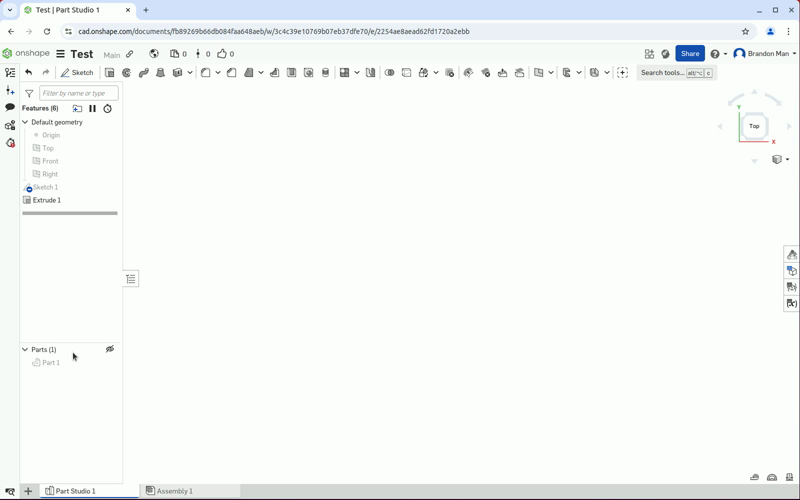
key_up(shift)
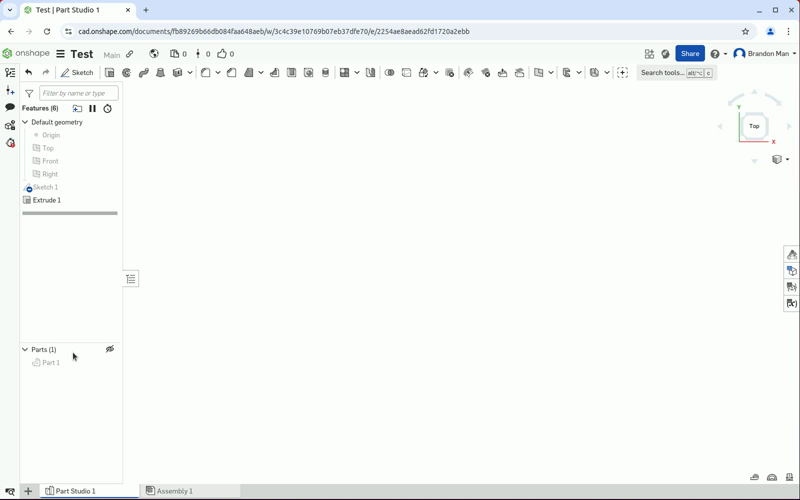
mouse_move(73, 352)
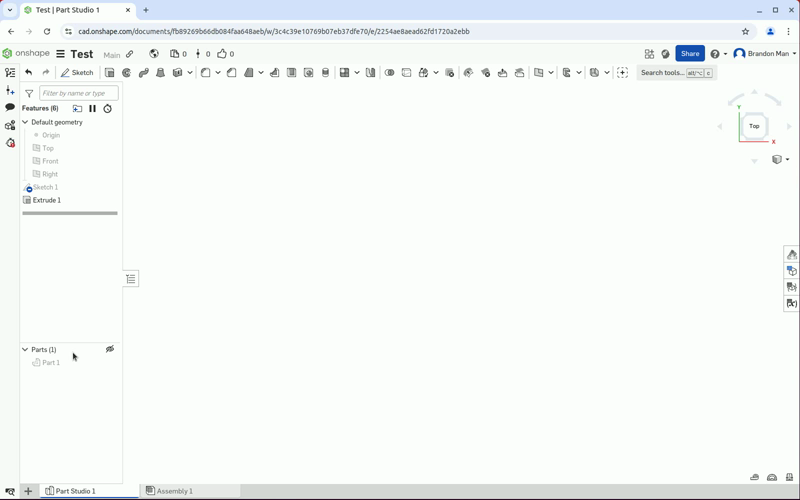
key(shift+y)
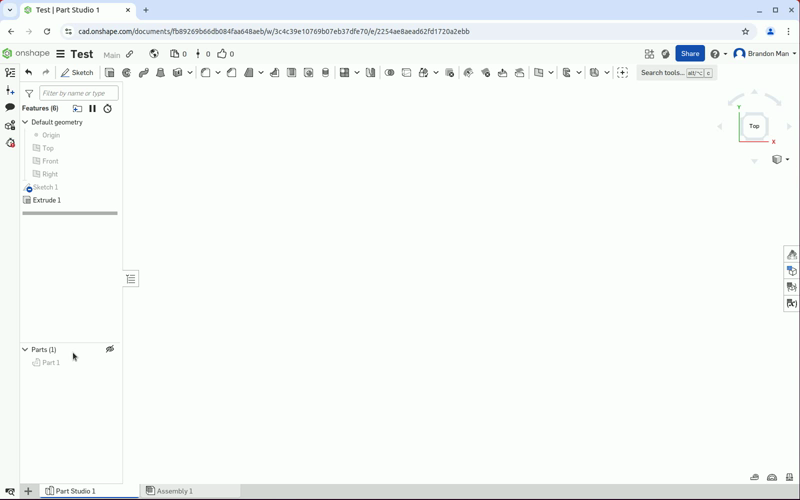
key(shift+s)
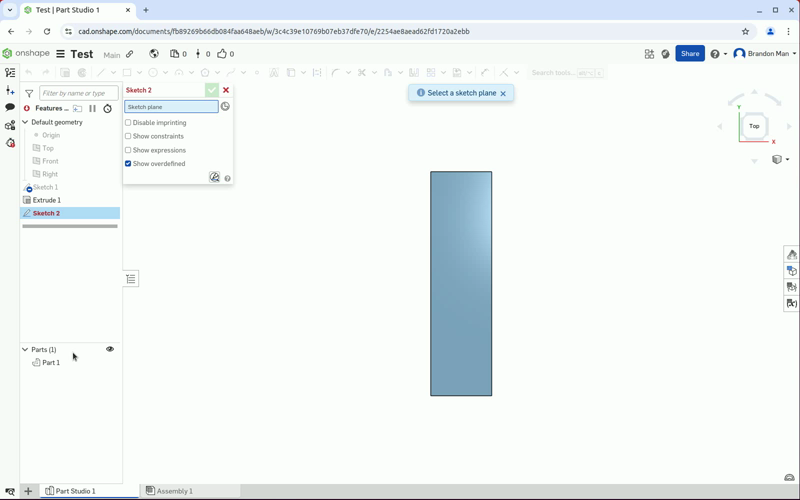
mouse_move(73, 150)
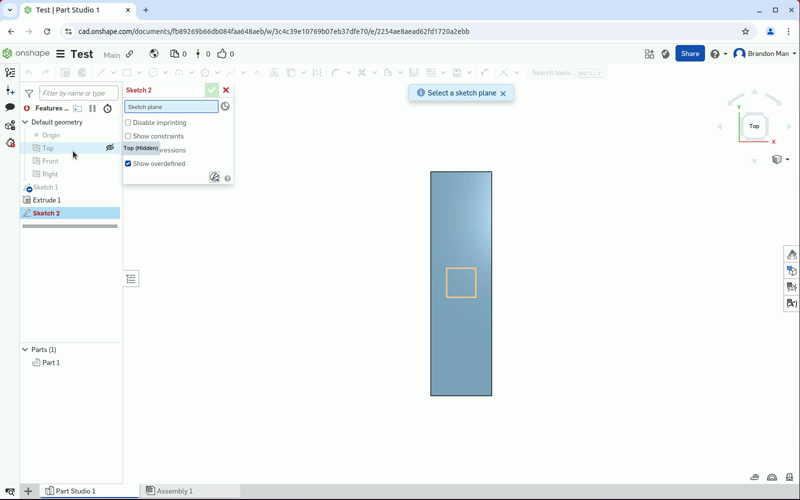
click(73, 150)
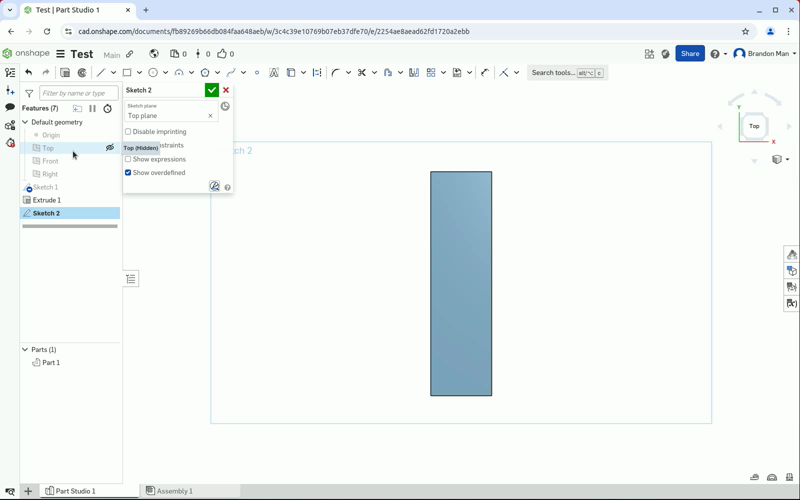
mouse_move(73, 352)
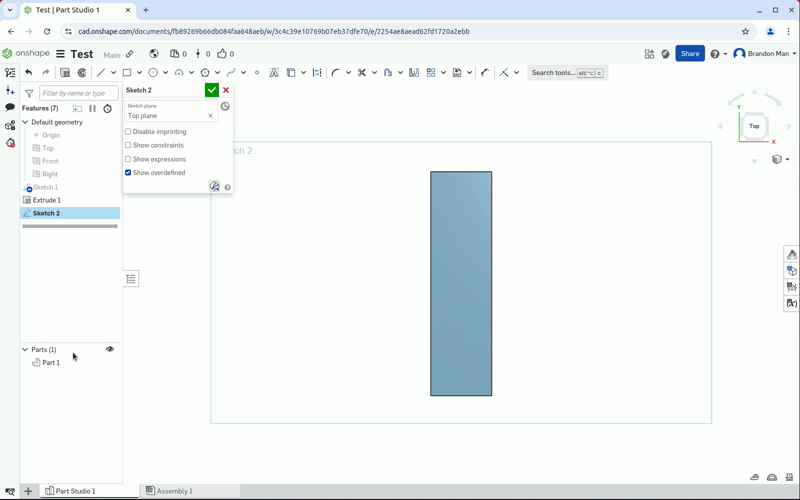
key(y)
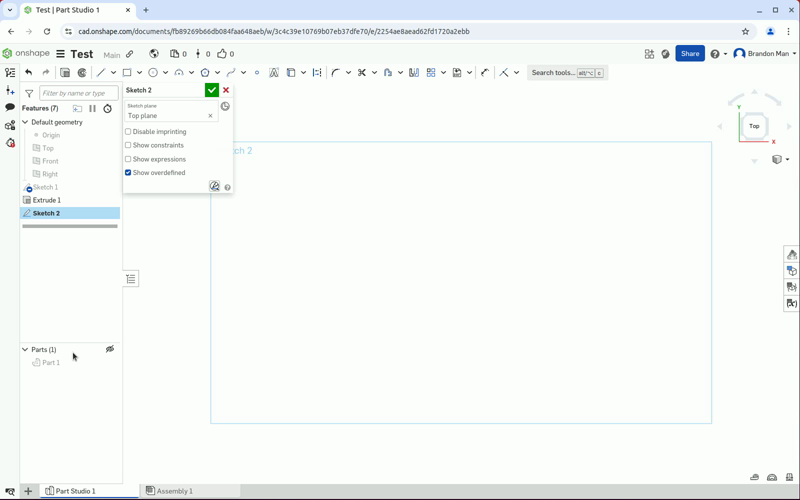
key(a)
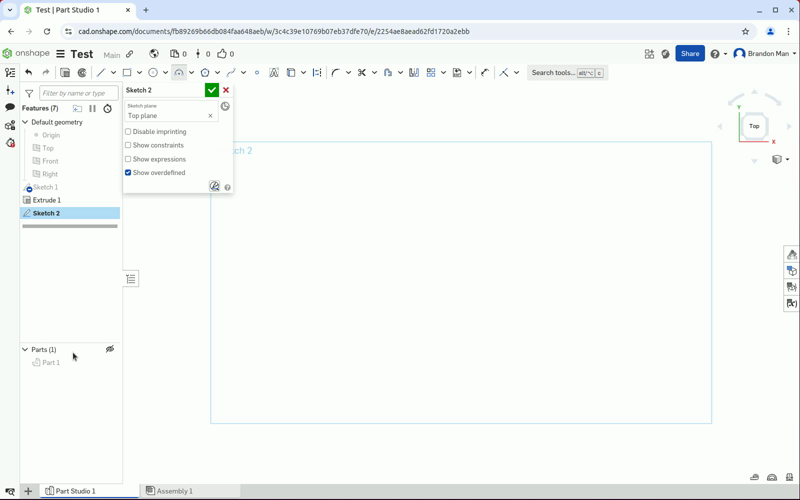
key_down(shift)
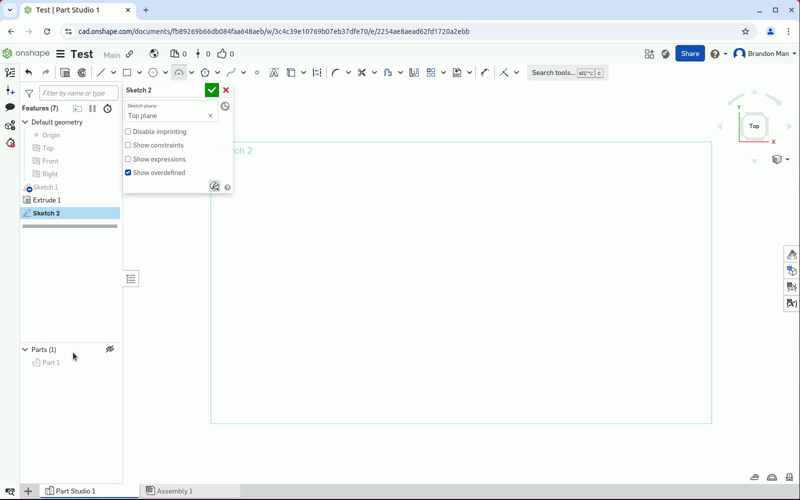
mouse_move(440, 189)
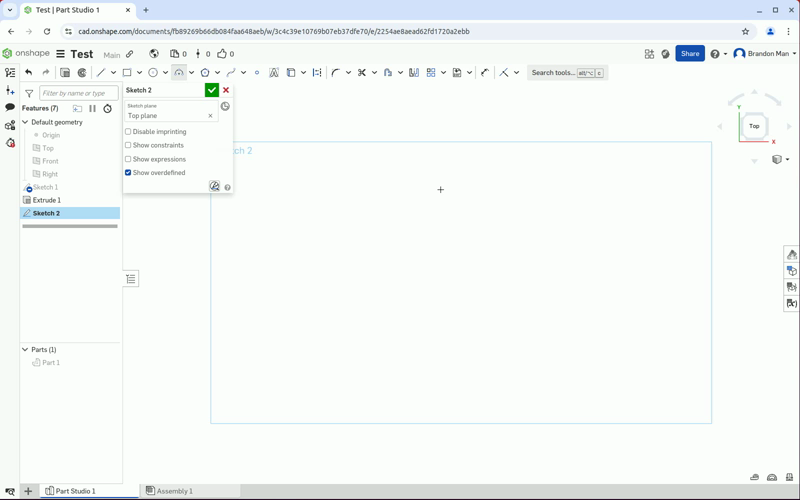
click(440, 189)
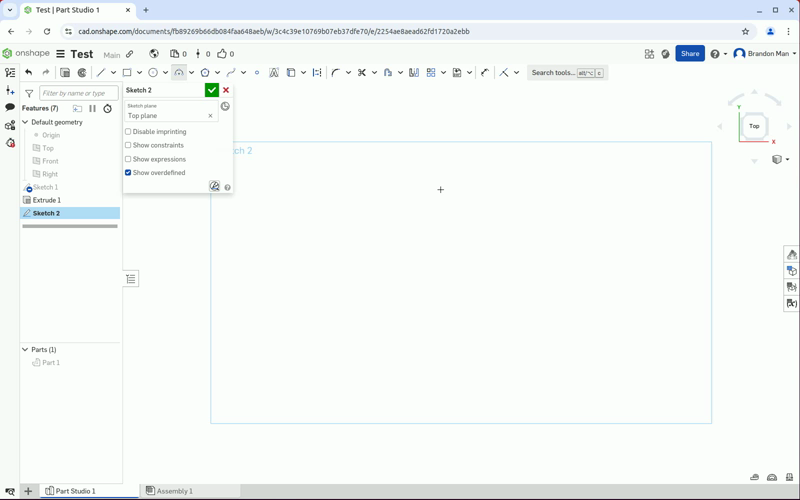
key_up(shift)
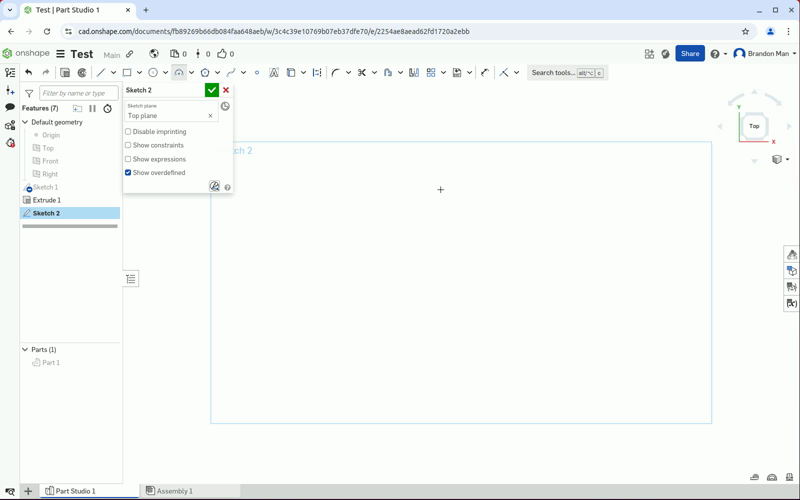
key_down(shift)
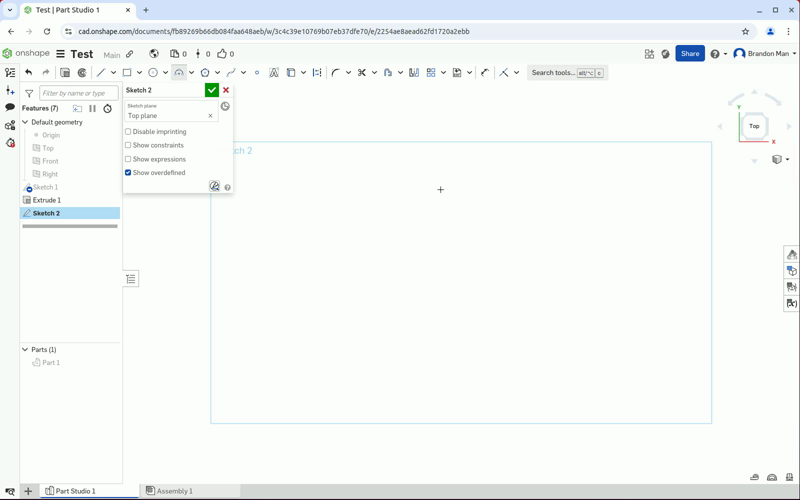
mouse_move(449, 197)
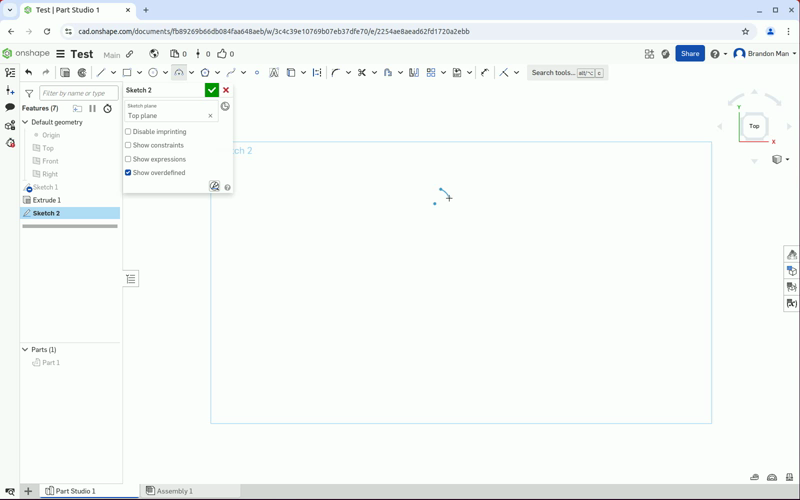
click(449, 197)
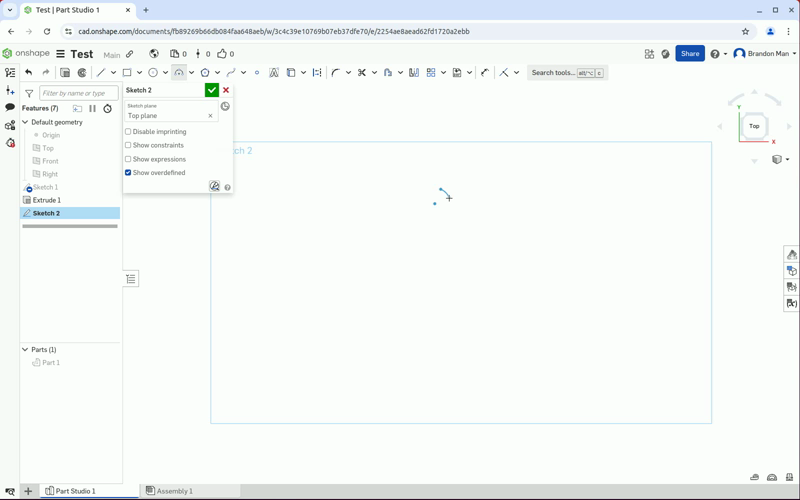
mouse_move(443, 195)
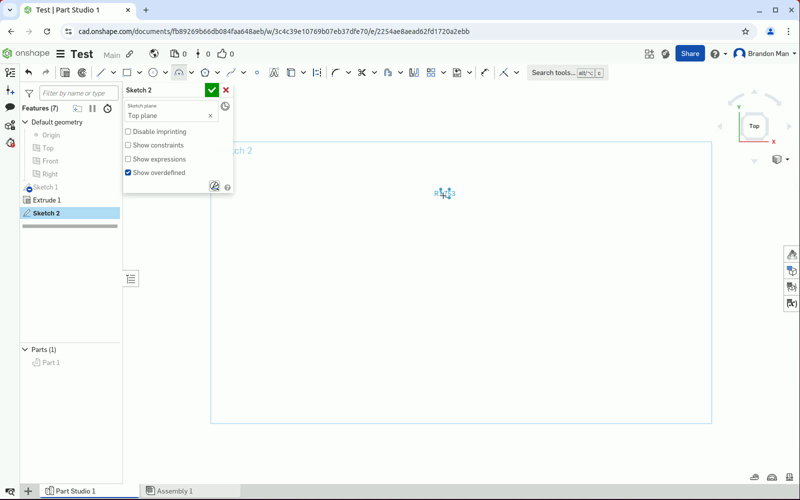
click(443, 195)
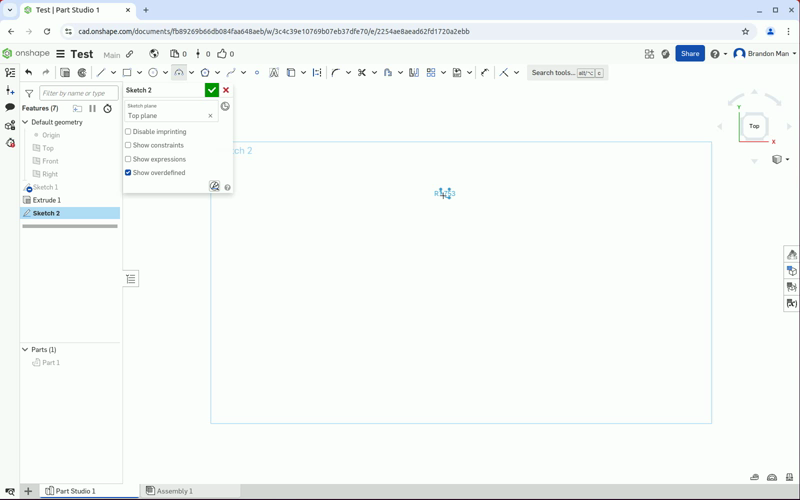
key_up(shift)
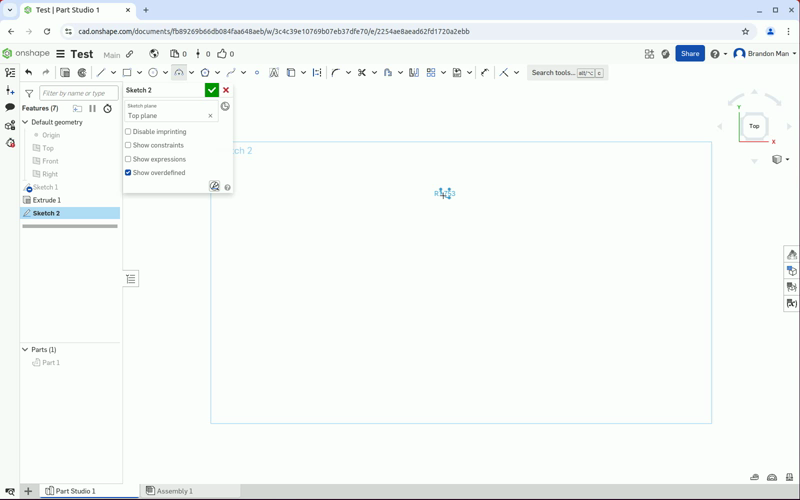
key(esc)
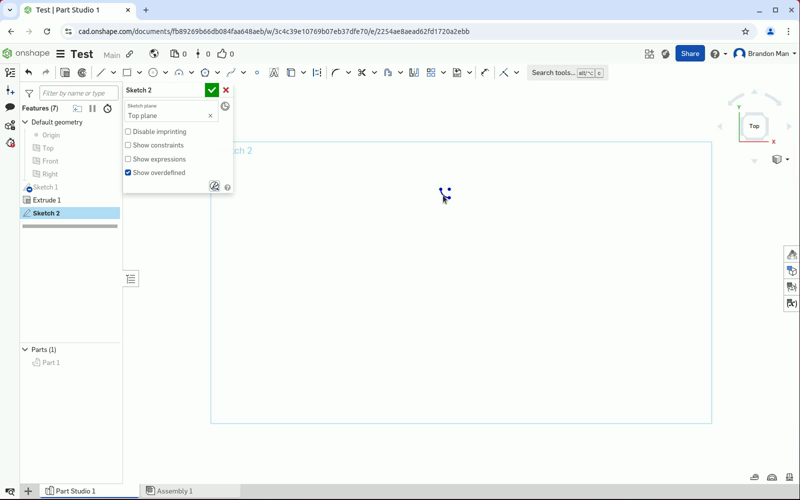
key(l)
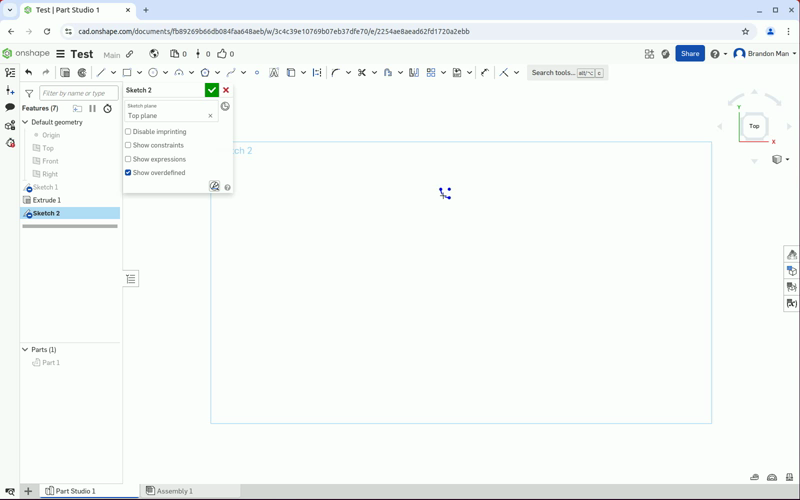
mouse_move(449, 197)
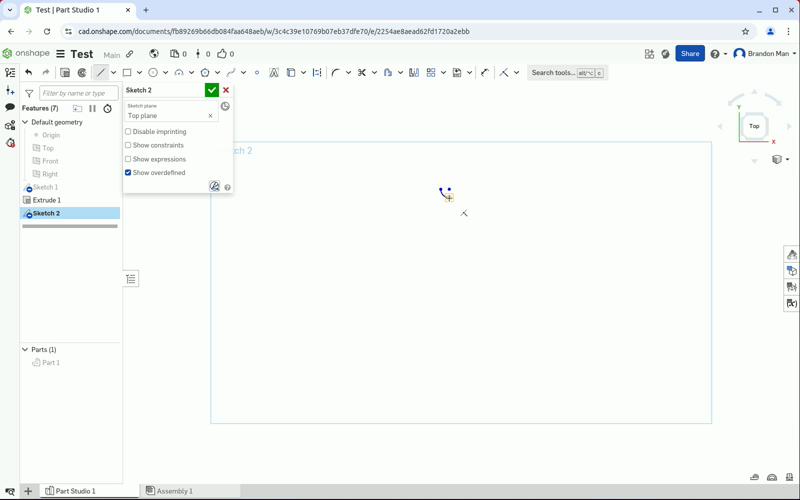
click(449, 197)
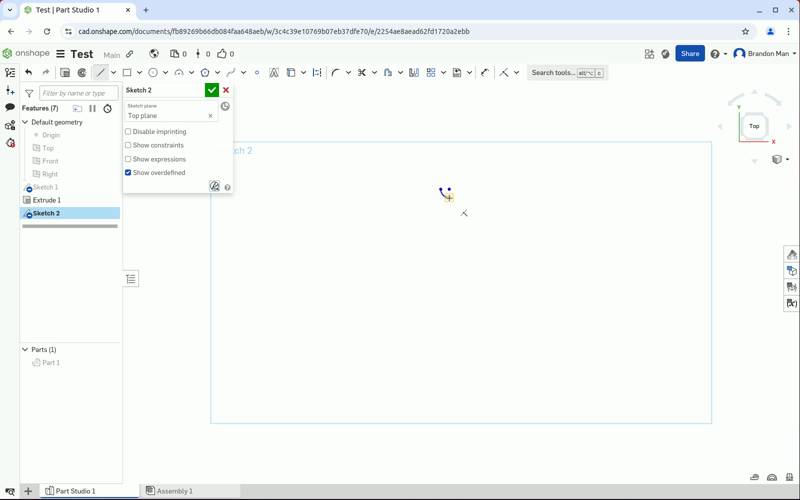
key_down(shift)
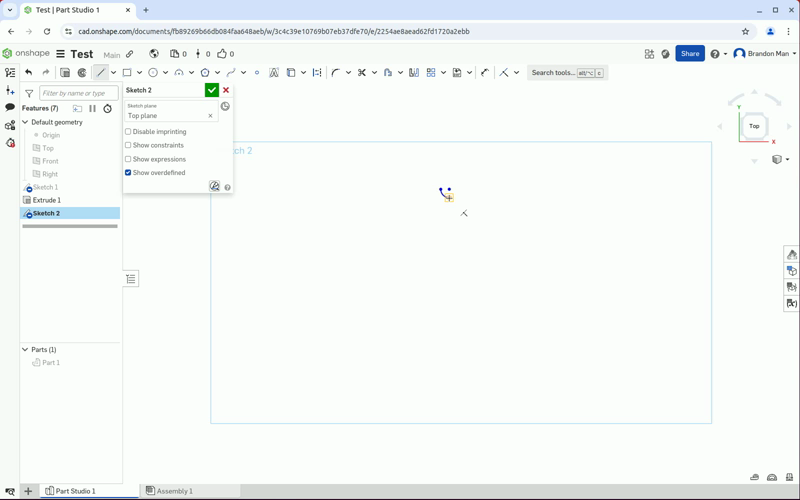
mouse_move(479, 197)
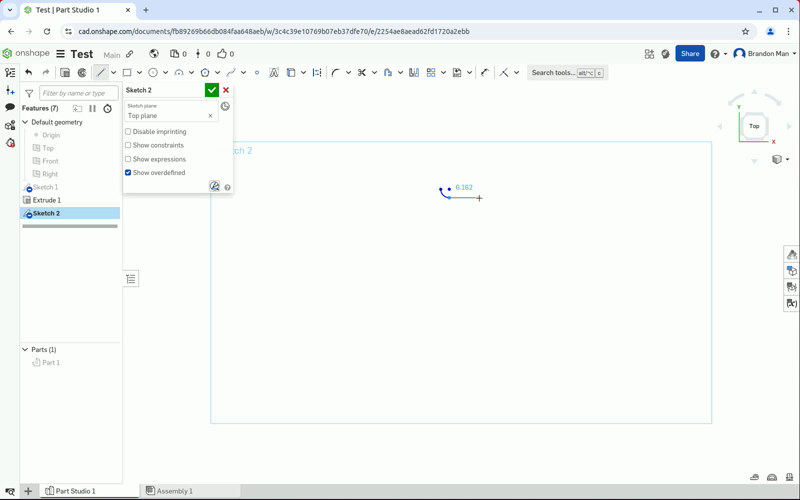
mouse_move(472, 197)
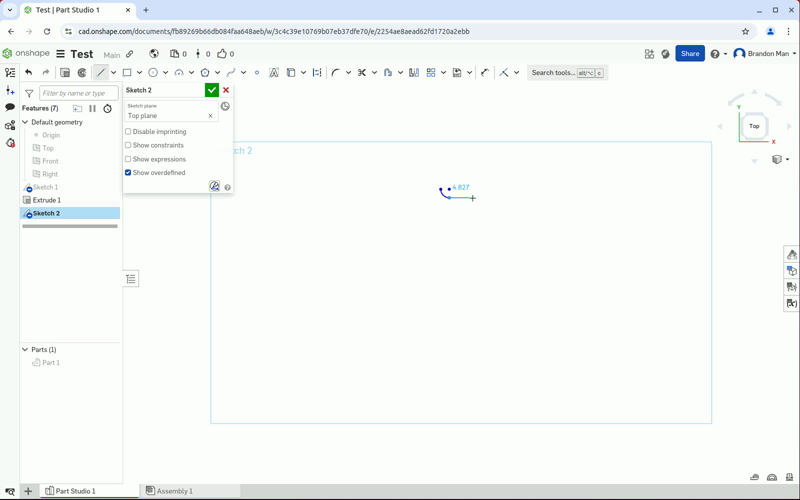
click(472, 197)
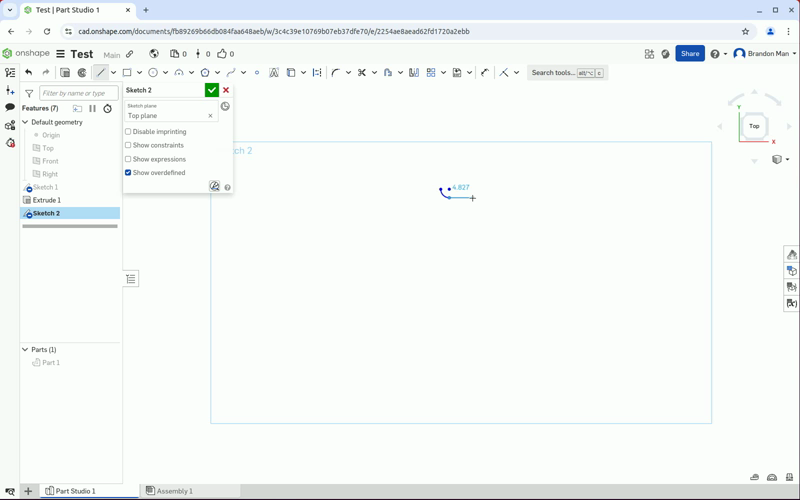
key_up(shift)
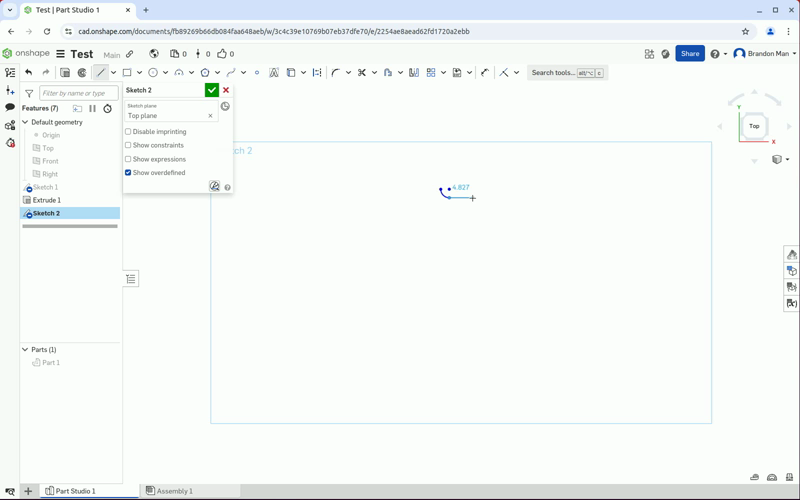
key(esc)
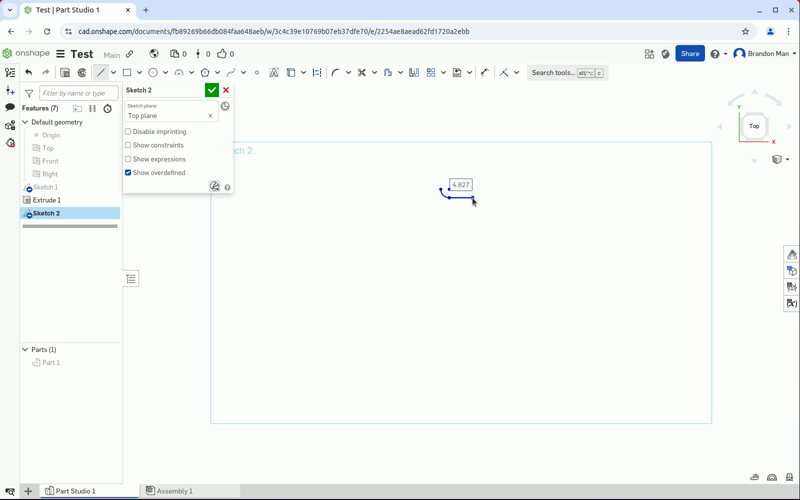
key(a)
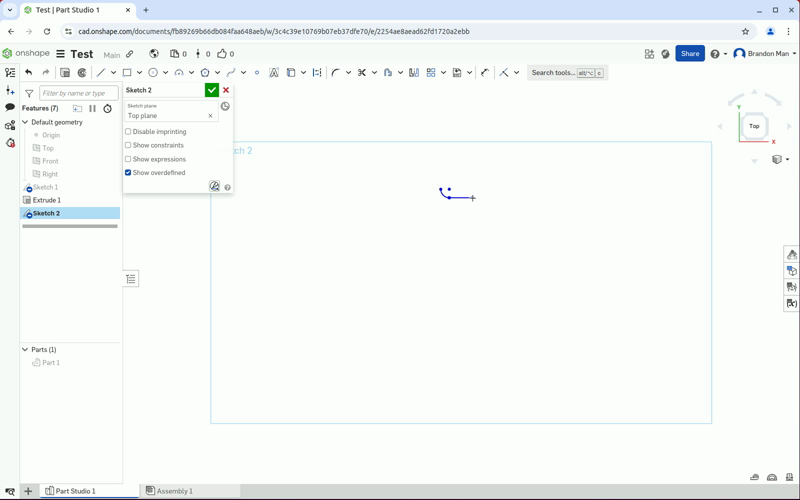
mouse_move(472, 197)
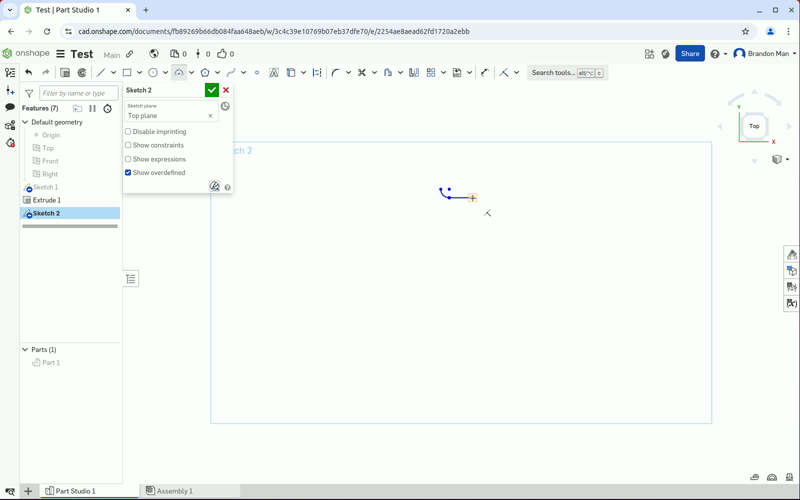
click(472, 197)
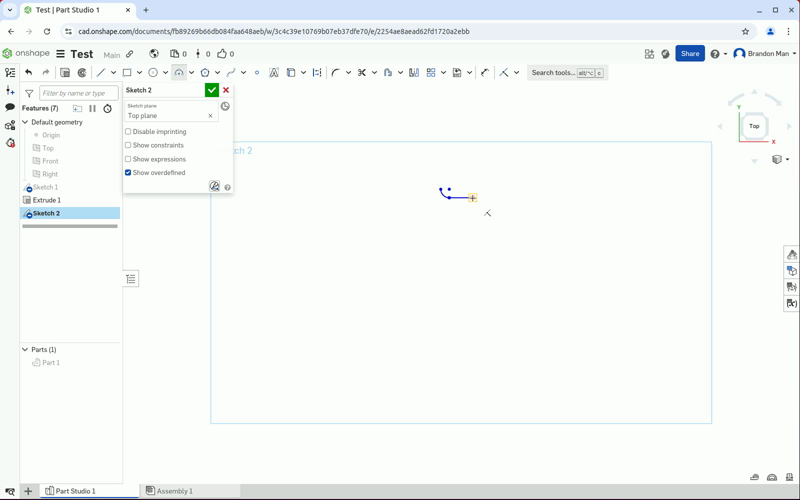
key_down(shift)
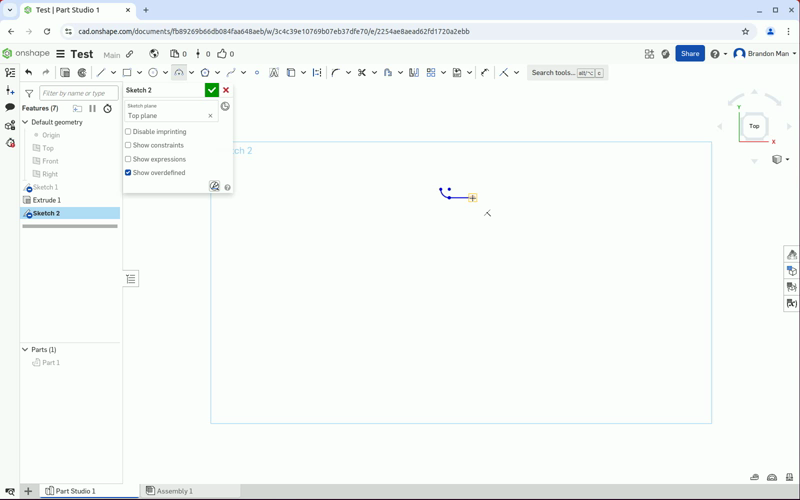
mouse_move(481, 189)
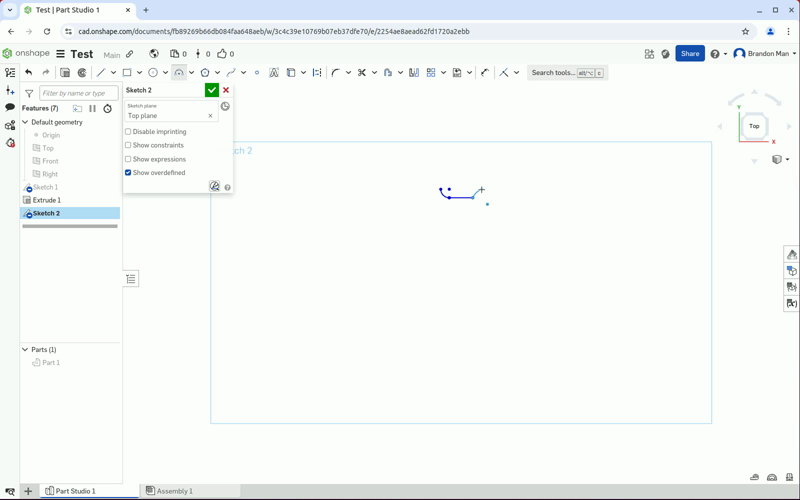
click(481, 189)
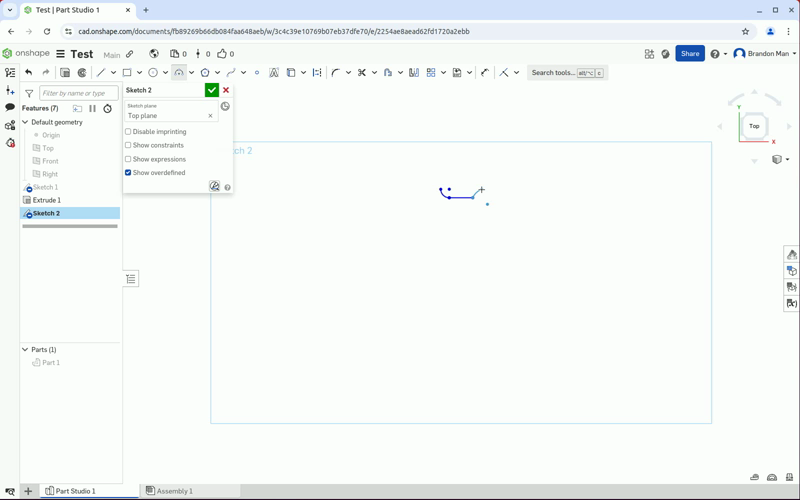
mouse_move(478, 195)
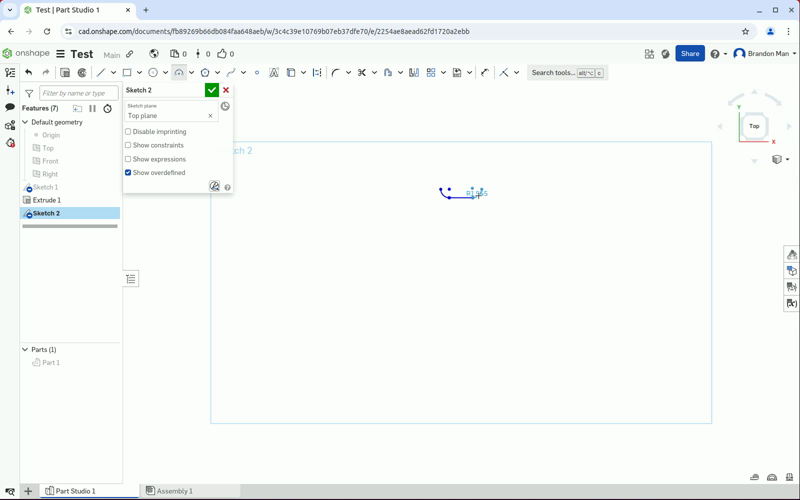
click(478, 195)
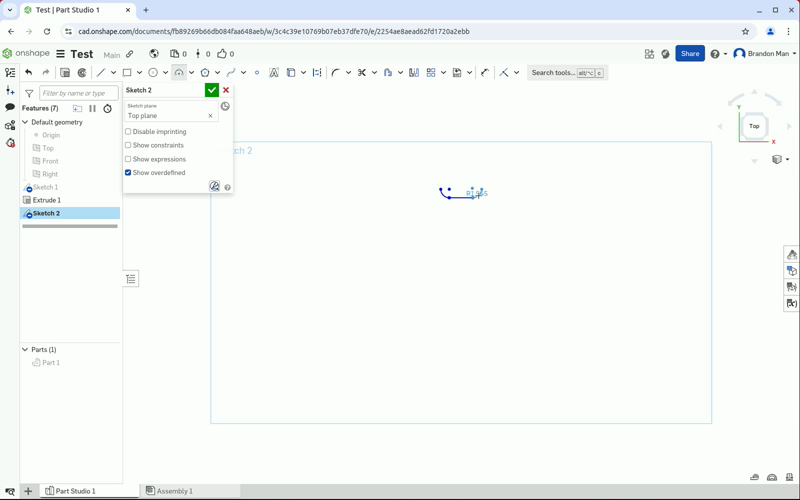
key_up(shift)
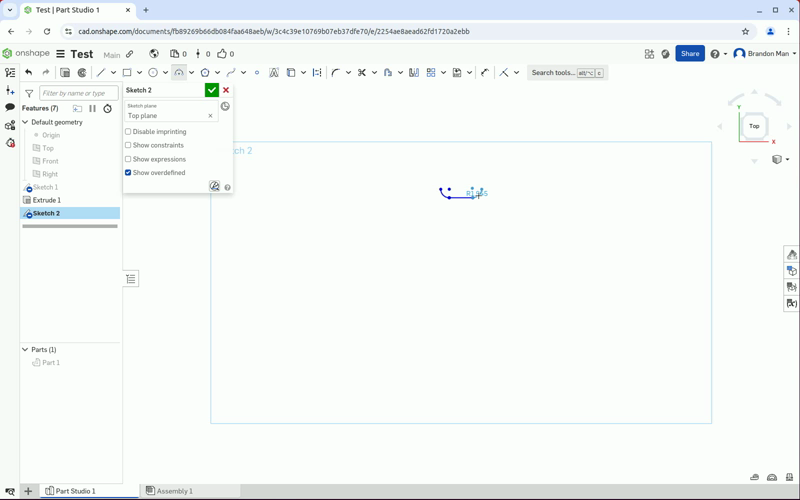
key(esc)
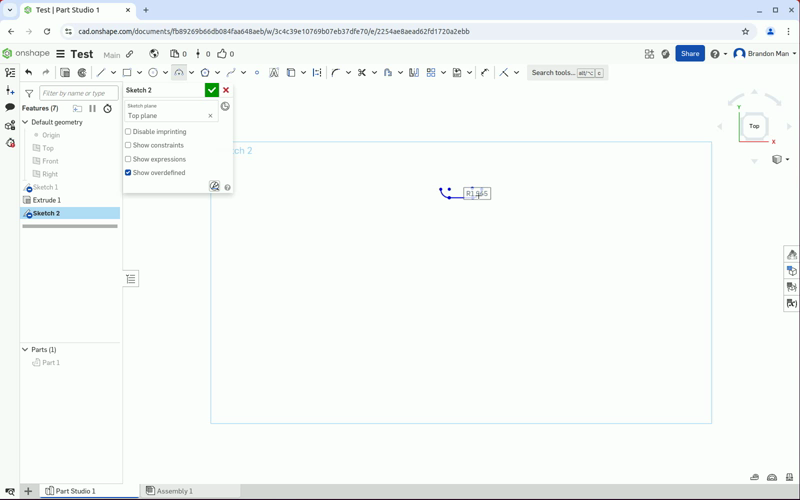
key(l)
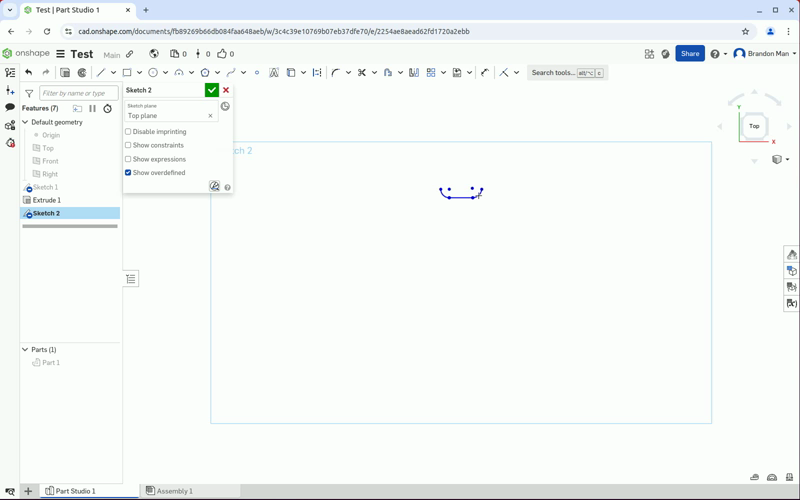
mouse_move(481, 189)
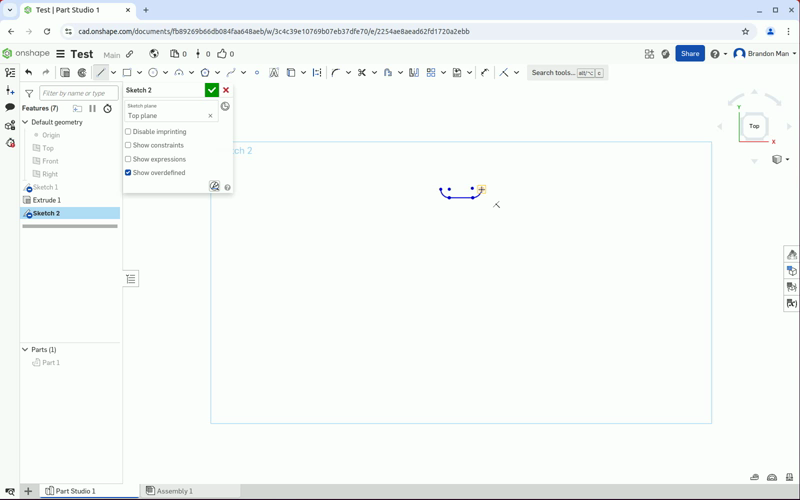
click(481, 189)
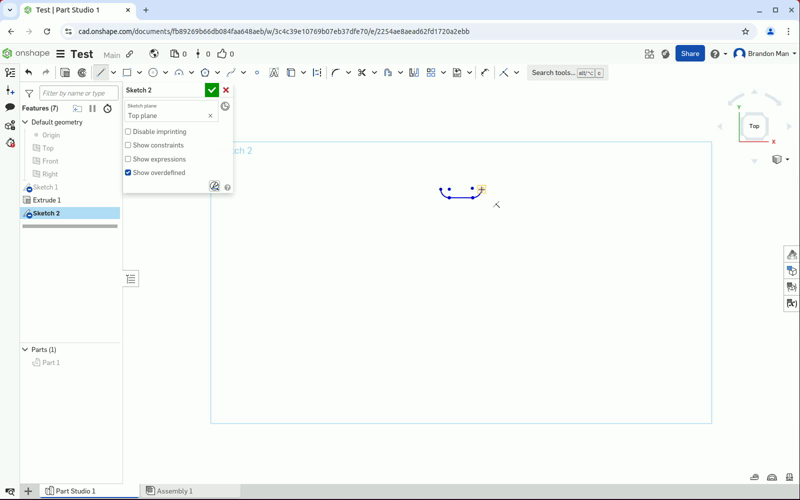
key_down(shift)
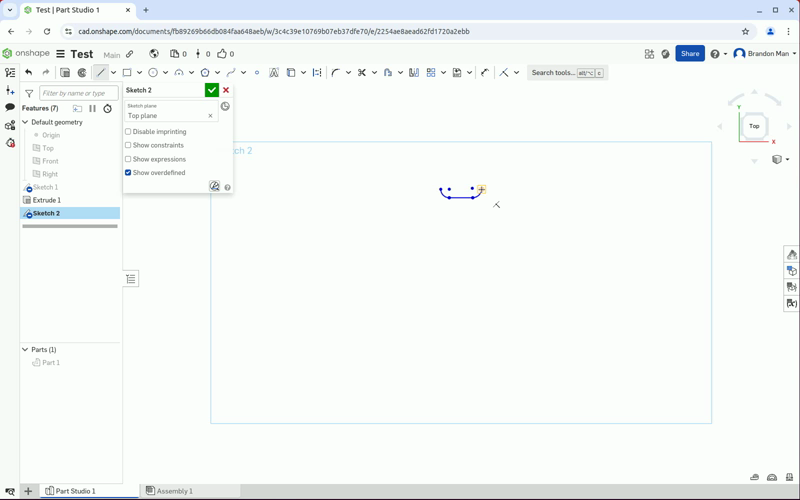
mouse_move(511, 189)
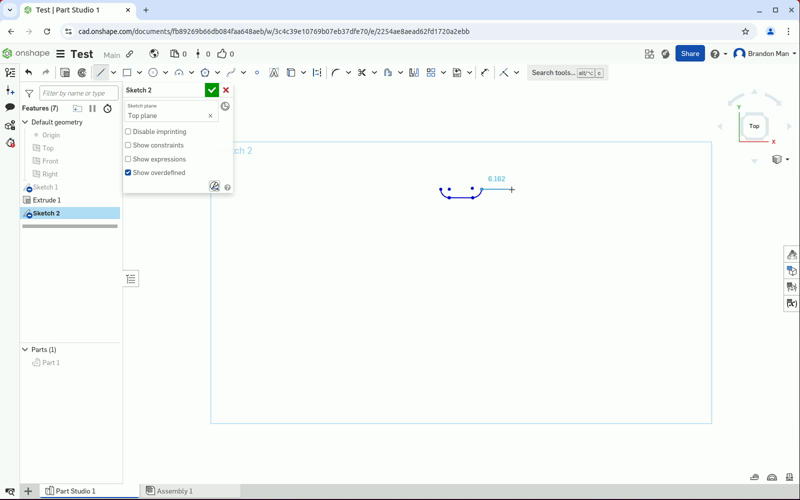
mouse_move(481, 186)
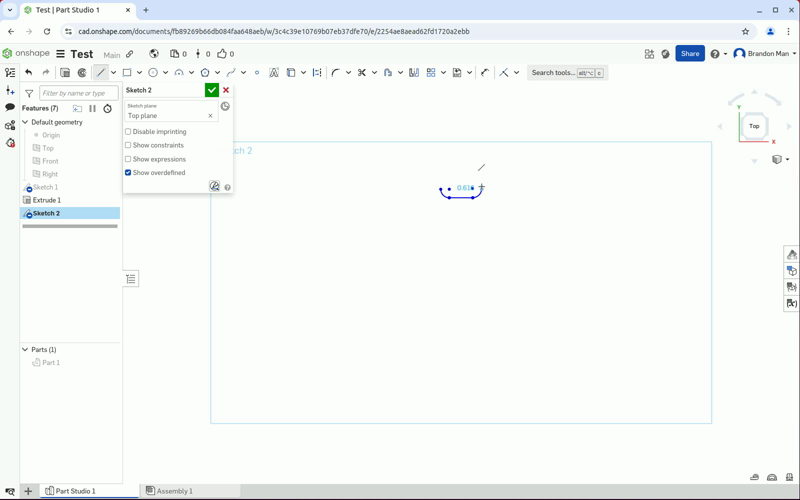
scroll(6)
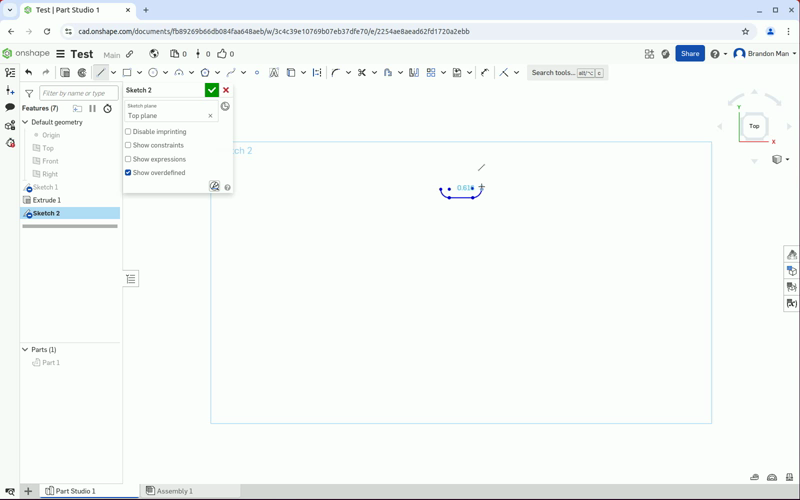
scroll(6)
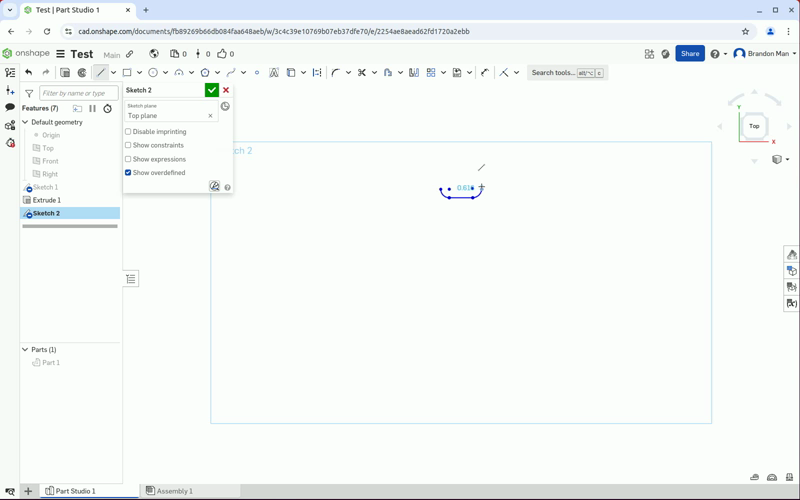
scroll(6)
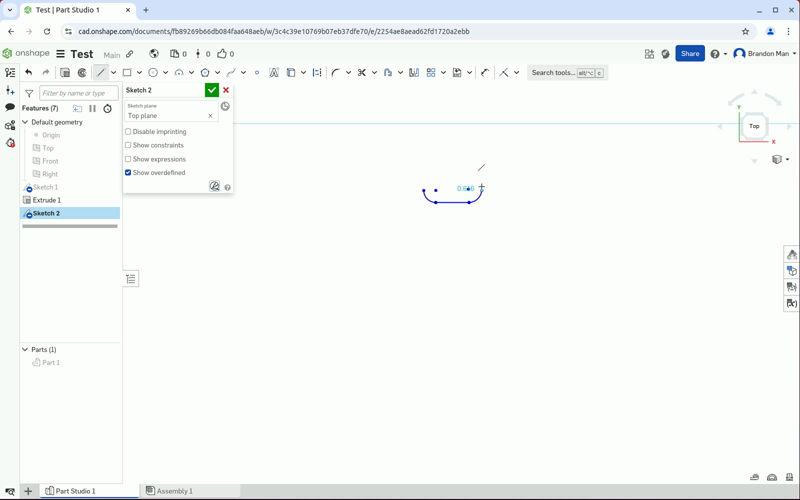
scroll(6)
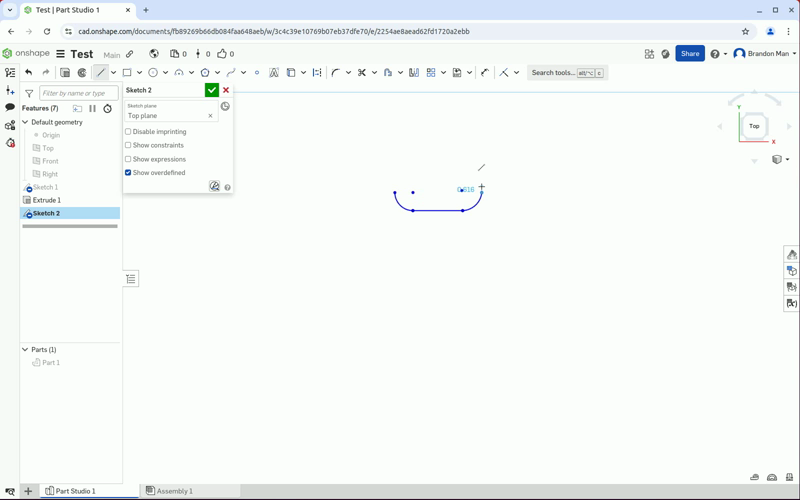
scroll(6)
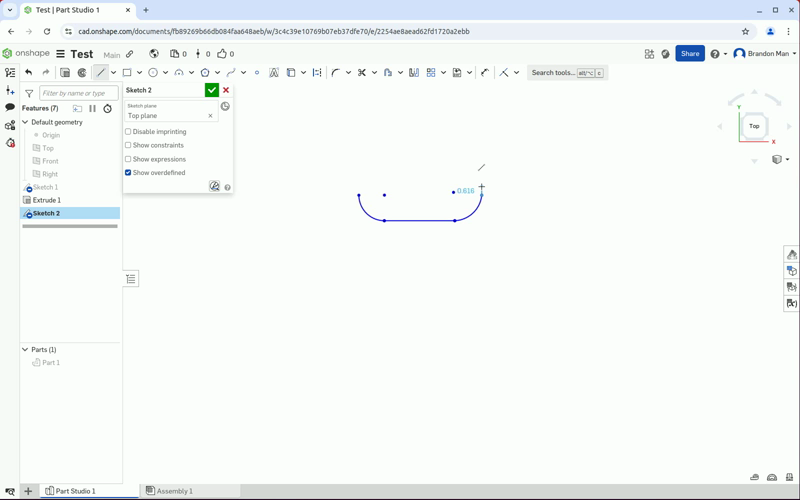
scroll(6)
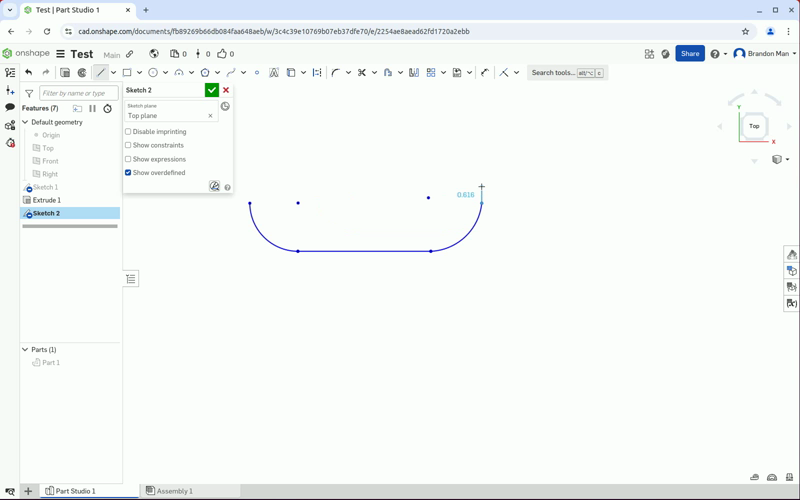
scroll(6)
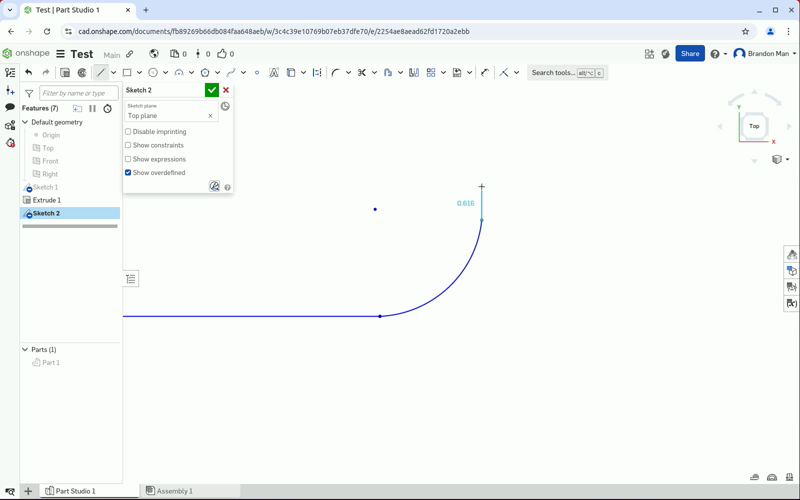
click(481, 186)
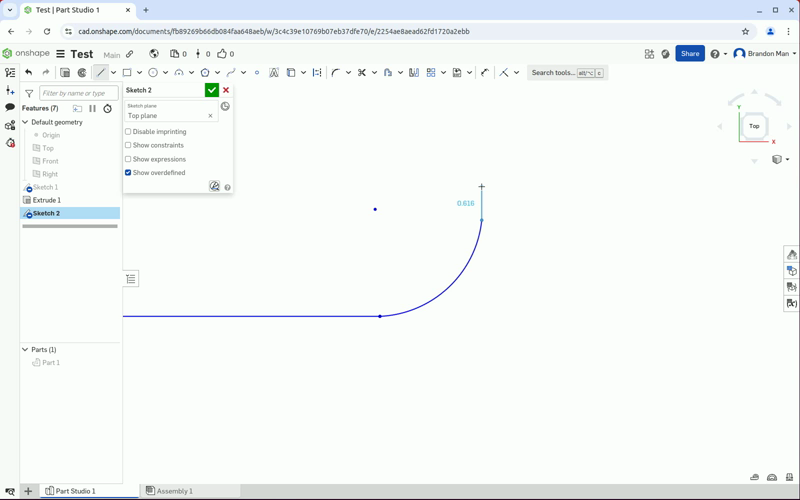
scroll(-6)
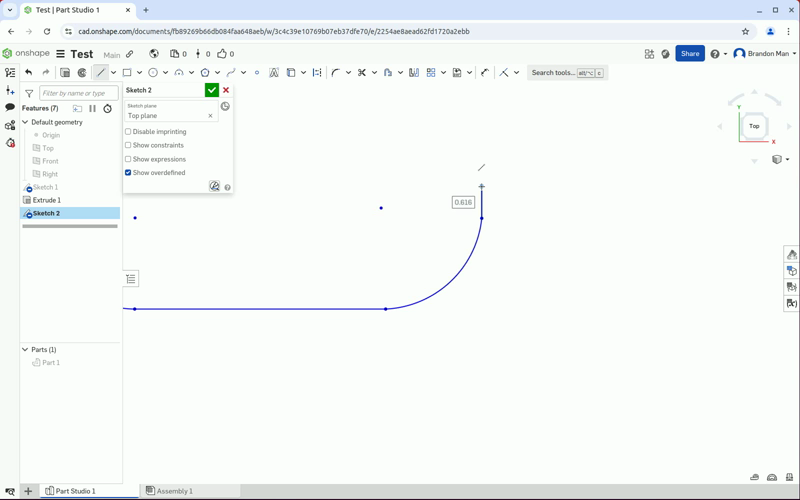
scroll(-6)
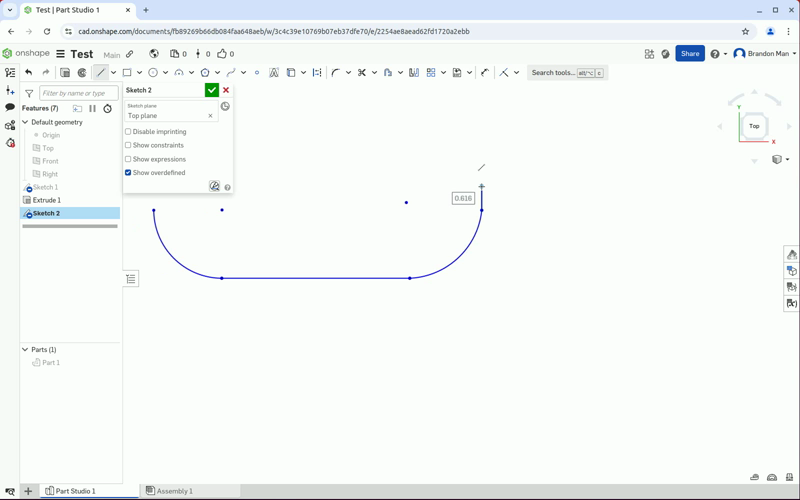
scroll(-6)
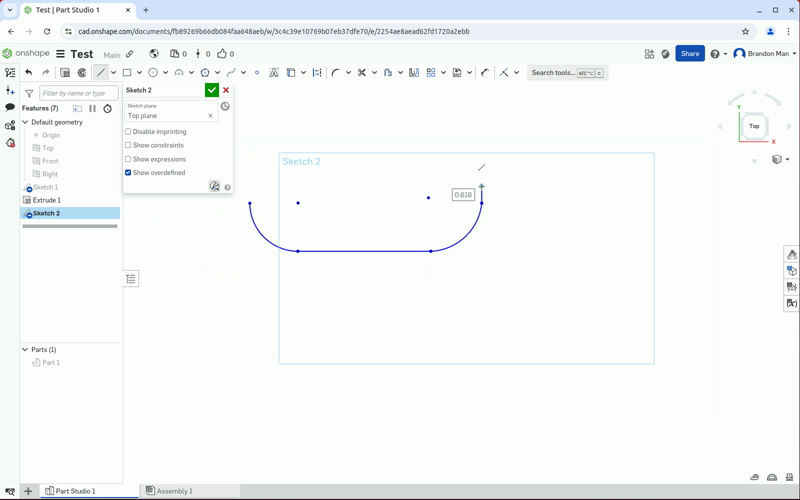
scroll(-6)
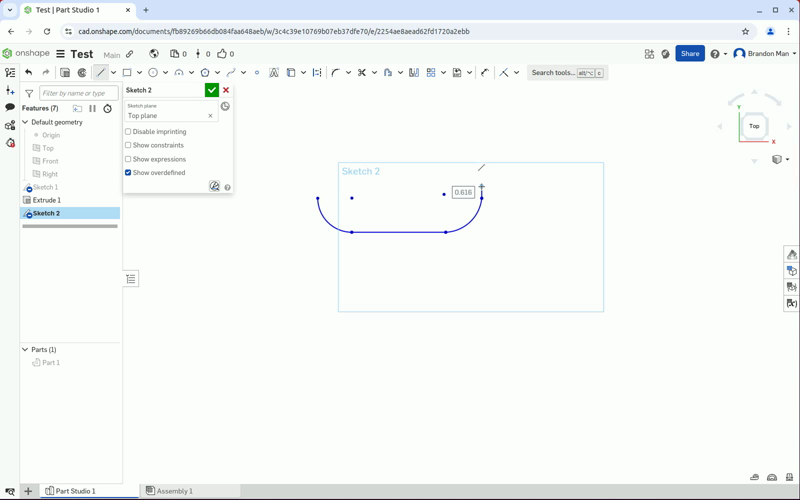
scroll(-6)
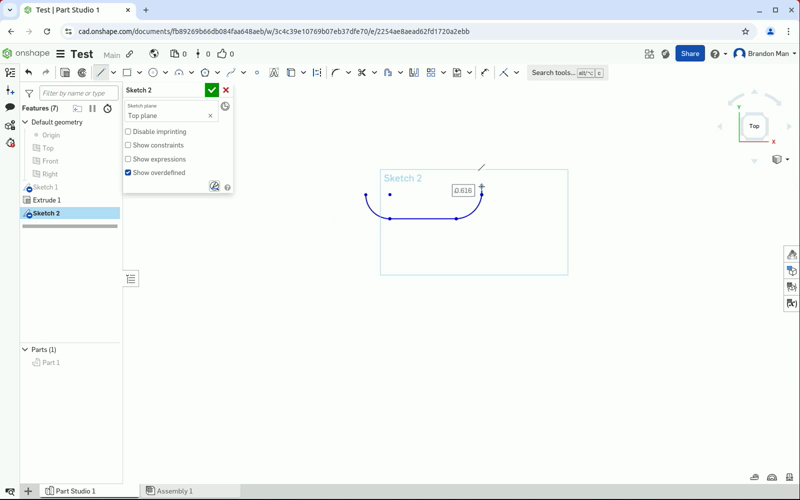
scroll(-6)
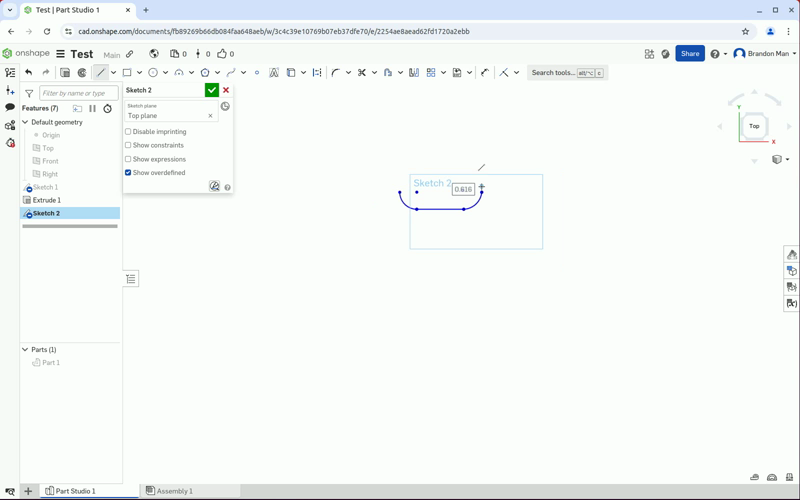
scroll(-6)
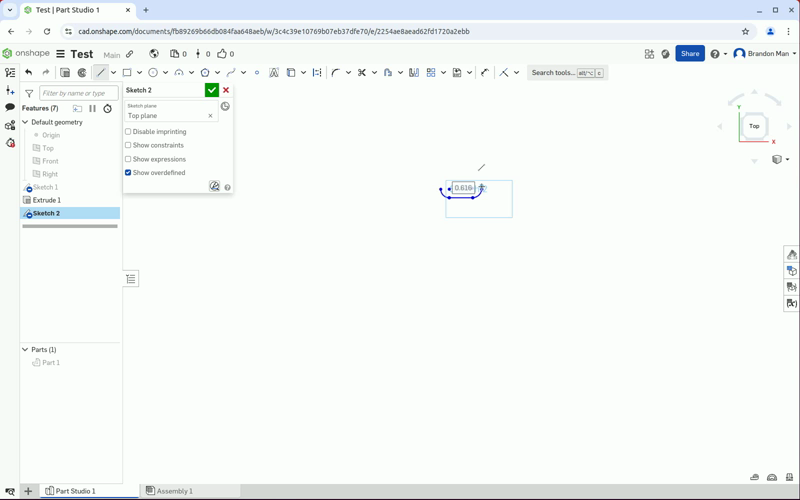
key_up(shift)
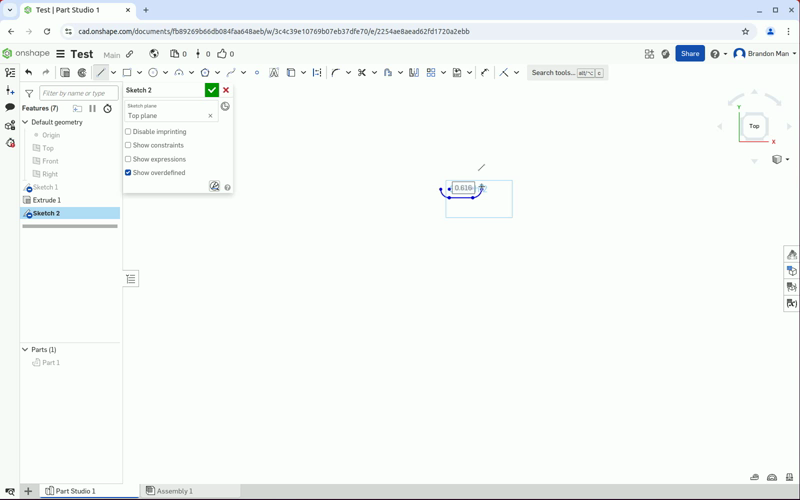
key(esc)
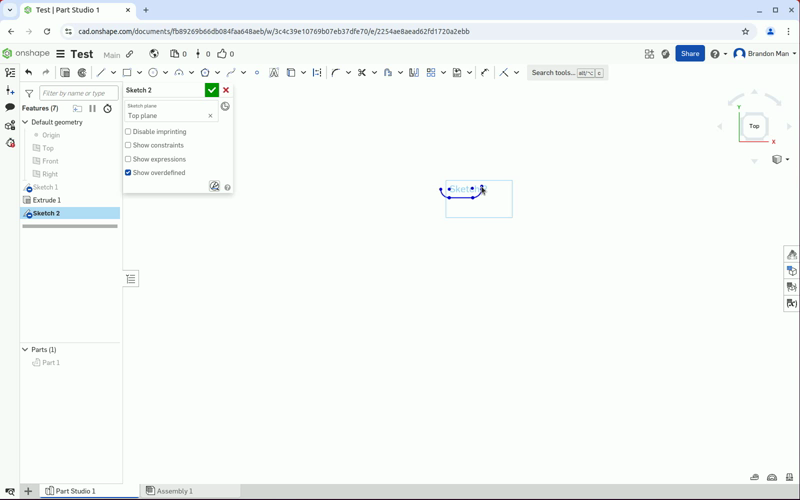
key(a)
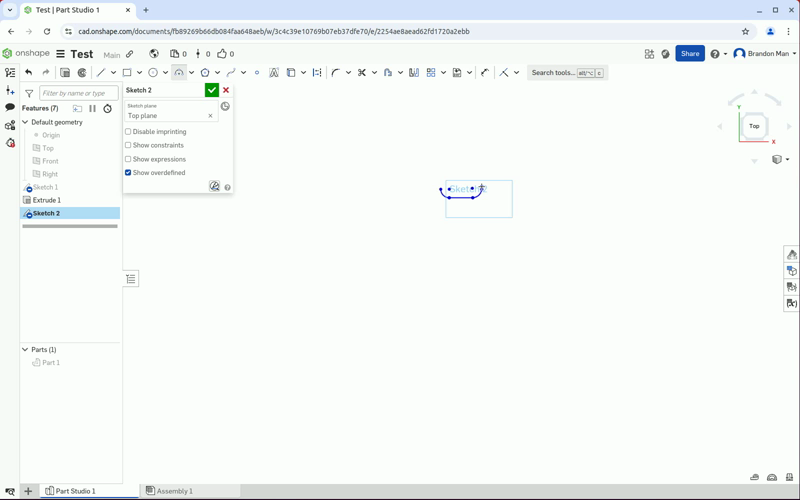
mouse_move(481, 186)
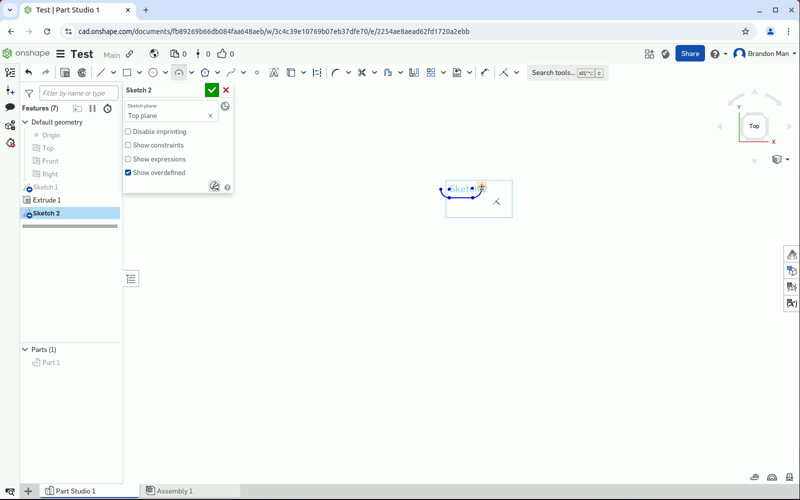
scroll(6)
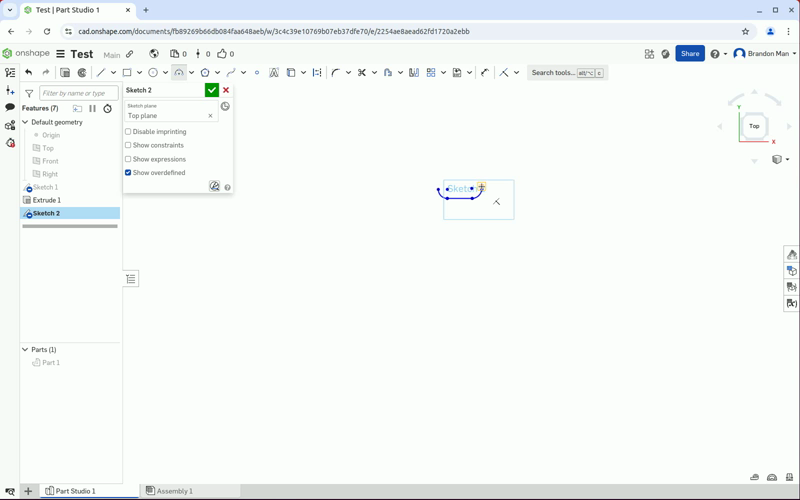
scroll(6)
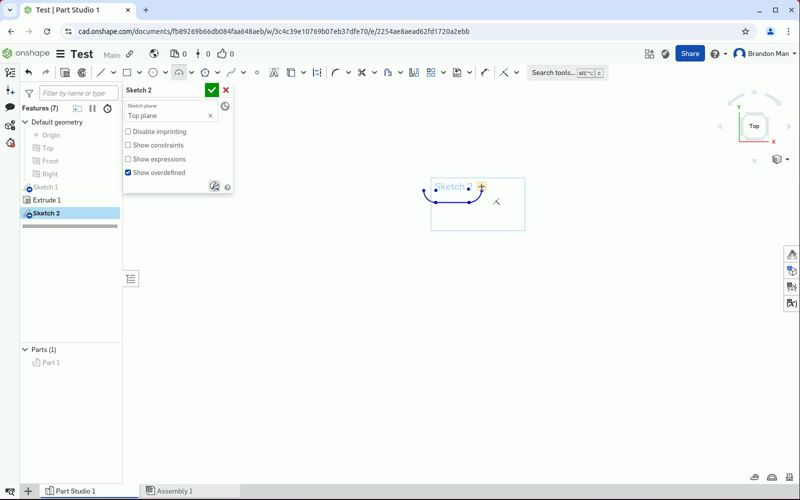
scroll(6)
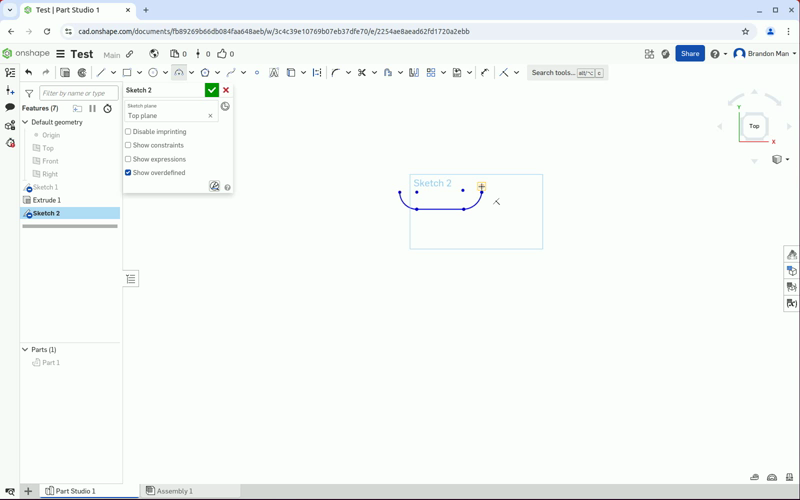
scroll(6)
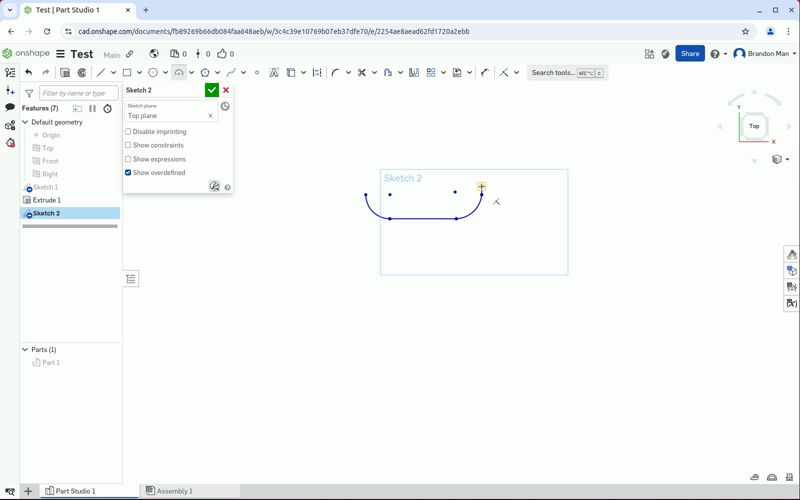
scroll(6)
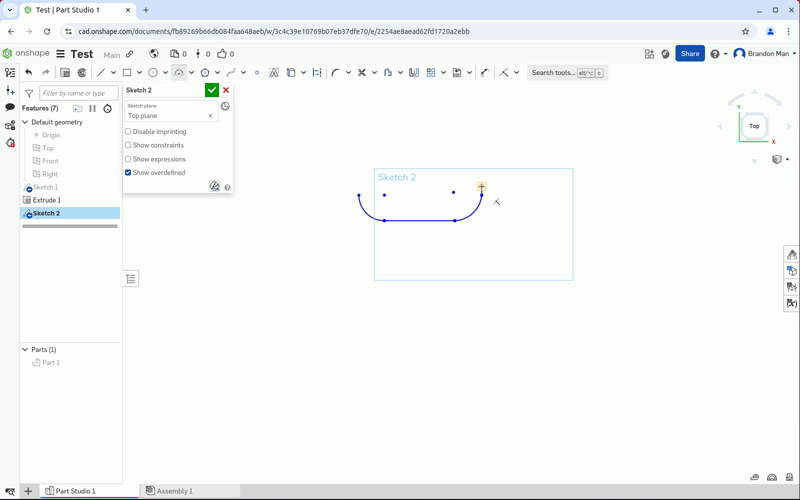
scroll(6)
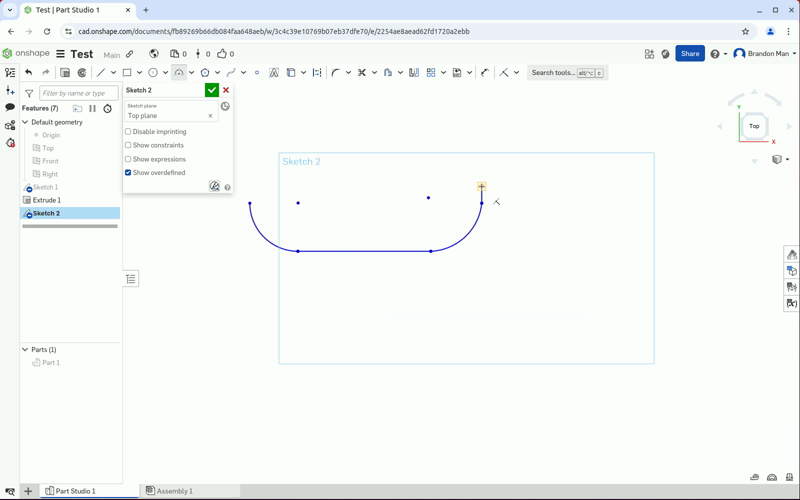
scroll(6)
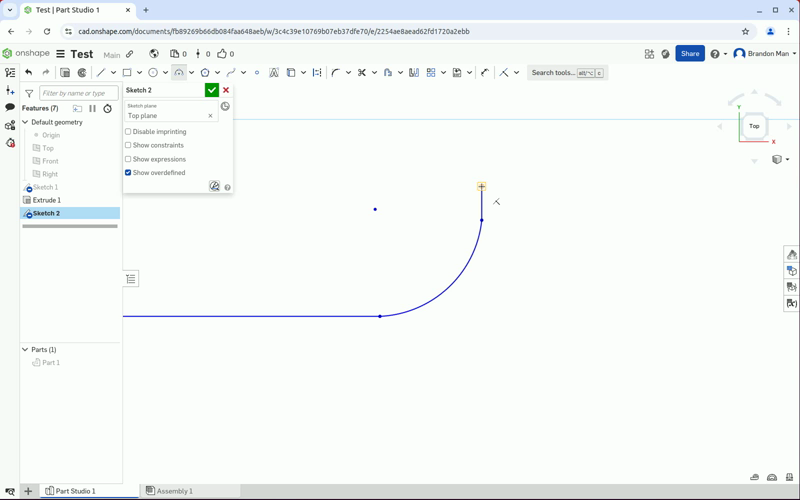
click(481, 186)
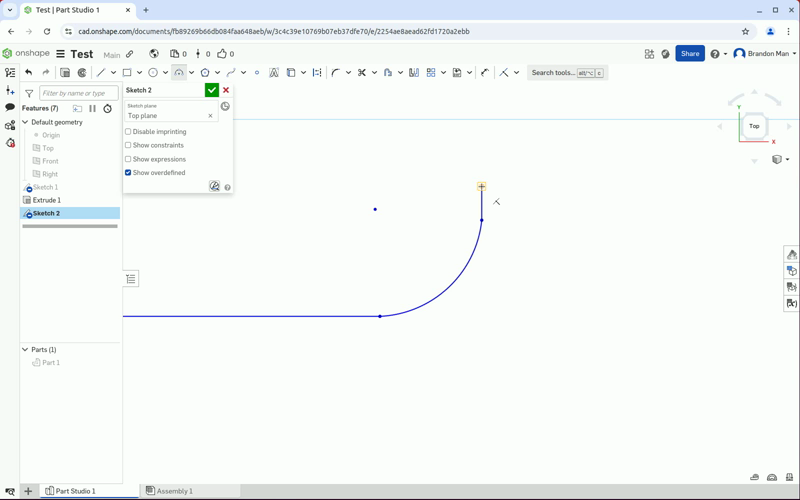
scroll(-6)
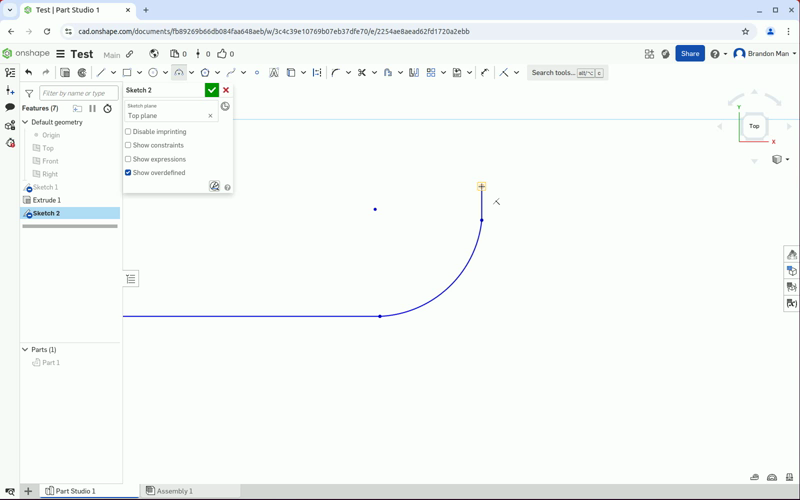
scroll(-6)
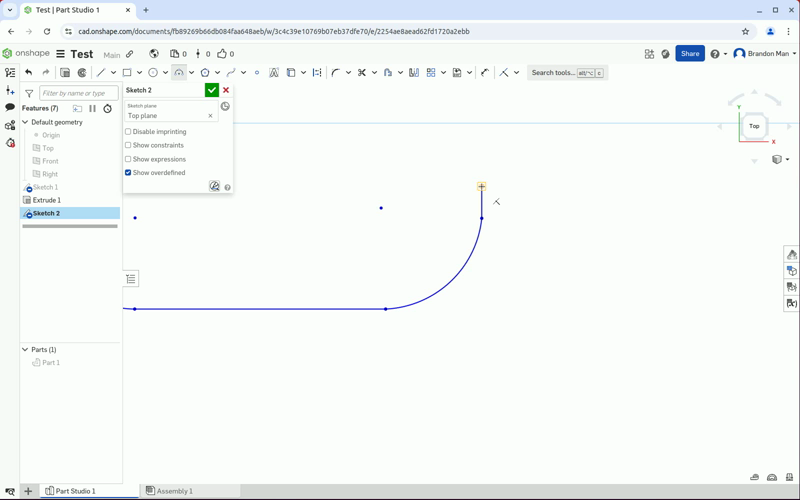
scroll(-6)
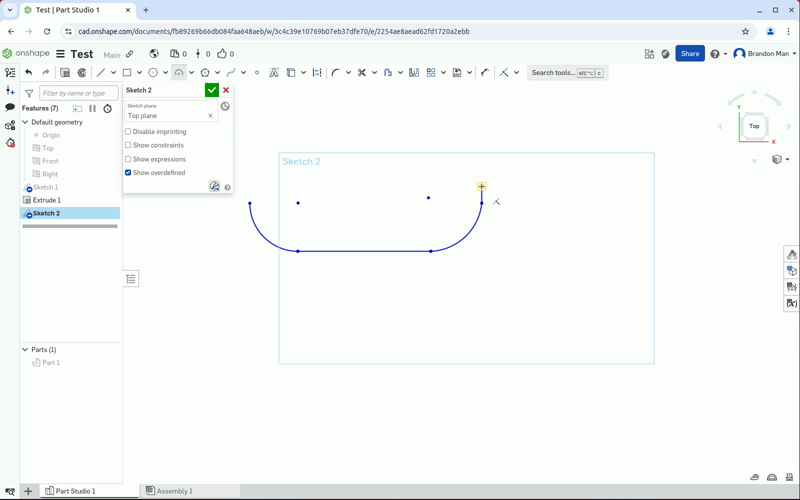
scroll(-6)
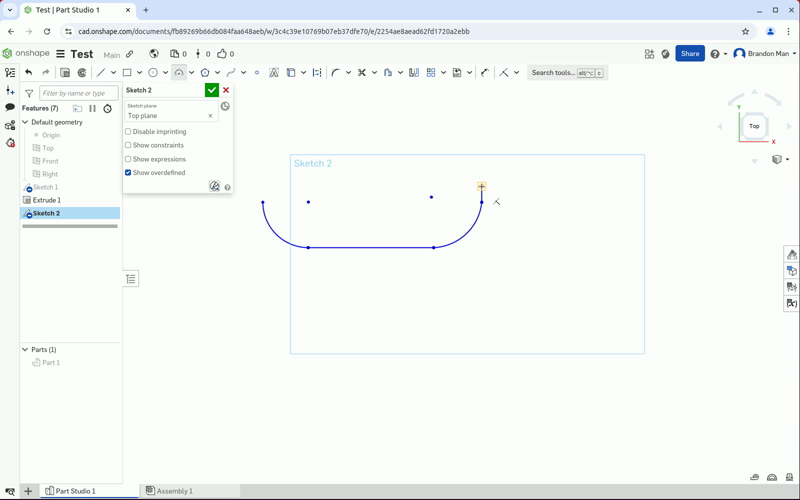
scroll(-6)
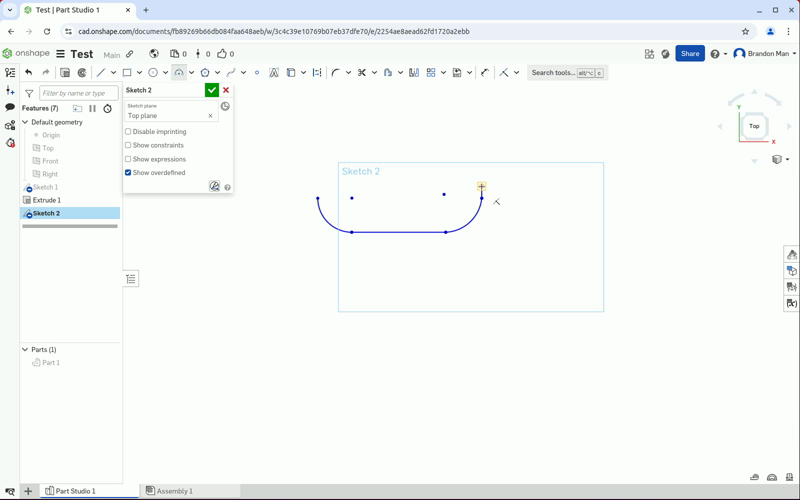
scroll(-6)
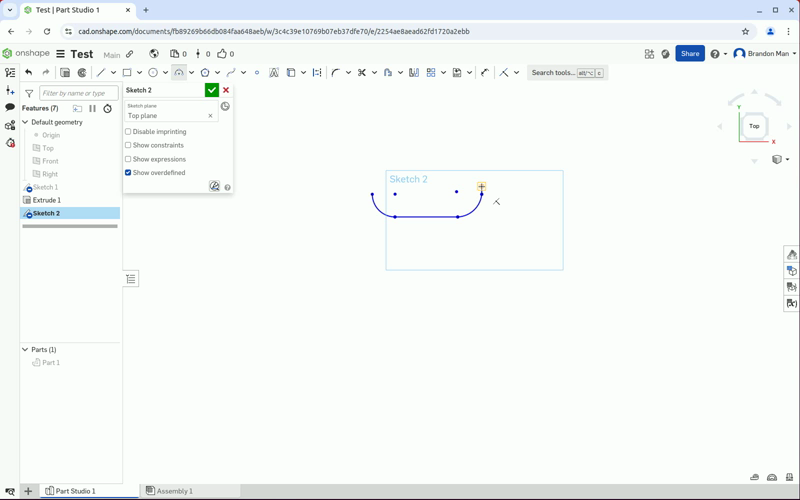
scroll(-6)
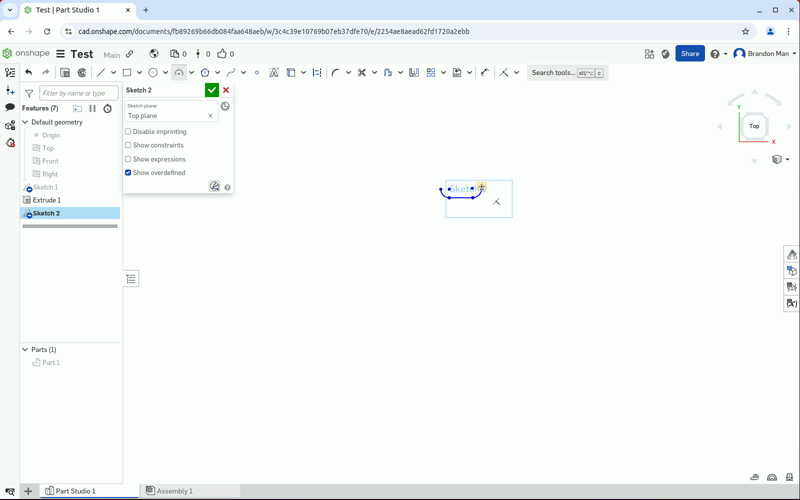
key_down(shift)
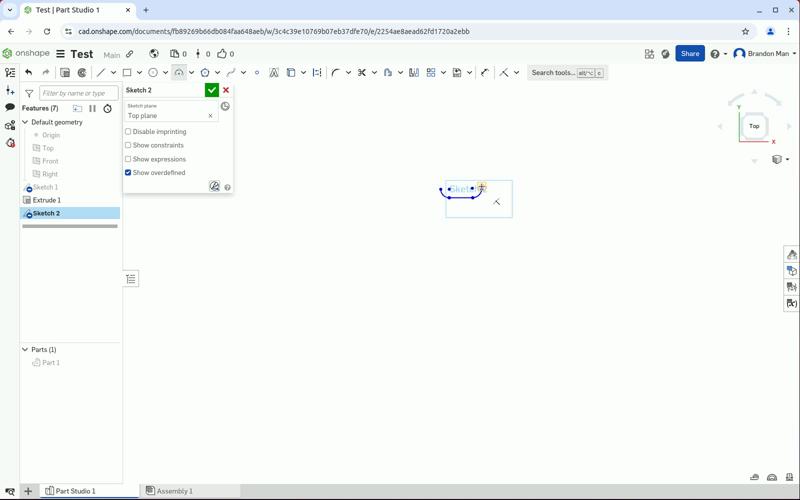
mouse_move(472, 177)
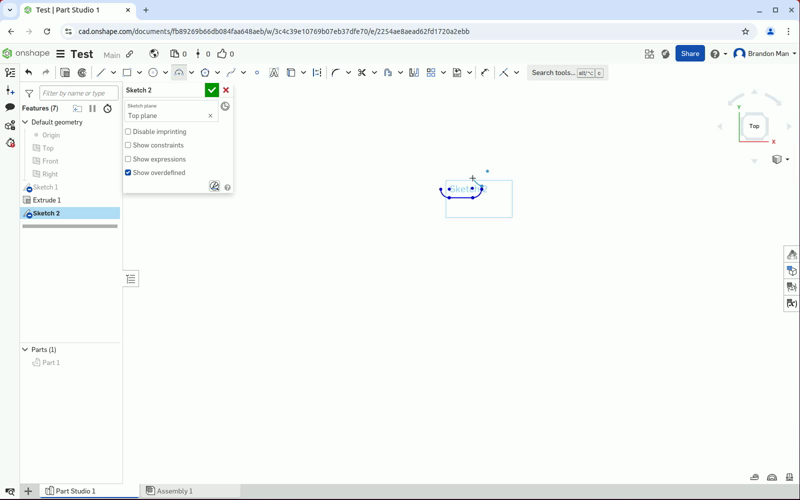
click(472, 177)
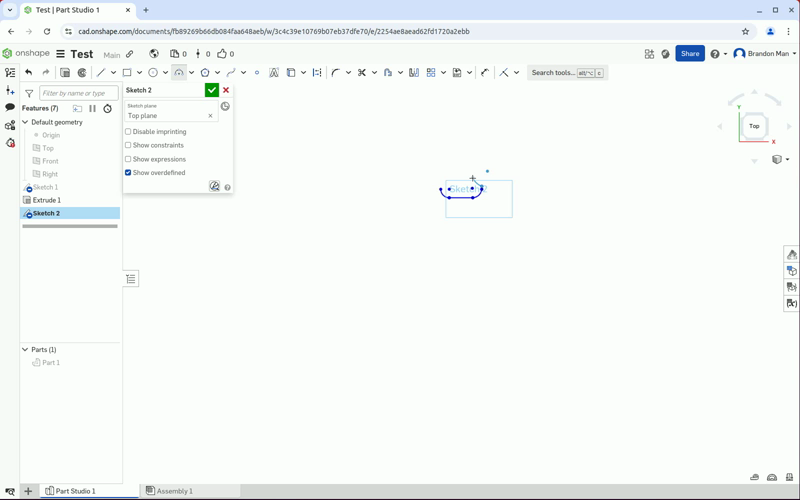
mouse_move(478, 180)
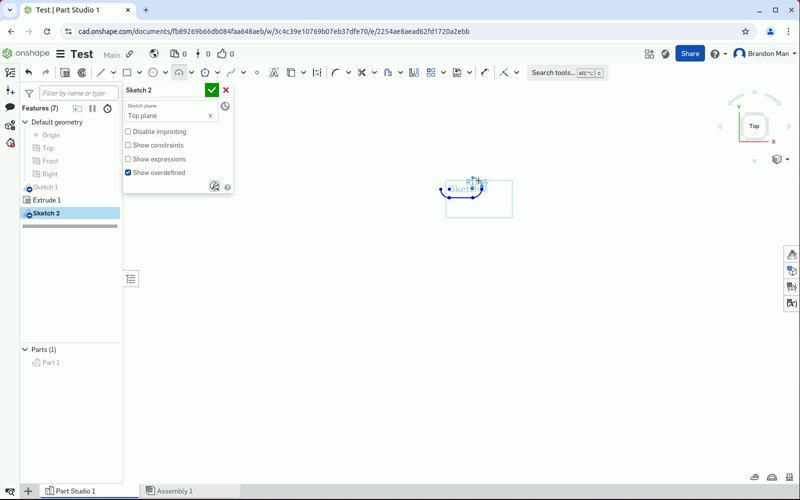
click(478, 180)
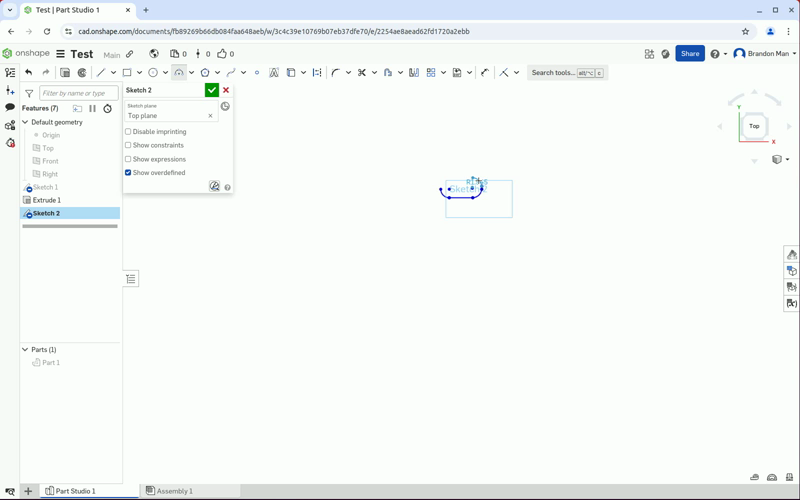
key_up(shift)
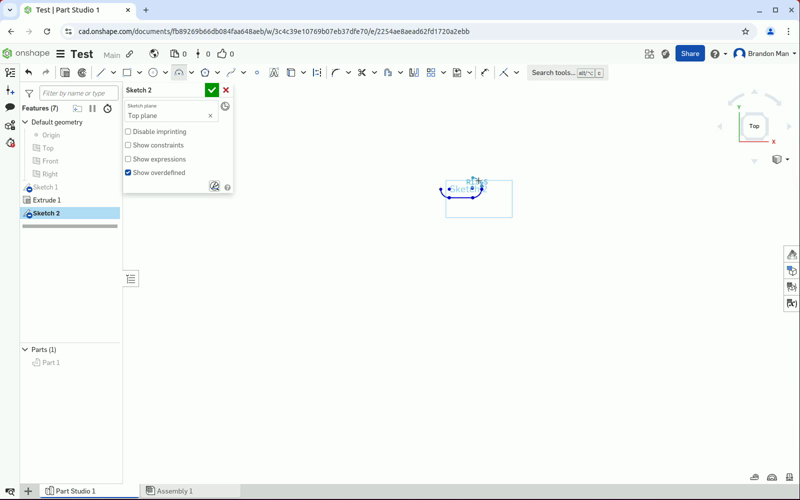
key(esc)
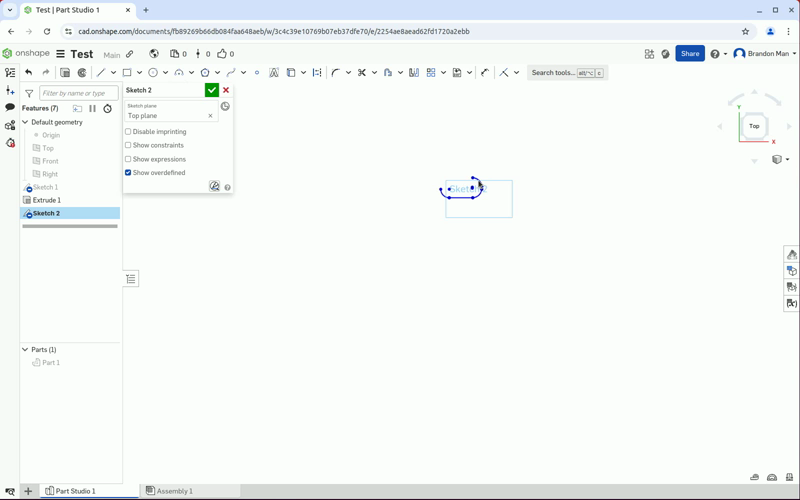
key(l)
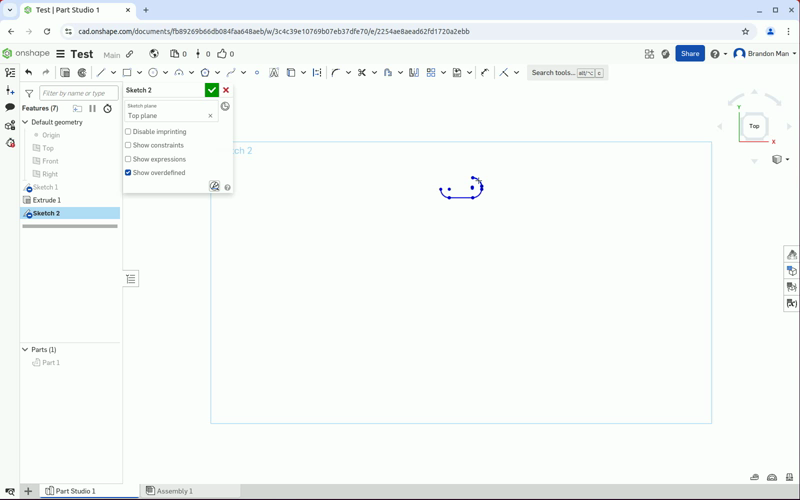
mouse_move(472, 177)
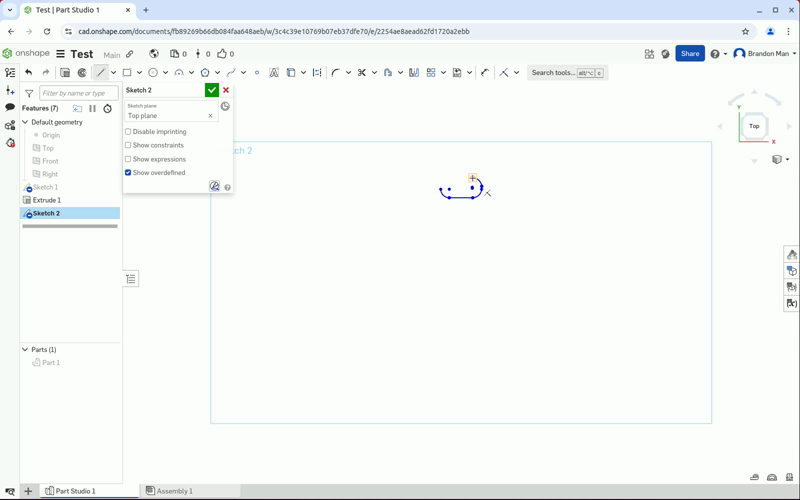
click(472, 177)
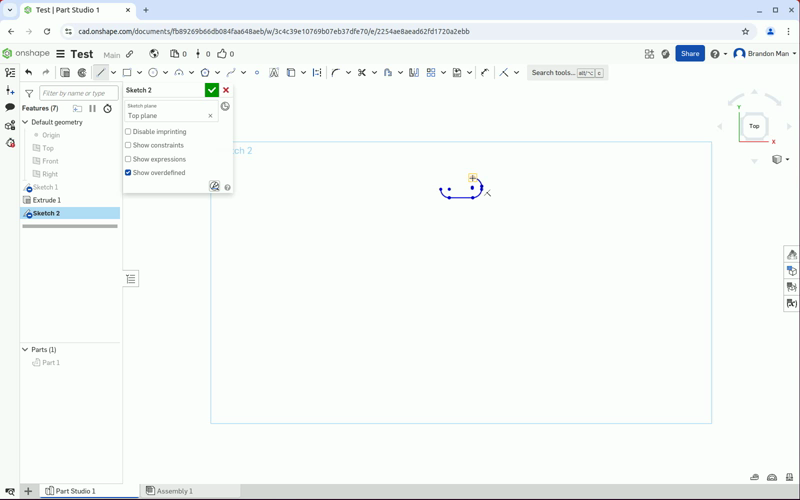
key_down(shift)
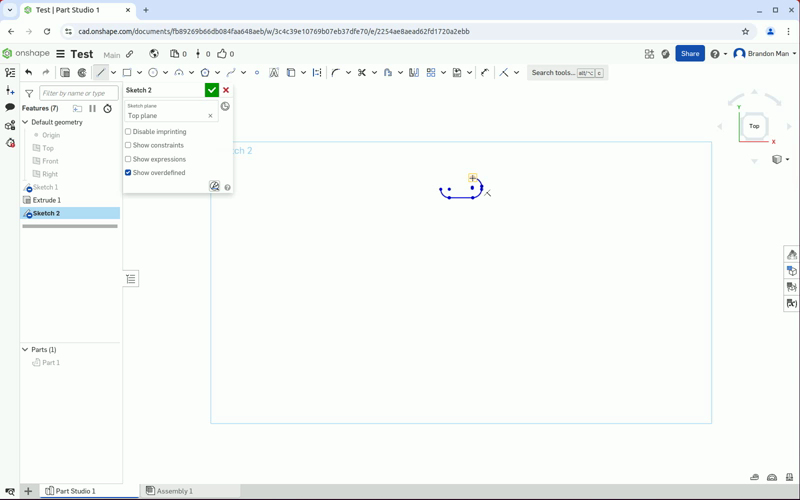
mouse_move(502, 177)
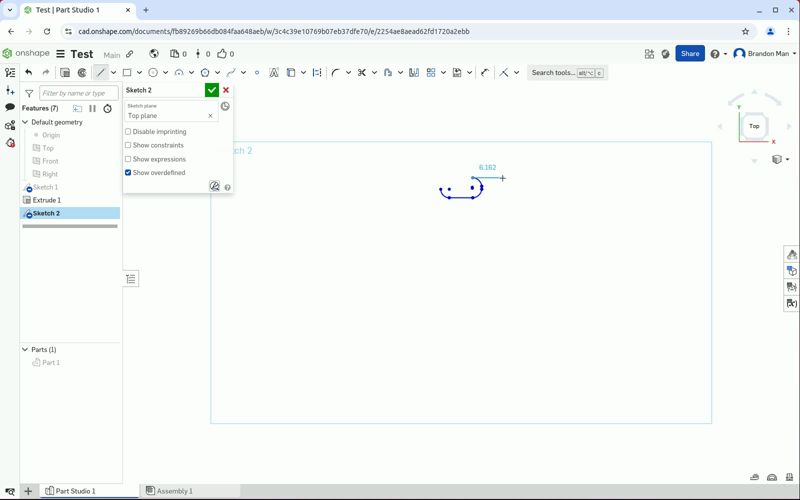
mouse_move(449, 177)
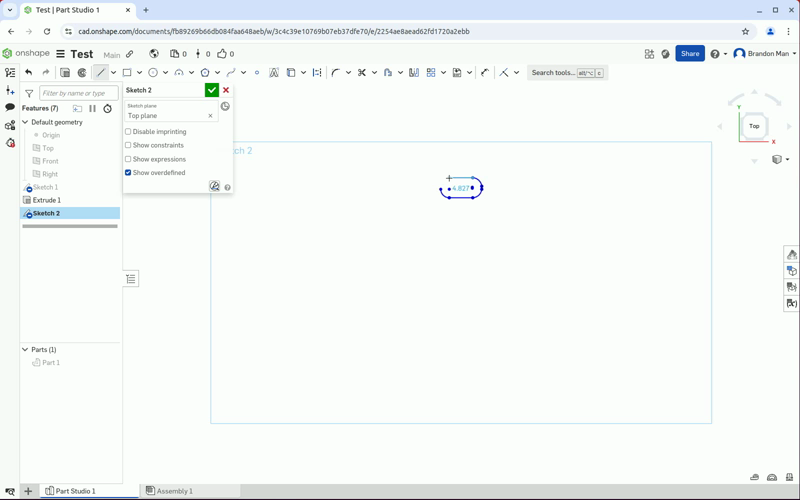
click(449, 177)
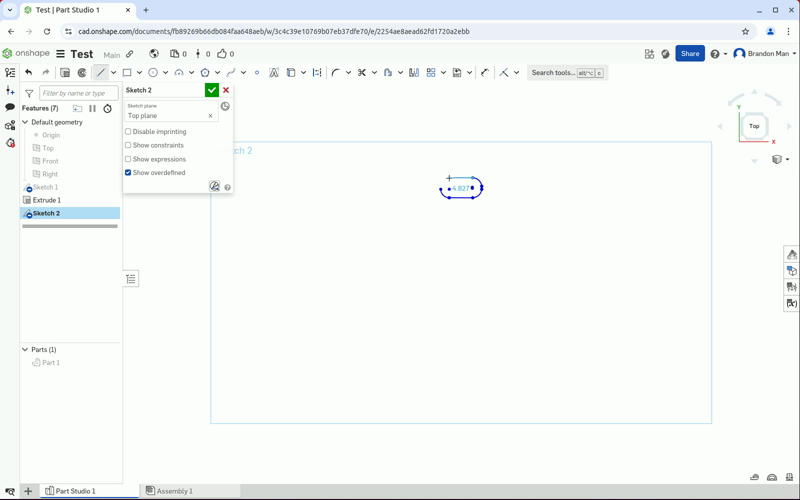
key_up(shift)
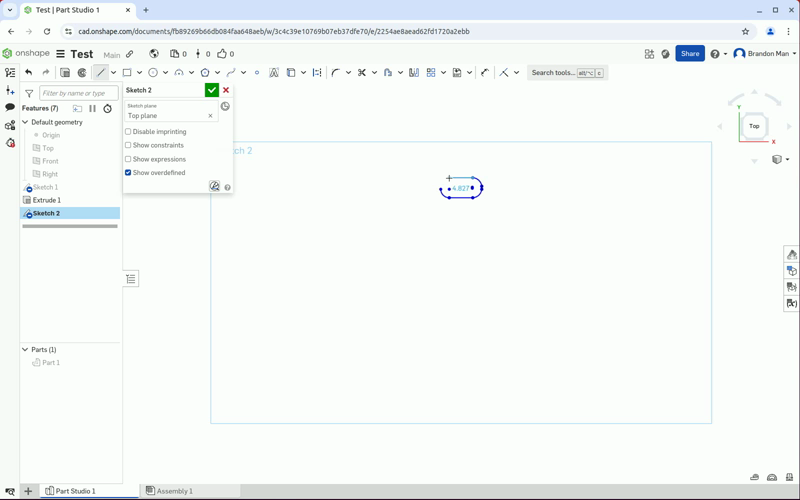
key(esc)
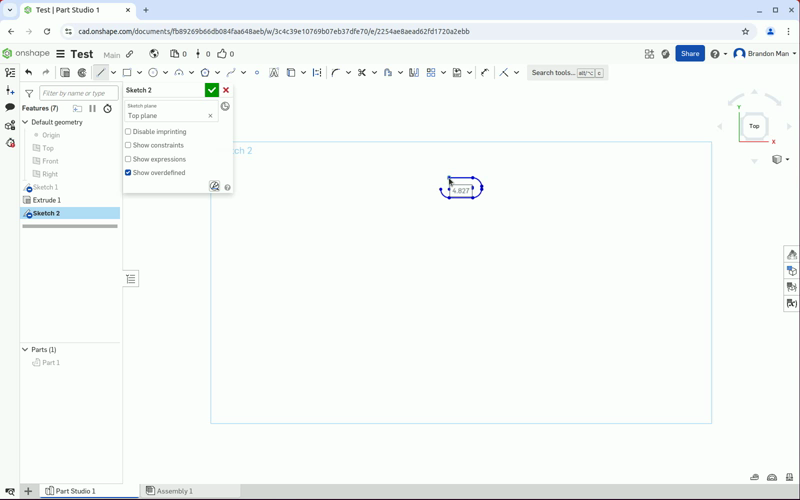
key(a)
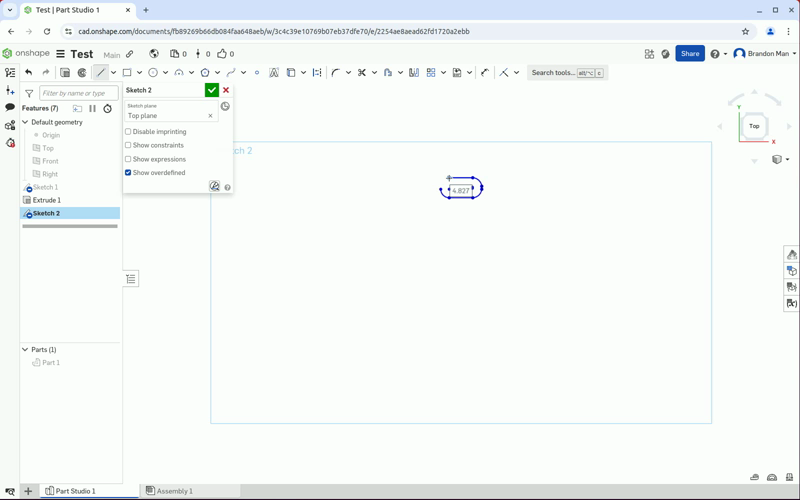
mouse_move(449, 177)
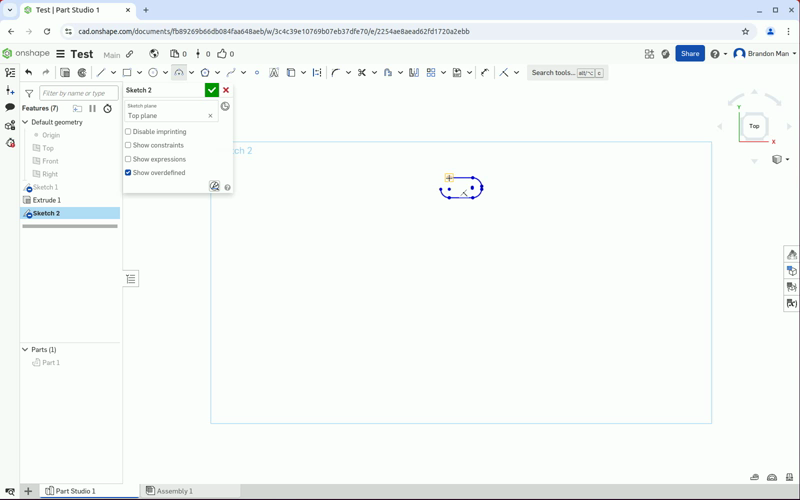
click(449, 177)
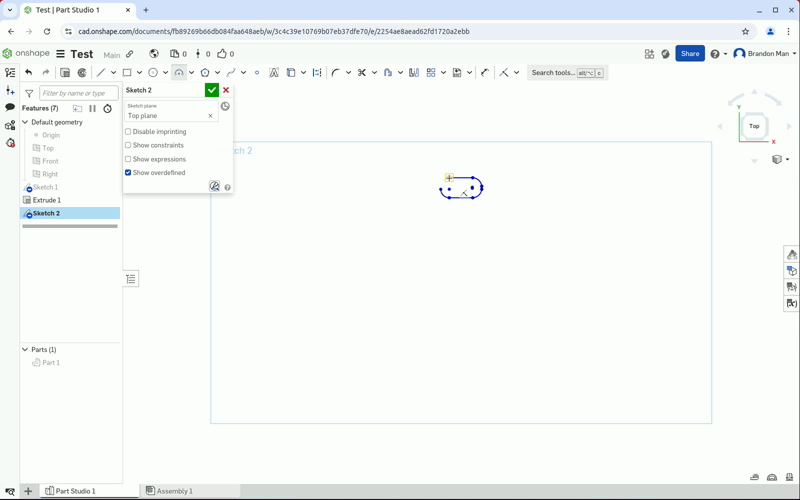
key_down(shift)
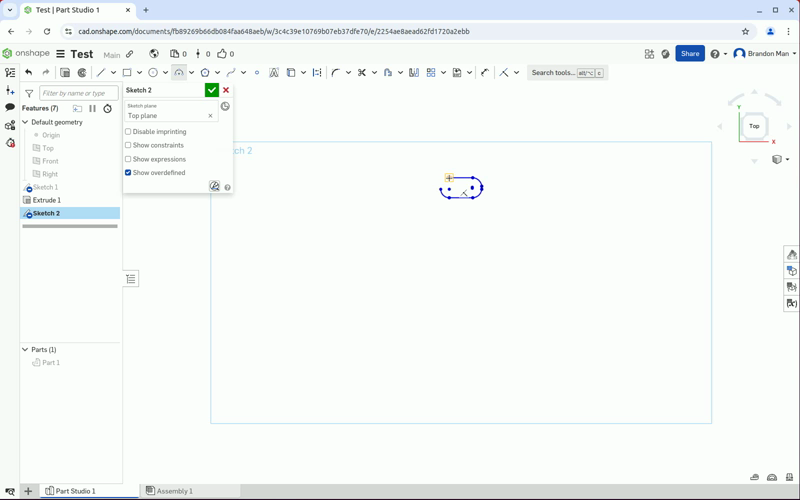
mouse_move(440, 186)
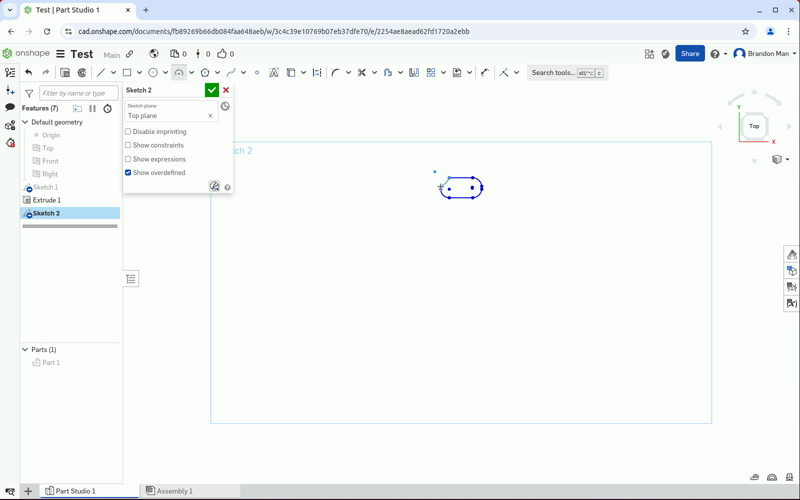
scroll(6)
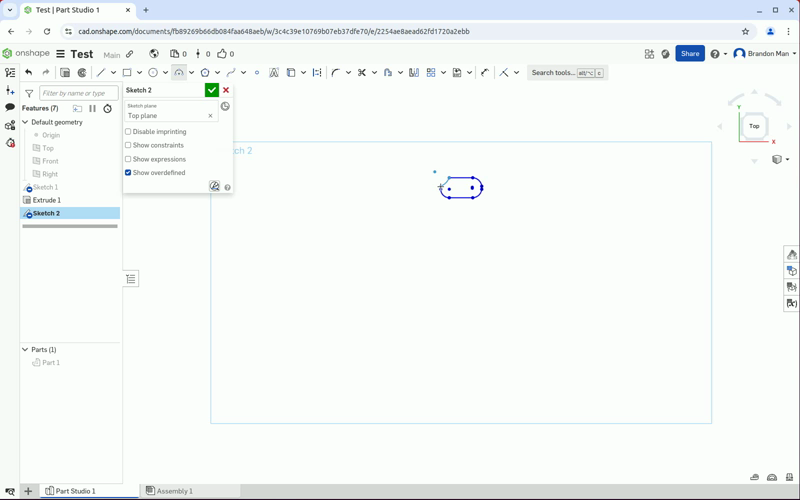
scroll(6)
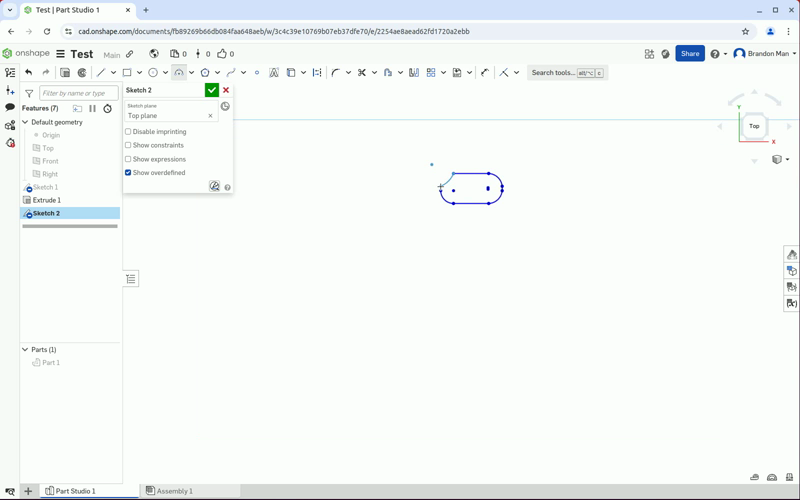
scroll(6)
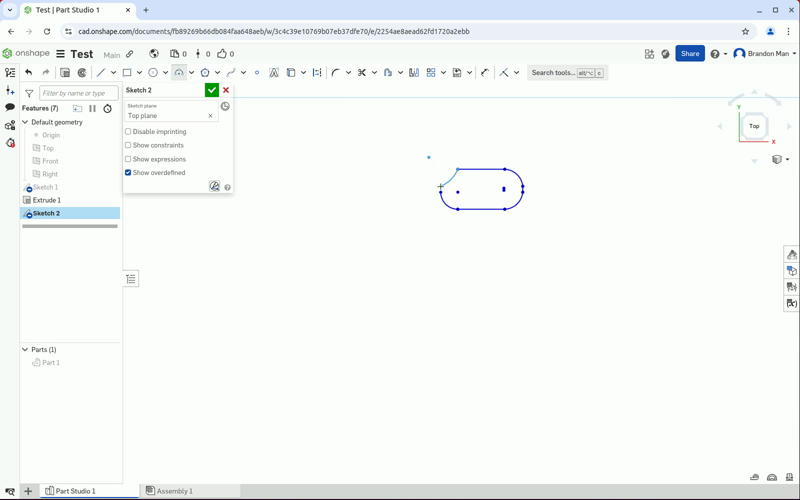
scroll(6)
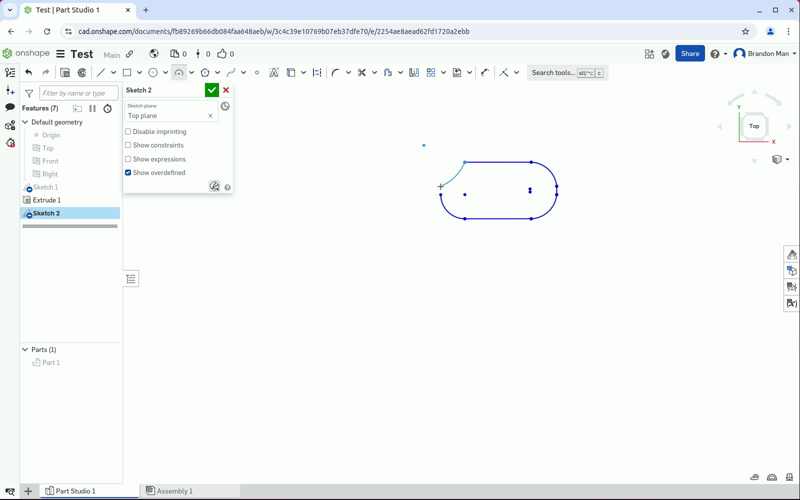
scroll(6)
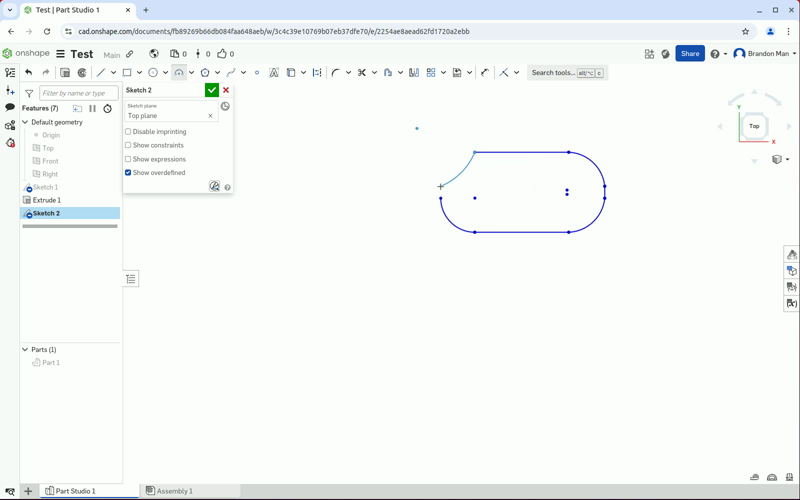
scroll(6)
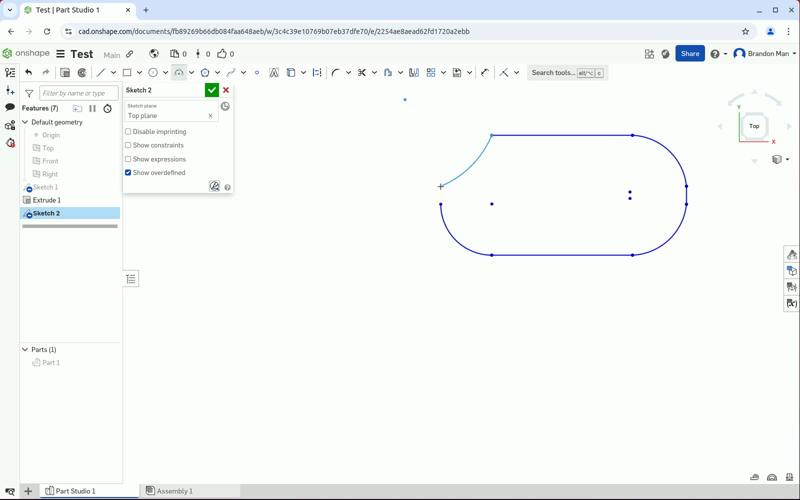
scroll(6)
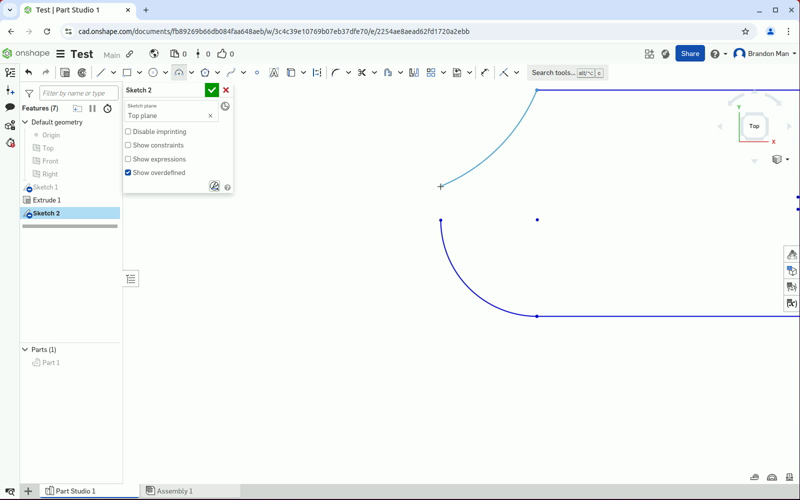
click(440, 186)
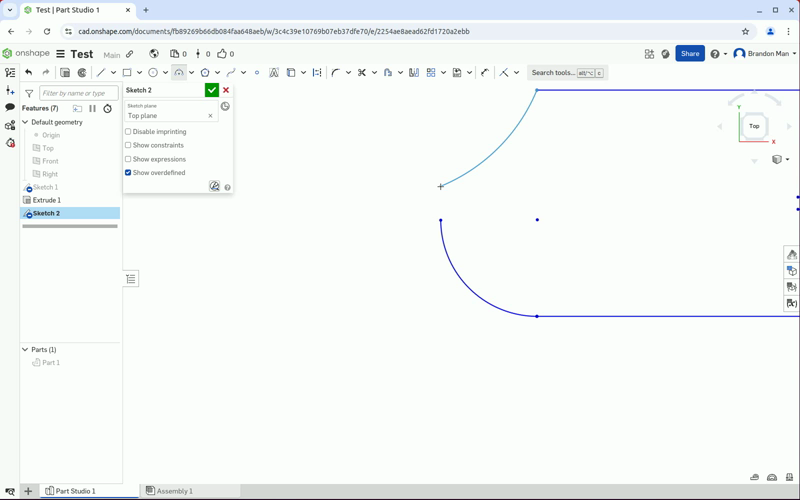
scroll(-6)
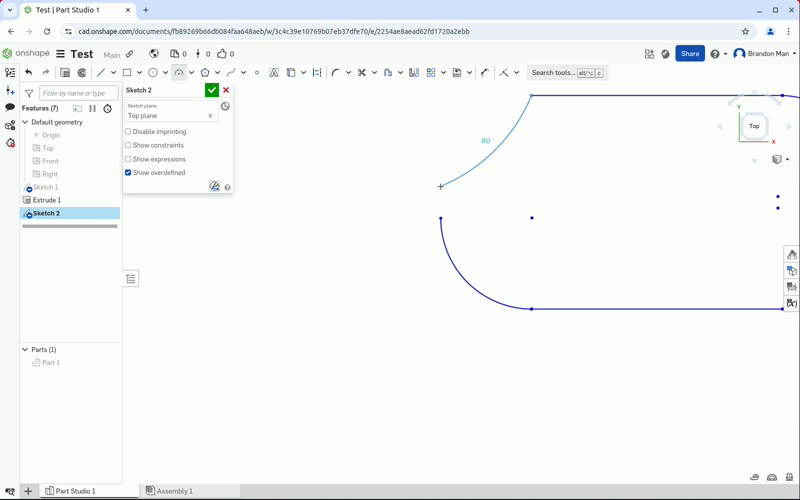
scroll(-6)
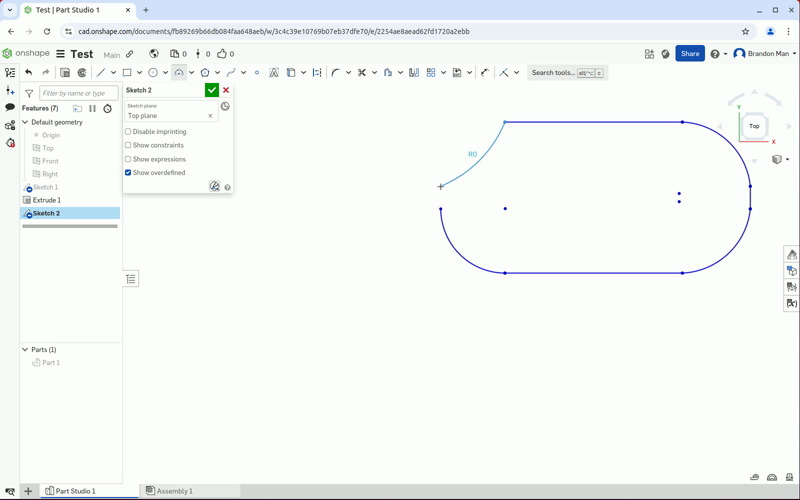
scroll(-6)
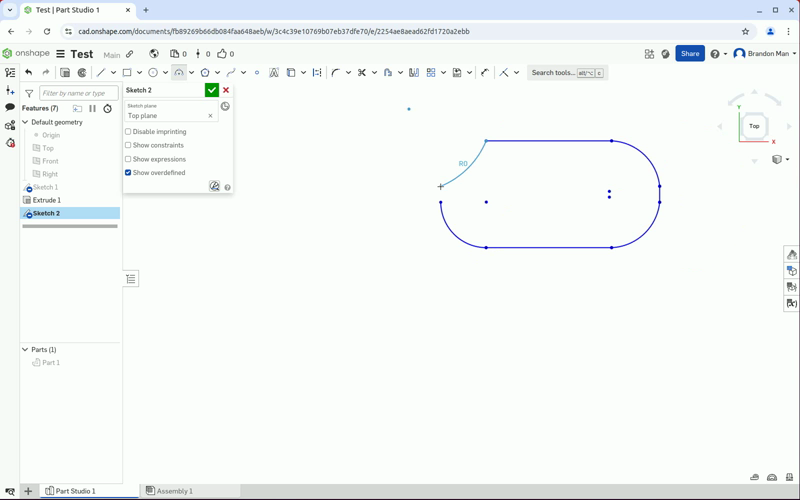
scroll(-6)
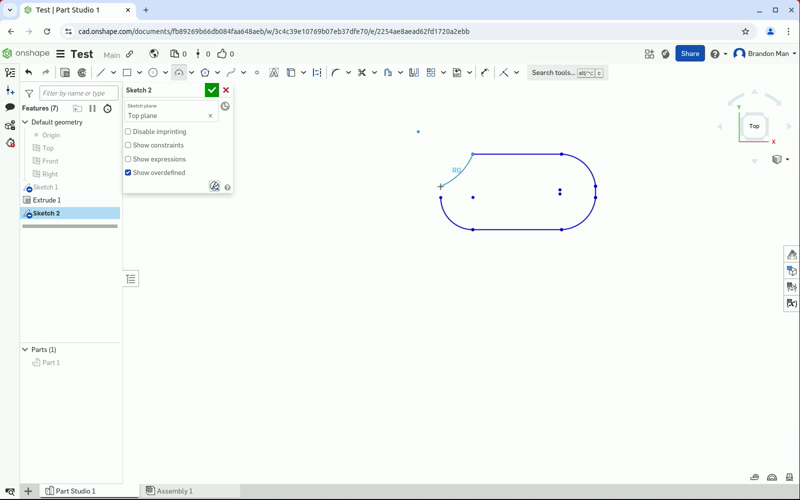
scroll(-6)
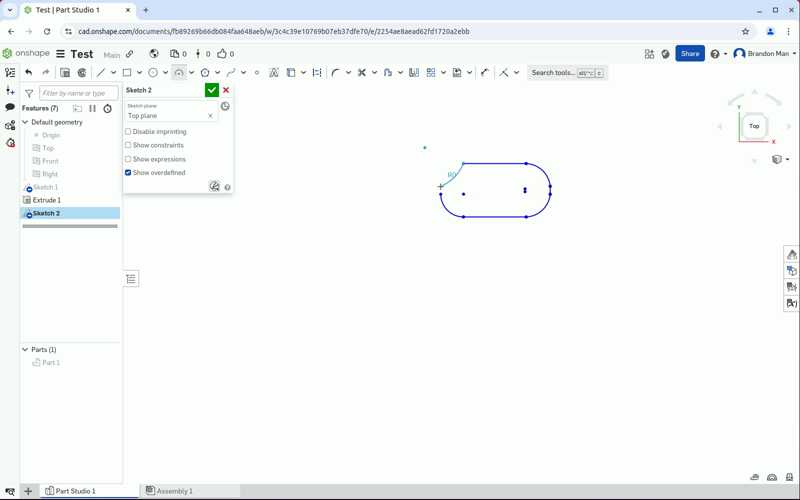
scroll(-6)
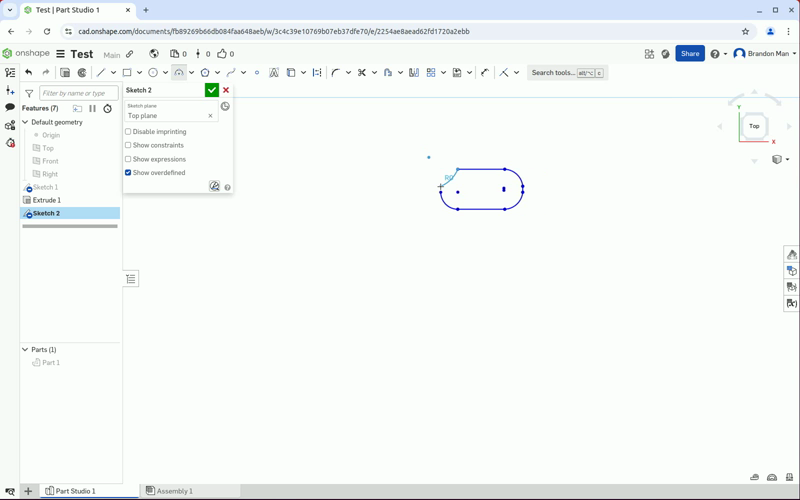
scroll(-6)
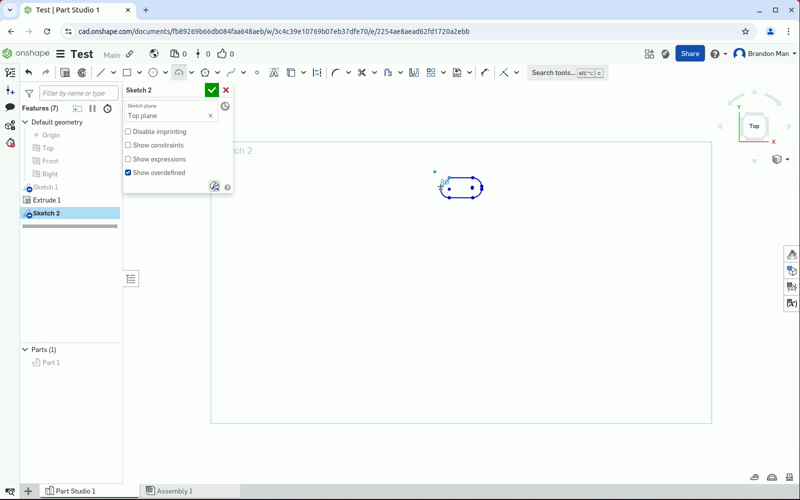
mouse_move(443, 180)
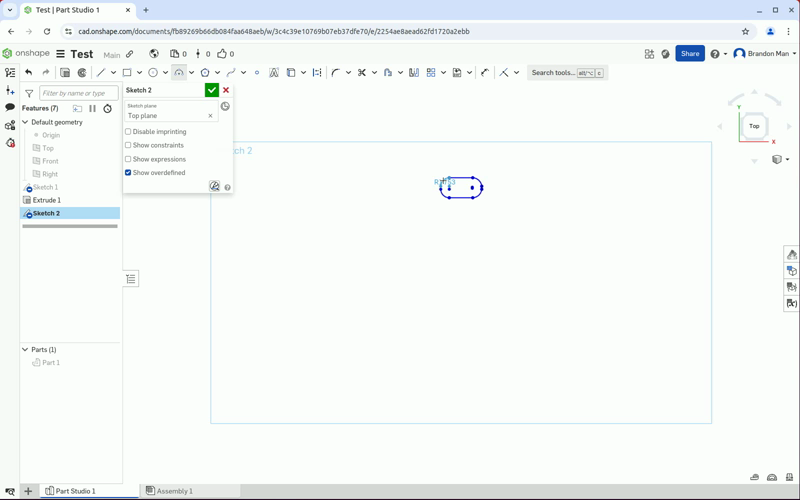
click(443, 180)
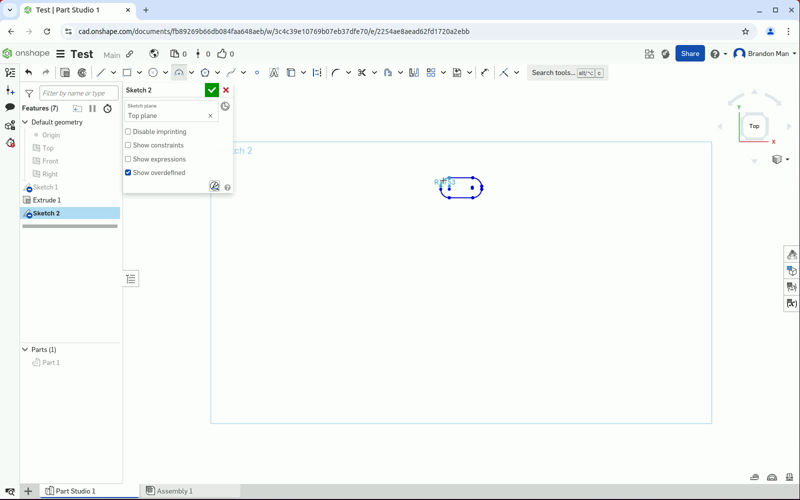
key_up(shift)
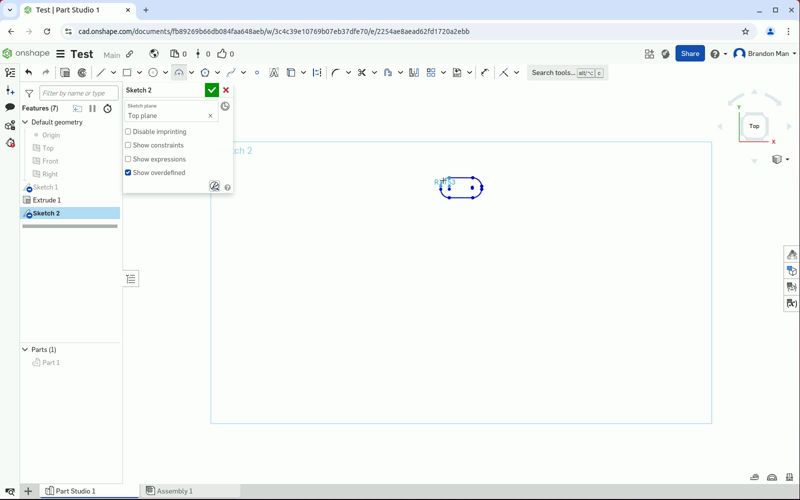
key(esc)
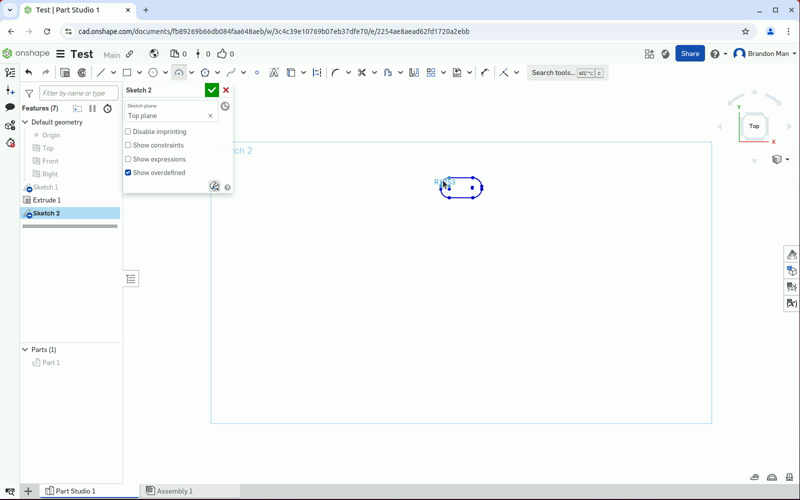
key(l)
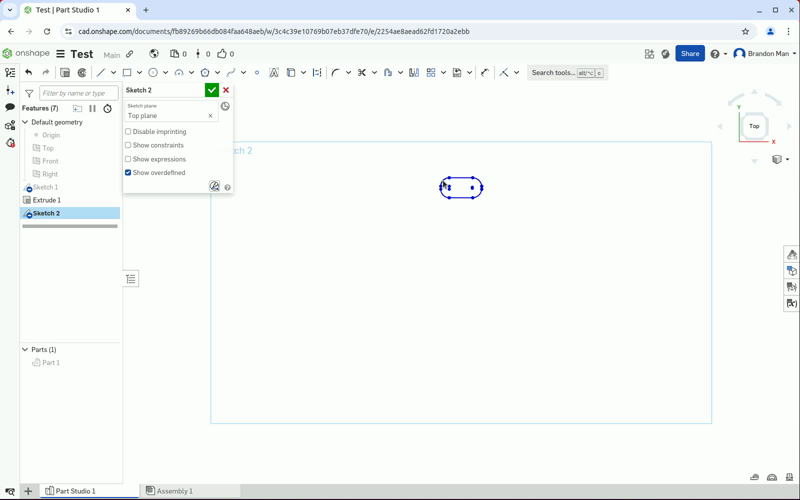
mouse_move(440, 186)
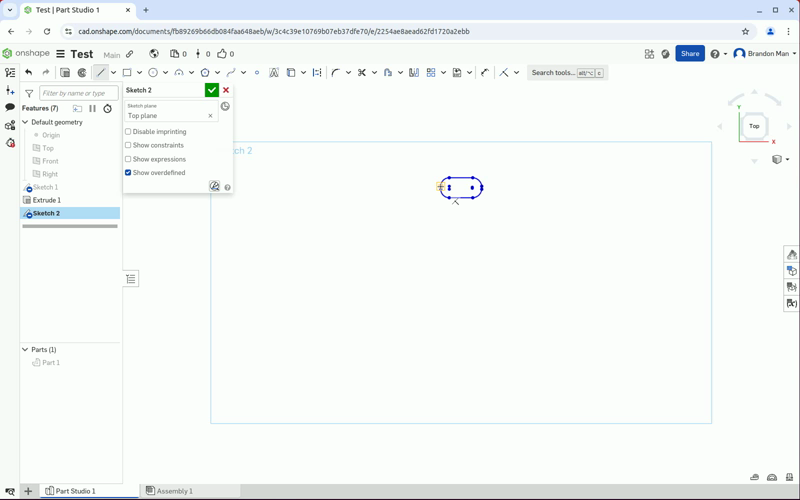
scroll(6)
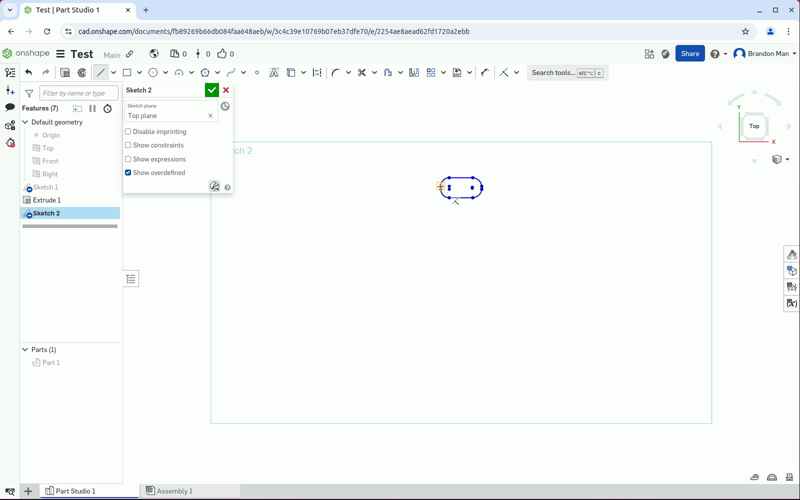
scroll(6)
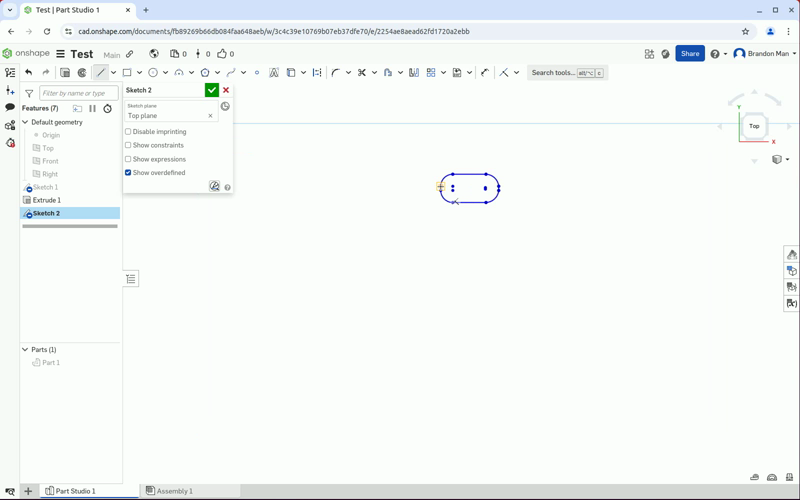
scroll(6)
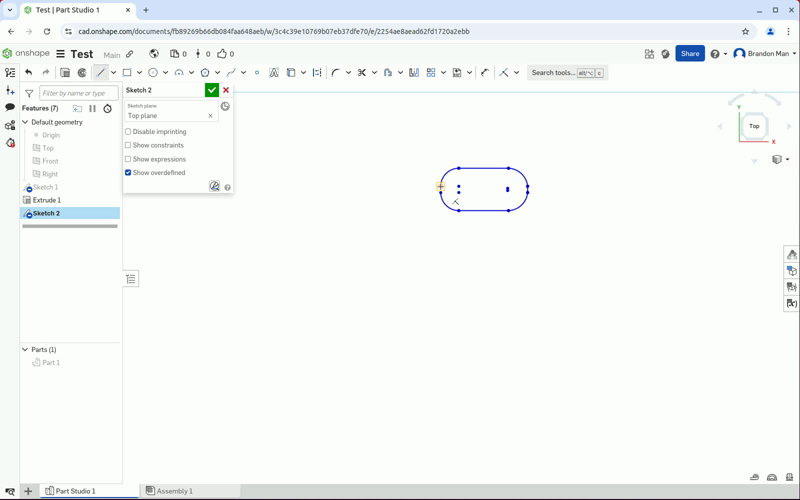
scroll(6)
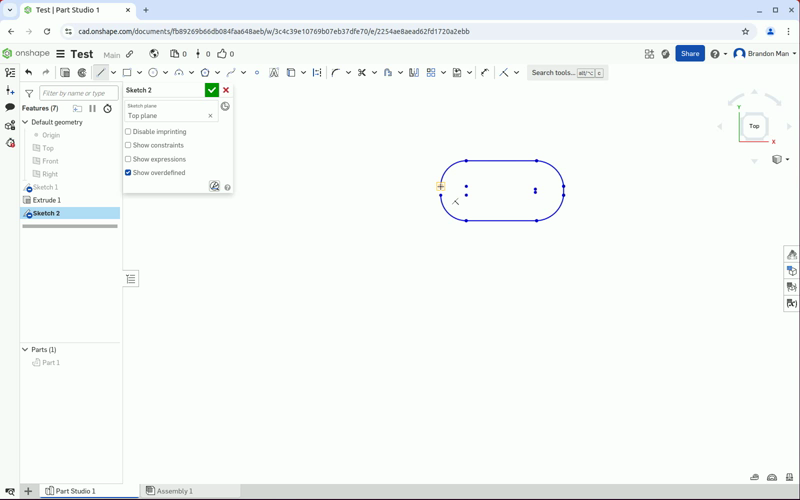
scroll(6)
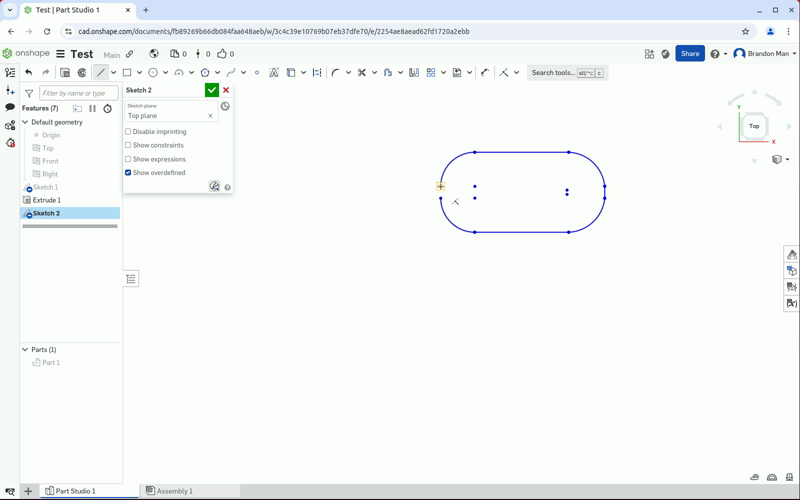
scroll(6)
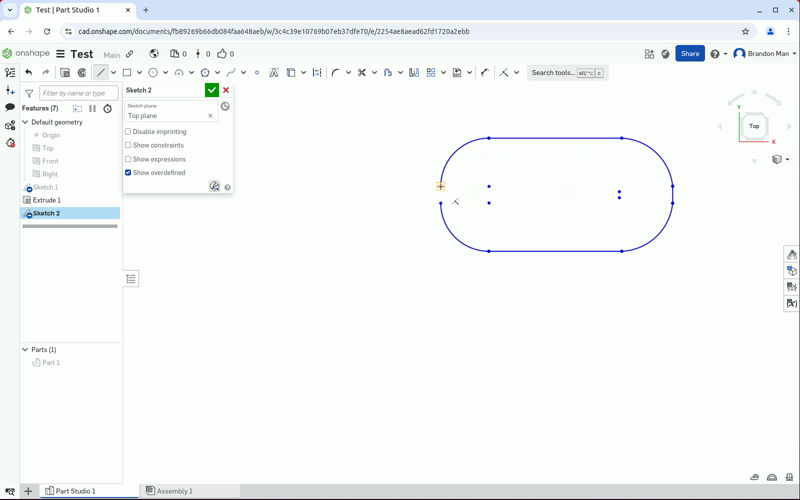
scroll(6)
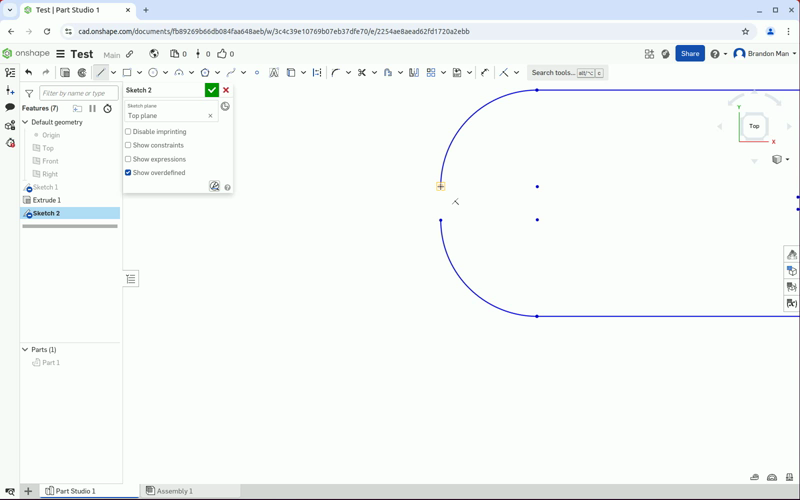
click(440, 186)
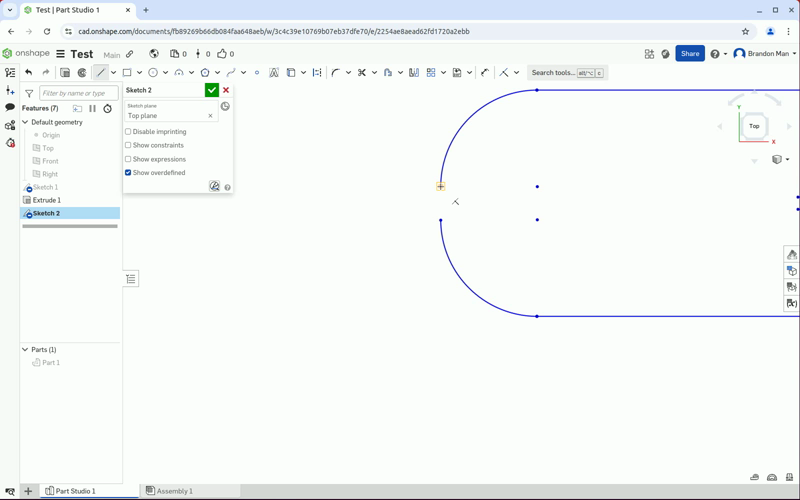
scroll(-6)
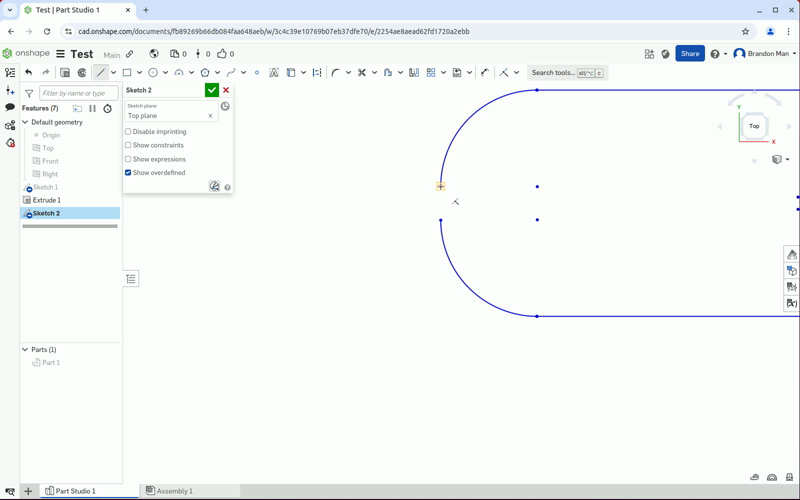
scroll(-6)
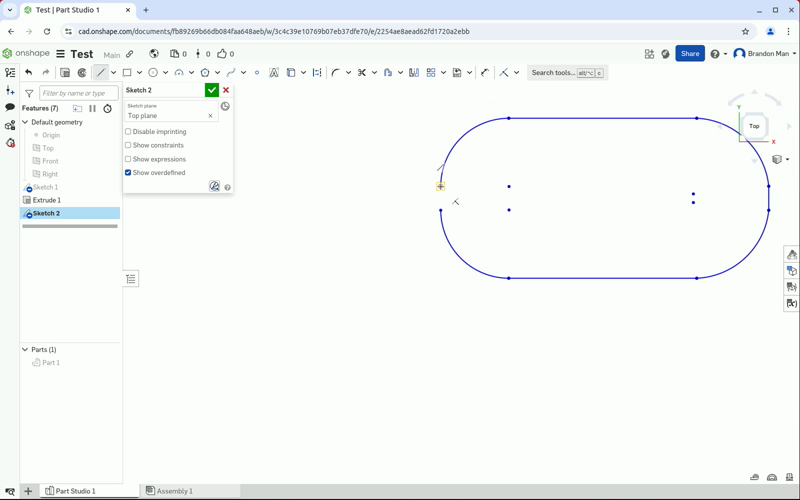
scroll(-6)
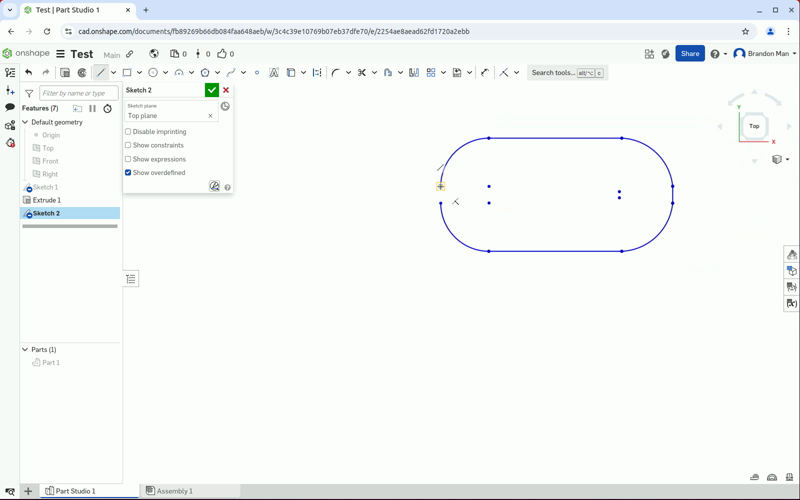
scroll(-6)
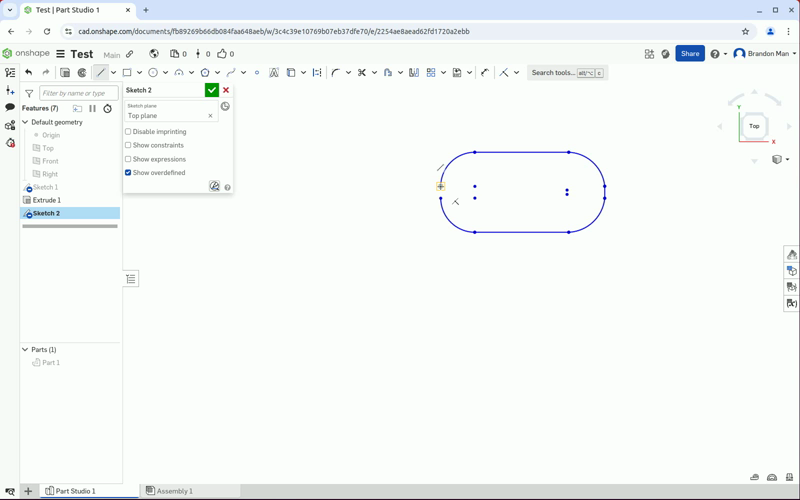
scroll(-6)
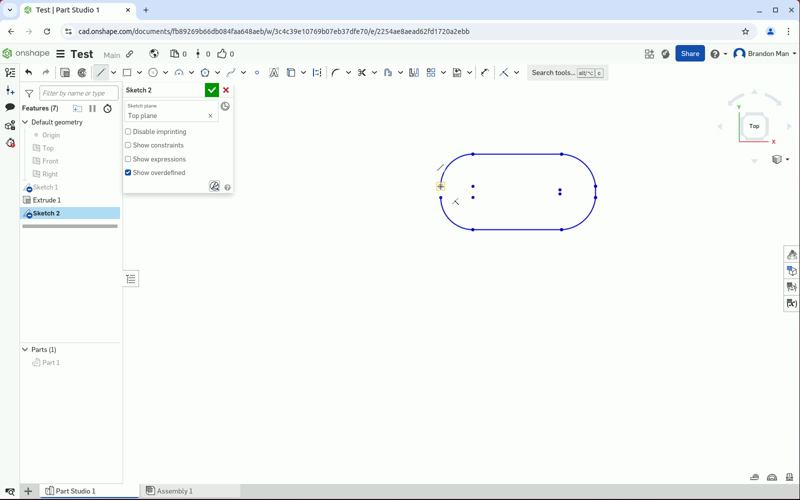
scroll(-6)
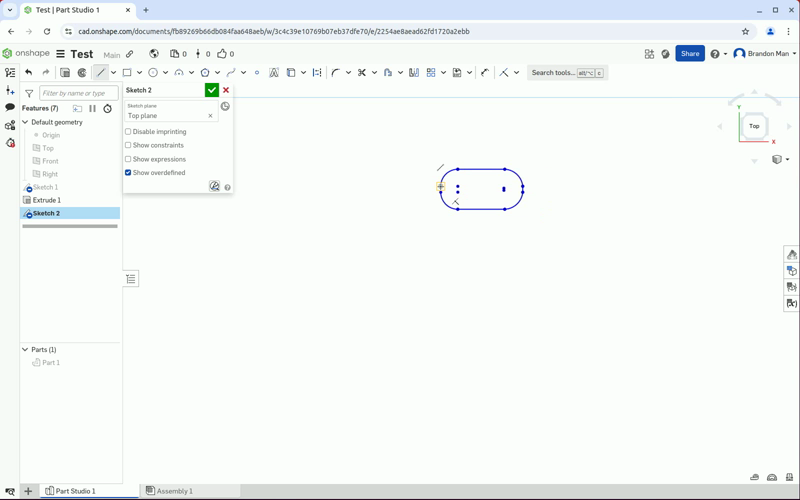
scroll(-6)
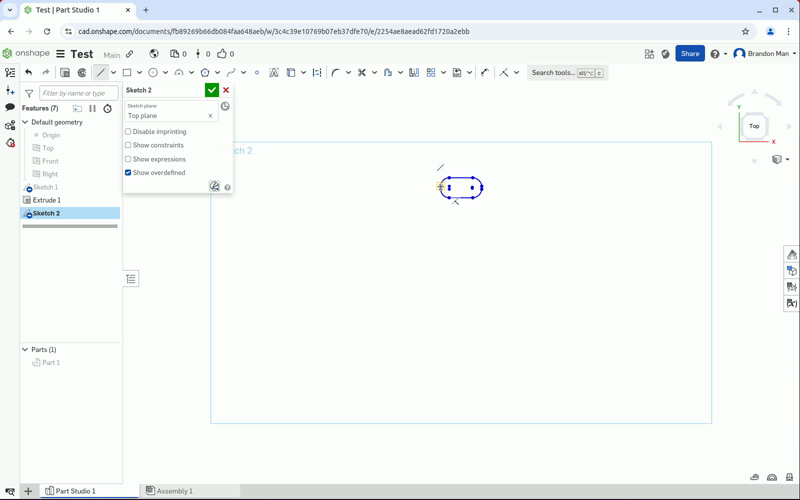
mouse_move(470, 186)
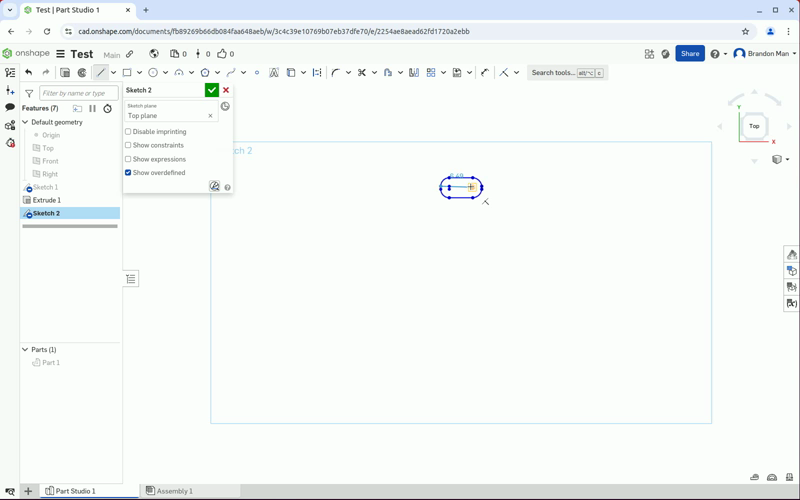
key_down(shift)
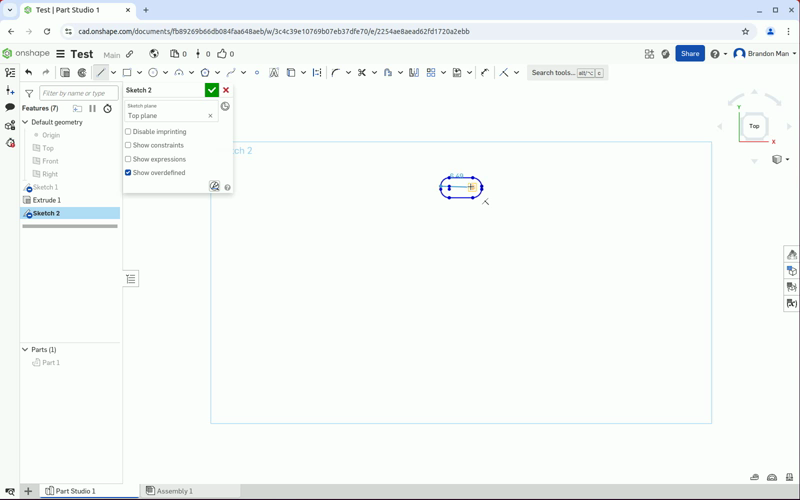
mouse_move(440, 189)
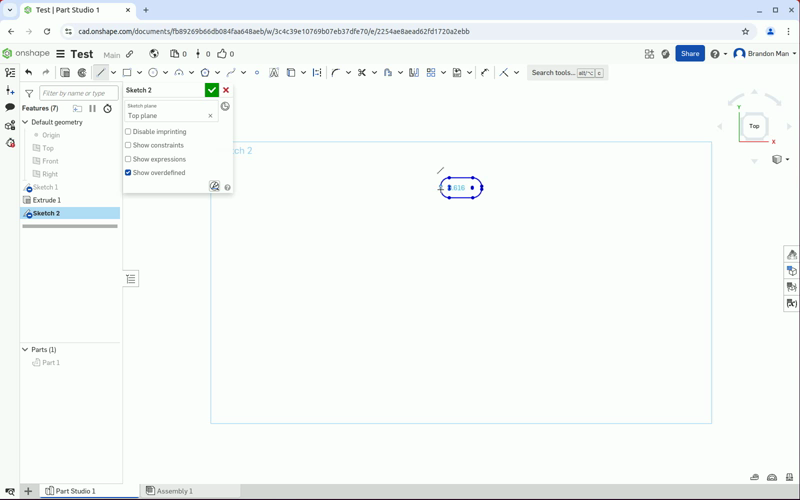
scroll(6)
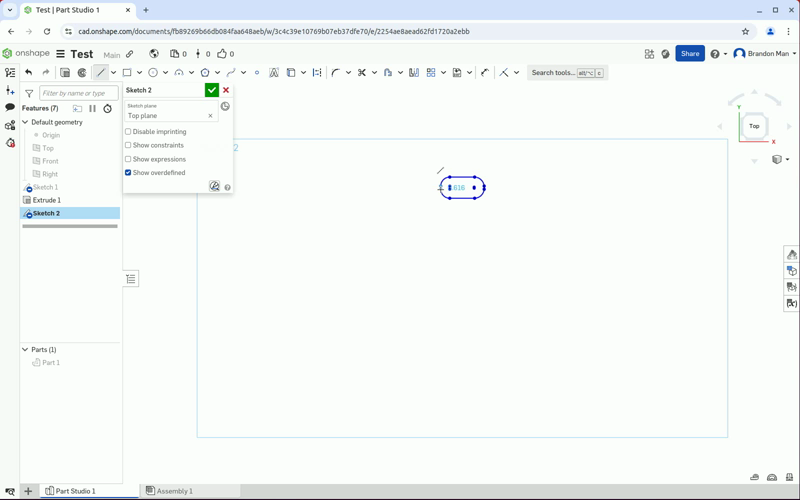
scroll(6)
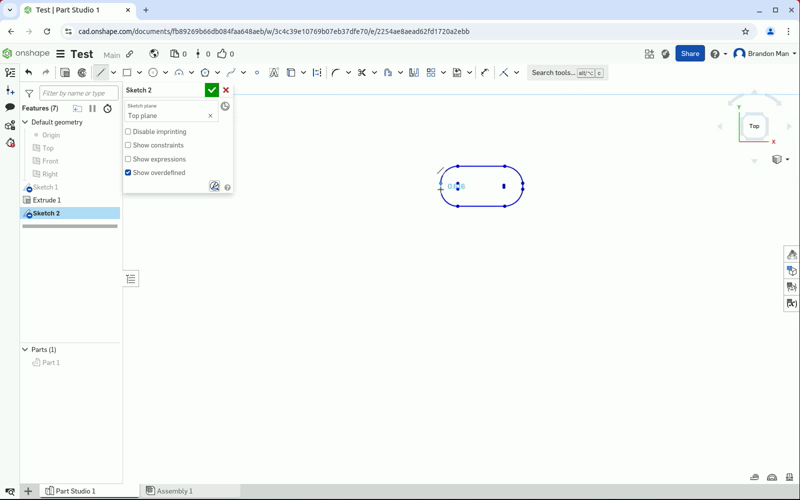
scroll(6)
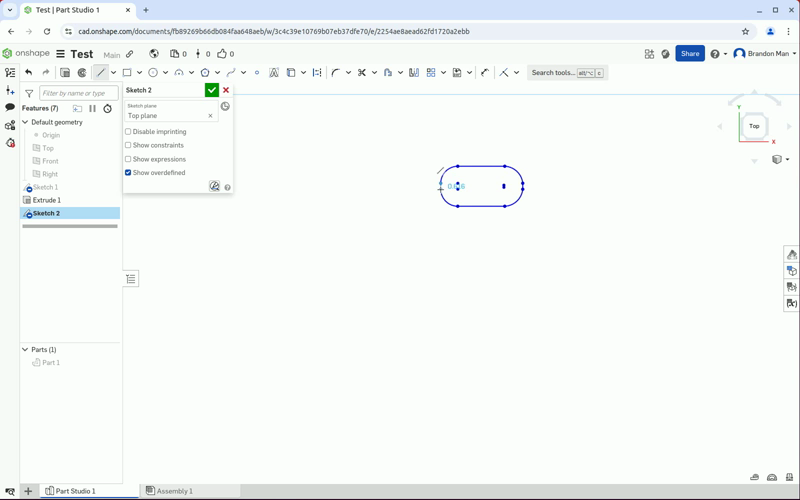
scroll(6)
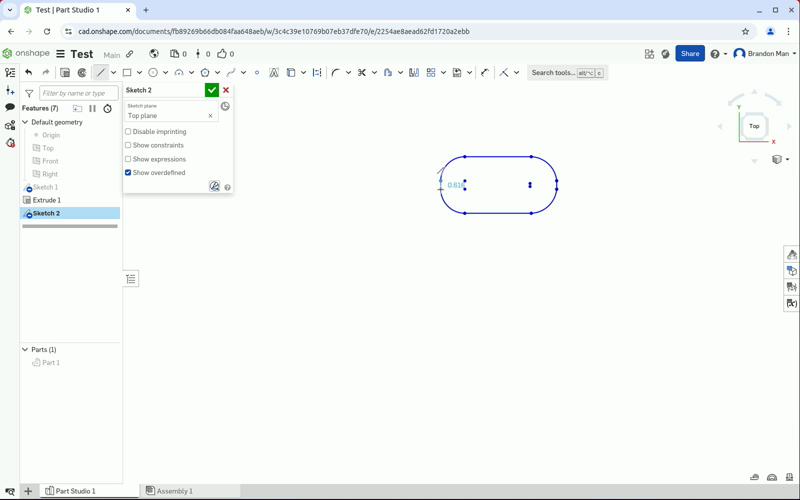
scroll(6)
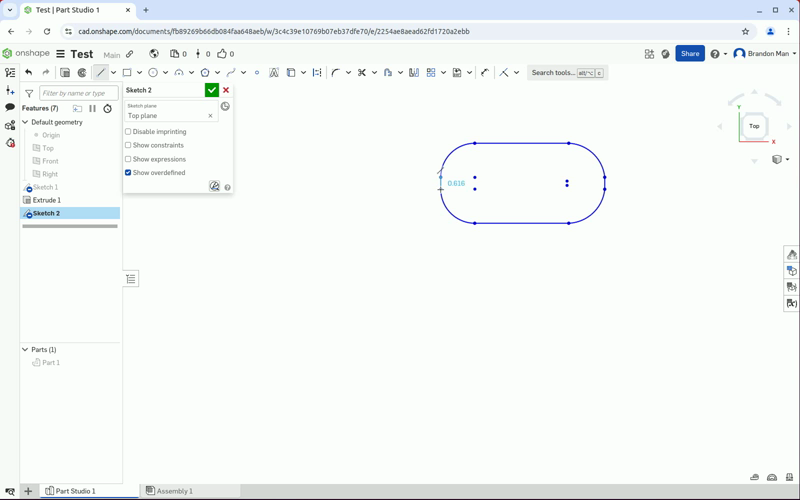
scroll(6)
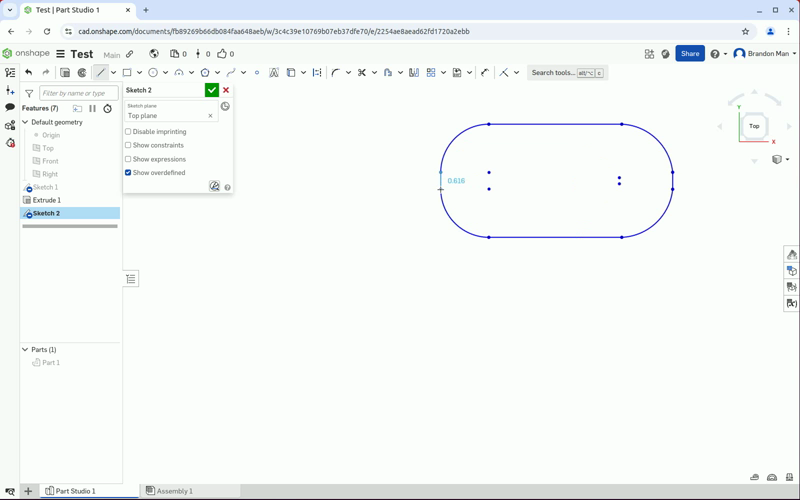
scroll(6)
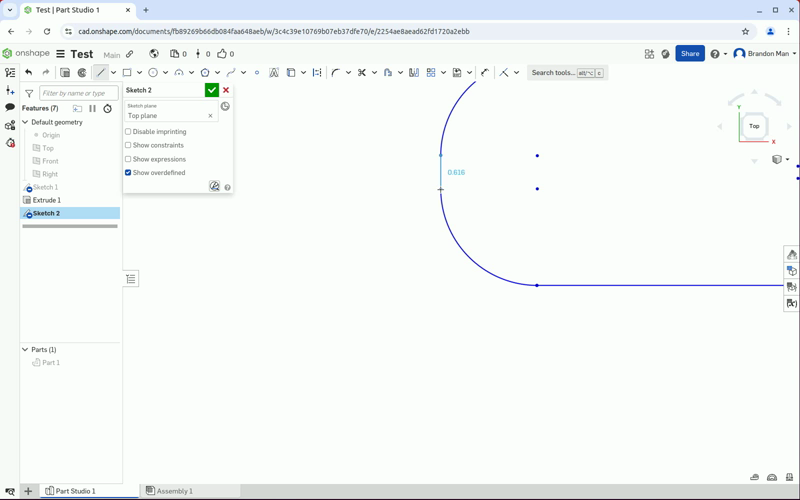
key_up(shift)
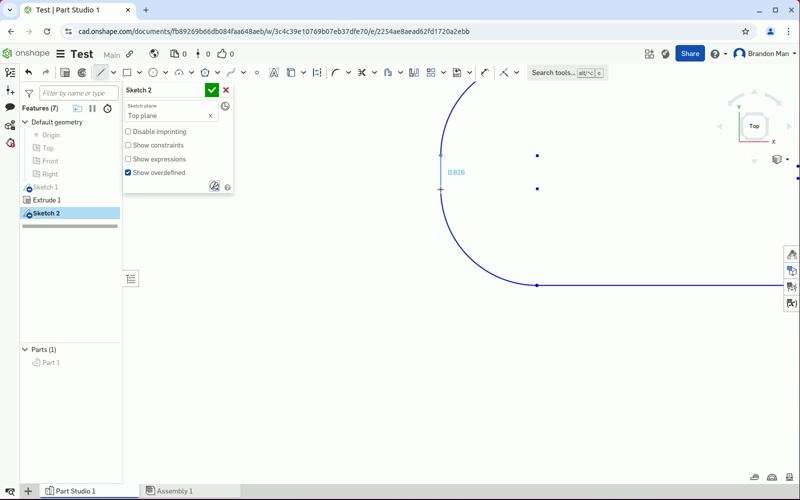
click(440, 189)
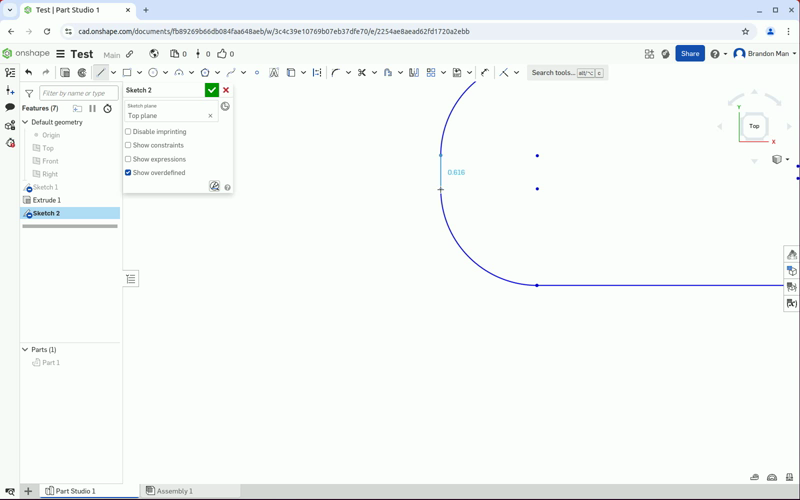
scroll(-6)
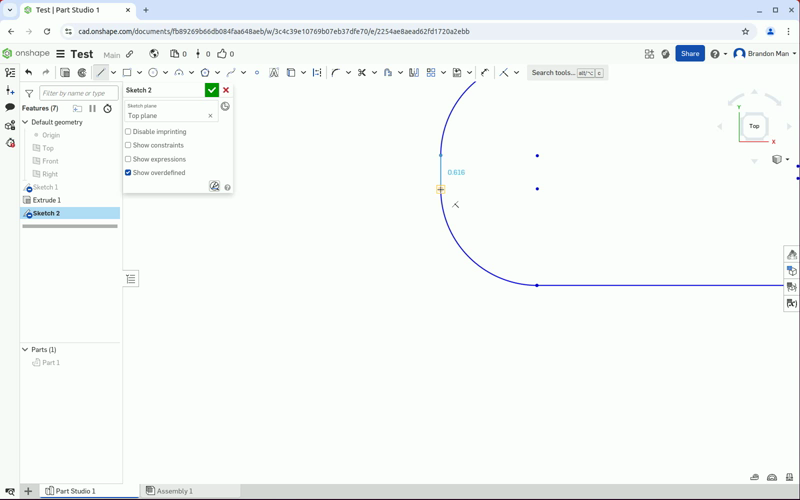
scroll(-6)
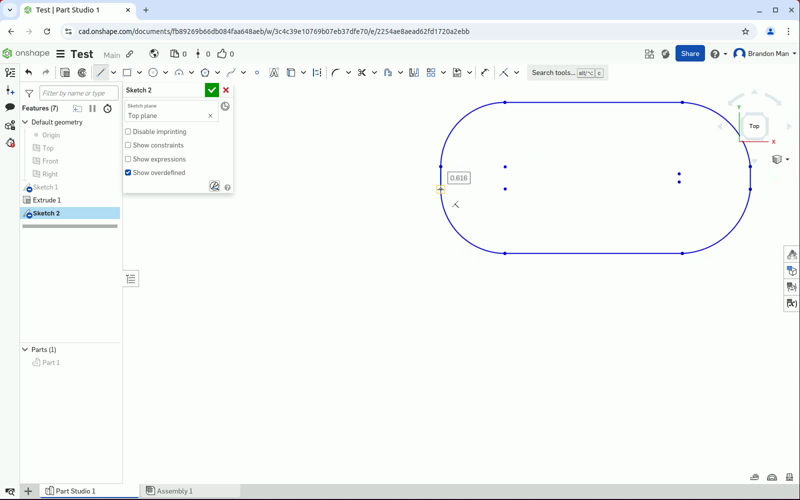
scroll(-6)
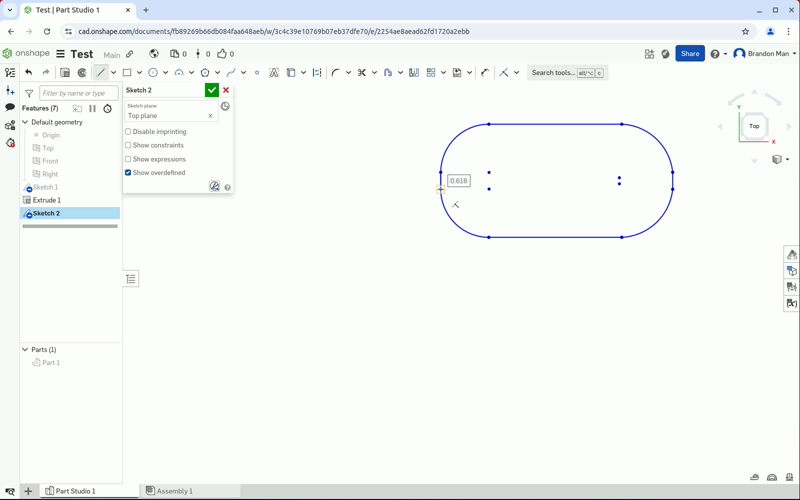
scroll(-6)
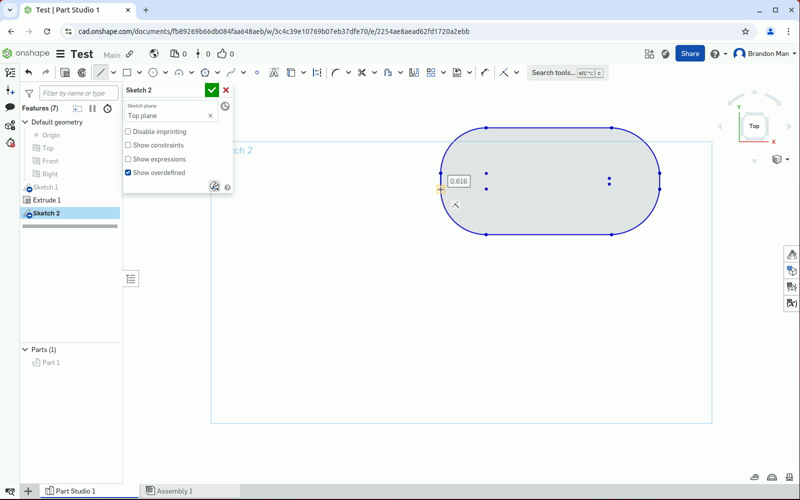
scroll(-6)
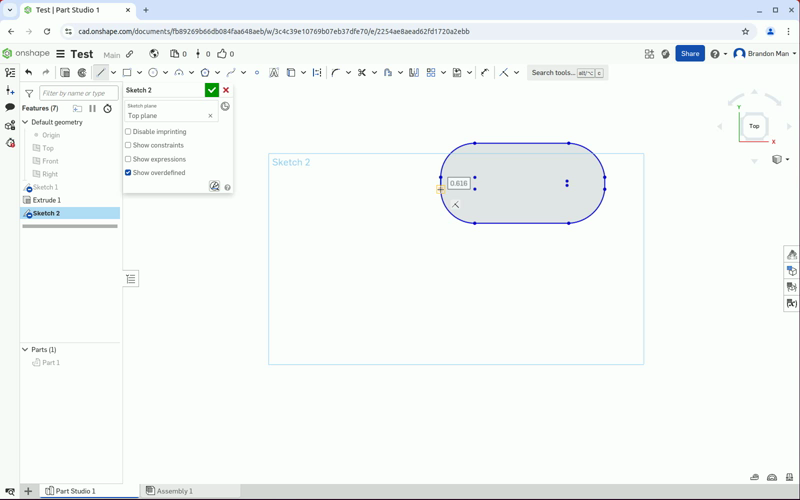
scroll(-6)
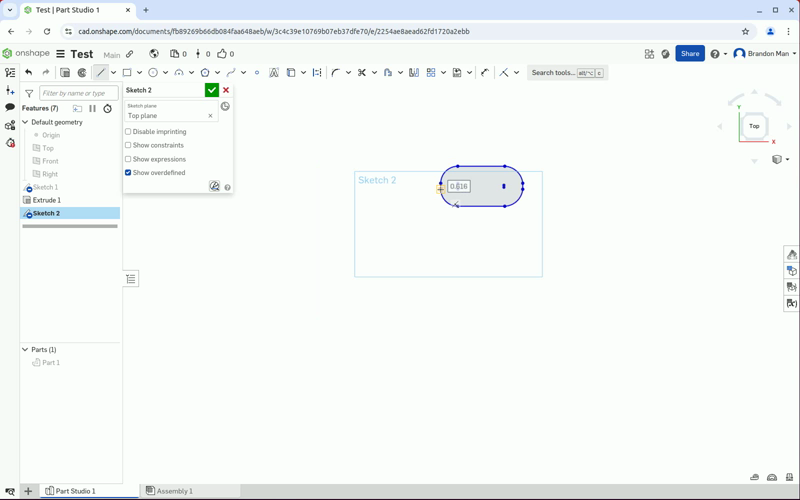
scroll(-6)
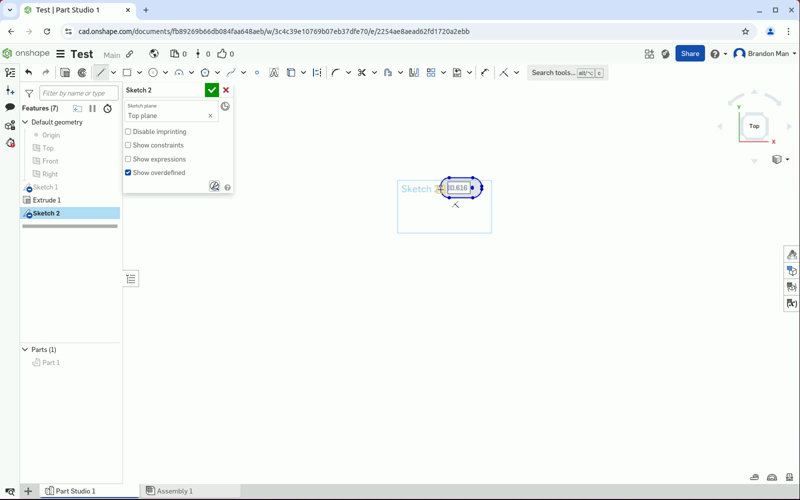
key(esc)
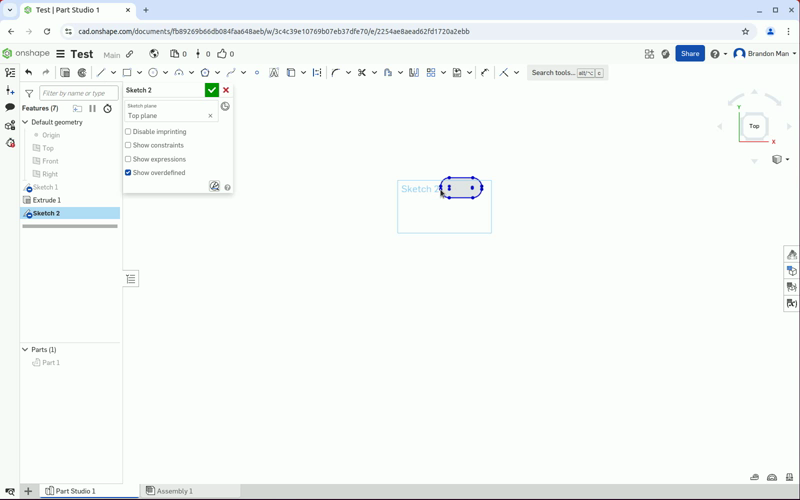
mouse_move(444, 181)
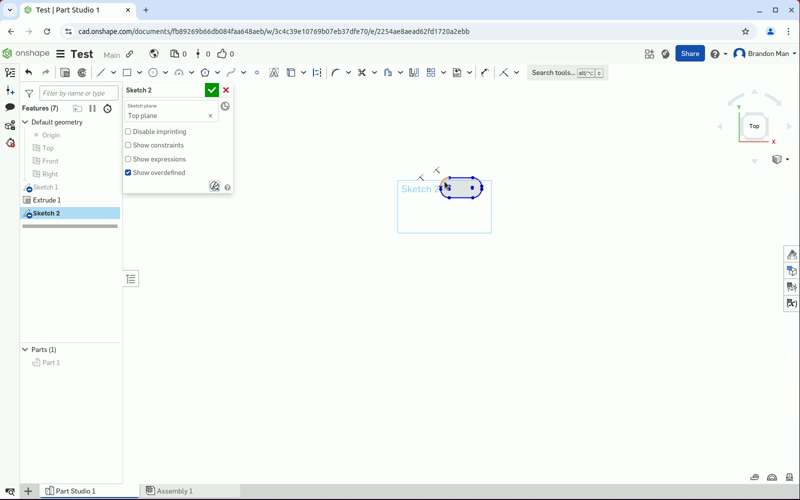
scroll(6)
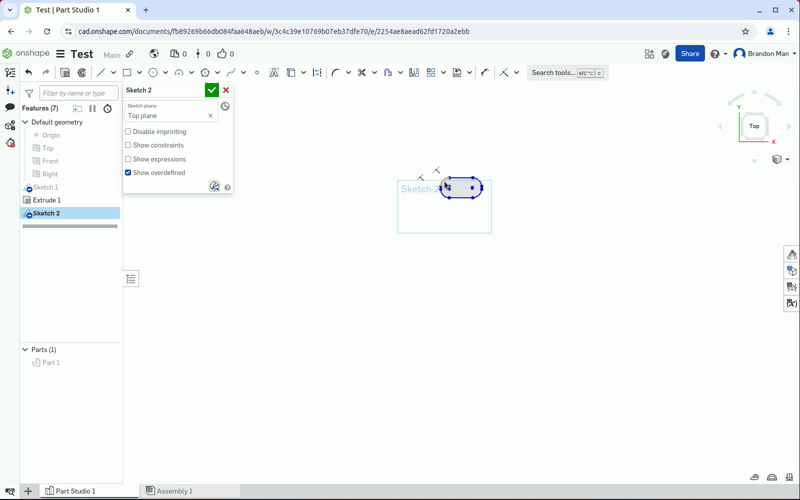
scroll(6)
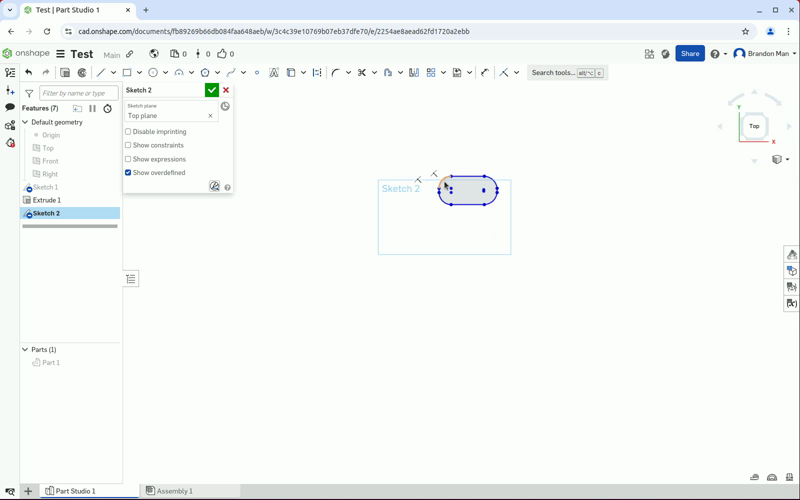
scroll(6)
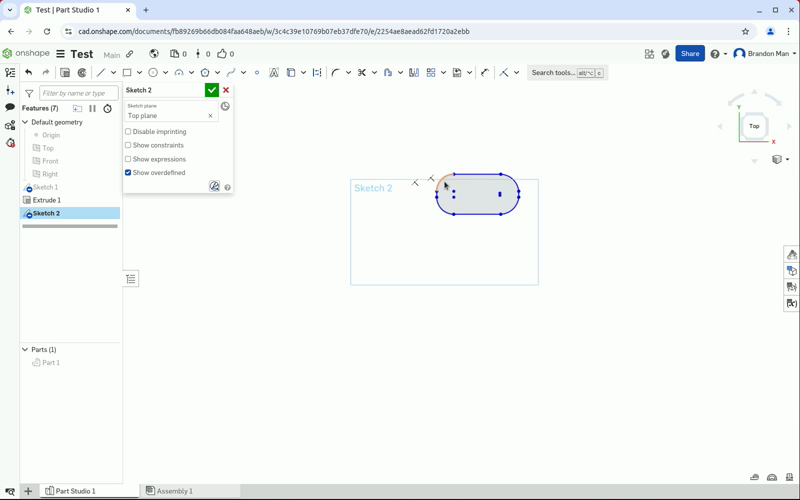
scroll(6)
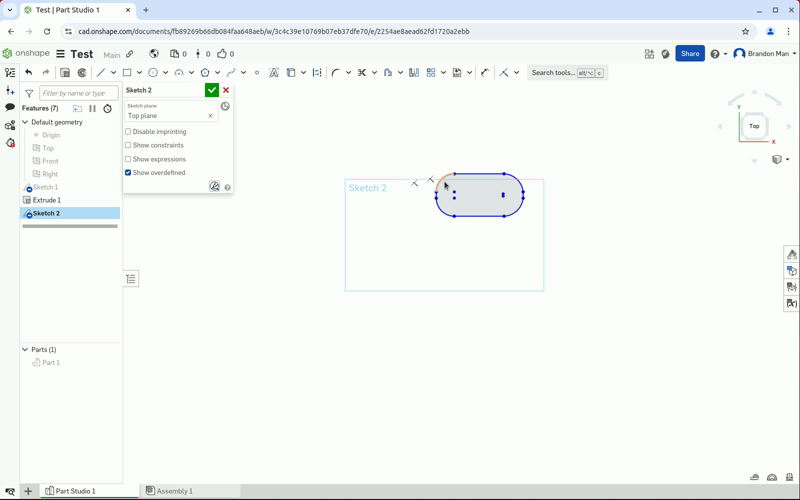
scroll(6)
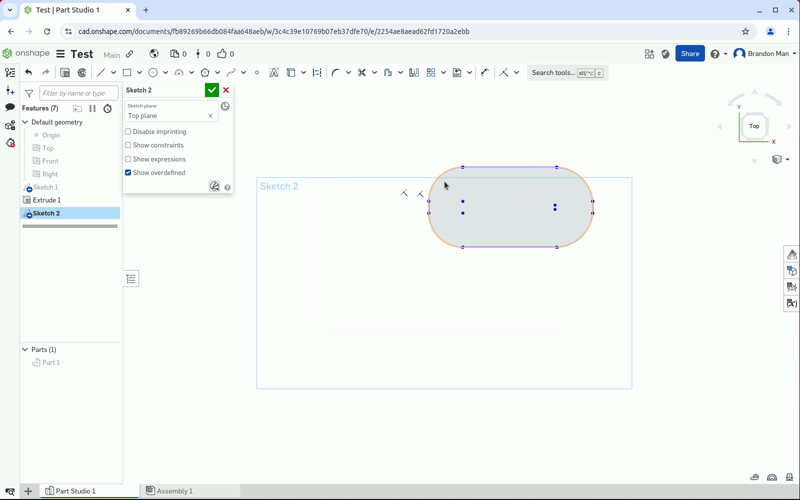
scroll(6)
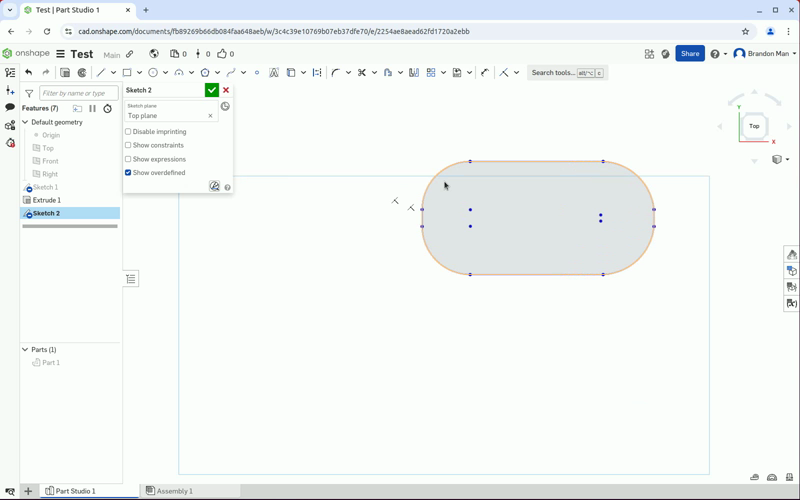
scroll(6)
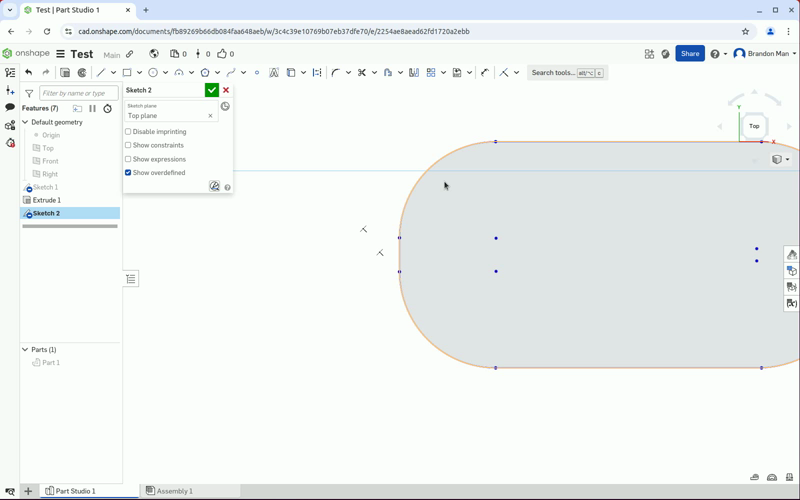
click(444, 181)
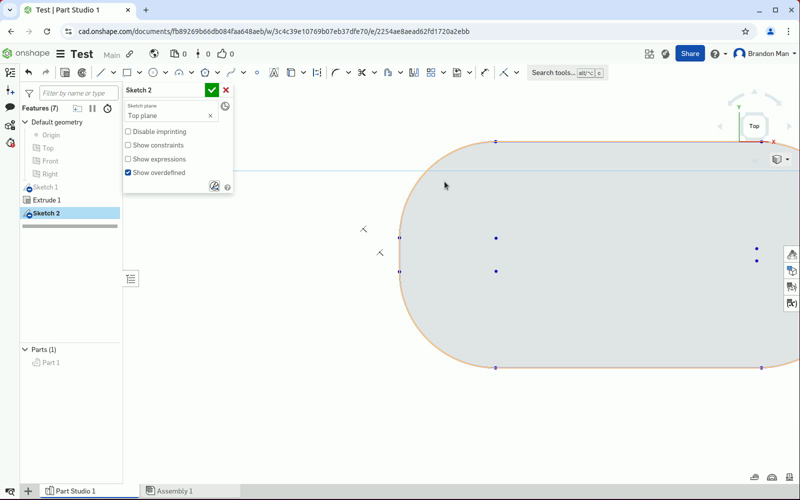
scroll(-6)
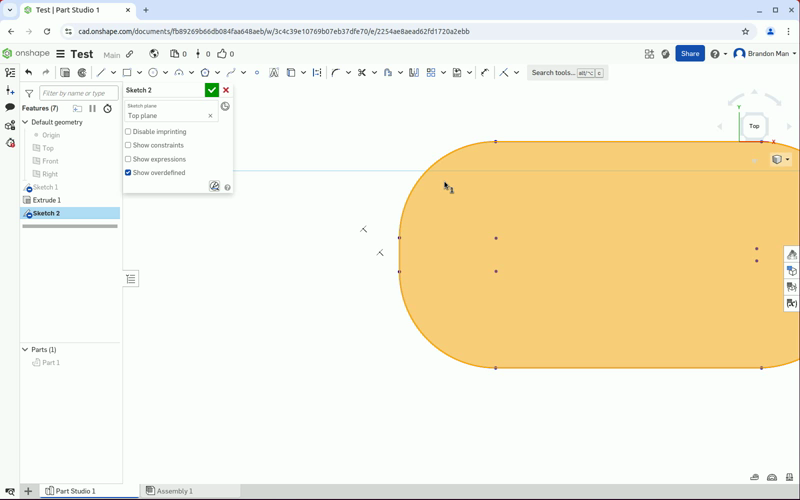
scroll(-6)
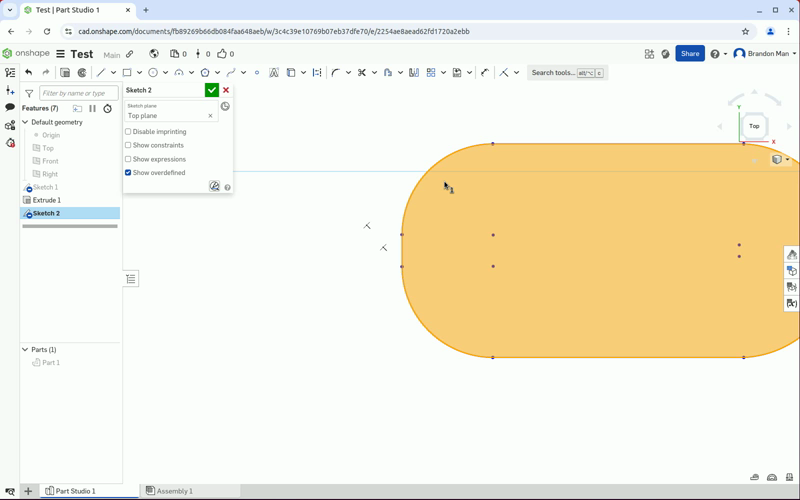
scroll(-6)
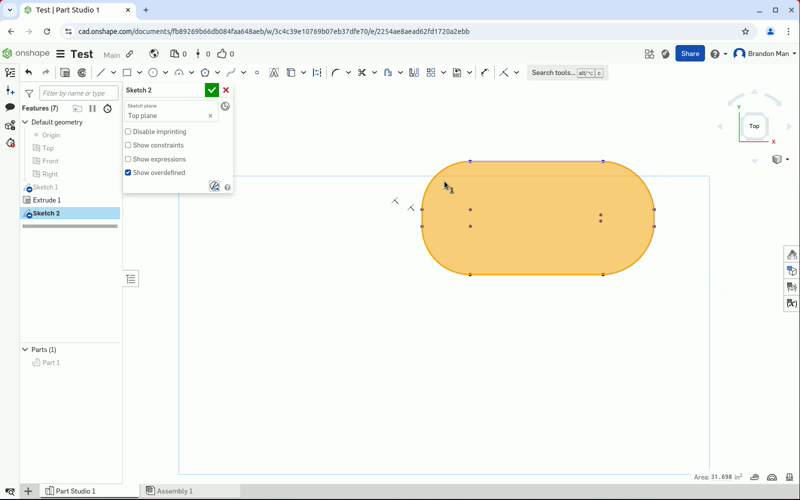
scroll(-6)
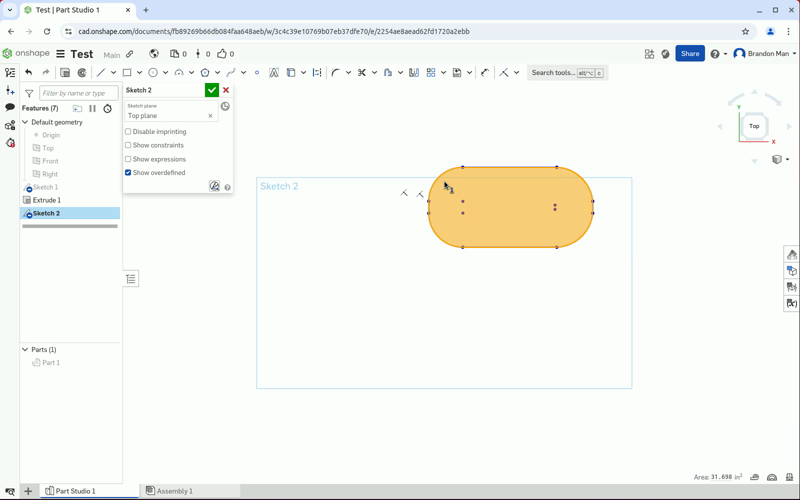
scroll(-6)
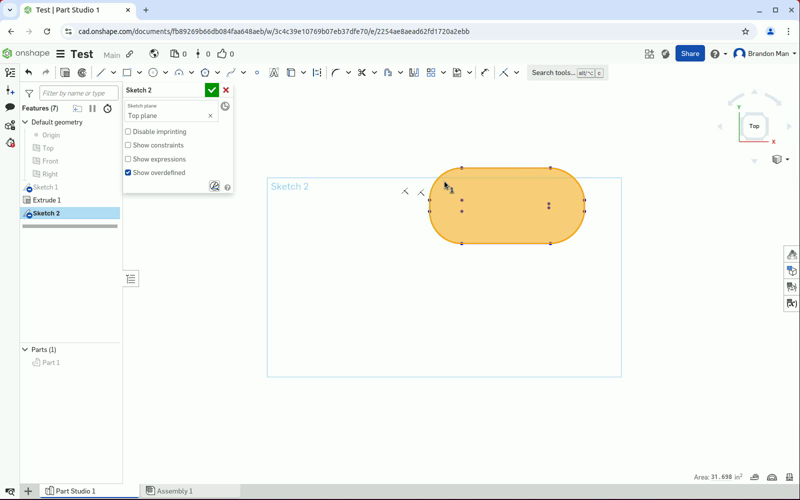
scroll(-6)
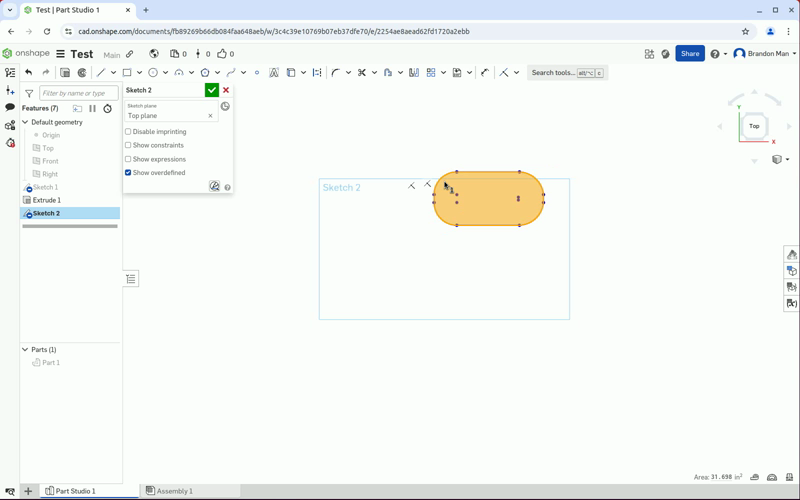
scroll(-6)
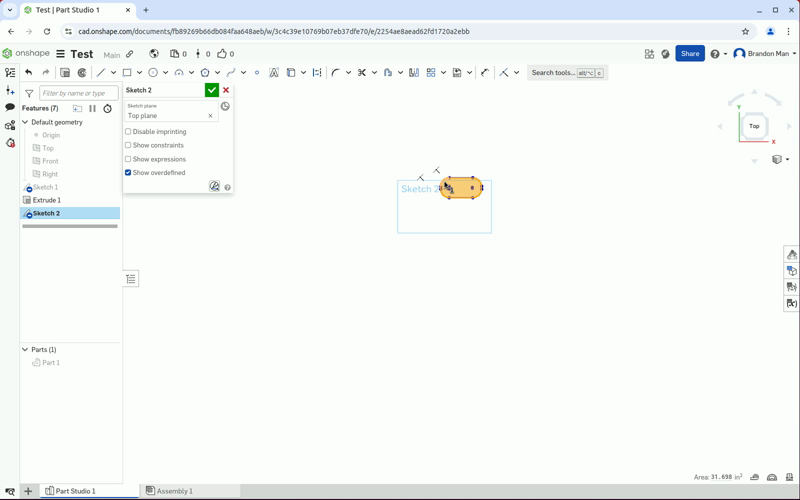
mouse_move(73, 352)
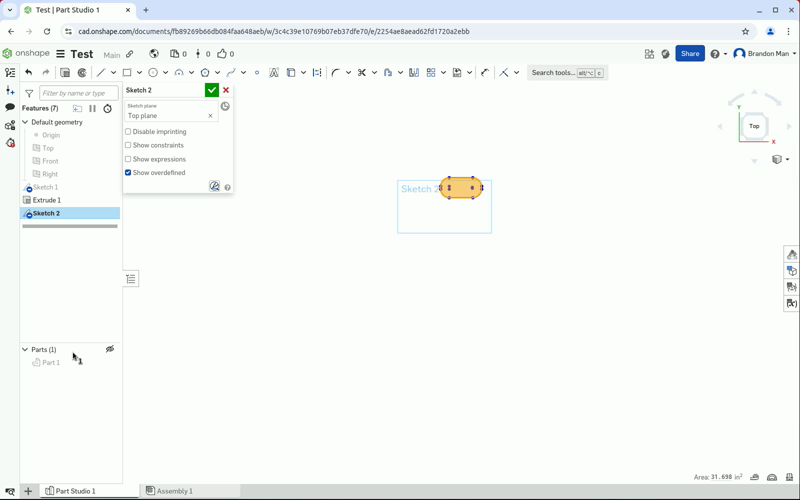
key(shift+y)
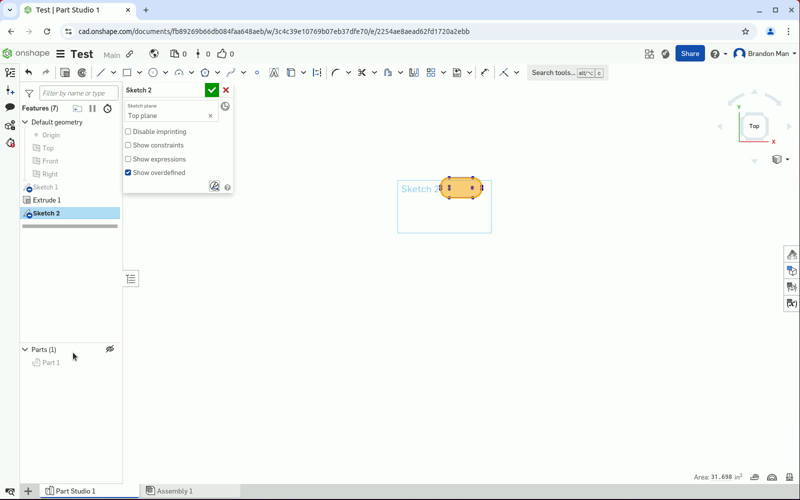
key(shift+e)
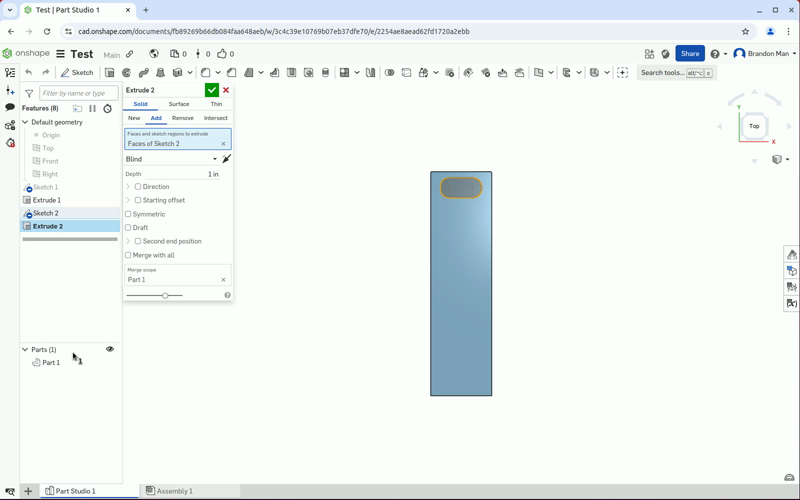
mouse_move(143, 106)
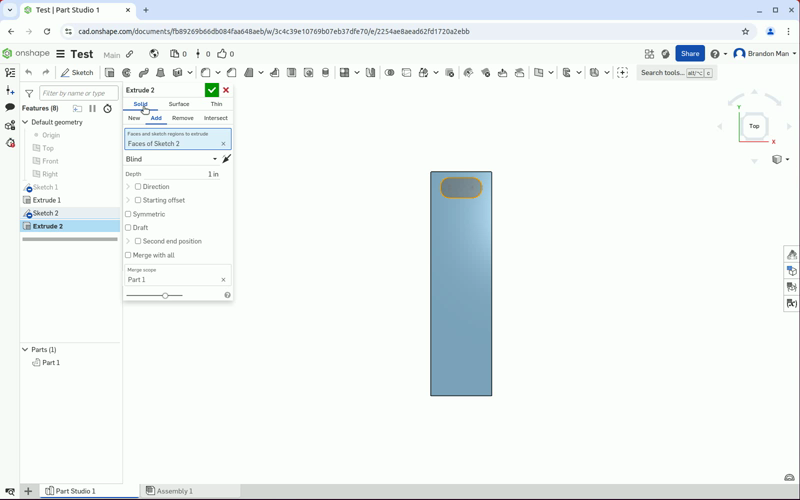
click(143, 106)
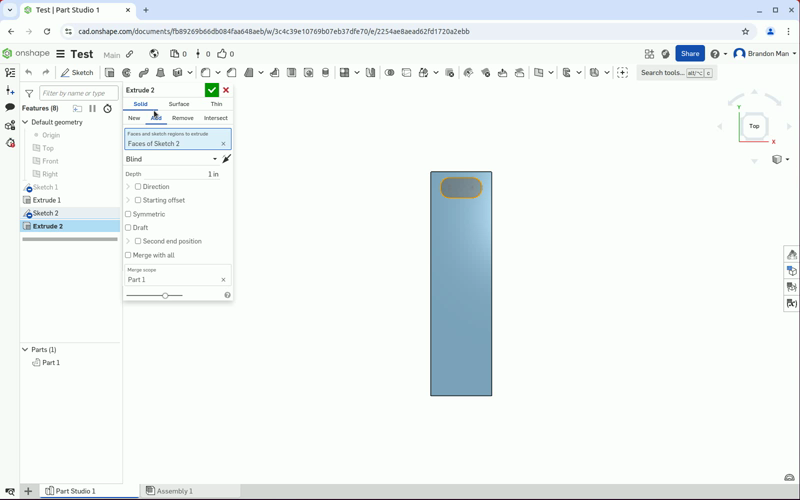
mouse_move(186, 120)
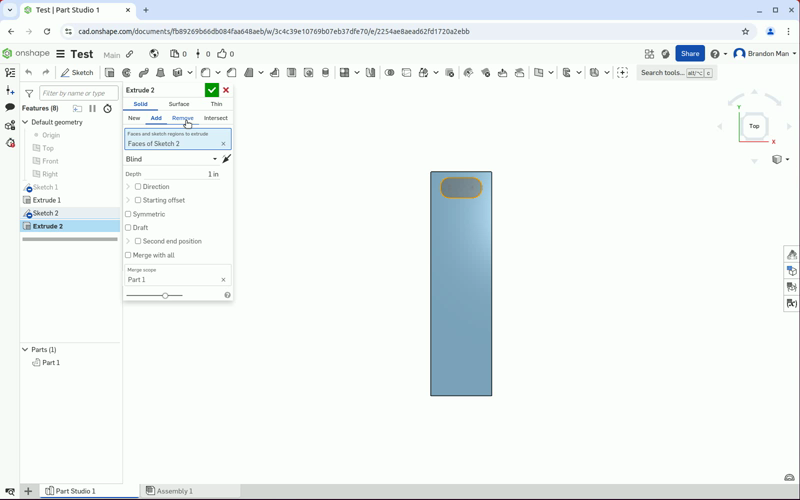
click(186, 120)
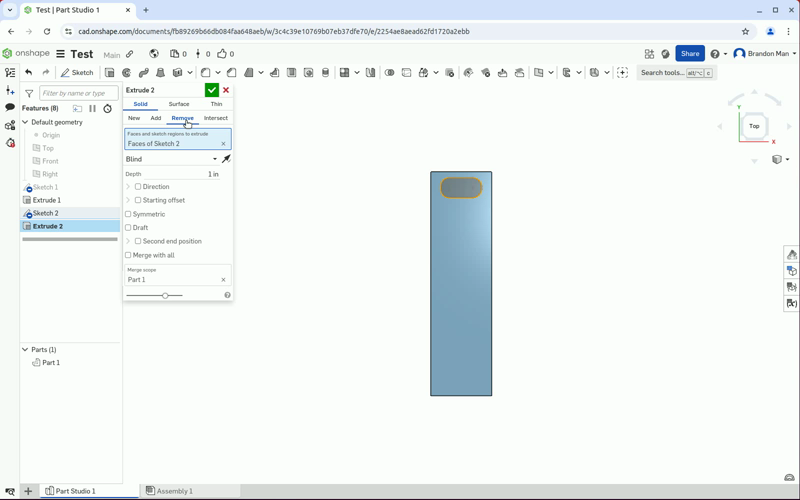
key(tab, 4)
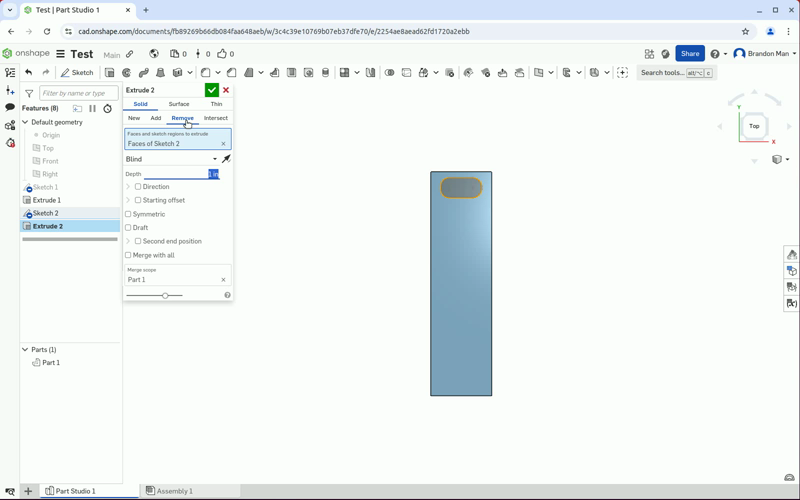
text(28.885)
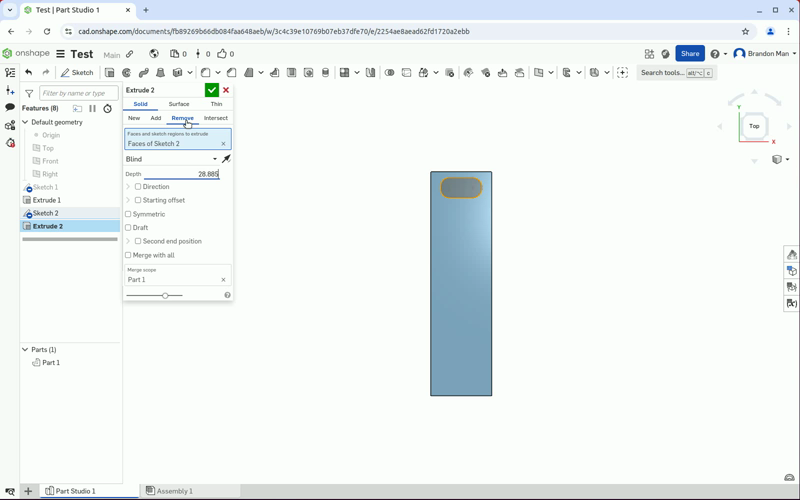
key(tab, 6)
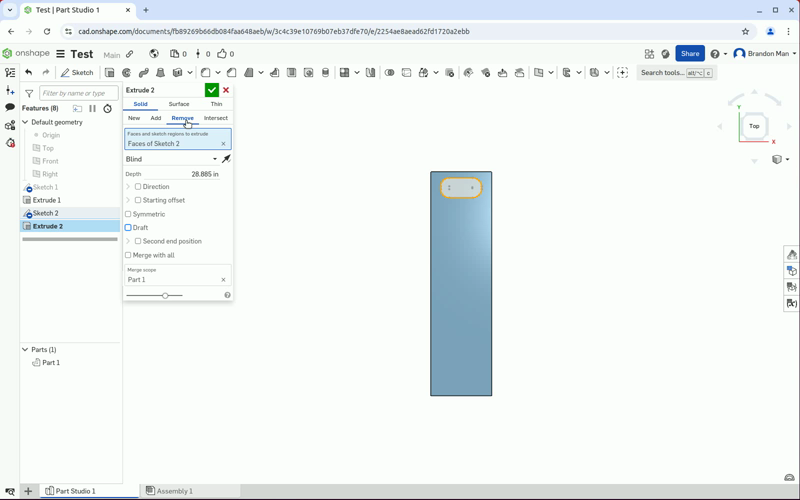
key(space)
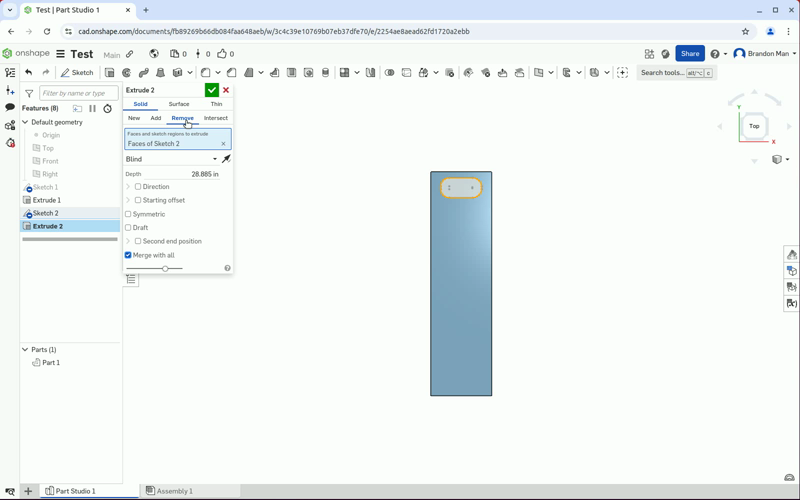
key(enter)
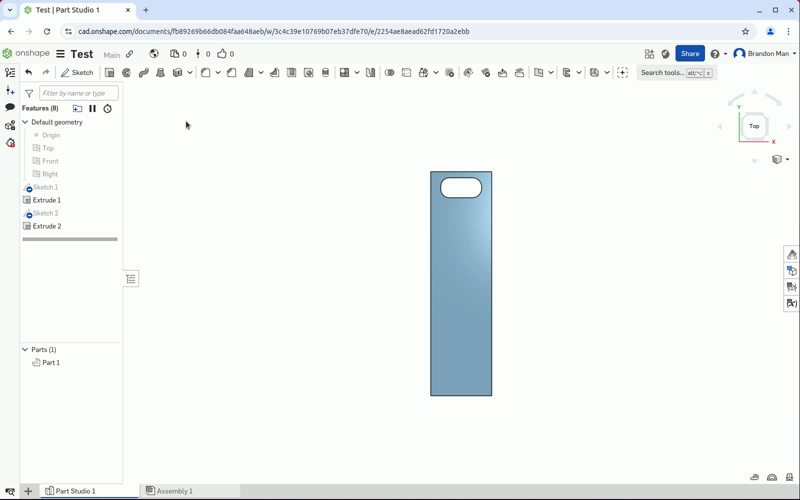
key(shift+h)
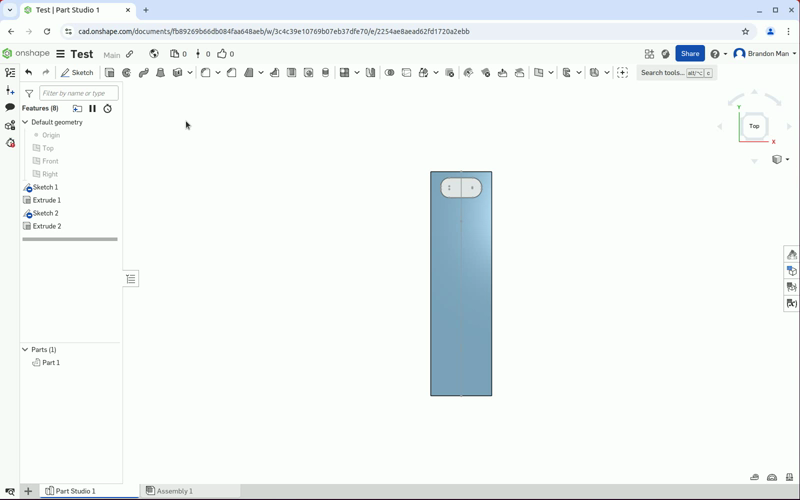
key(shift+h)
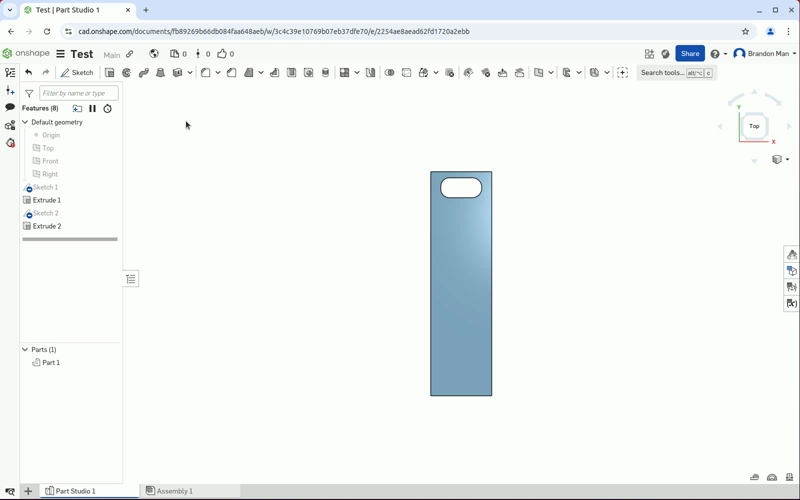
mouse_move(73, 189)
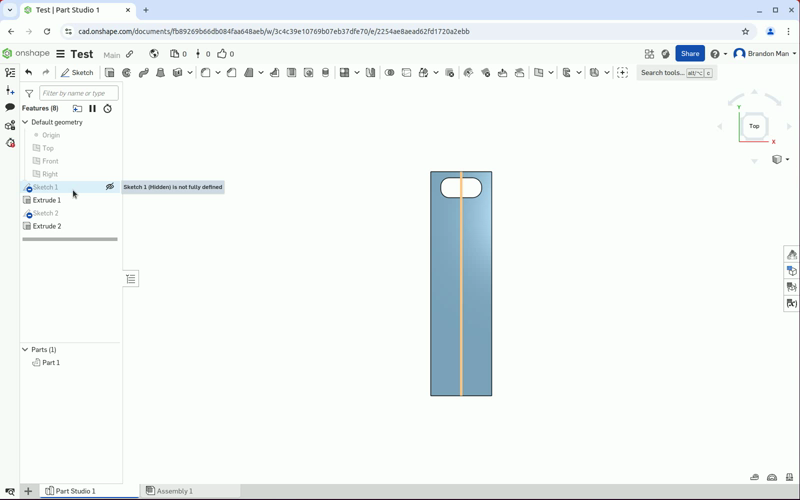
click(73, 189)
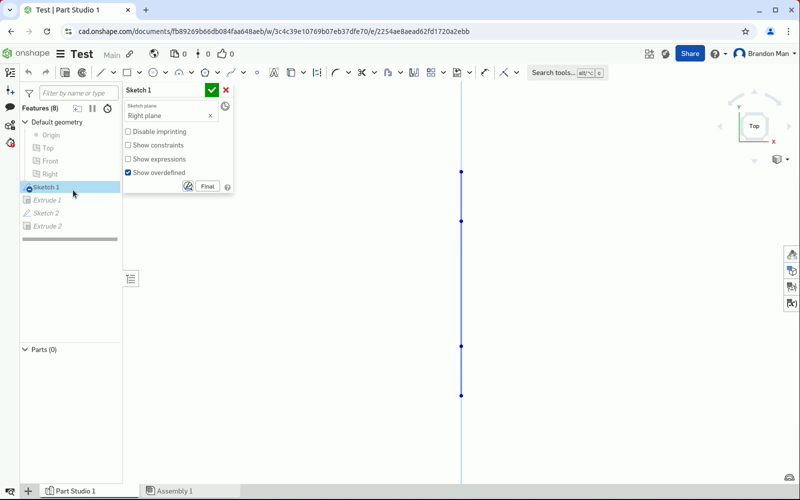
mouse_move(229, 92)
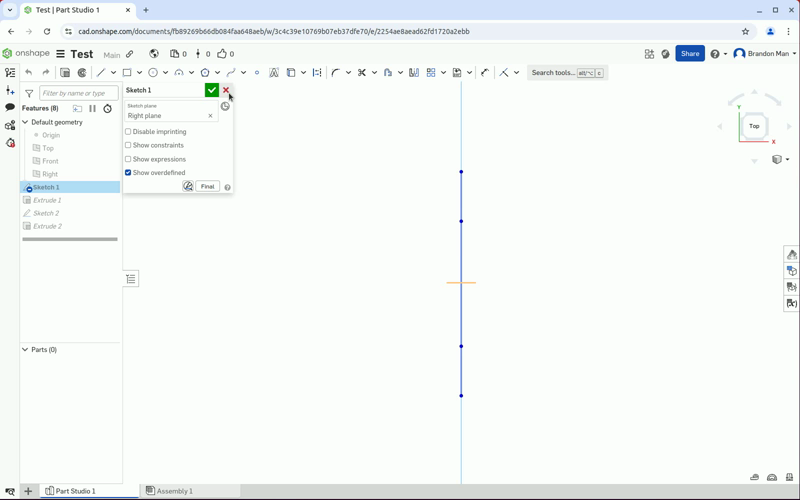
click(229, 92)
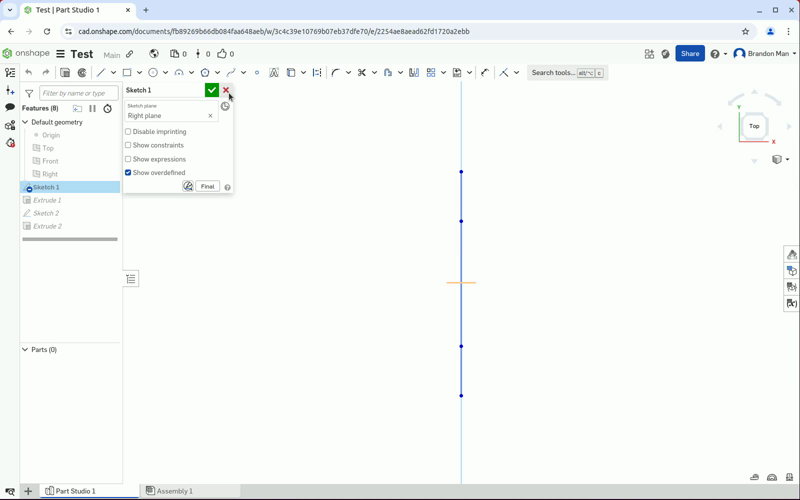
key(shift+s)
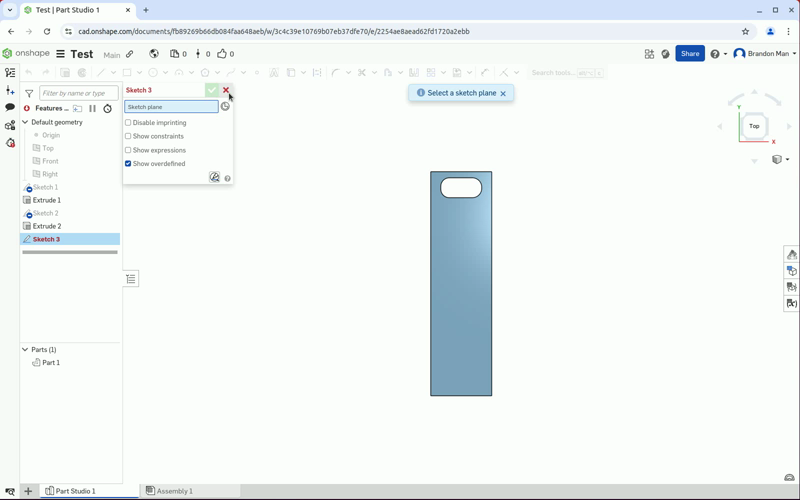
mouse_move(73, 150)
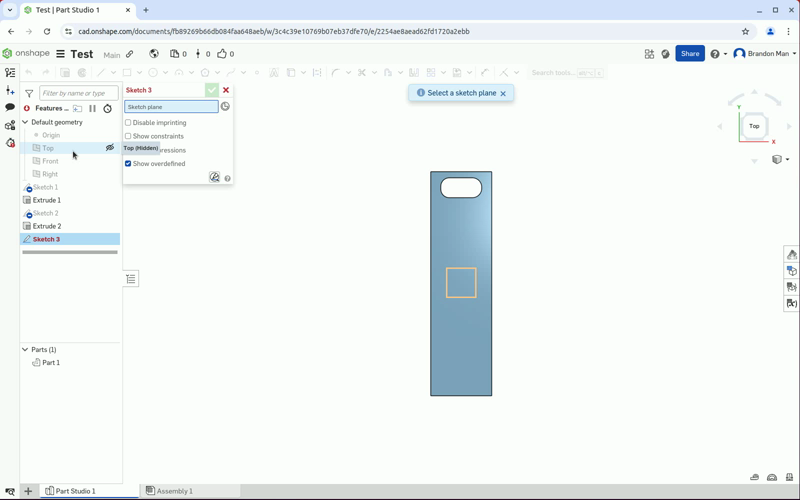
click(73, 150)
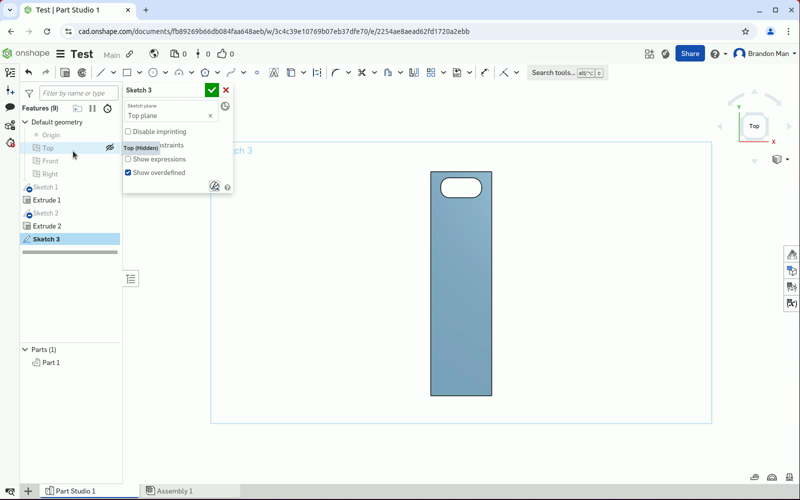
mouse_move(73, 352)
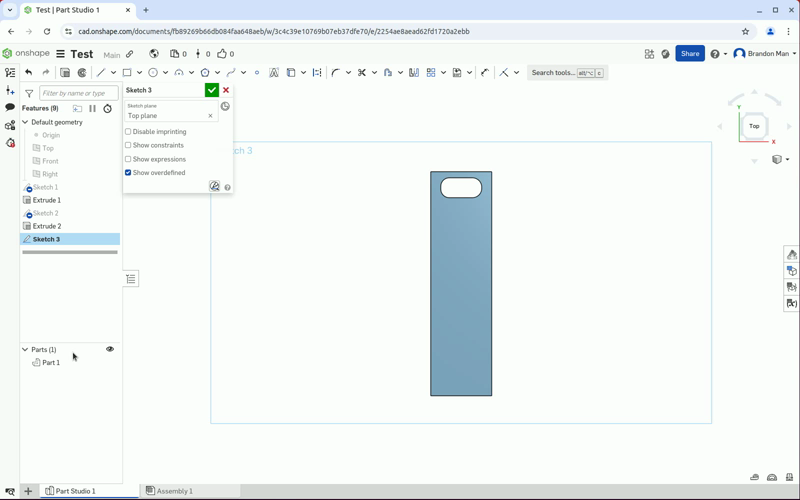
key(y)
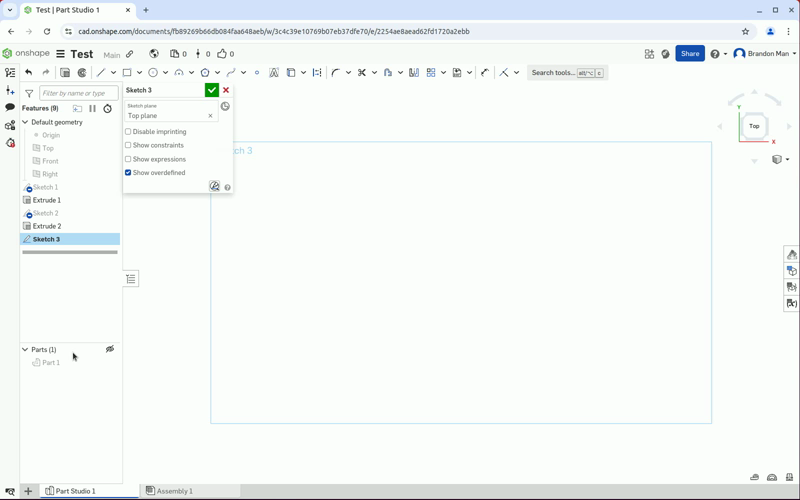
key(a)
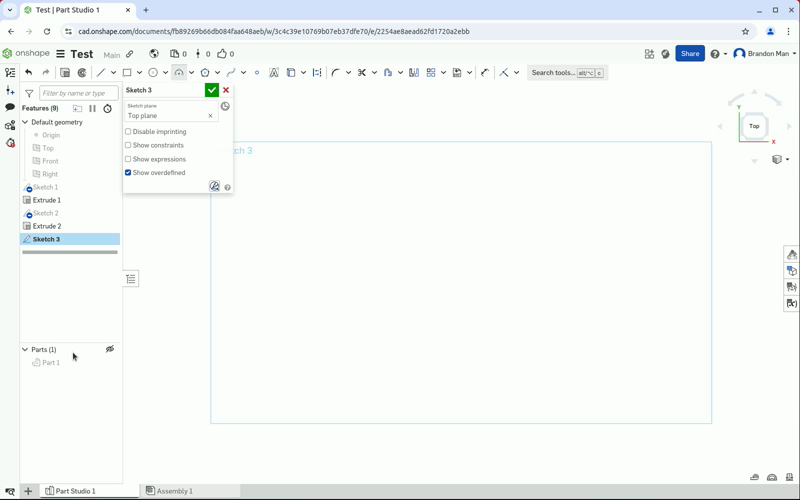
key_down(shift)
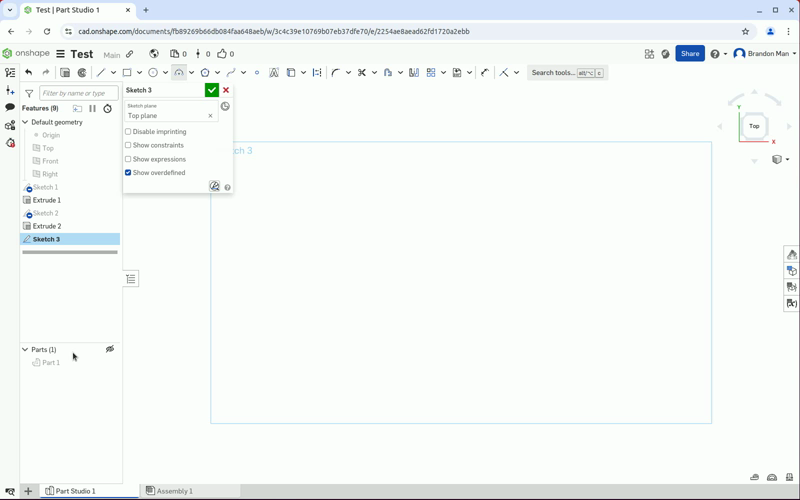
mouse_move(440, 380)
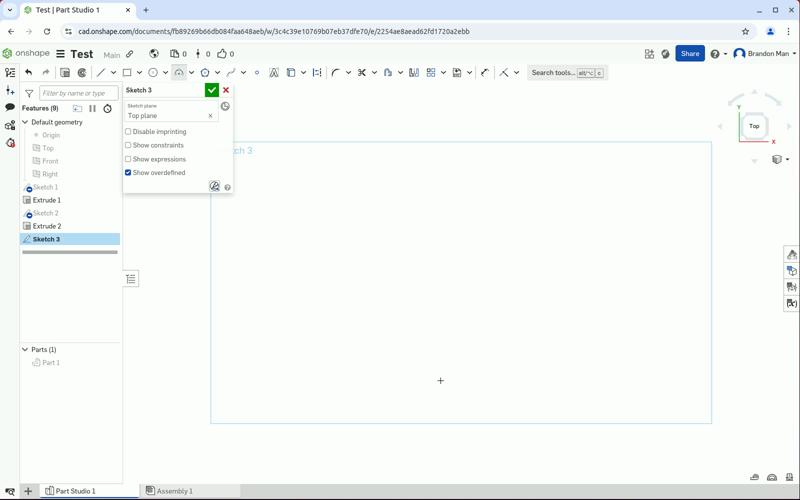
click(440, 380)
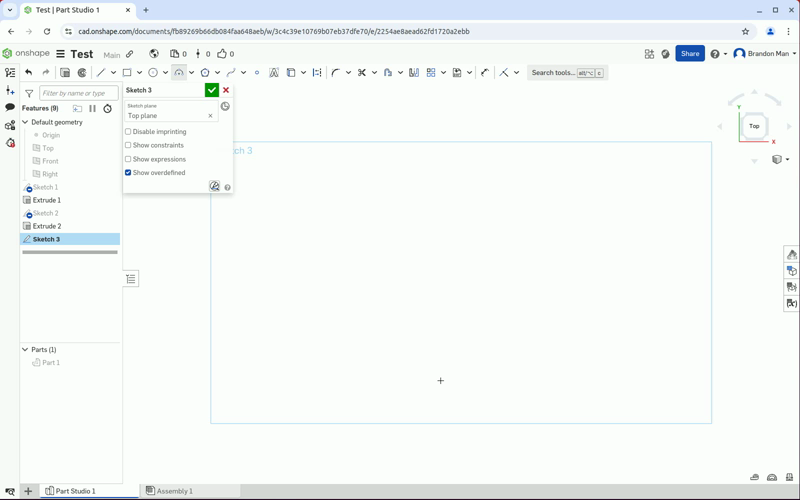
key_up(shift)
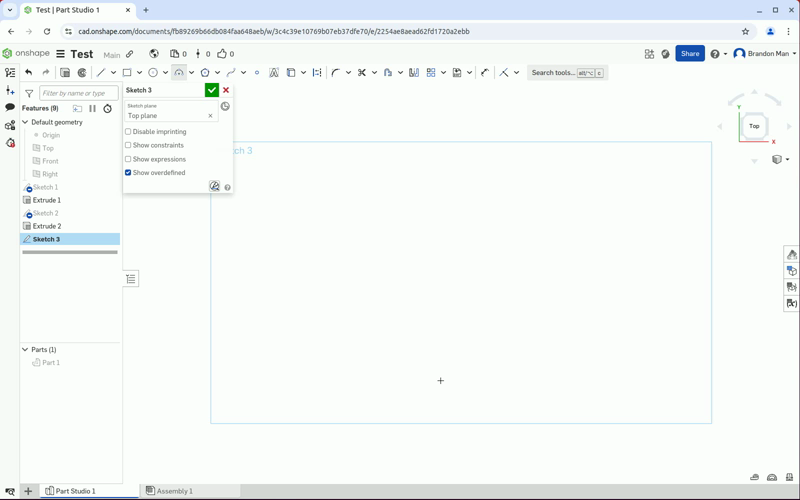
key_down(shift)
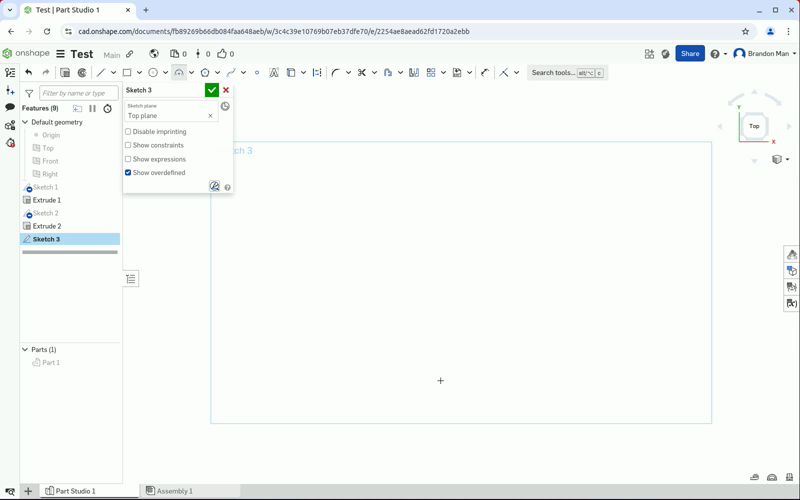
mouse_move(449, 388)
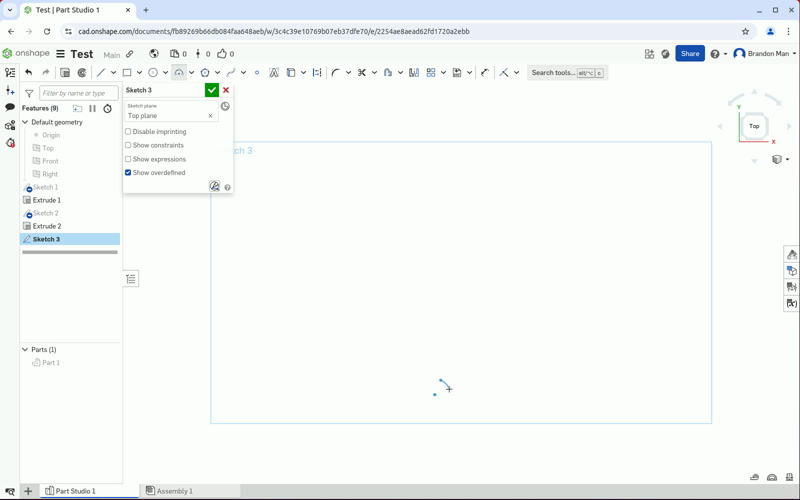
click(449, 388)
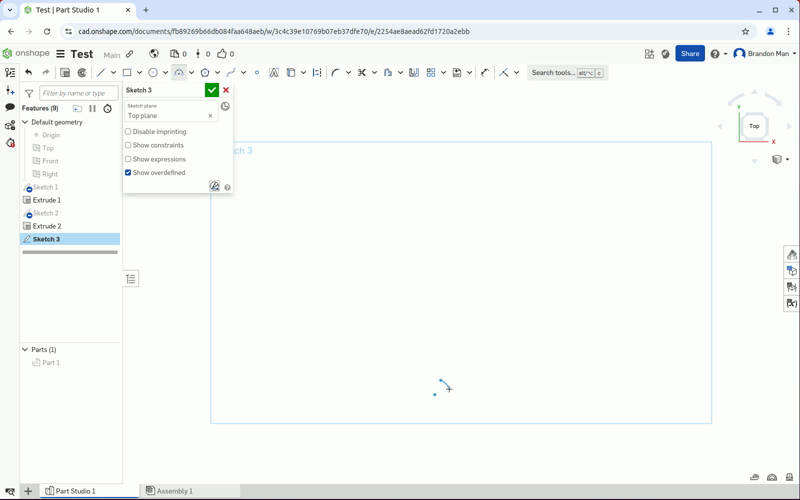
mouse_move(443, 386)
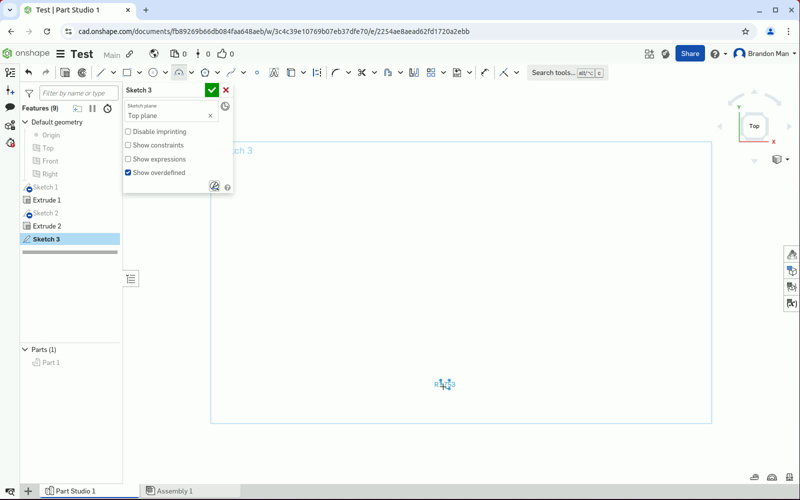
click(443, 386)
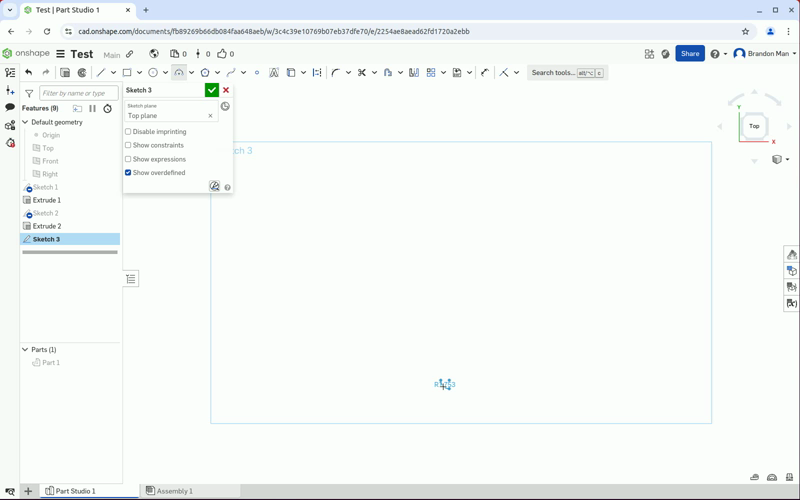
key_up(shift)
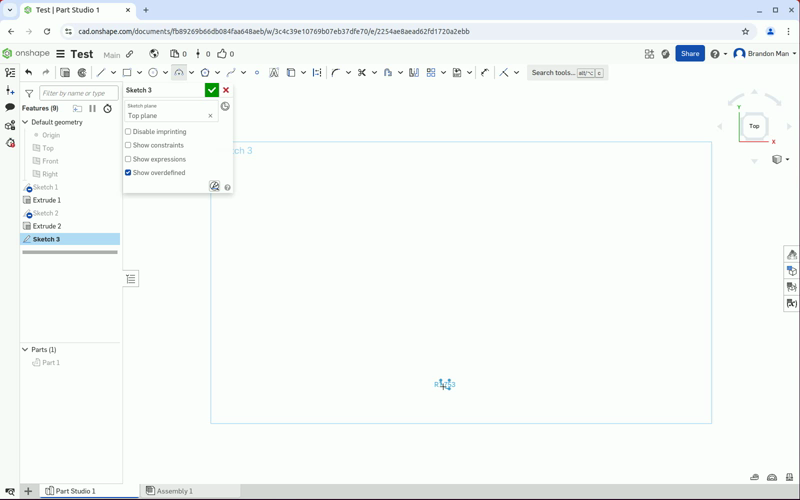
key(esc)
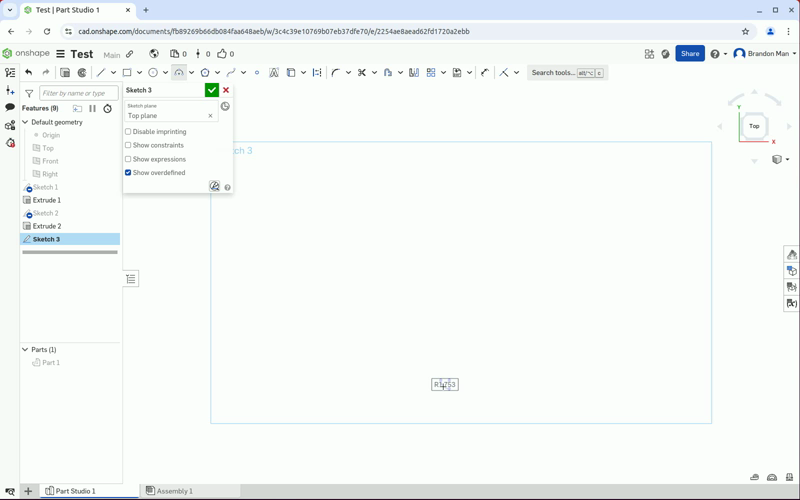
key(l)
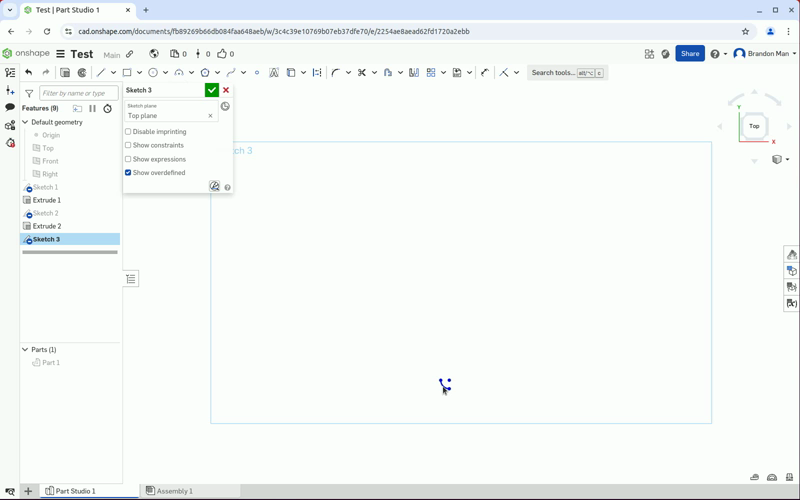
mouse_move(449, 388)
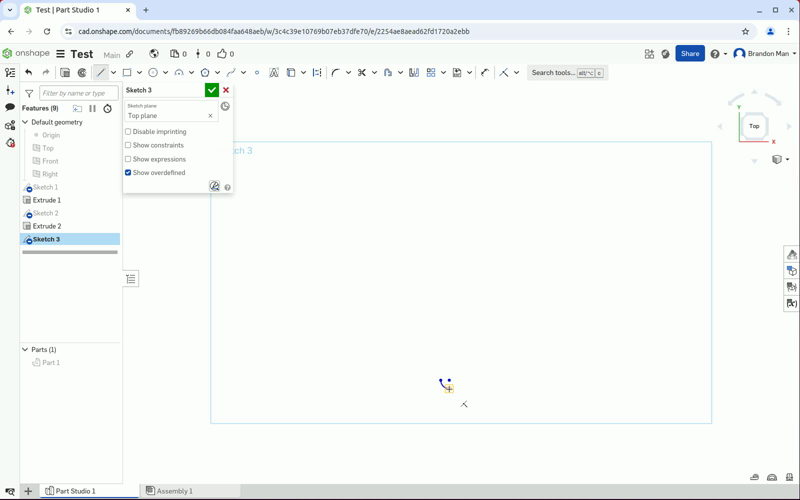
click(449, 388)
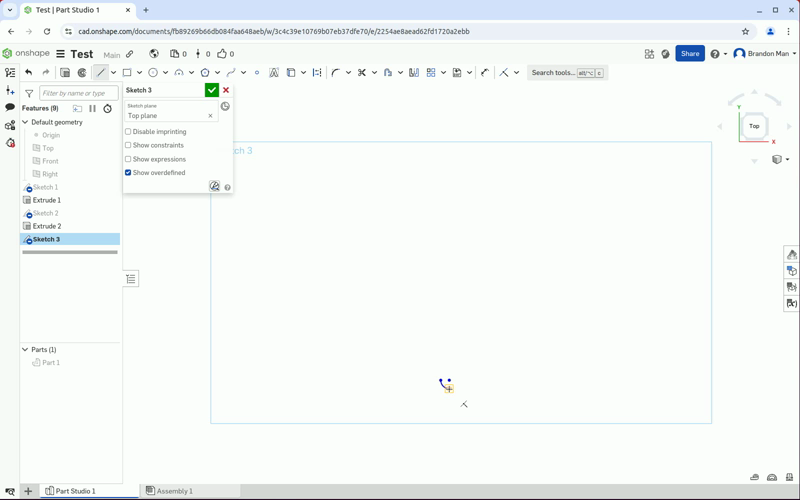
key_down(shift)
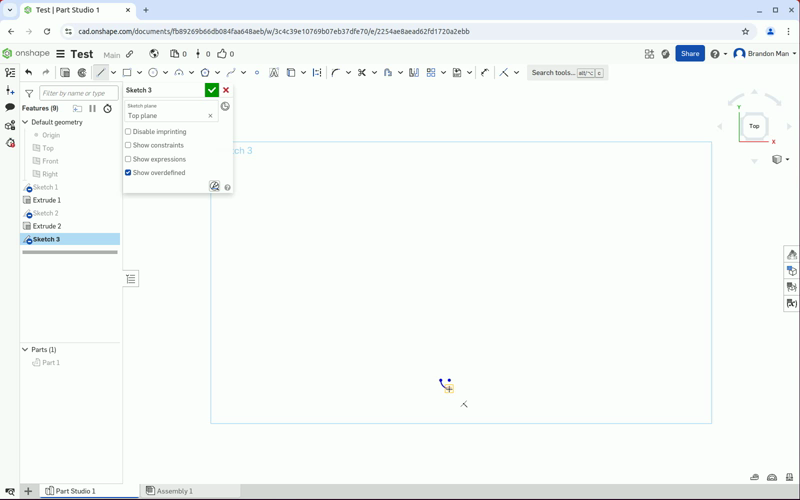
mouse_move(479, 388)
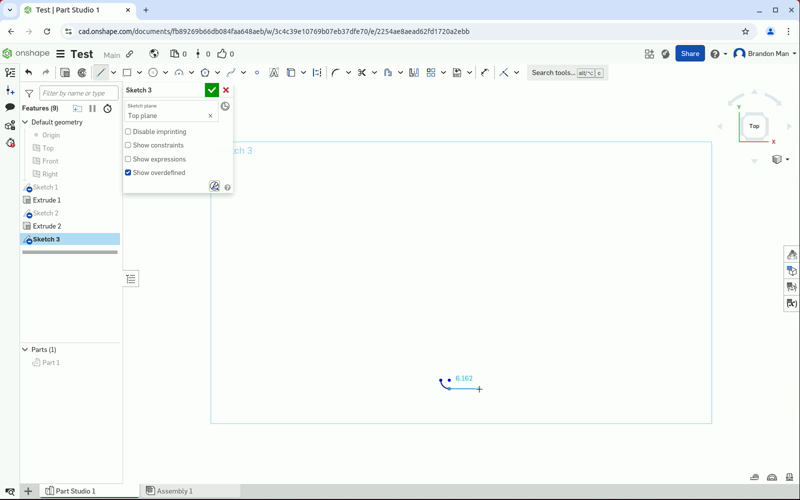
mouse_move(472, 388)
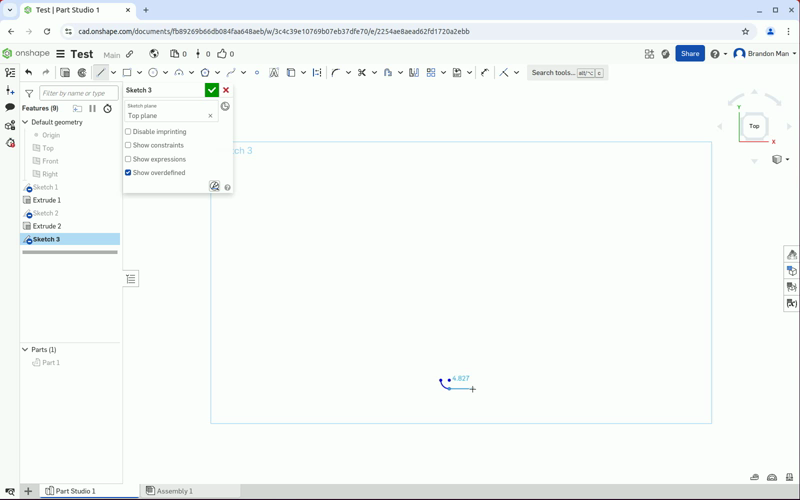
click(472, 388)
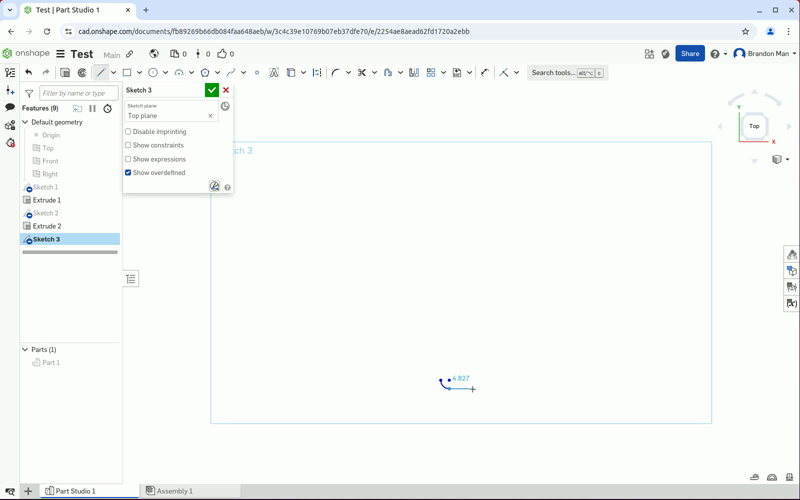
key_up(shift)
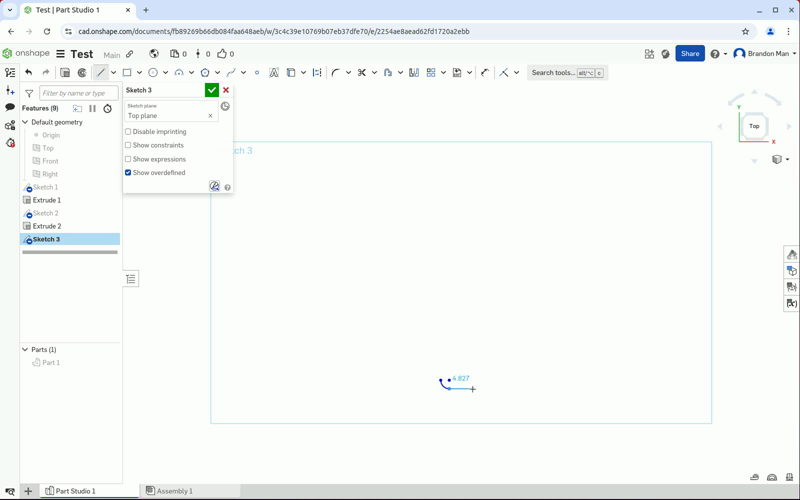
key(esc)
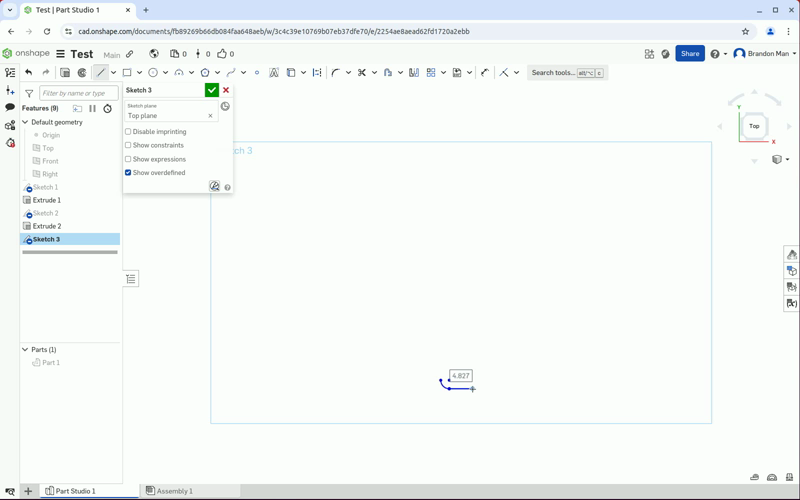
key(a)
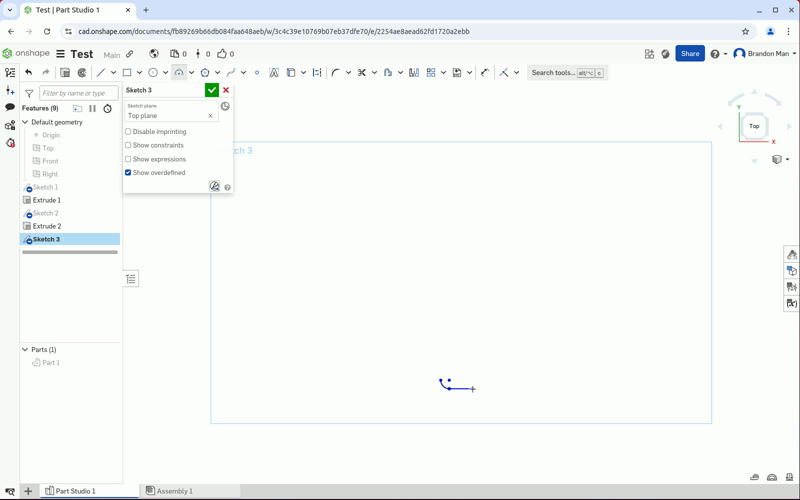
mouse_move(472, 388)
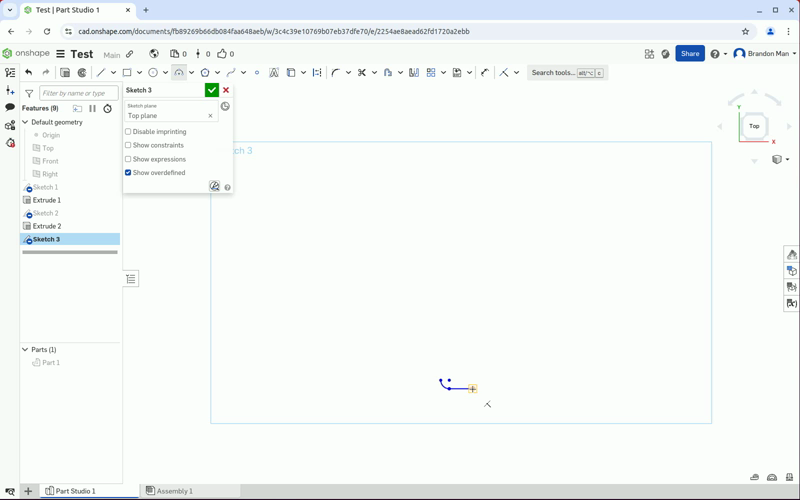
click(472, 388)
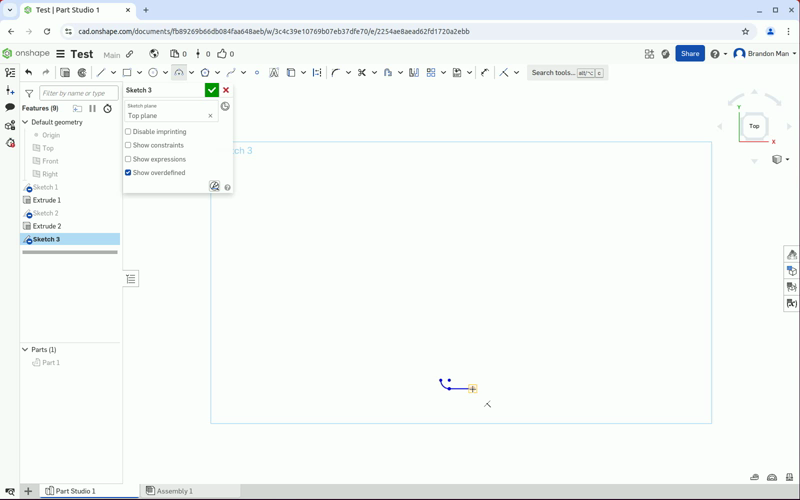
key_down(shift)
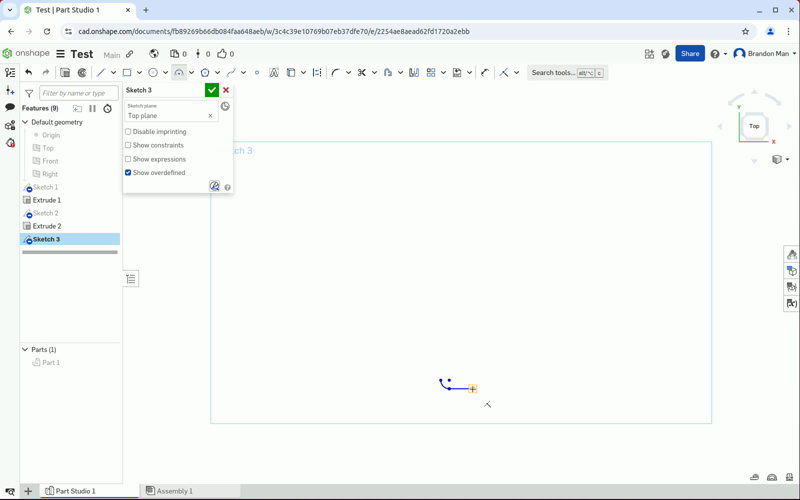
mouse_move(481, 380)
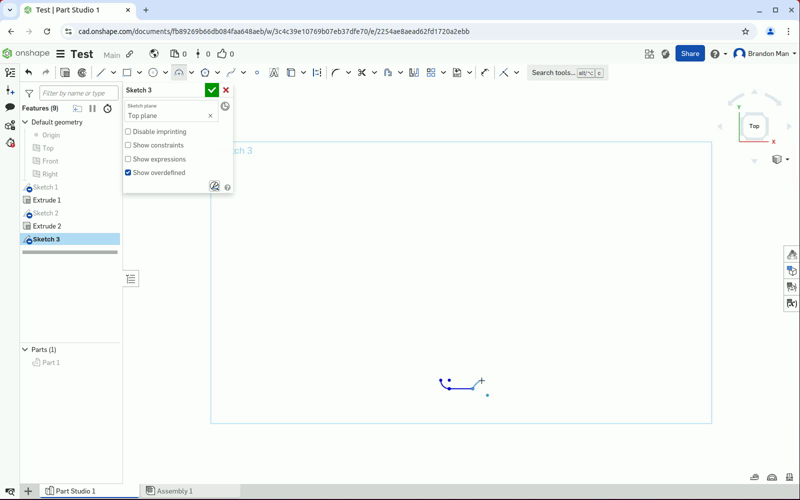
click(481, 380)
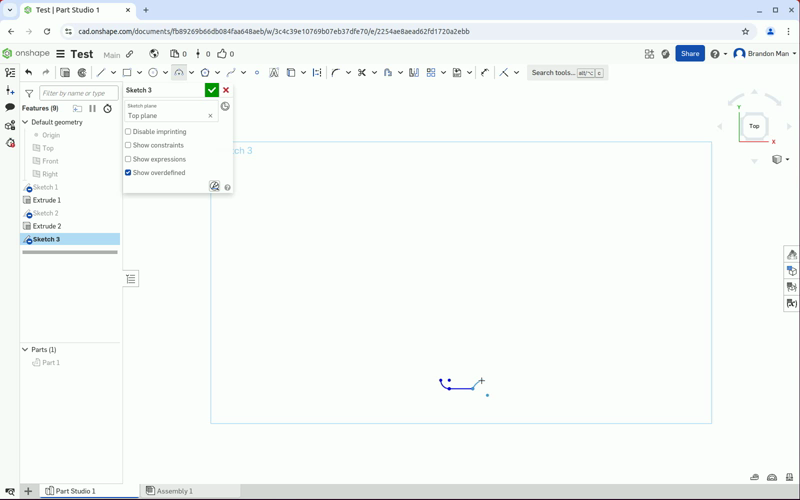
mouse_move(478, 386)
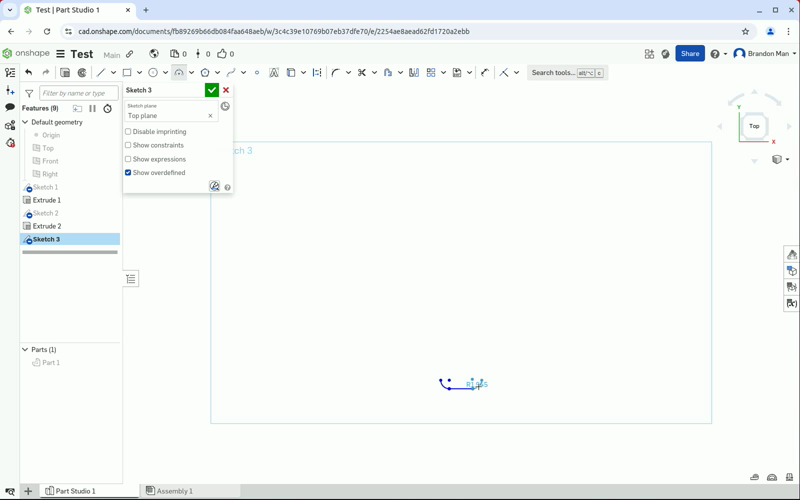
click(478, 386)
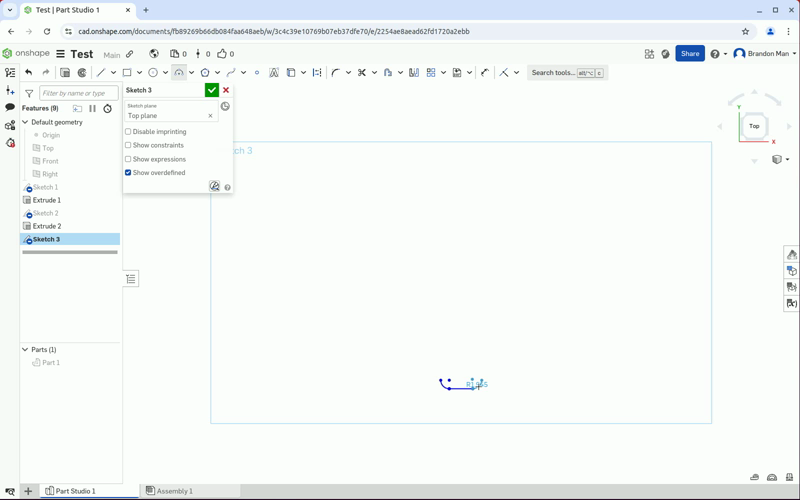
key_up(shift)
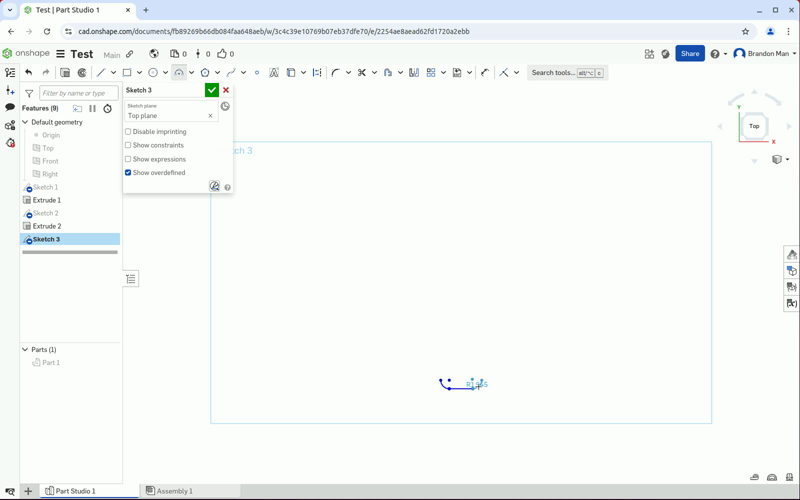
key(esc)
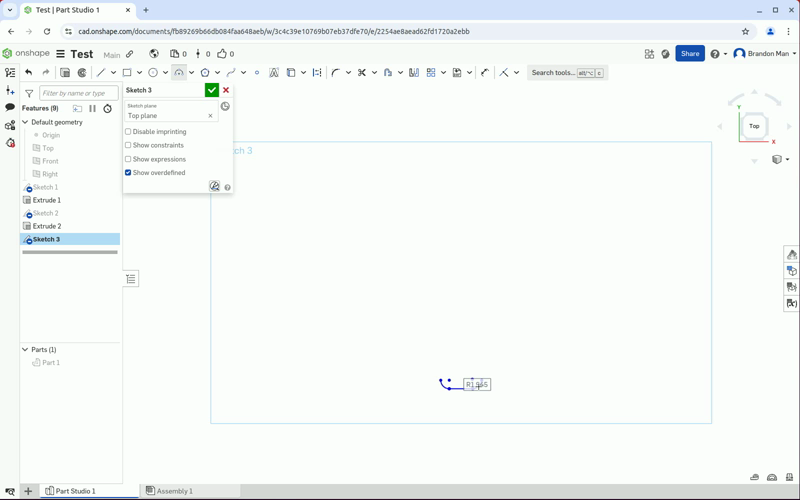
key(l)
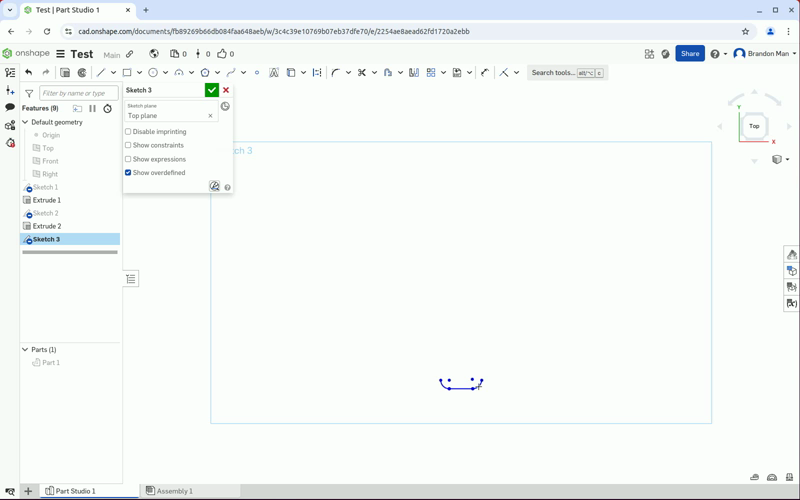
mouse_move(481, 380)
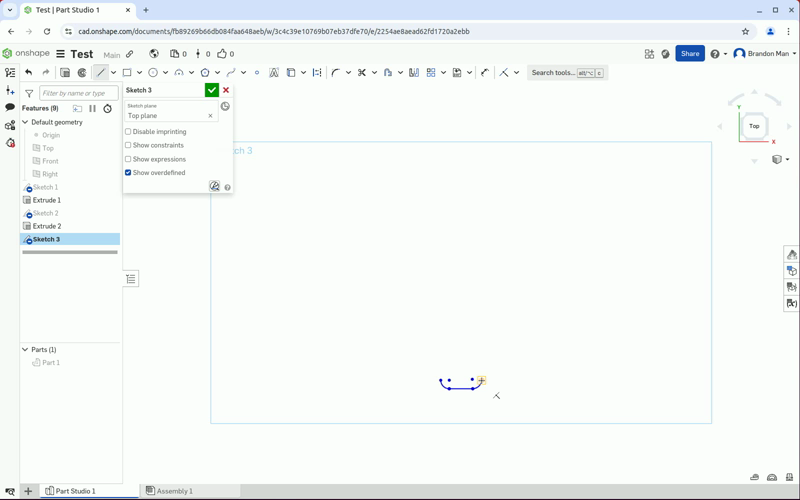
click(481, 380)
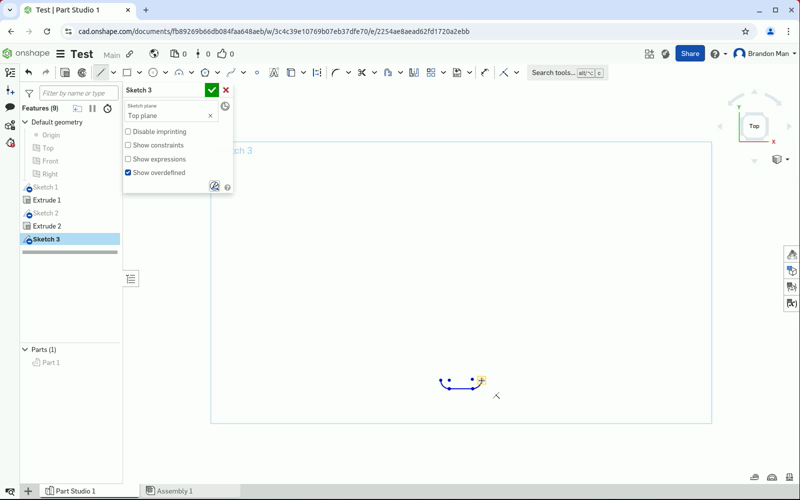
key_down(shift)
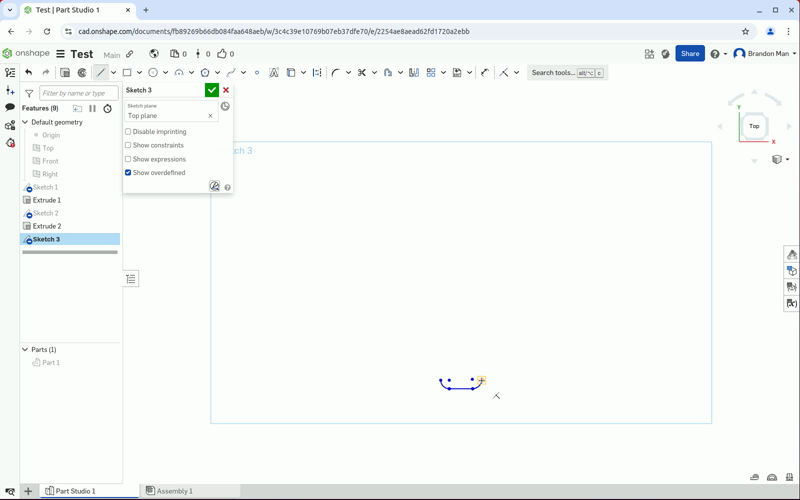
mouse_move(511, 380)
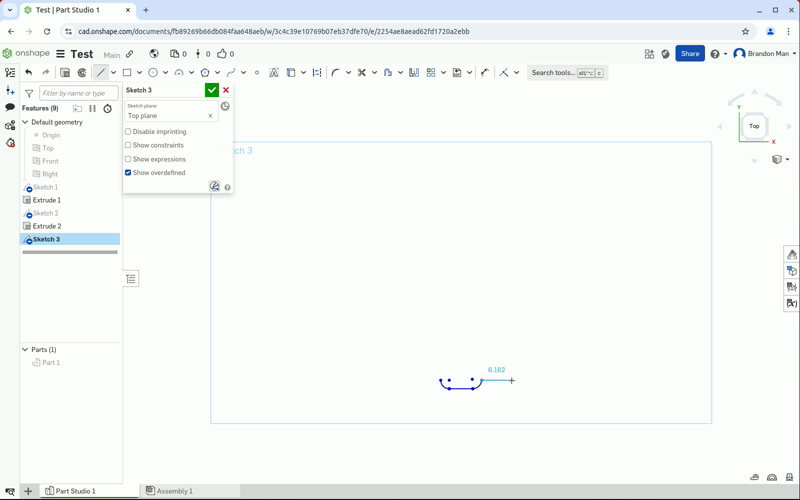
mouse_move(481, 377)
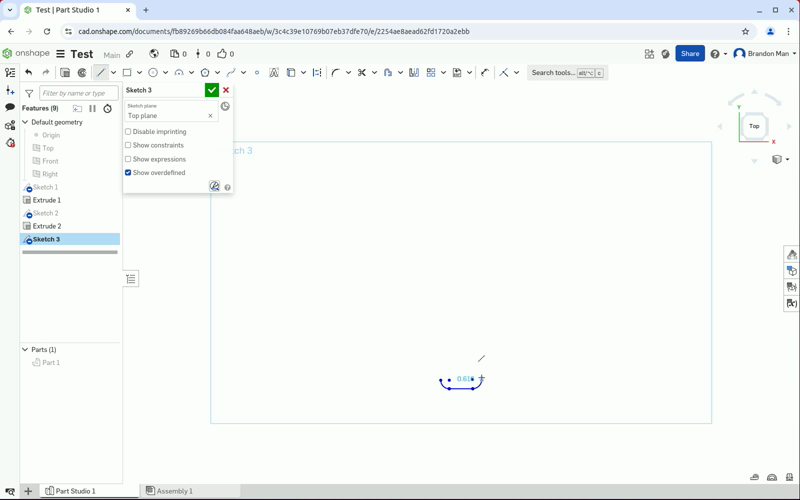
scroll(6)
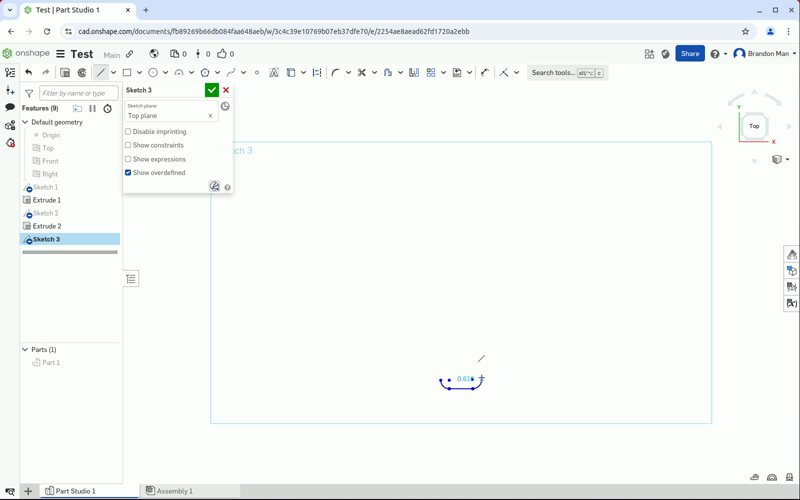
scroll(6)
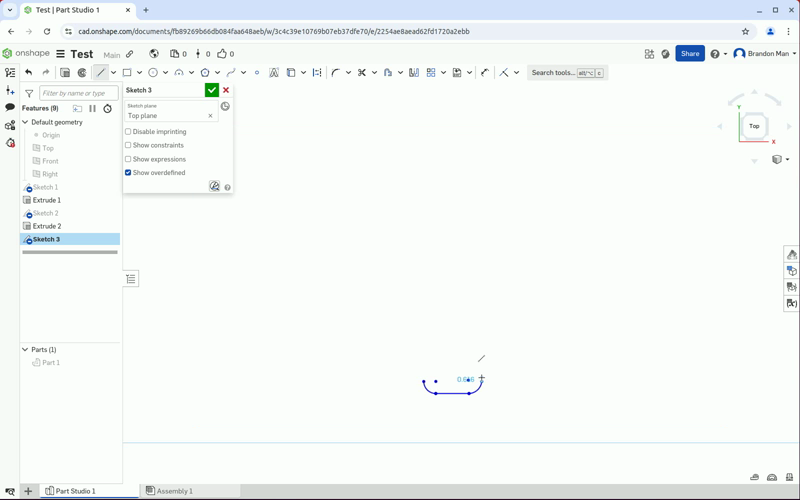
scroll(6)
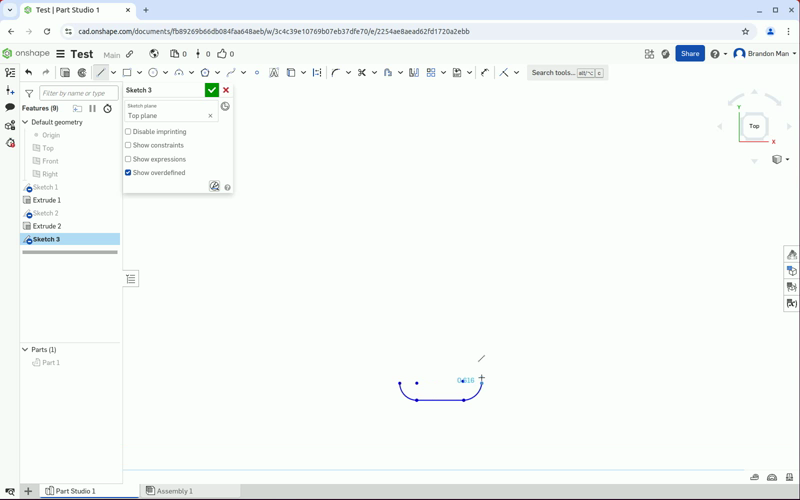
scroll(6)
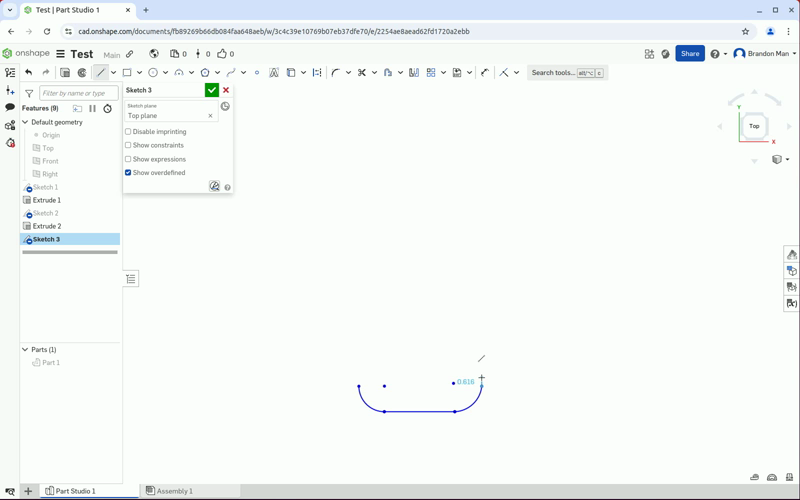
scroll(6)
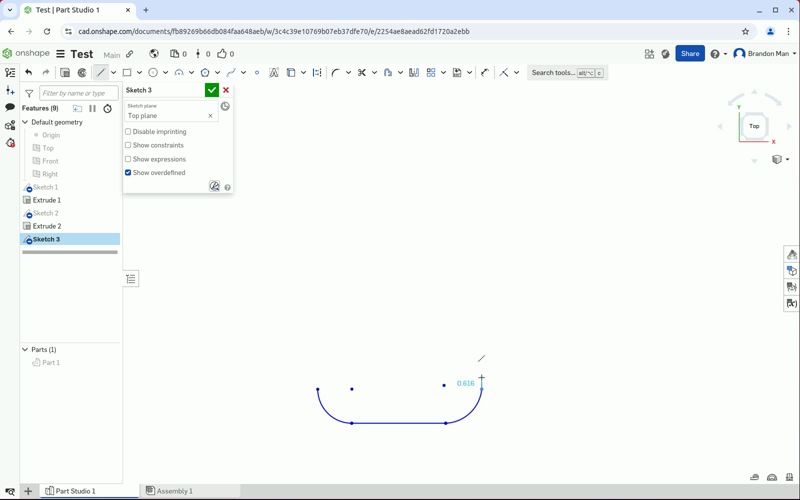
scroll(6)
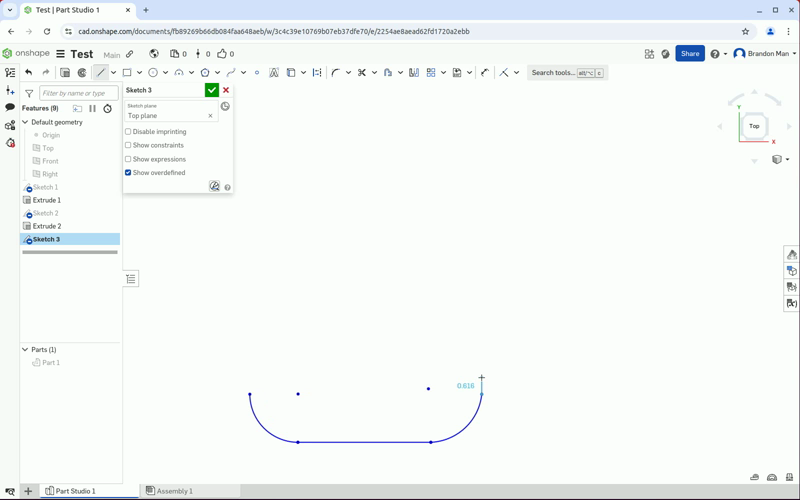
scroll(6)
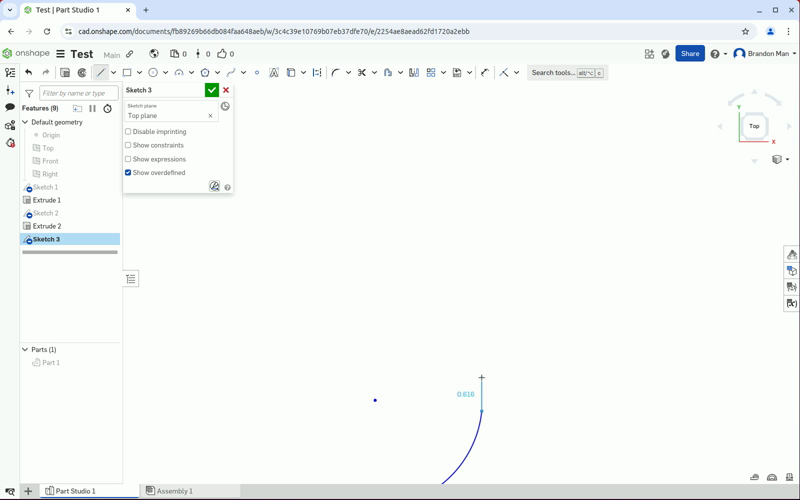
click(481, 377)
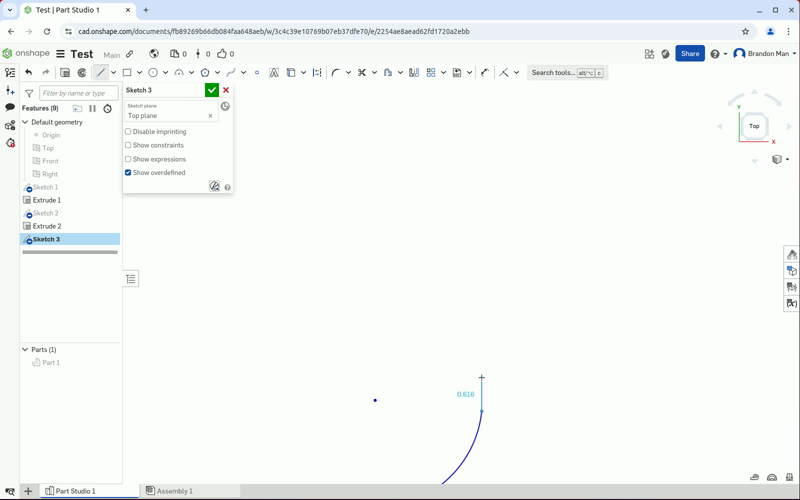
scroll(-6)
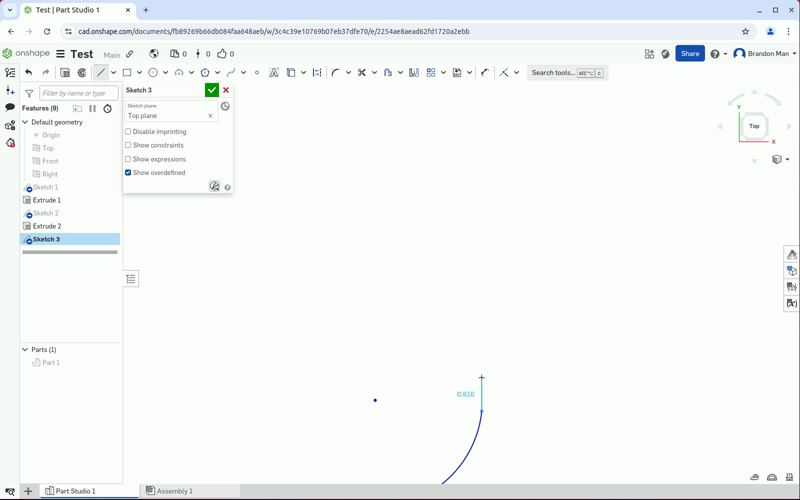
scroll(-6)
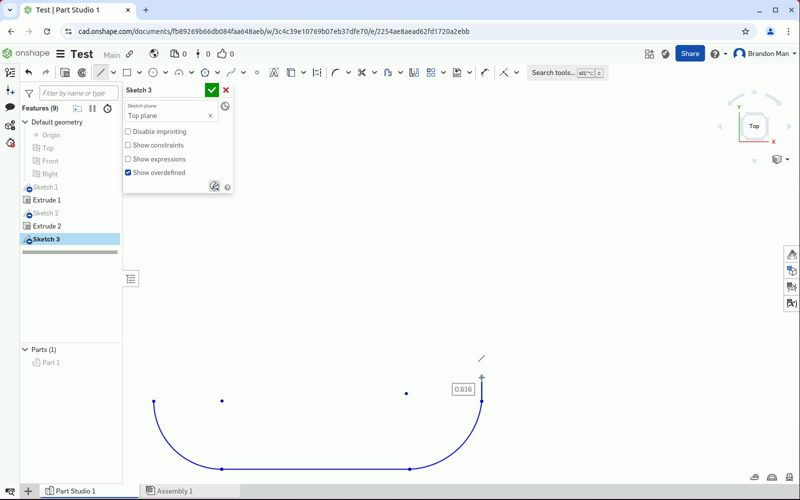
scroll(-6)
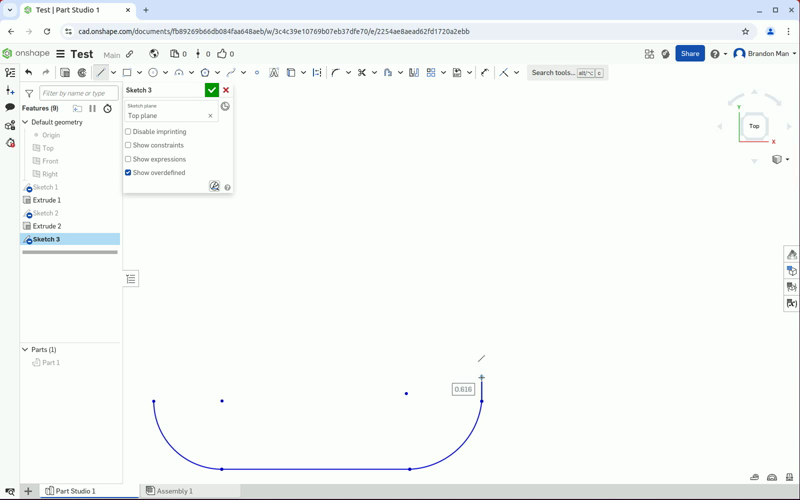
scroll(-6)
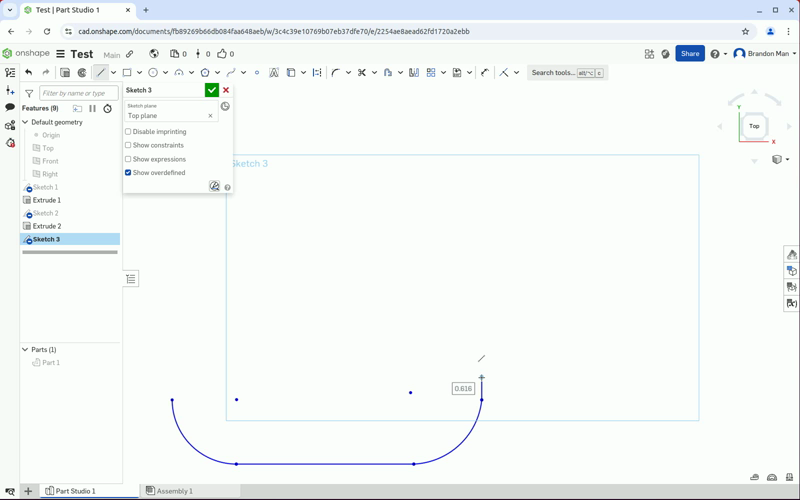
scroll(-6)
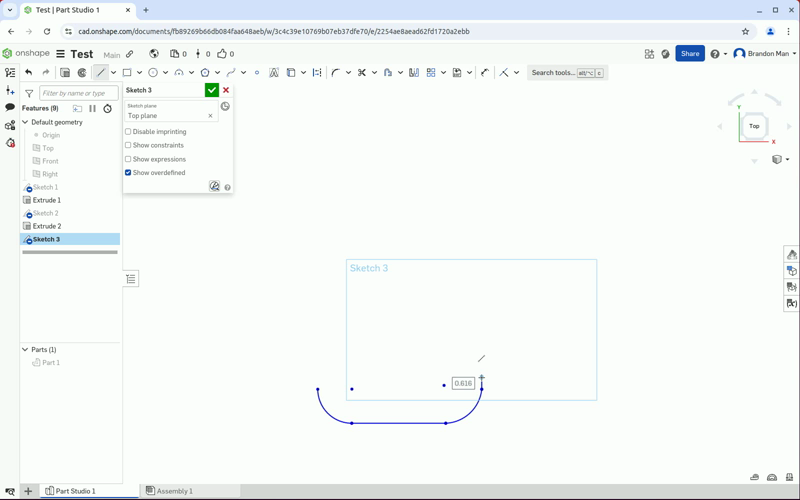
scroll(-6)
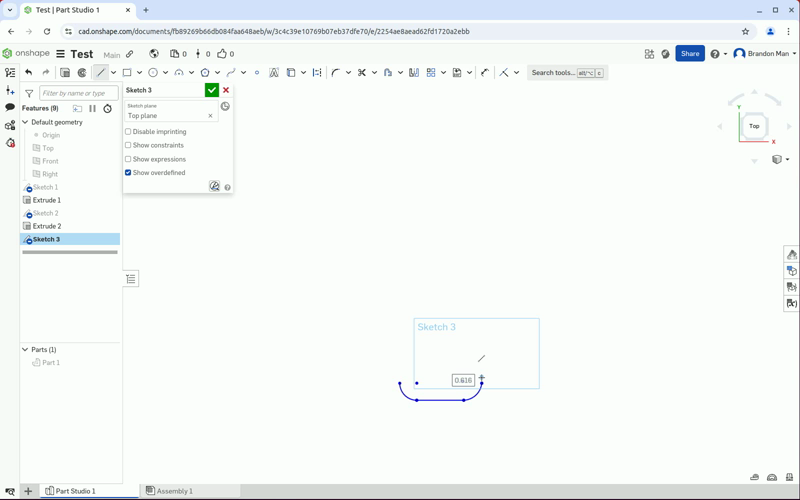
scroll(-6)
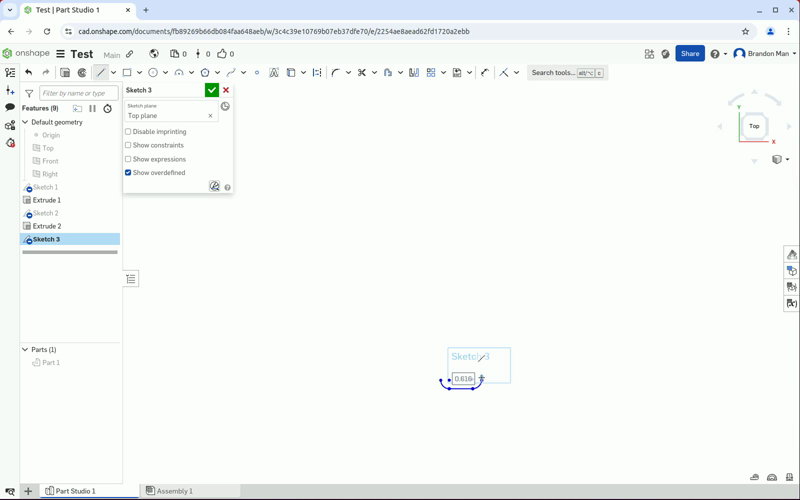
key_up(shift)
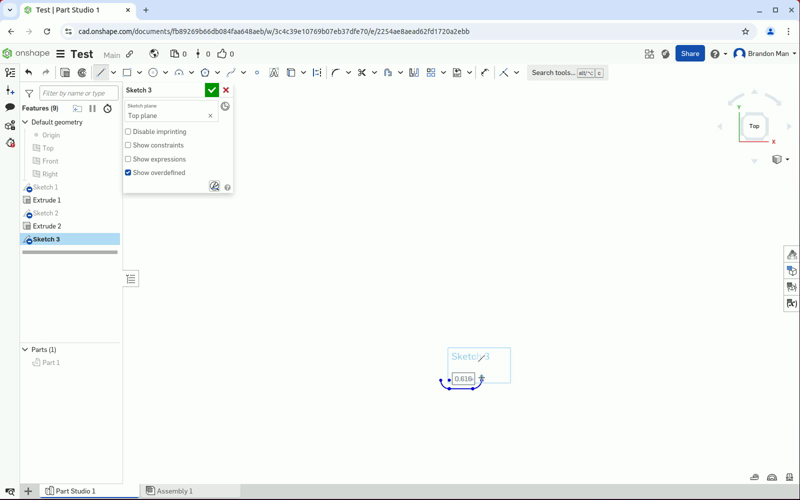
key(esc)
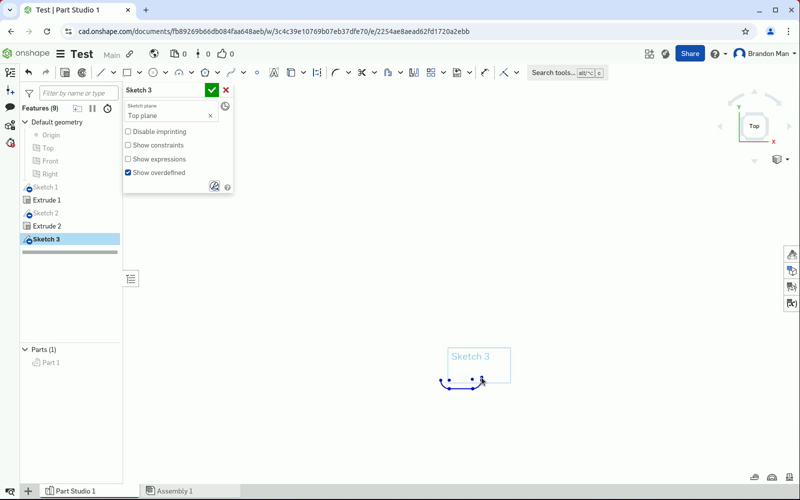
key(a)
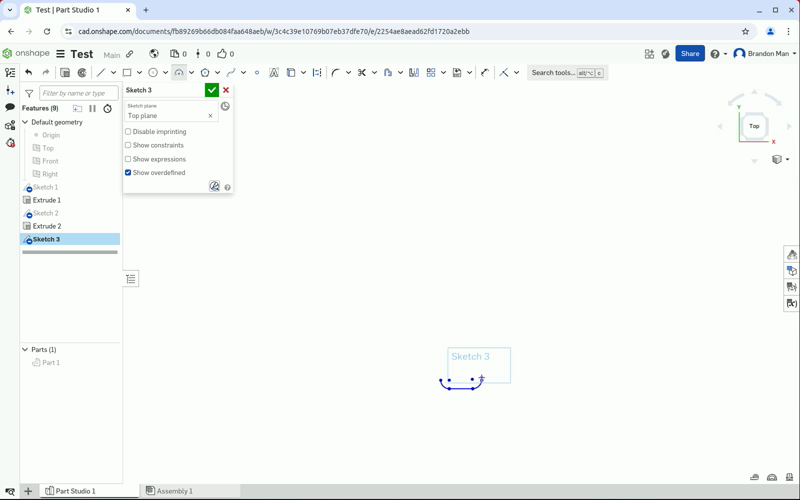
mouse_move(481, 377)
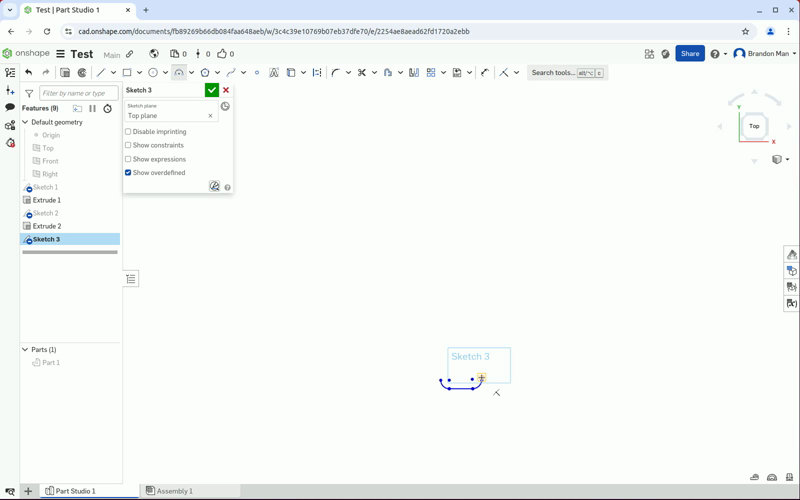
scroll(6)
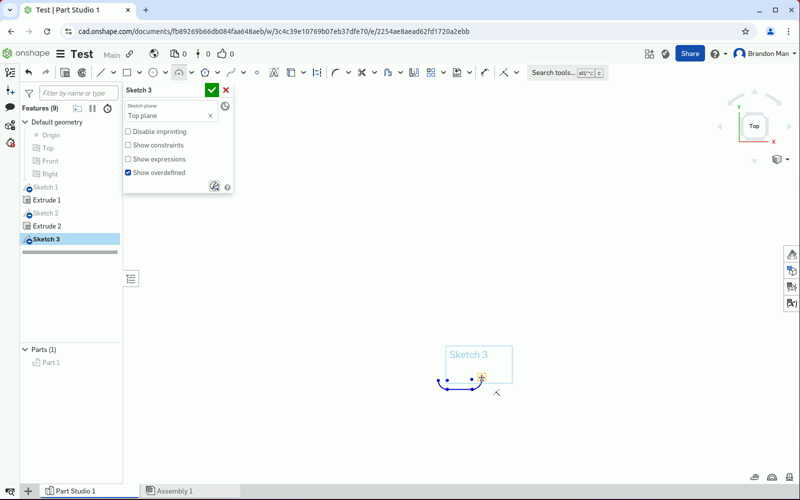
scroll(6)
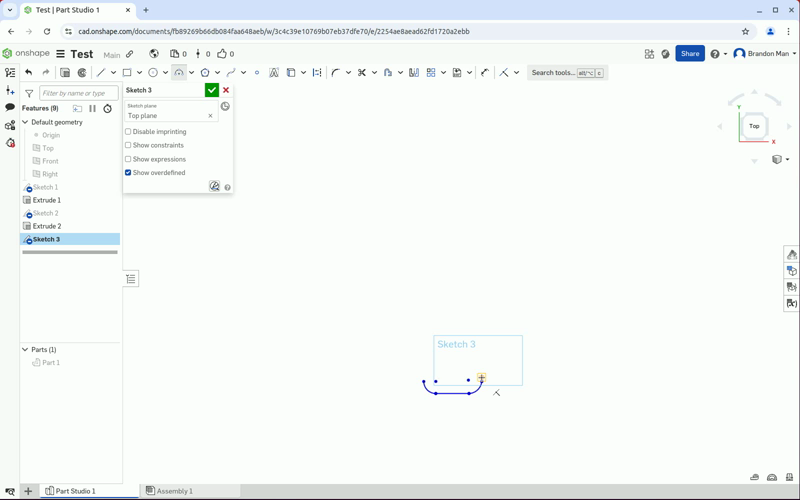
scroll(6)
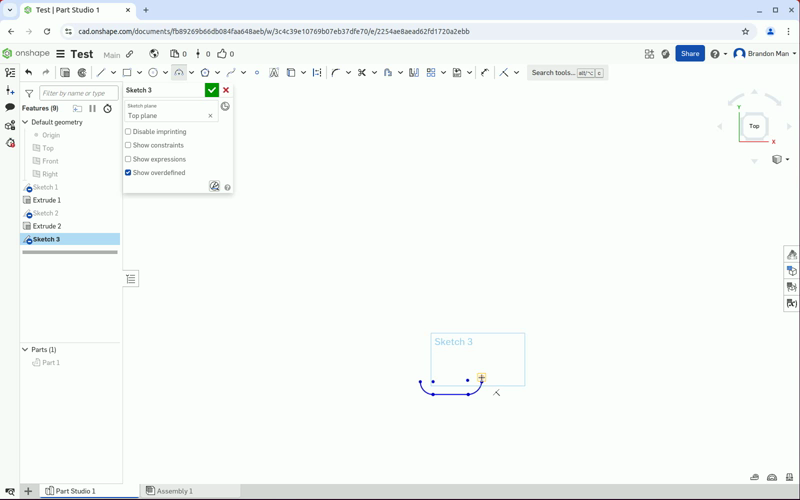
scroll(6)
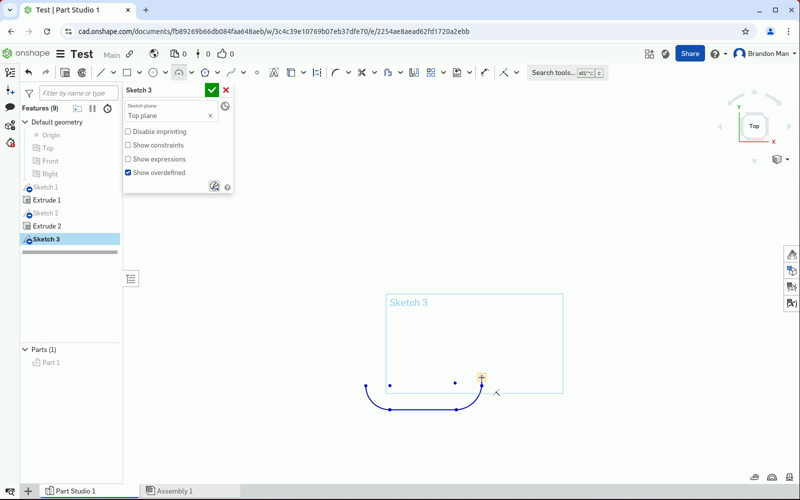
scroll(6)
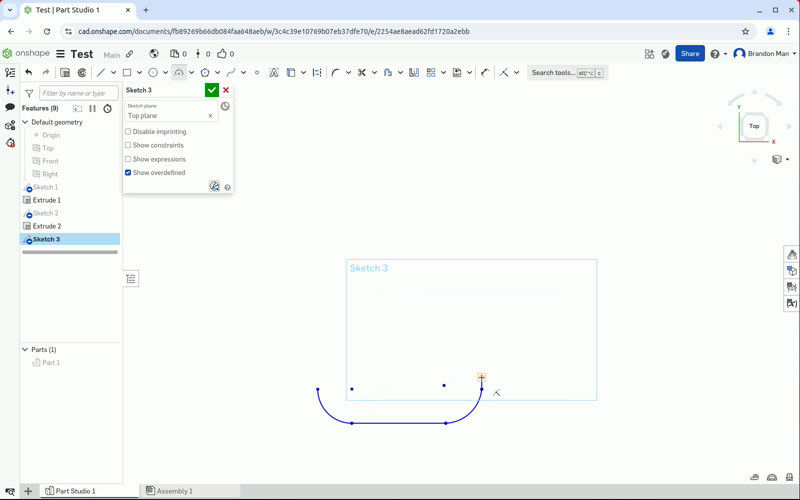
scroll(6)
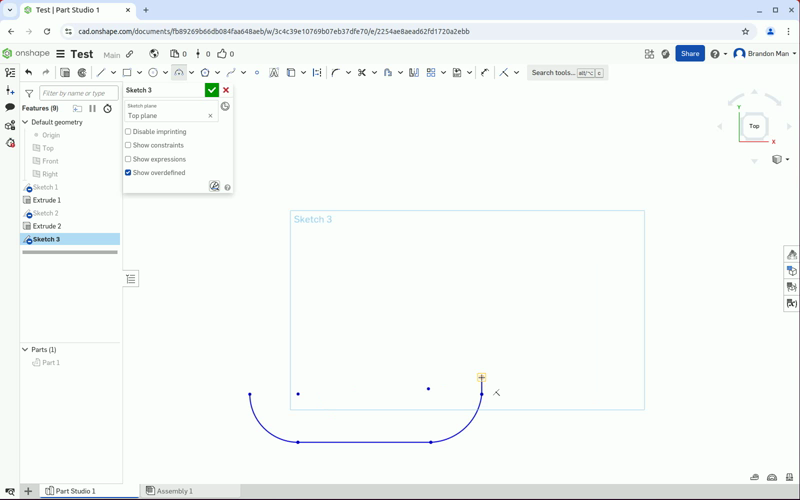
scroll(6)
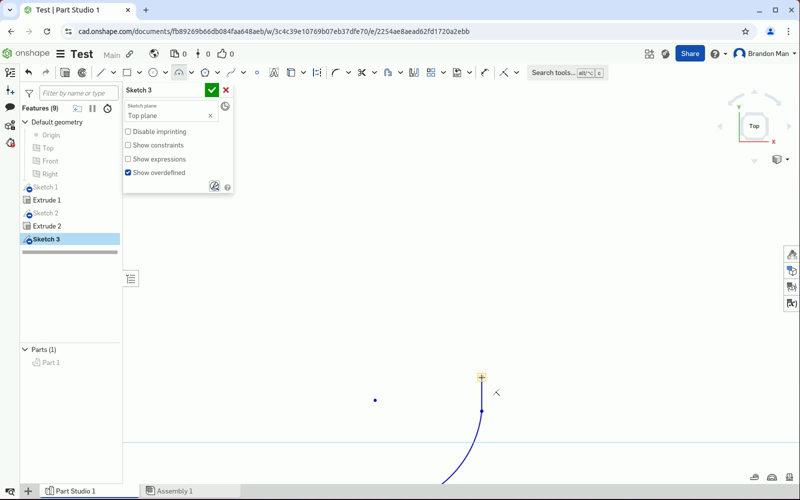
click(481, 377)
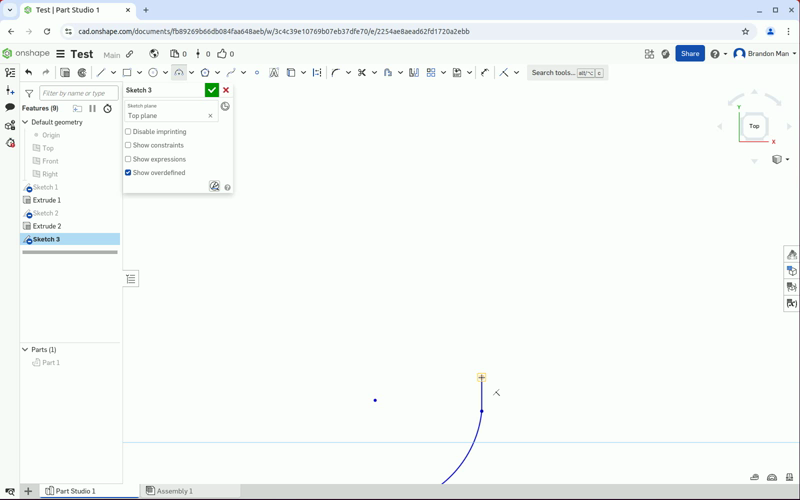
scroll(-6)
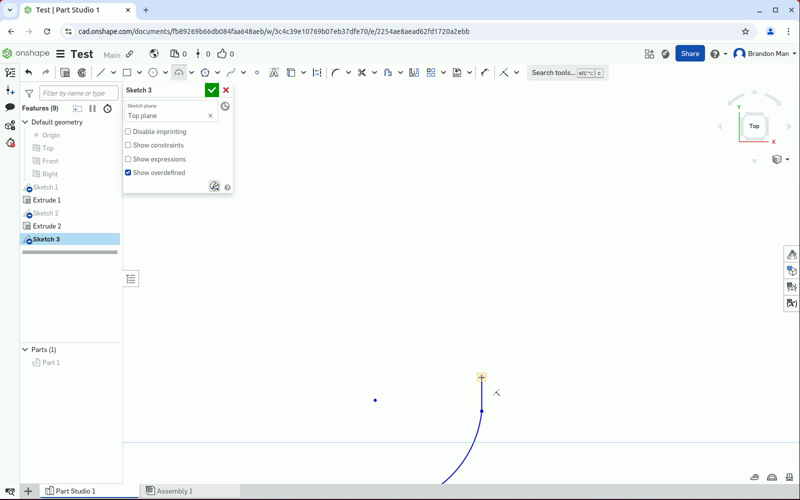
scroll(-6)
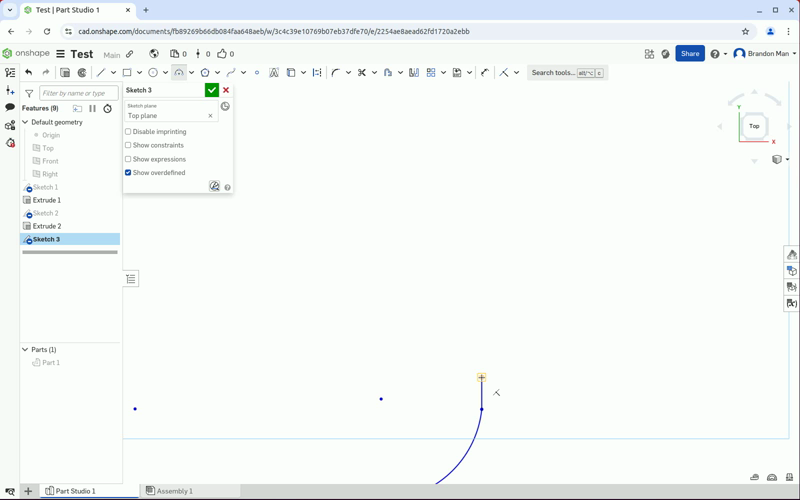
scroll(-6)
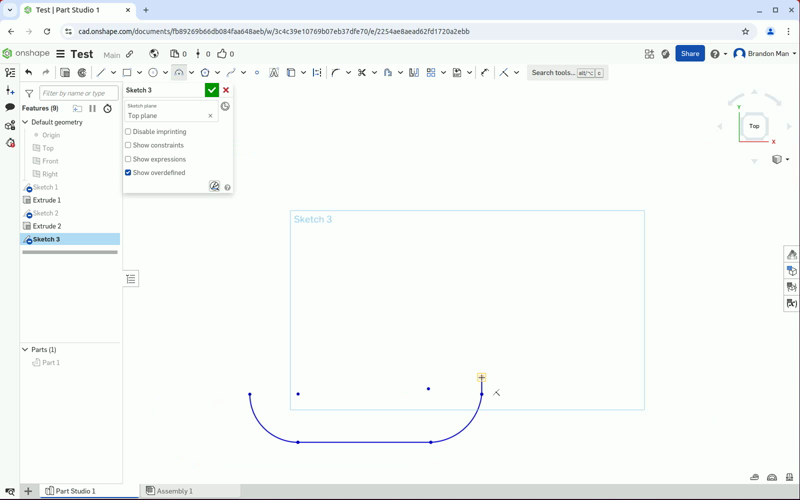
scroll(-6)
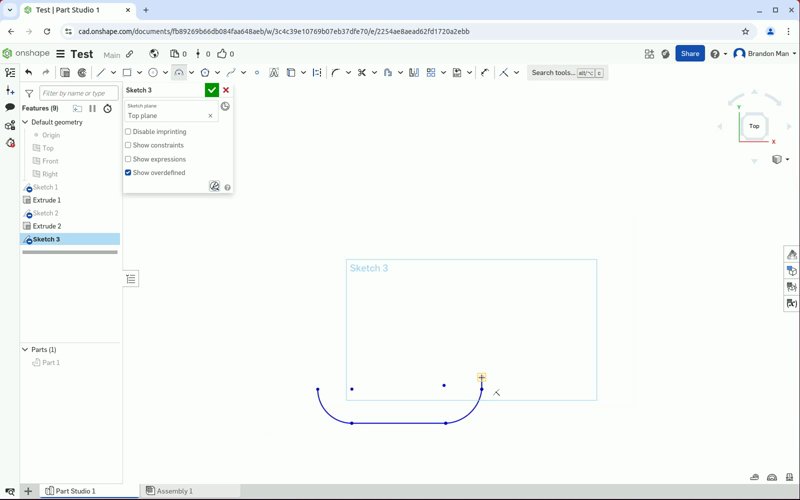
scroll(-6)
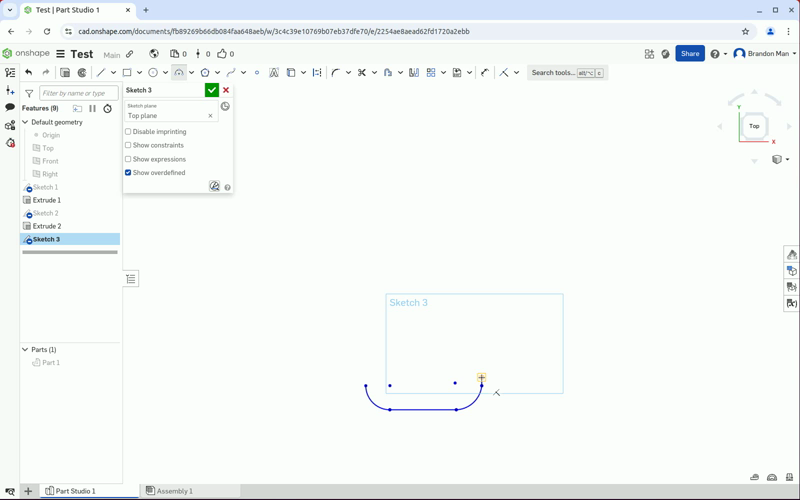
scroll(-6)
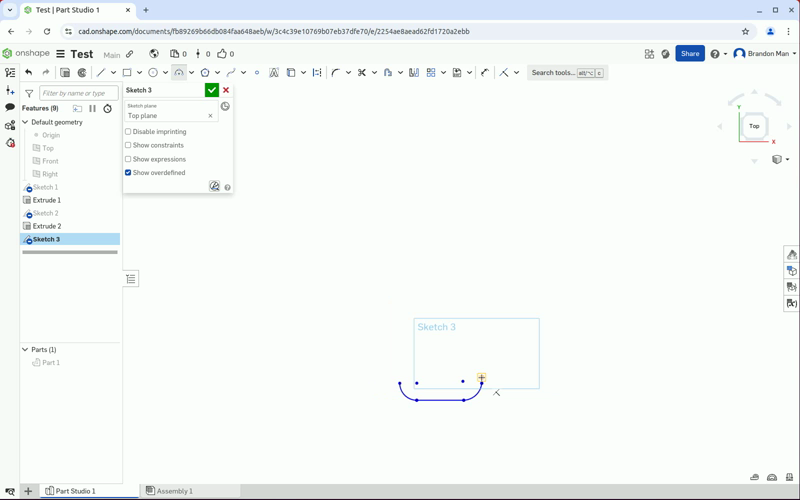
scroll(-6)
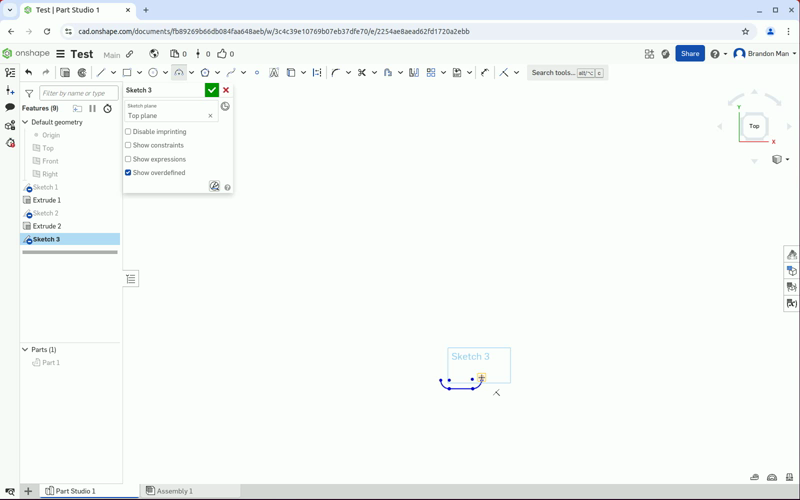
key_down(shift)
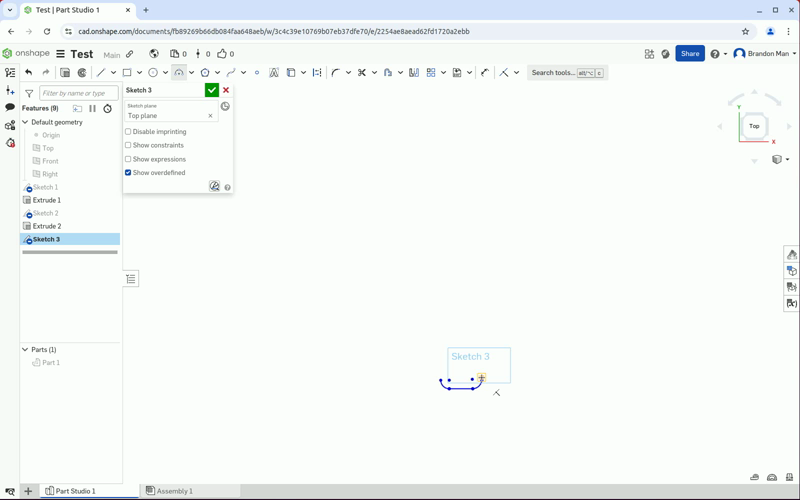
mouse_move(472, 368)
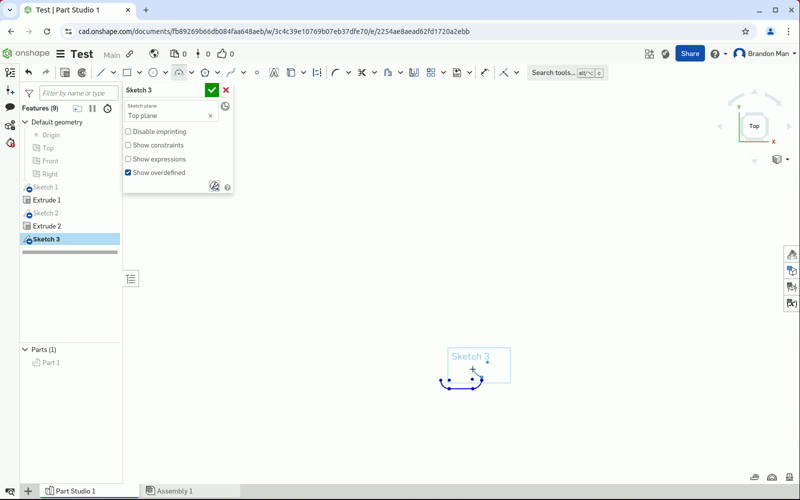
click(472, 368)
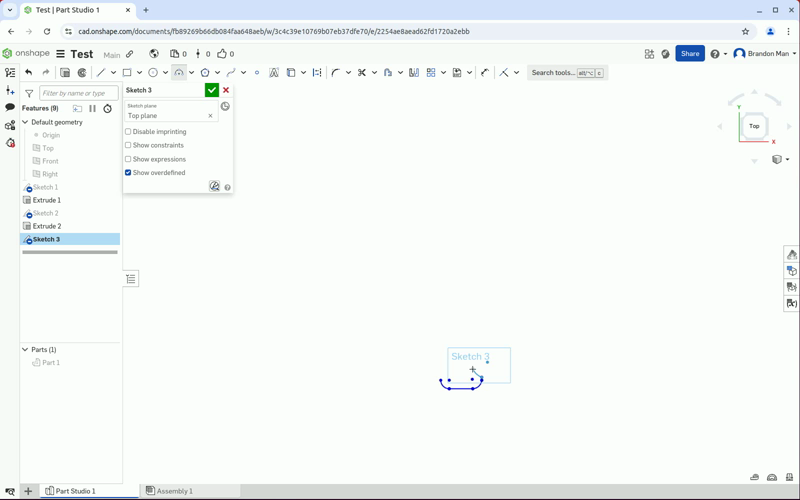
mouse_move(478, 371)
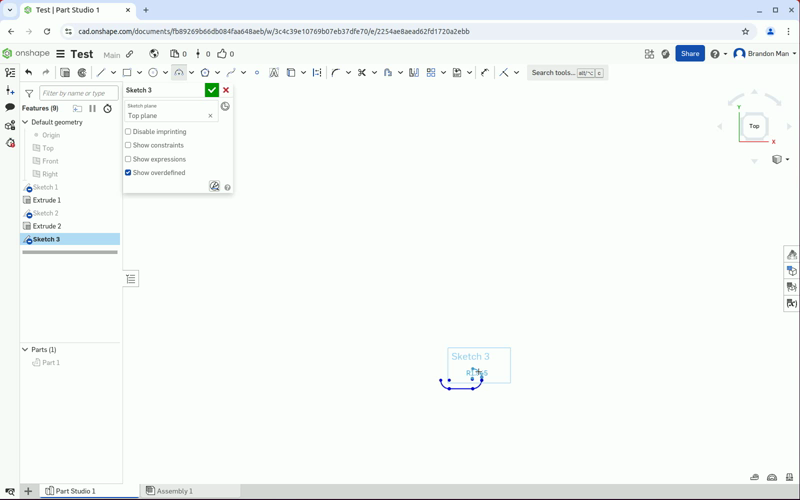
click(478, 371)
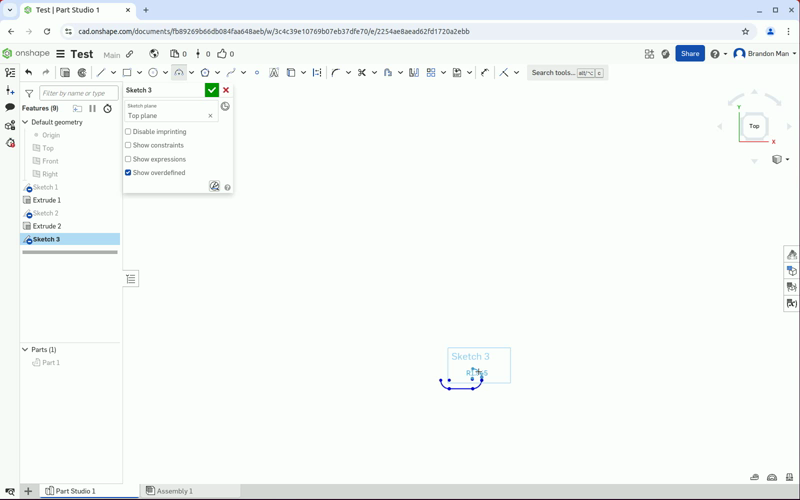
key_up(shift)
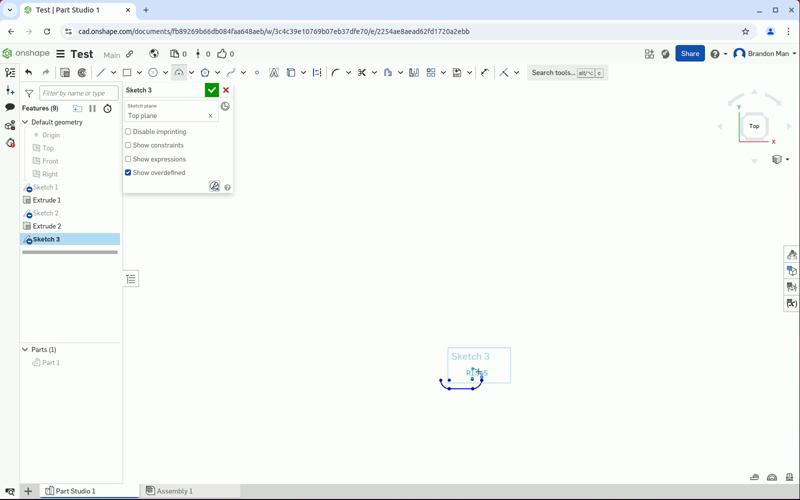
key(esc)
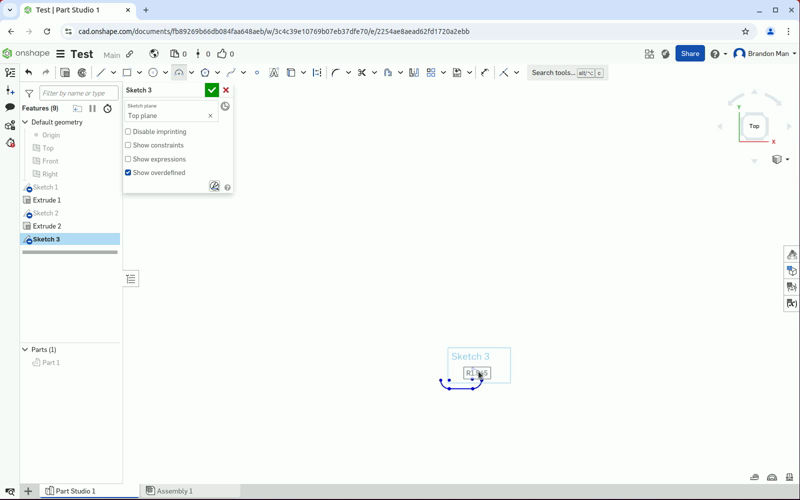
key(l)
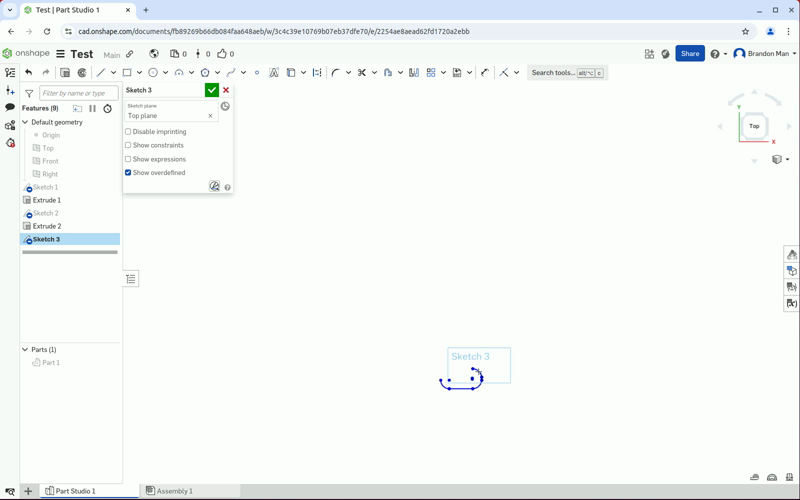
mouse_move(472, 368)
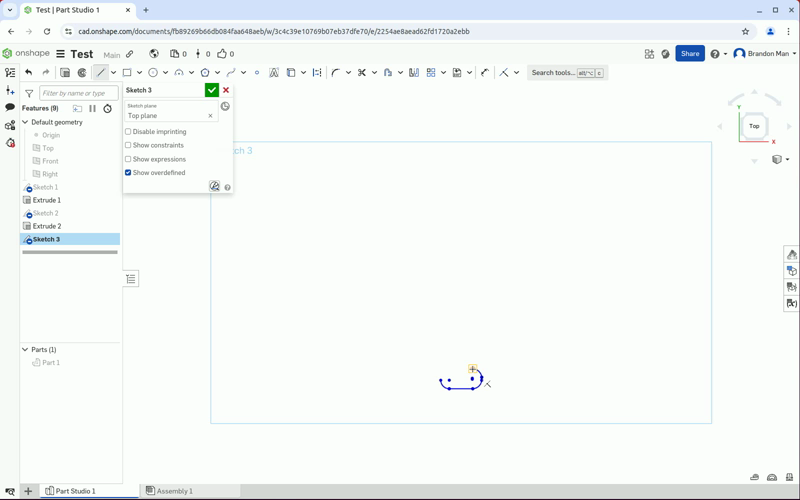
click(472, 368)
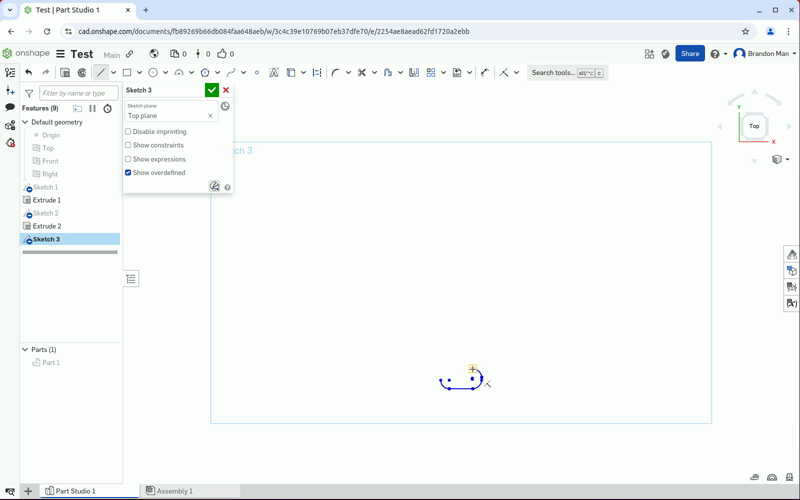
key_down(shift)
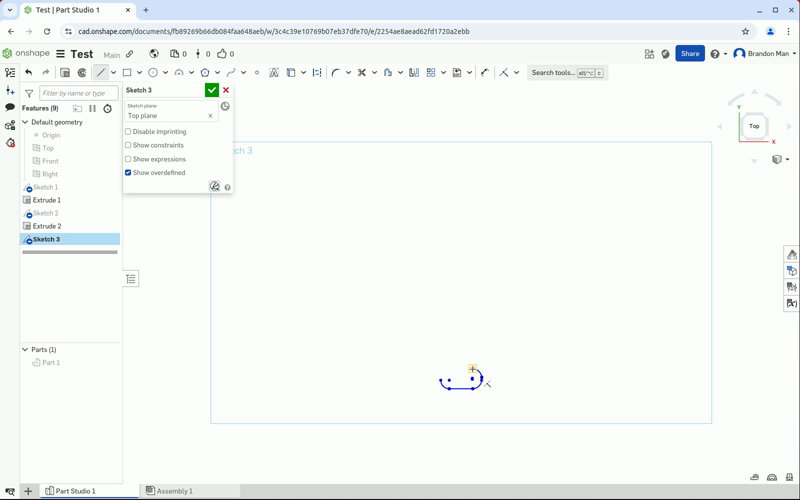
mouse_move(502, 368)
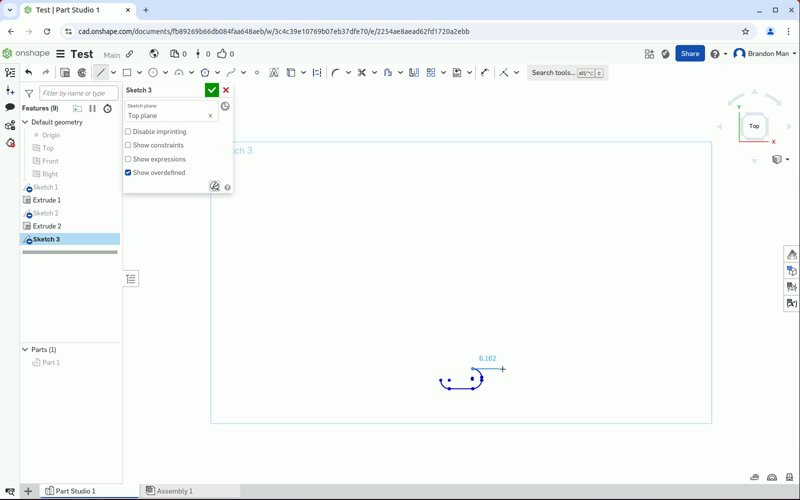
mouse_move(449, 368)
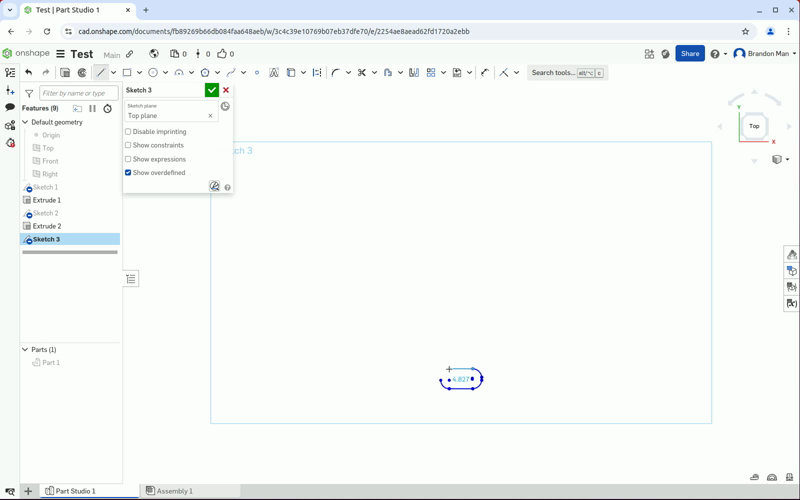
click(449, 368)
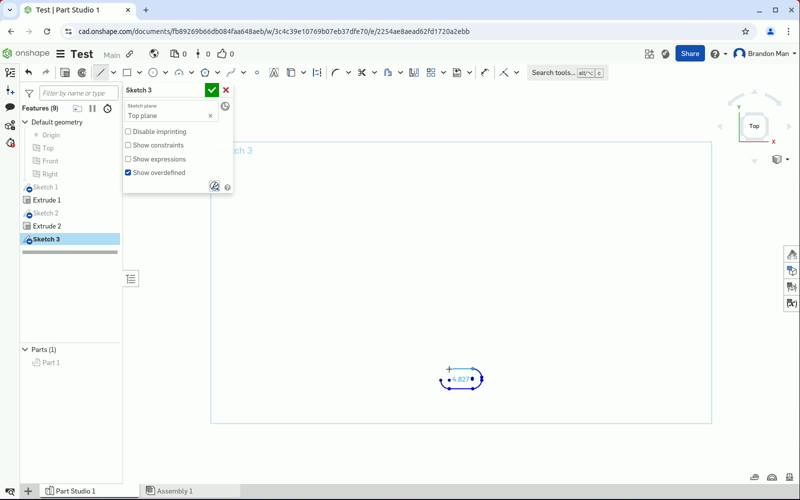
key_up(shift)
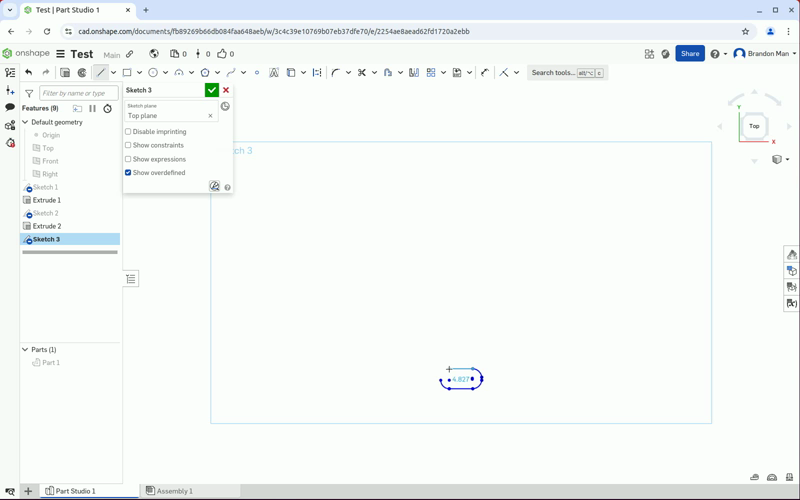
key(esc)
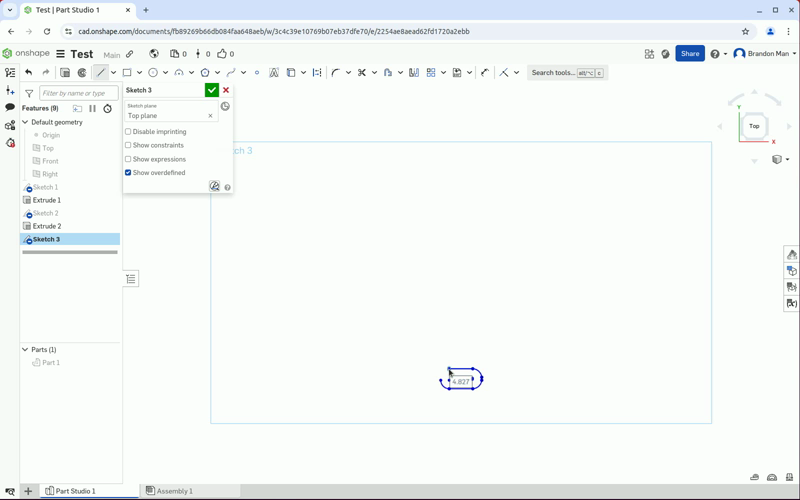
key(a)
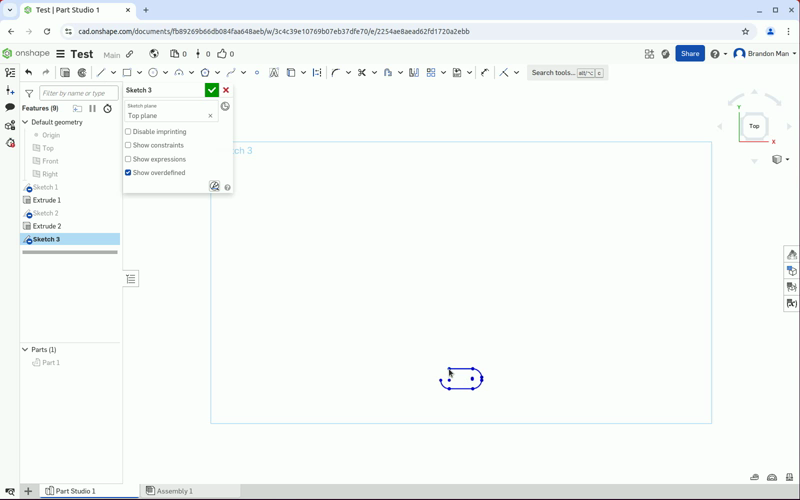
mouse_move(449, 368)
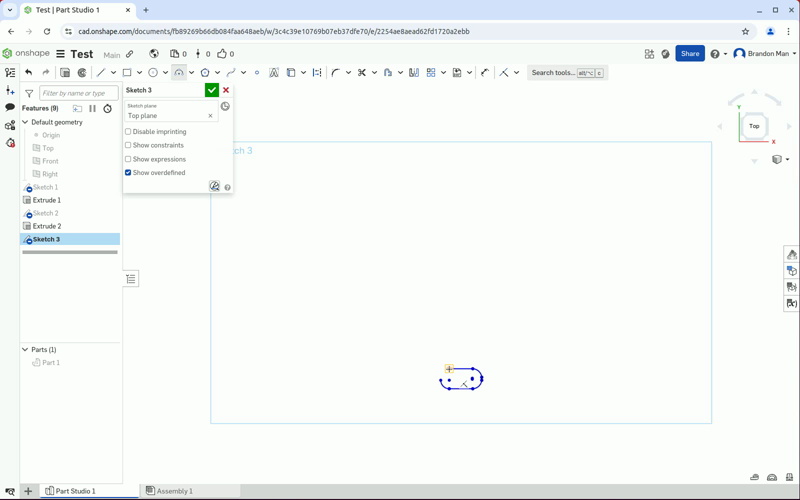
click(449, 368)
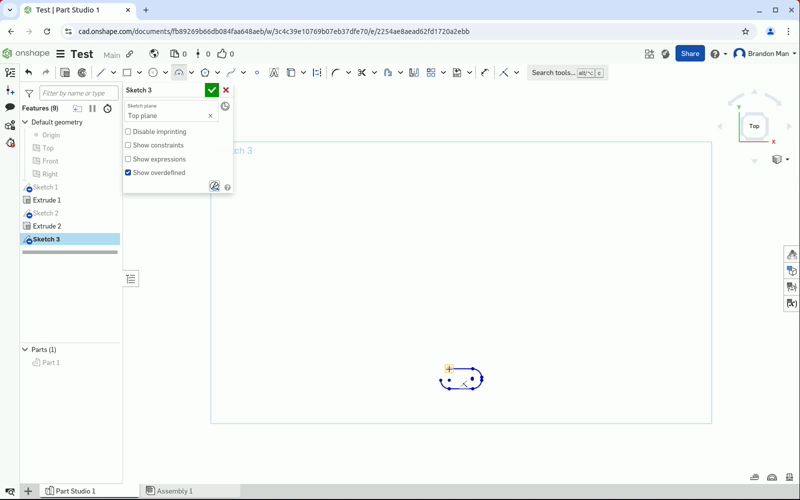
key_down(shift)
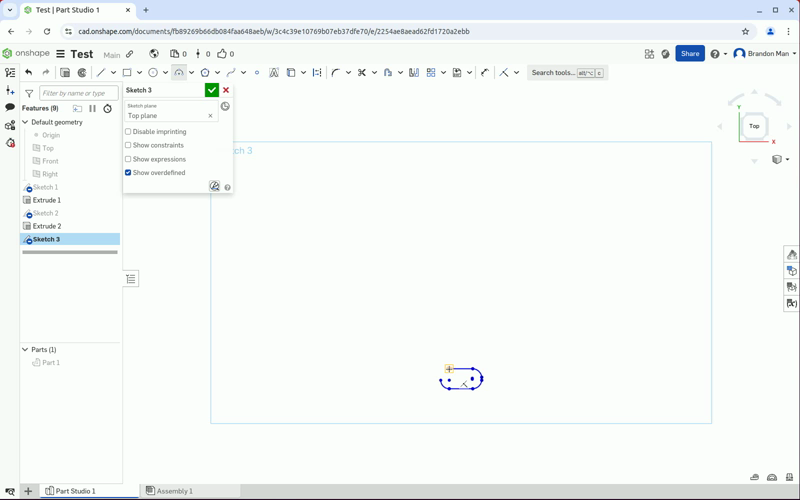
mouse_move(440, 377)
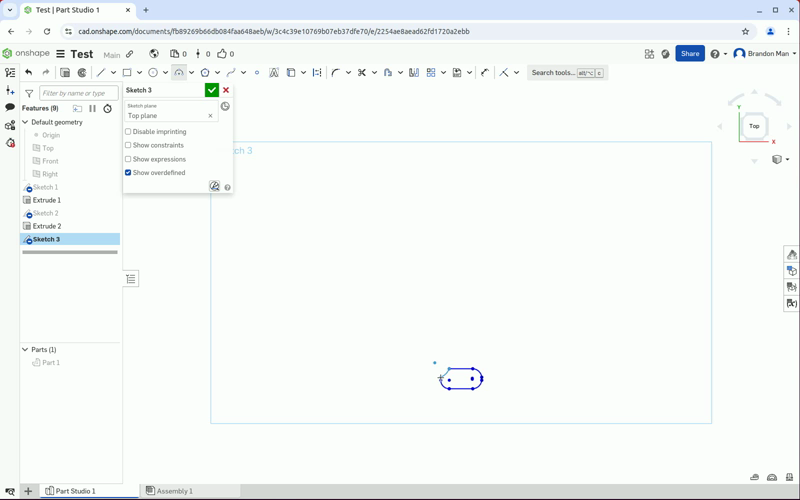
scroll(6)
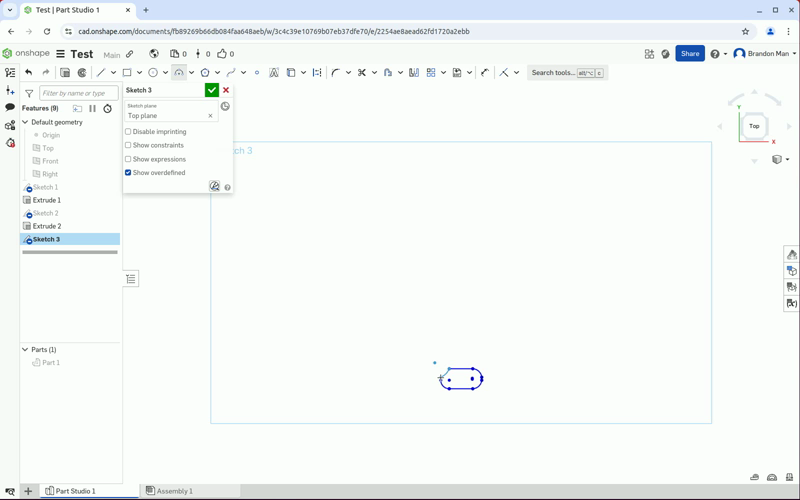
scroll(6)
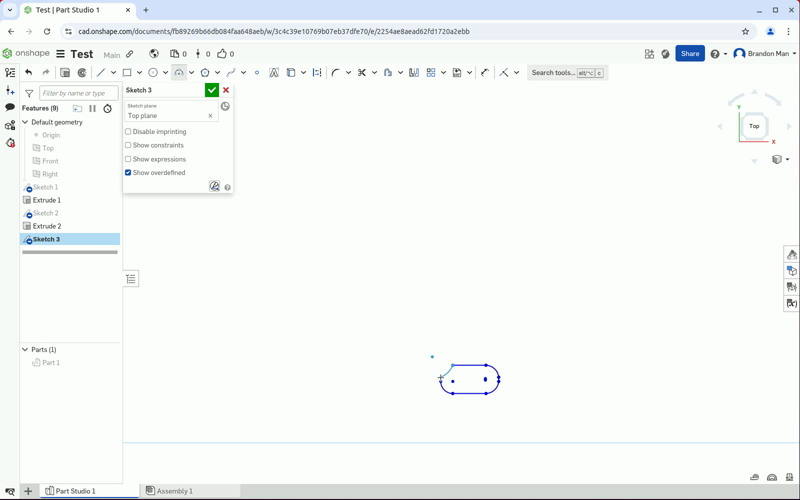
scroll(6)
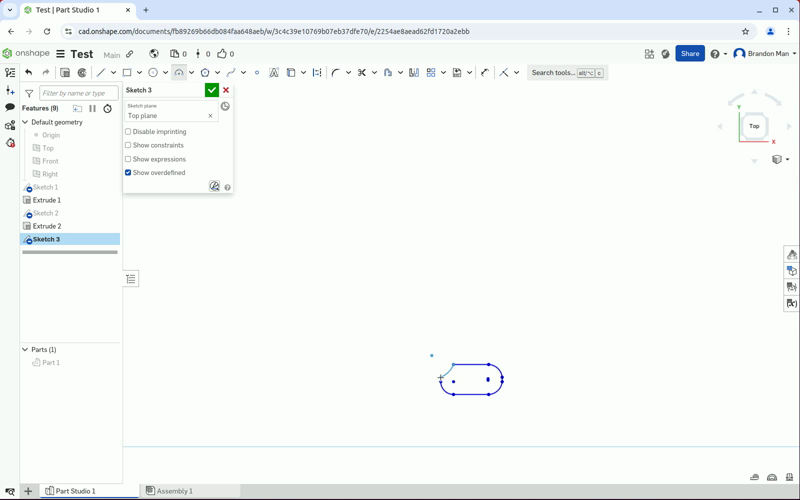
scroll(6)
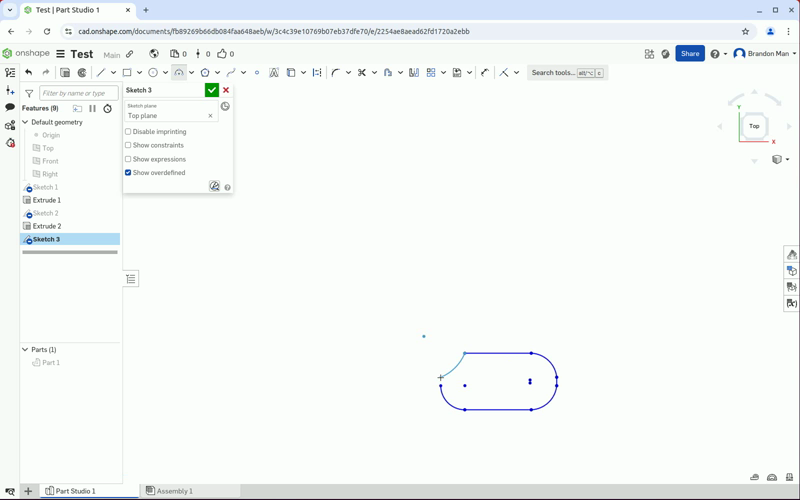
scroll(6)
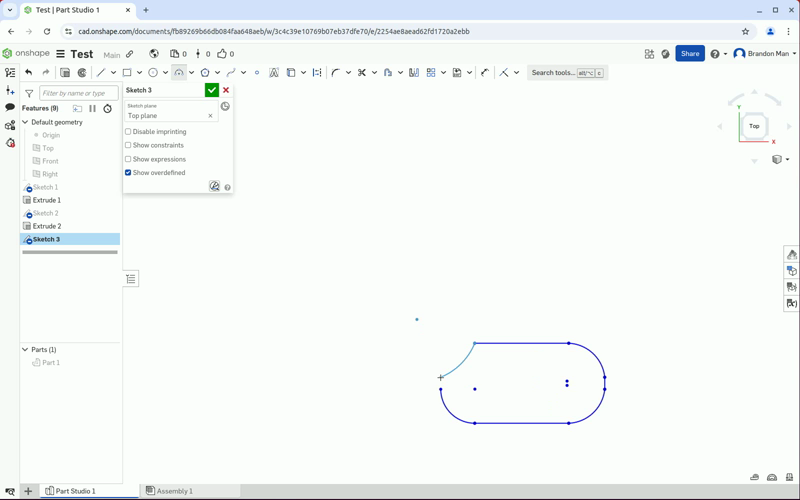
scroll(6)
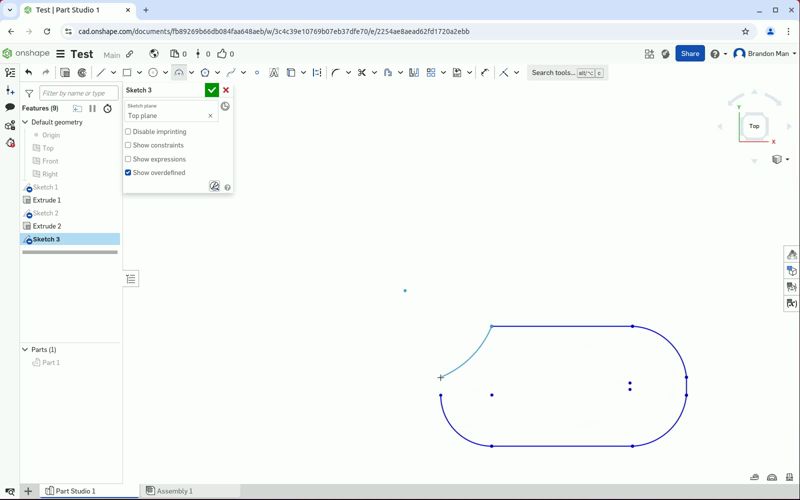
scroll(6)
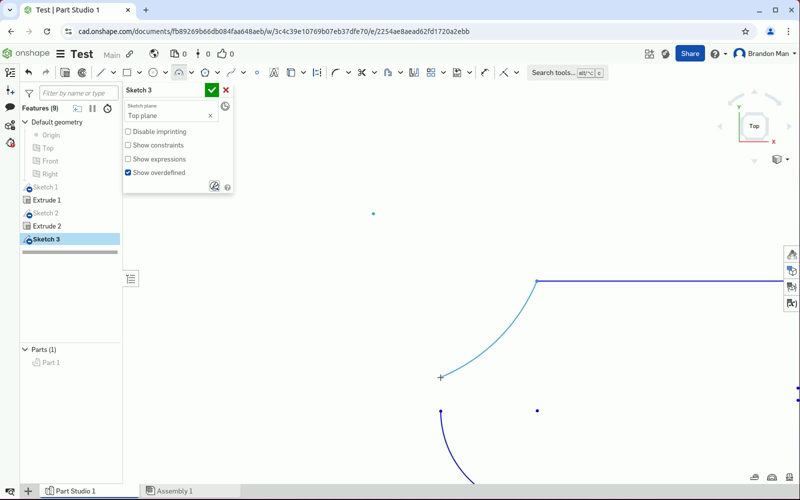
click(440, 377)
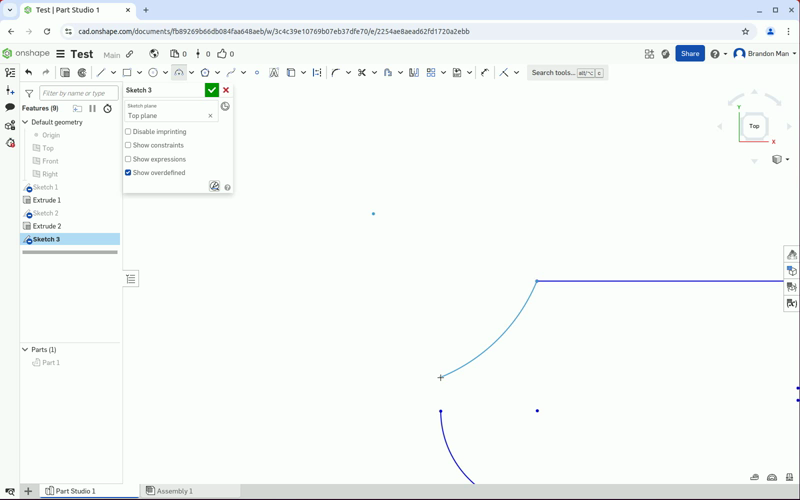
scroll(-6)
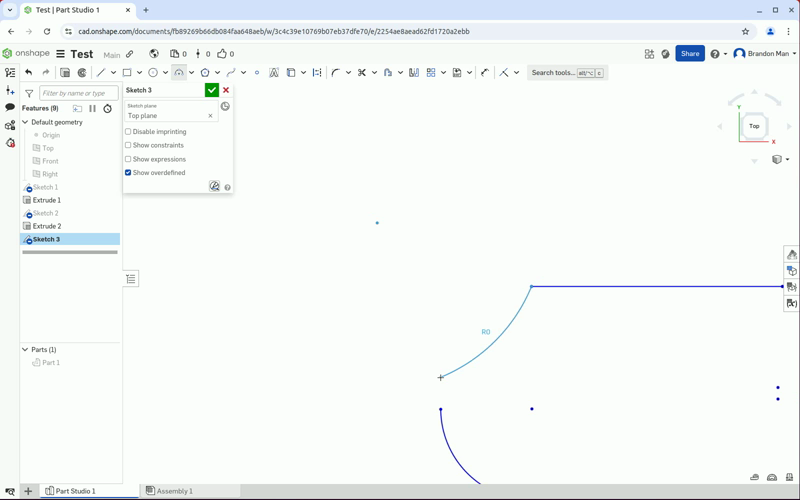
scroll(-6)
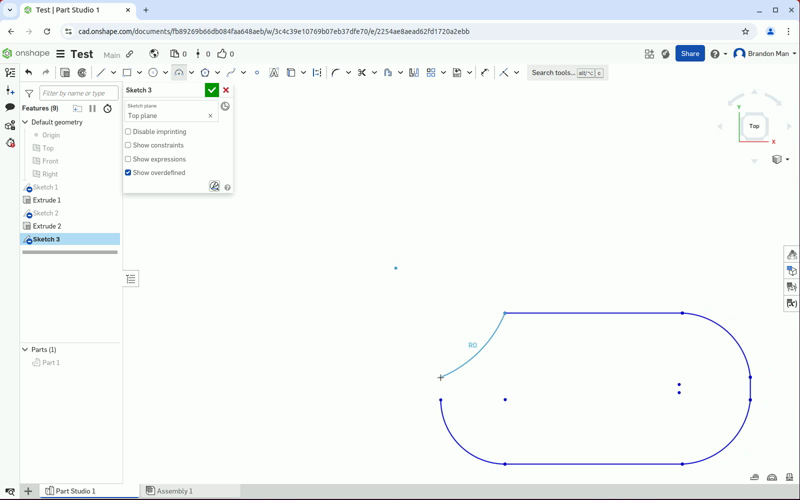
scroll(-6)
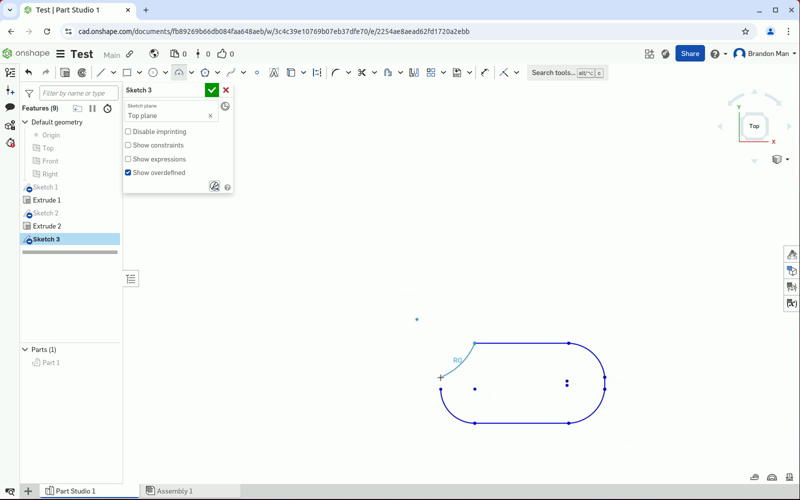
scroll(-6)
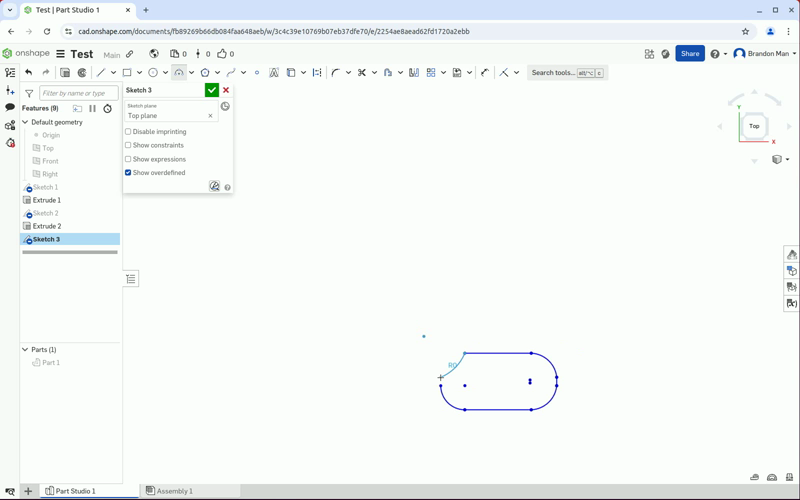
scroll(-6)
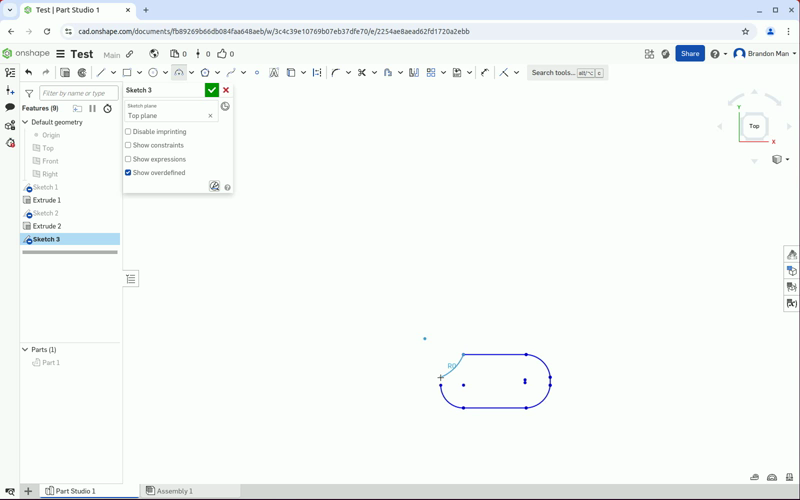
scroll(-6)
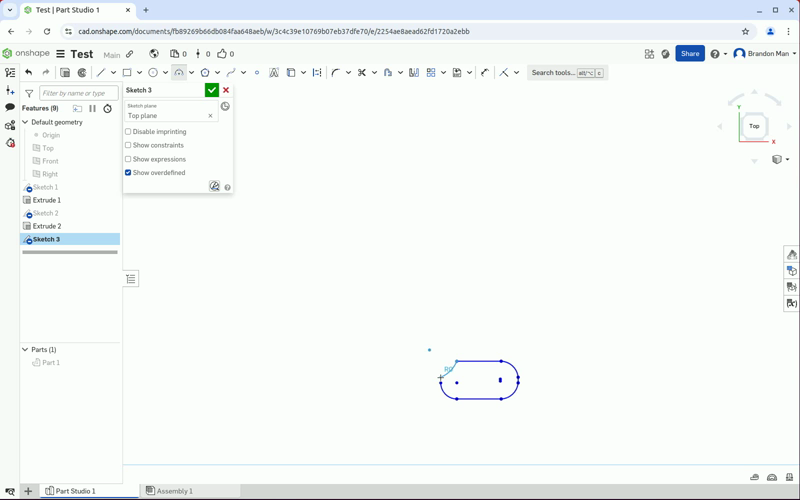
scroll(-6)
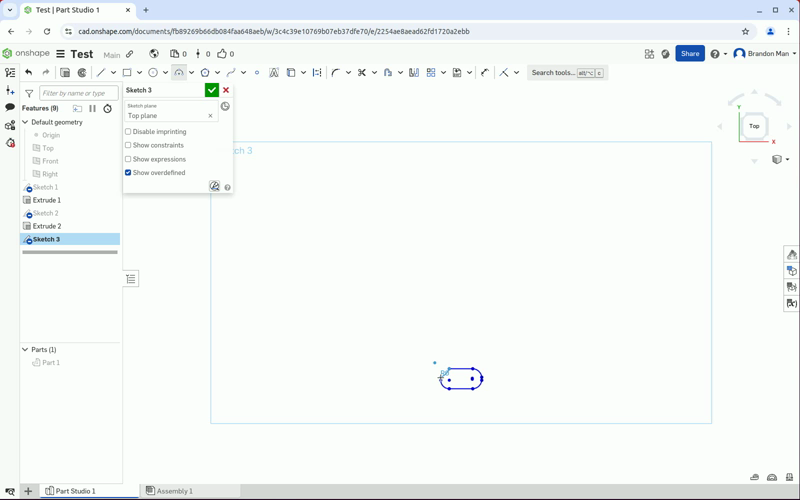
mouse_move(443, 371)
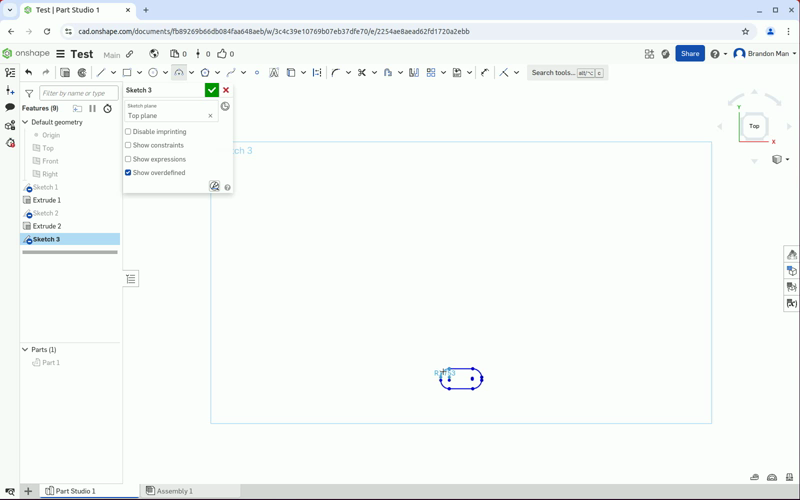
click(443, 371)
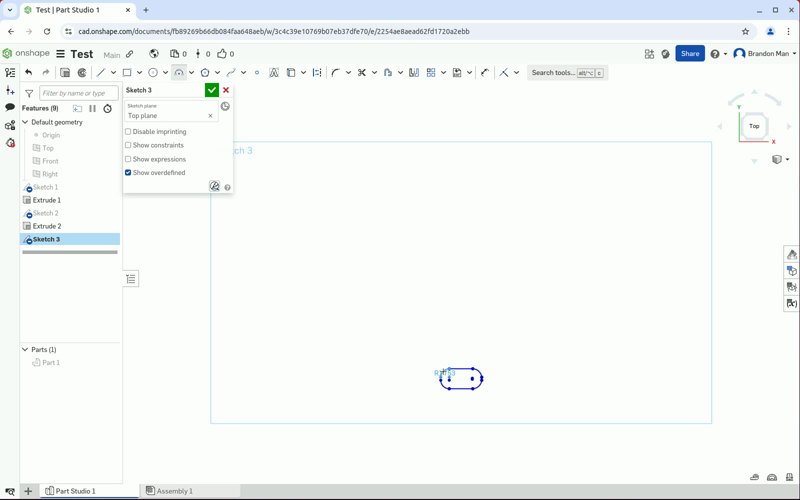
key_up(shift)
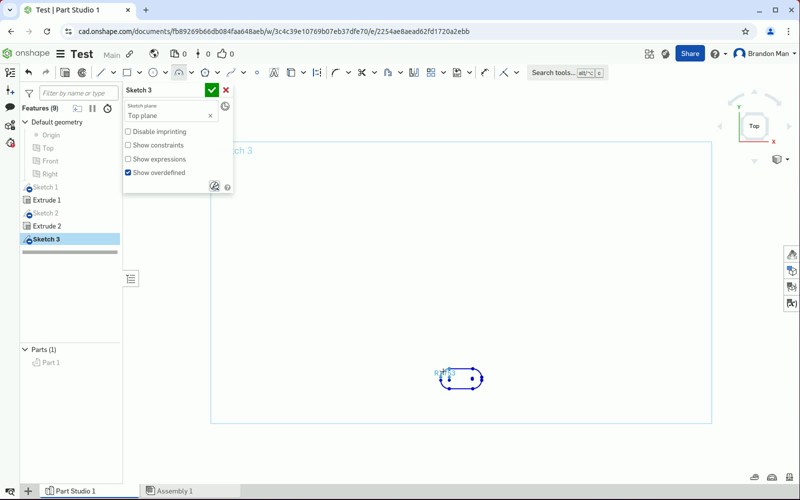
key(esc)
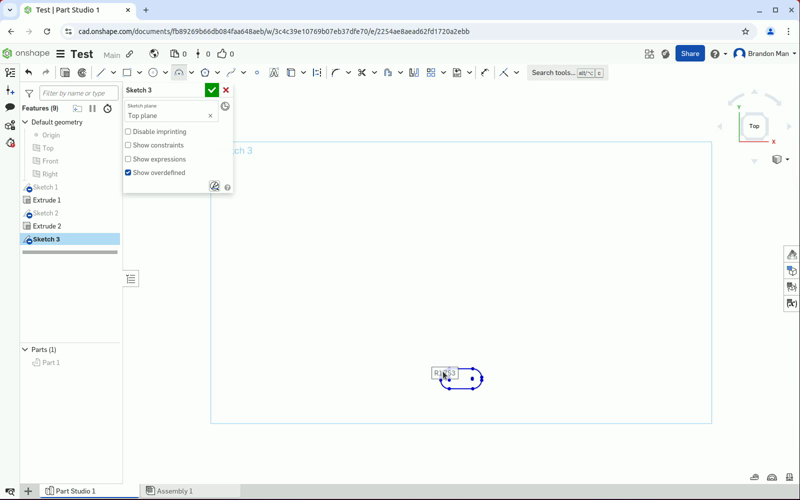
key(l)
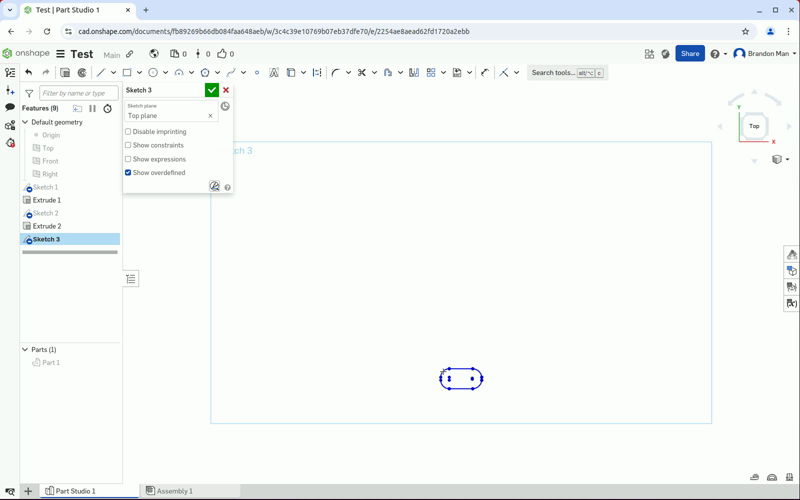
mouse_move(440, 377)
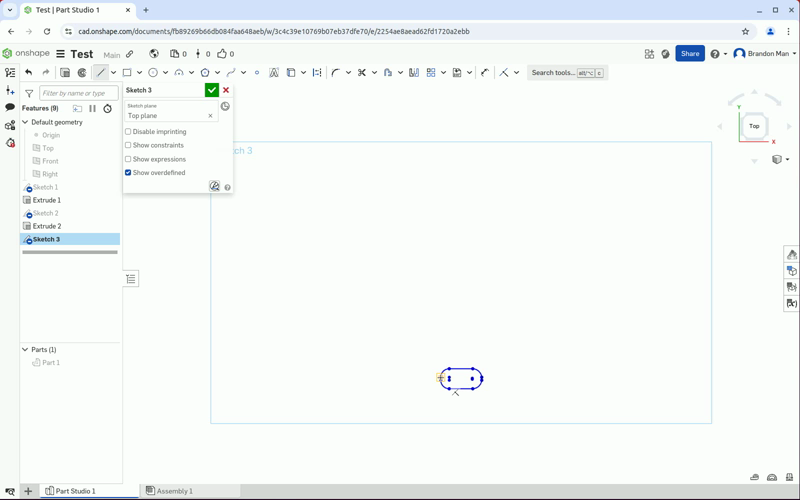
scroll(6)
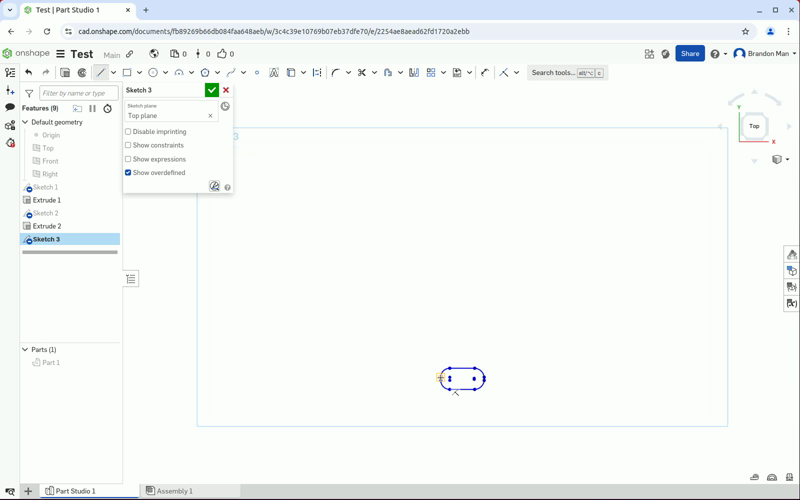
scroll(6)
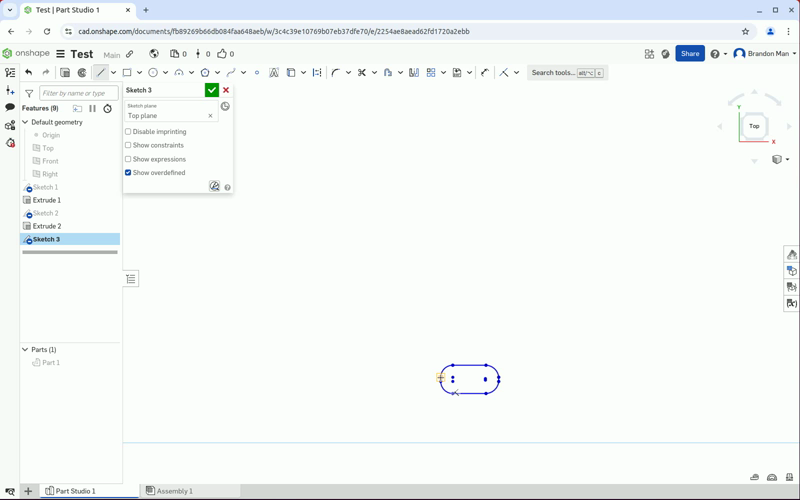
scroll(6)
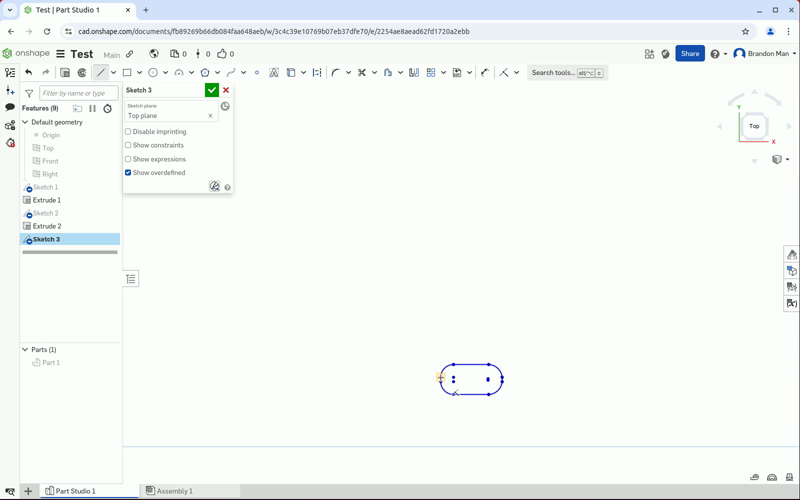
scroll(6)
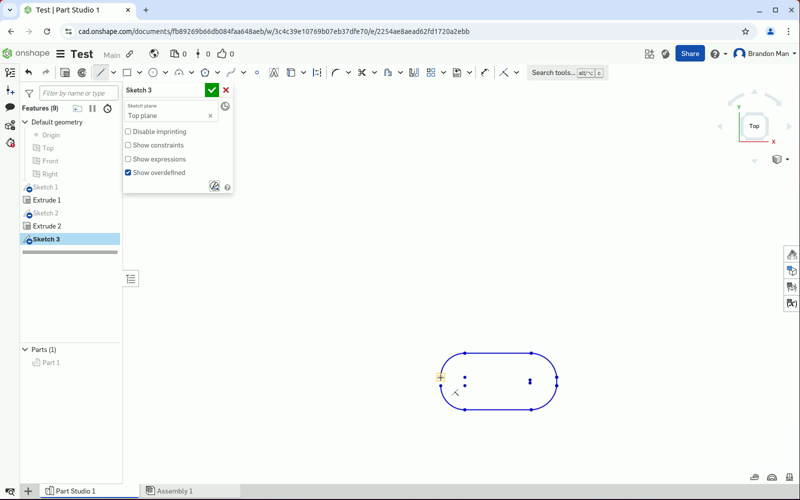
scroll(6)
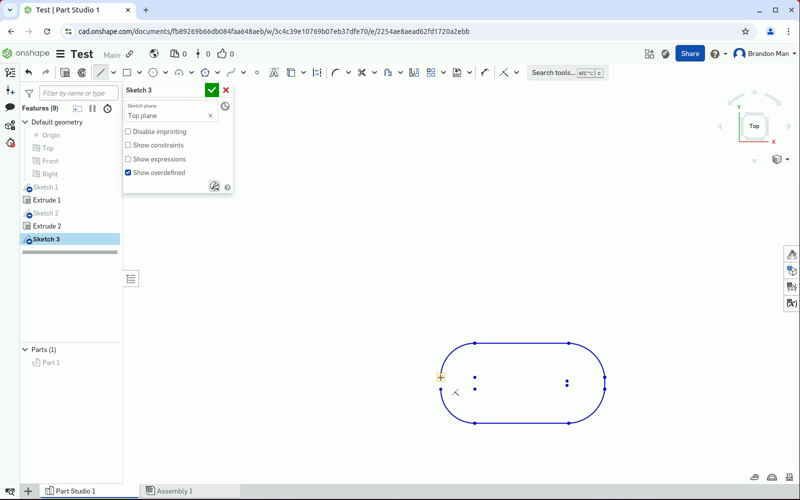
scroll(6)
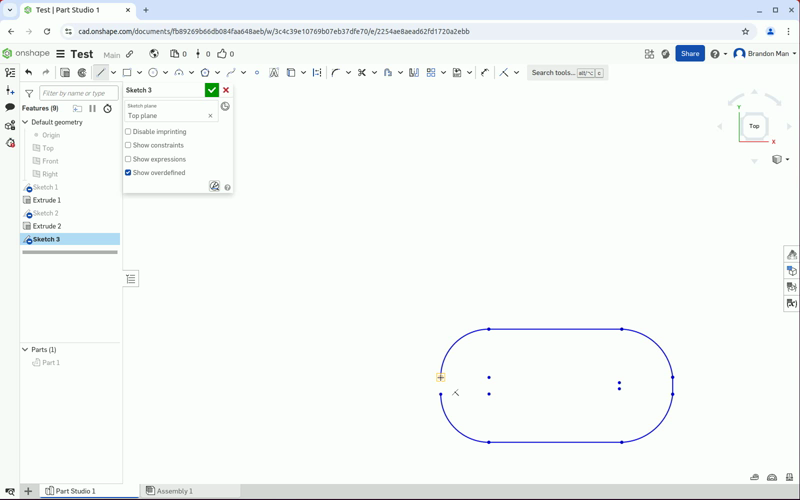
scroll(6)
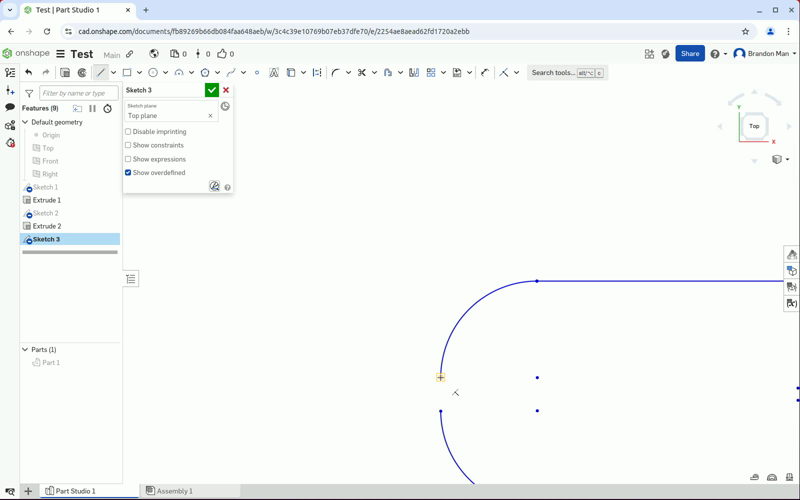
click(440, 377)
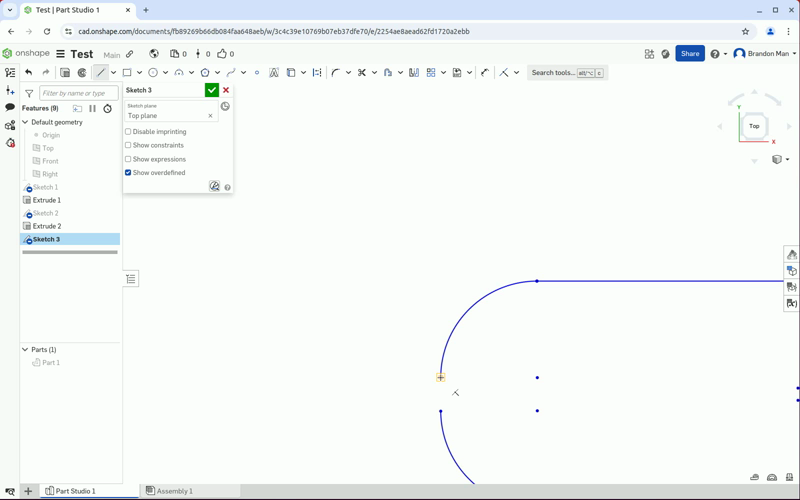
scroll(-6)
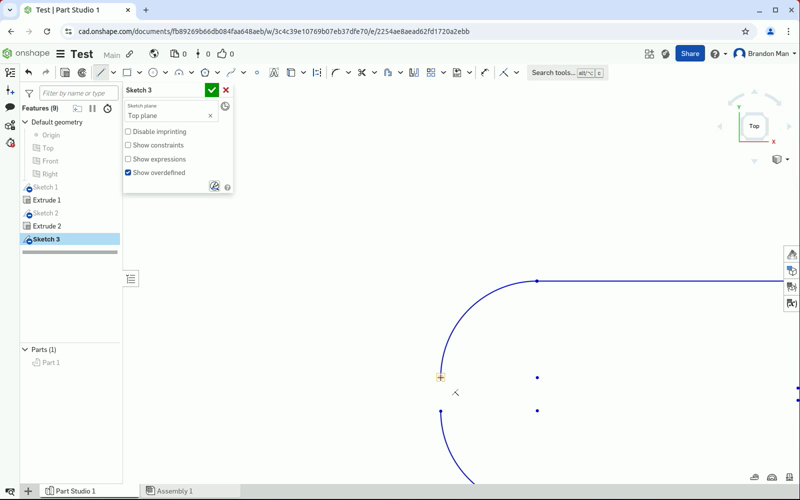
scroll(-6)
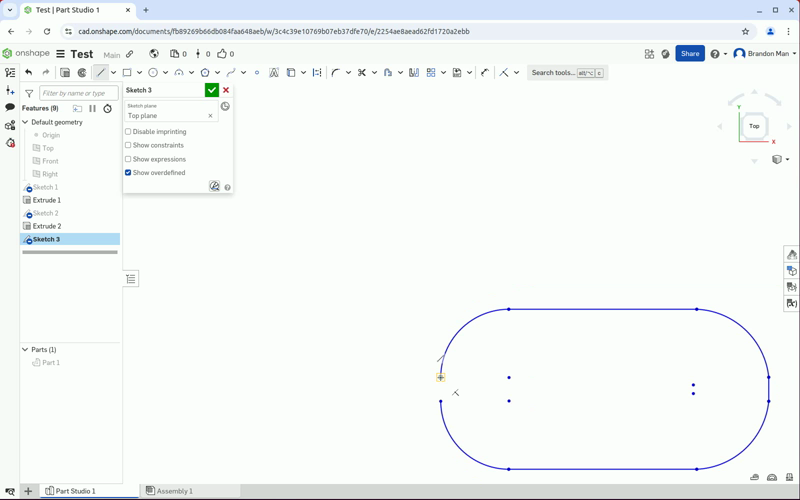
scroll(-6)
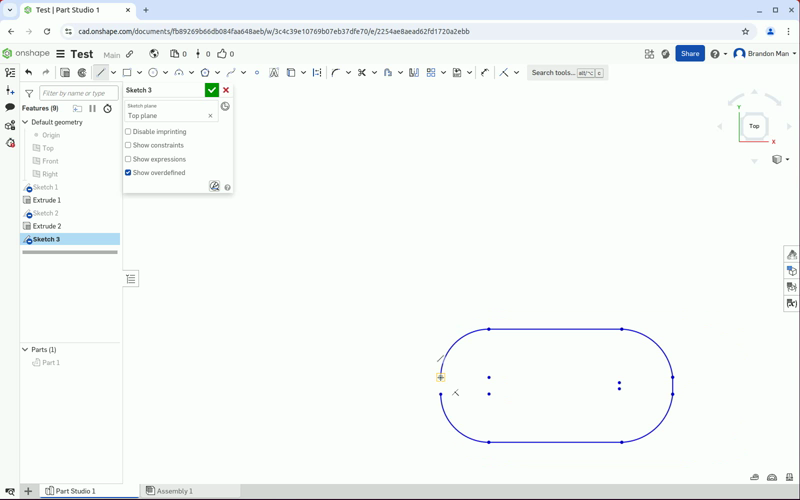
scroll(-6)
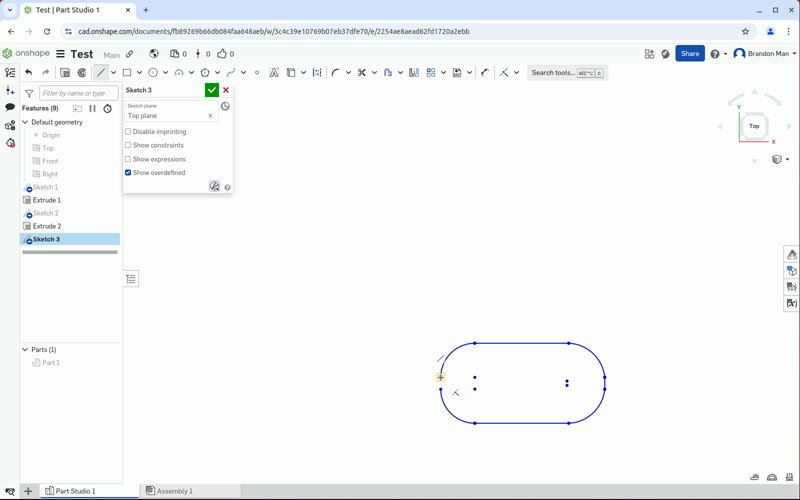
scroll(-6)
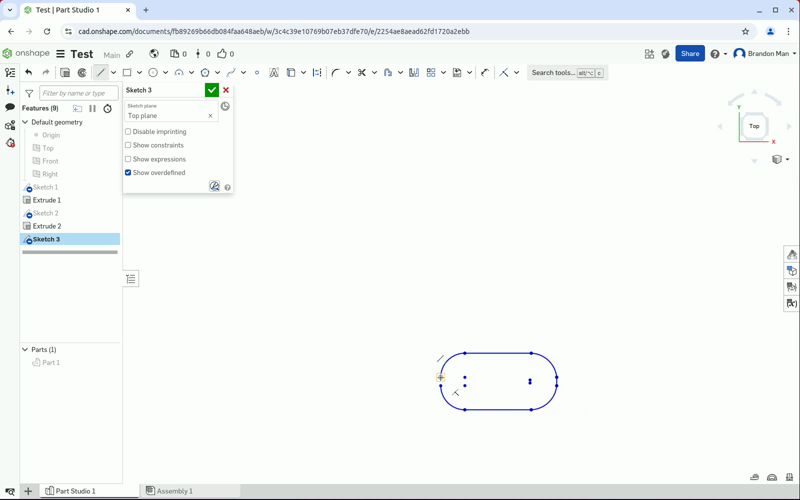
scroll(-6)
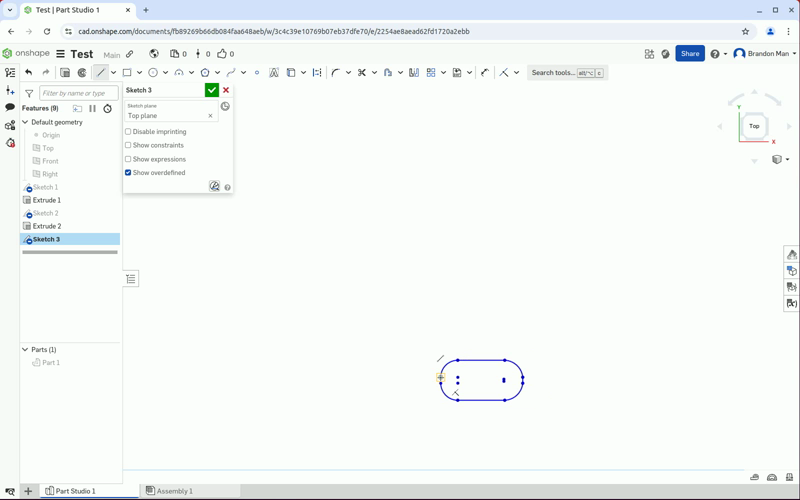
scroll(-6)
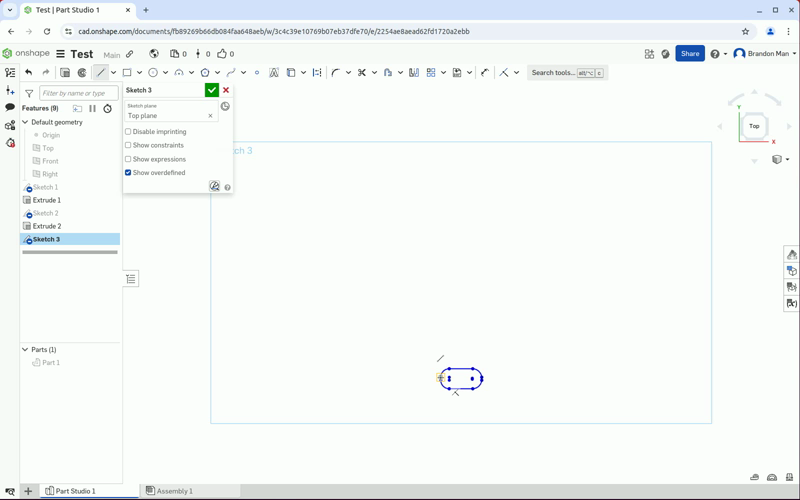
mouse_move(470, 377)
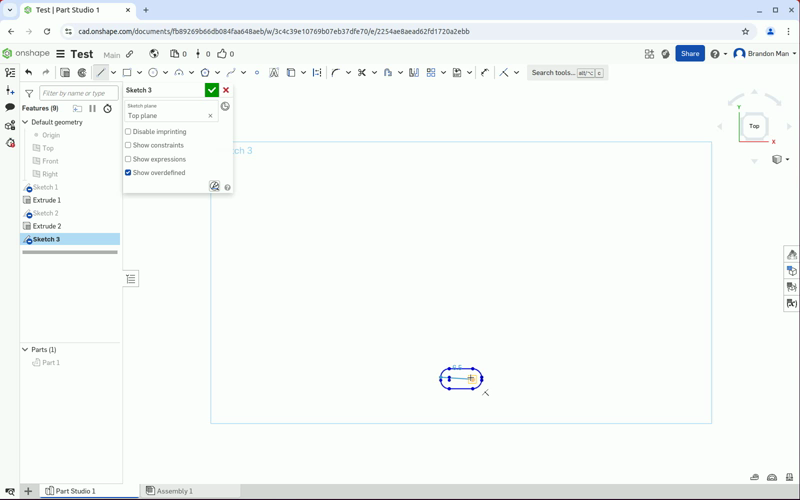
key_down(shift)
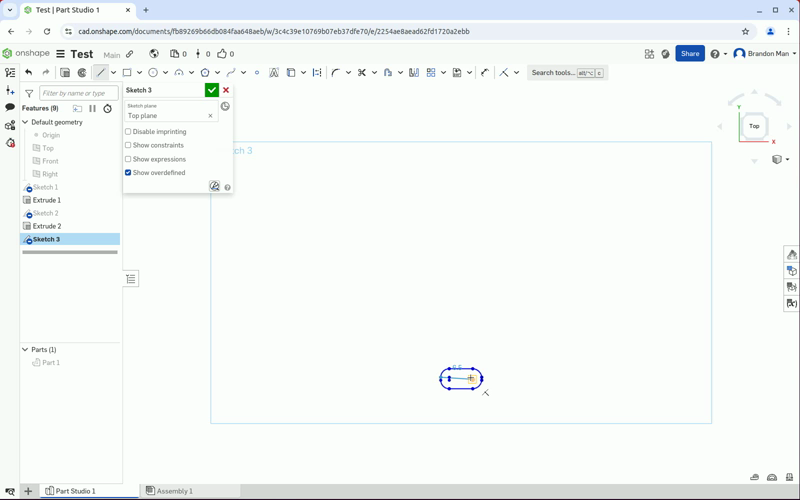
mouse_move(440, 380)
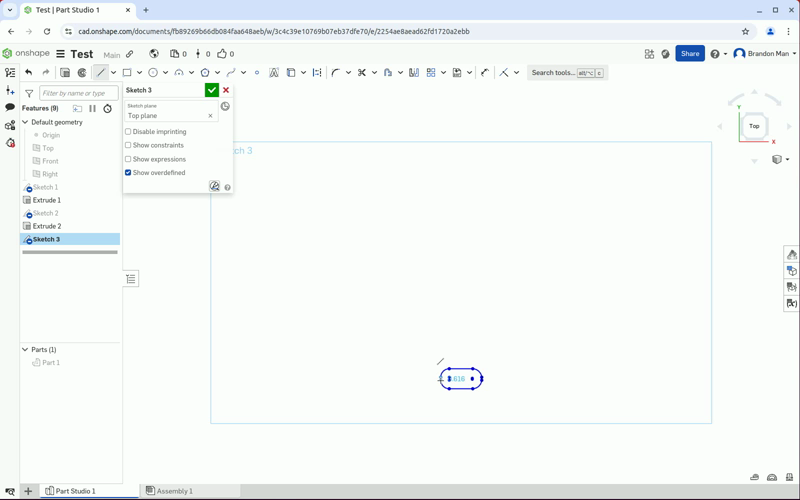
scroll(6)
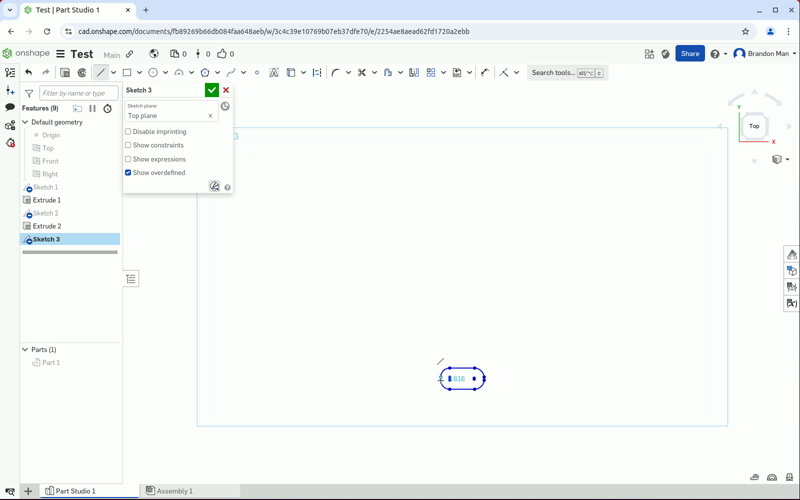
scroll(6)
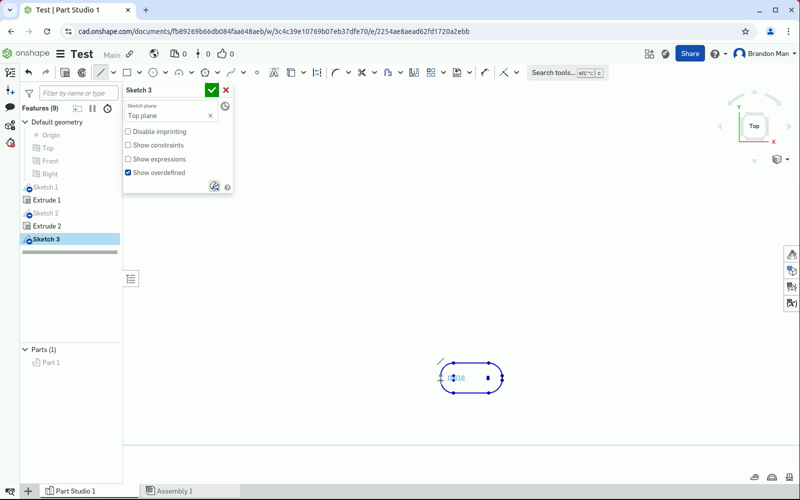
scroll(6)
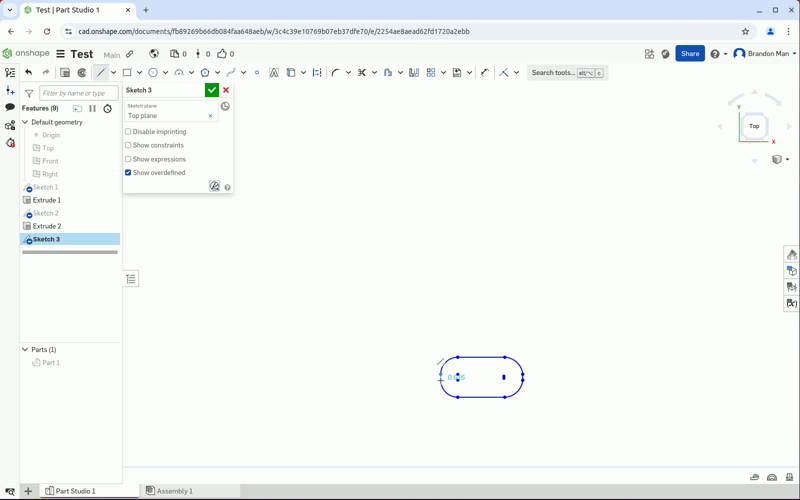
scroll(6)
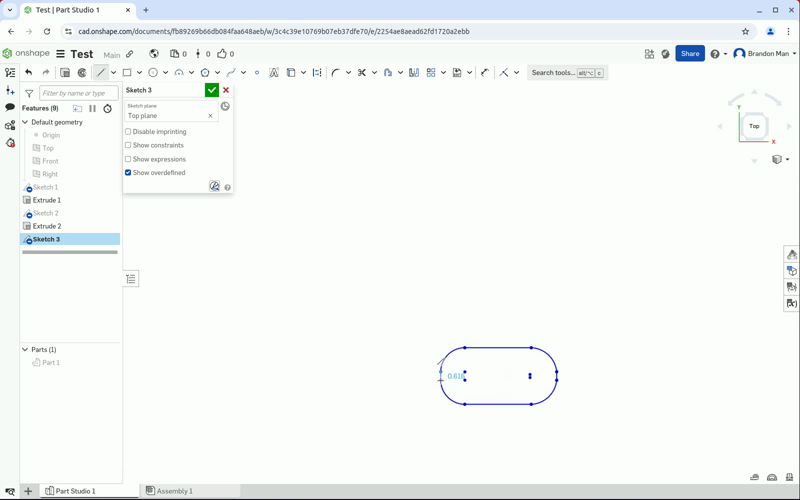
scroll(6)
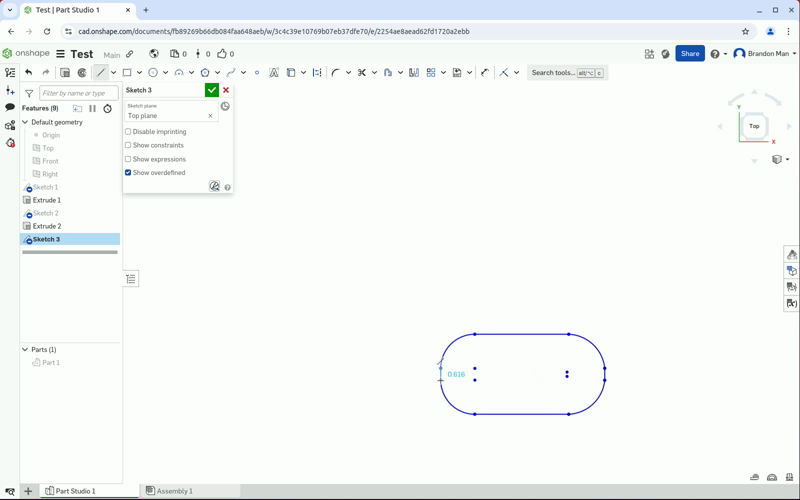
scroll(6)
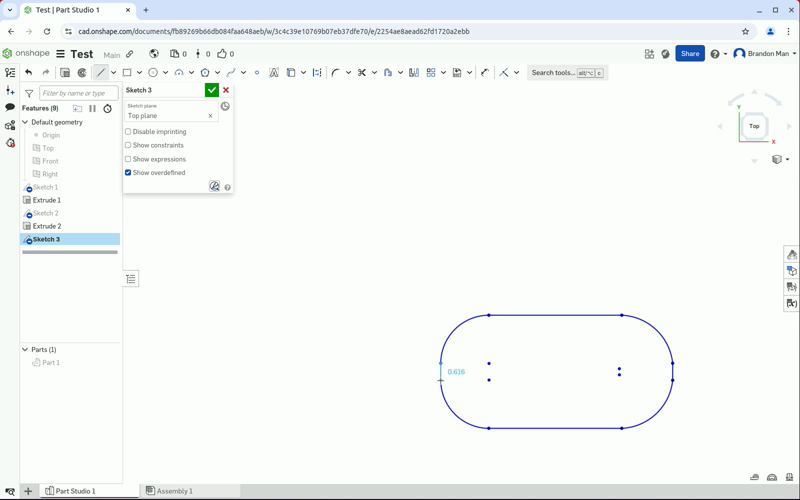
scroll(6)
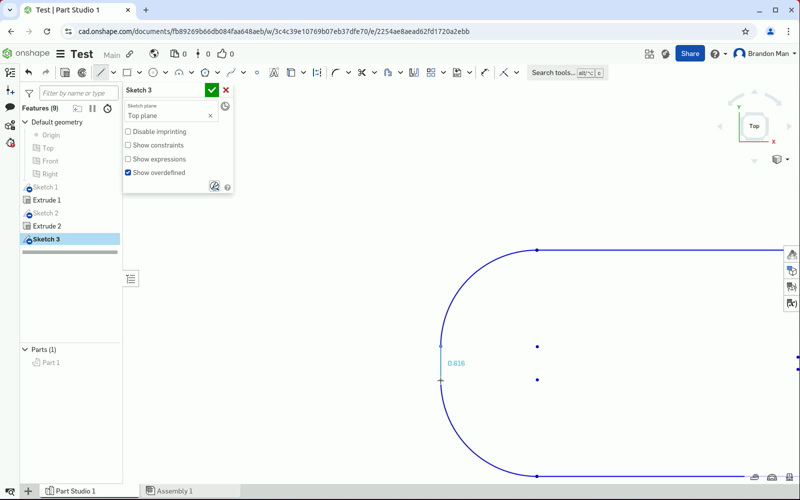
key_up(shift)
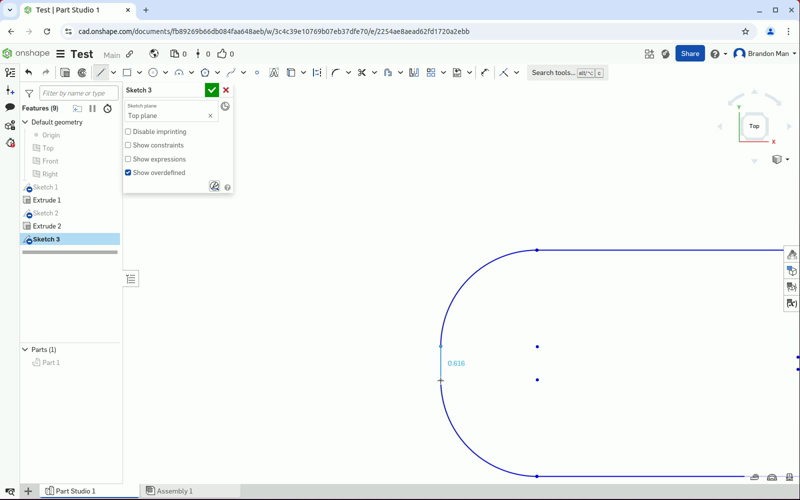
click(440, 380)
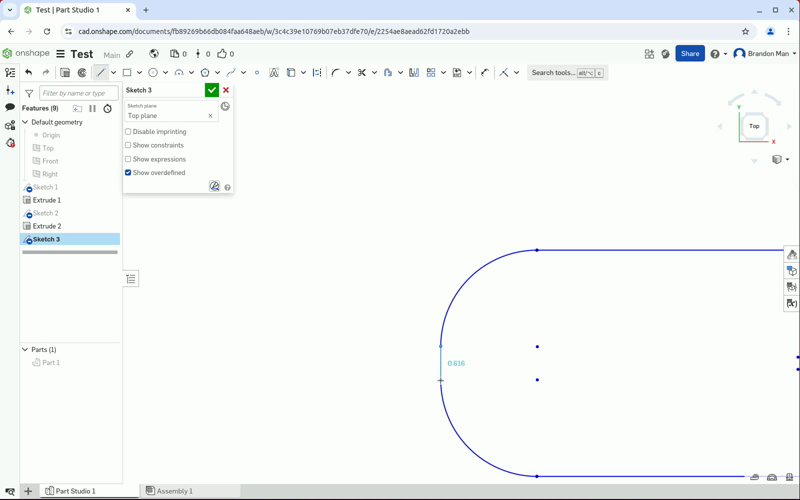
scroll(-6)
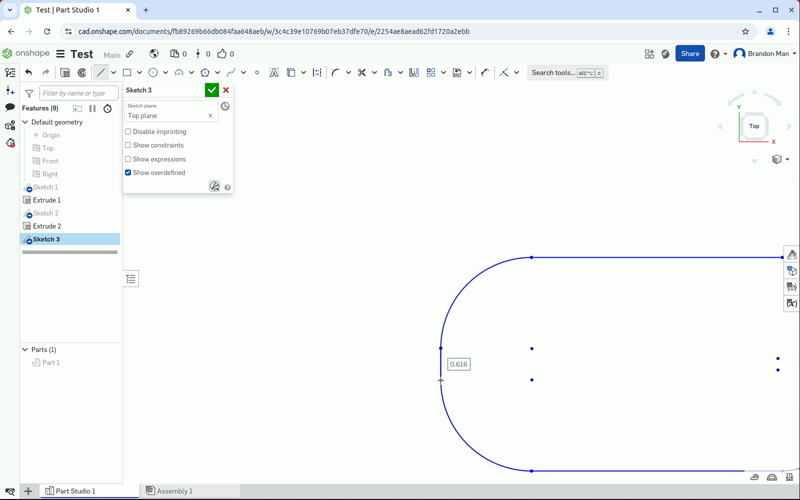
scroll(-6)
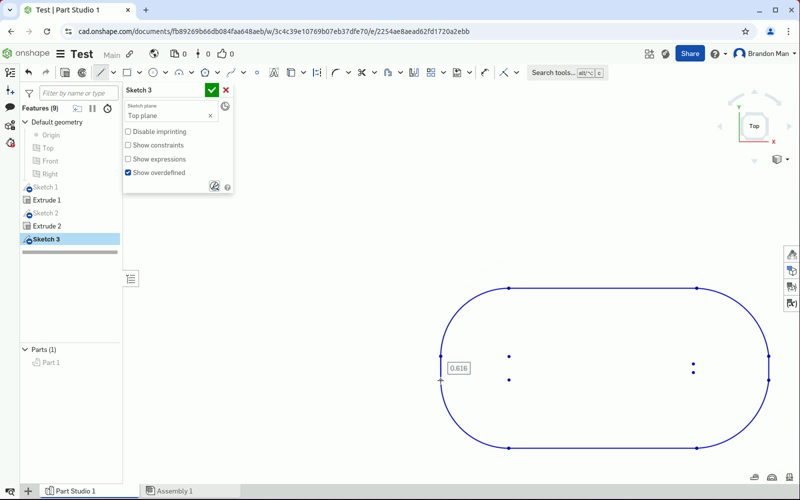
scroll(-6)
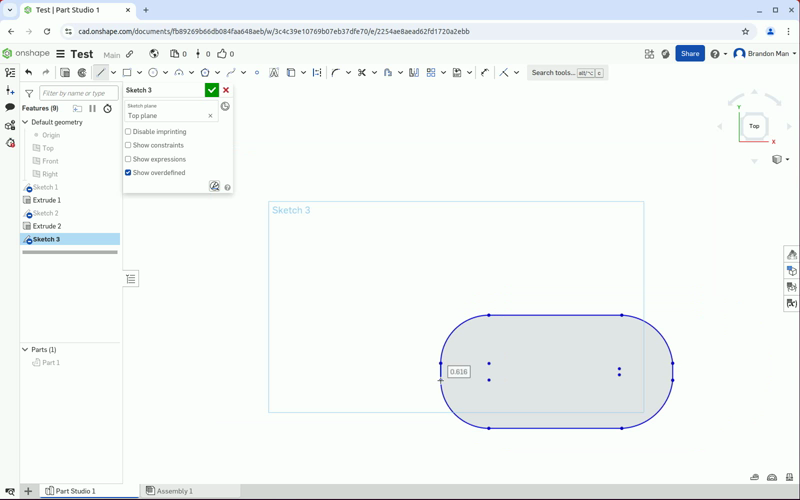
scroll(-6)
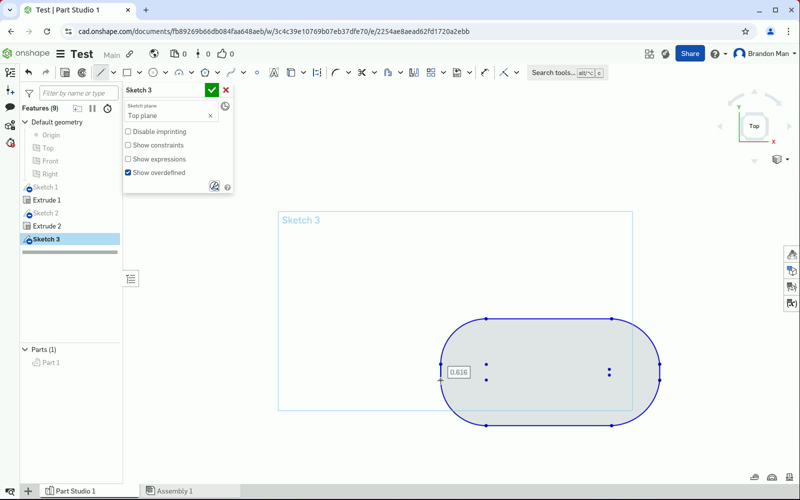
scroll(-6)
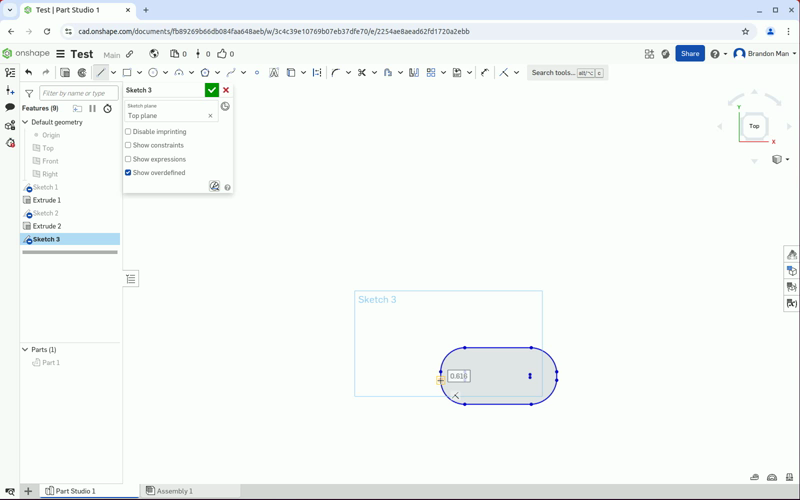
scroll(-6)
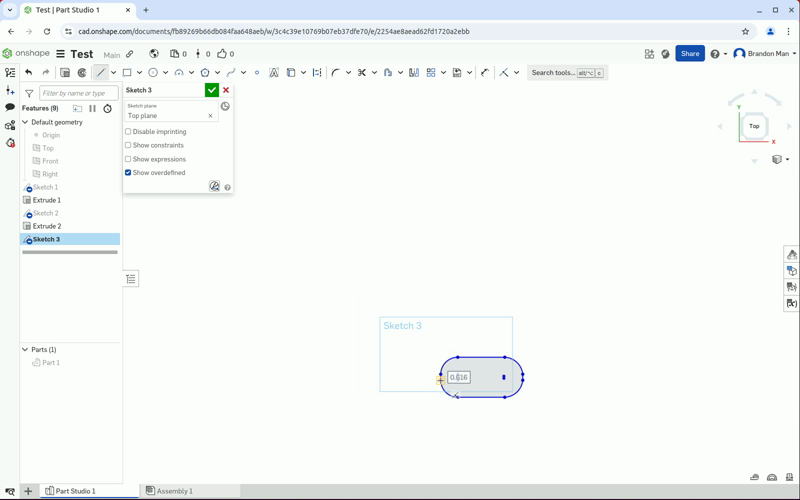
scroll(-6)
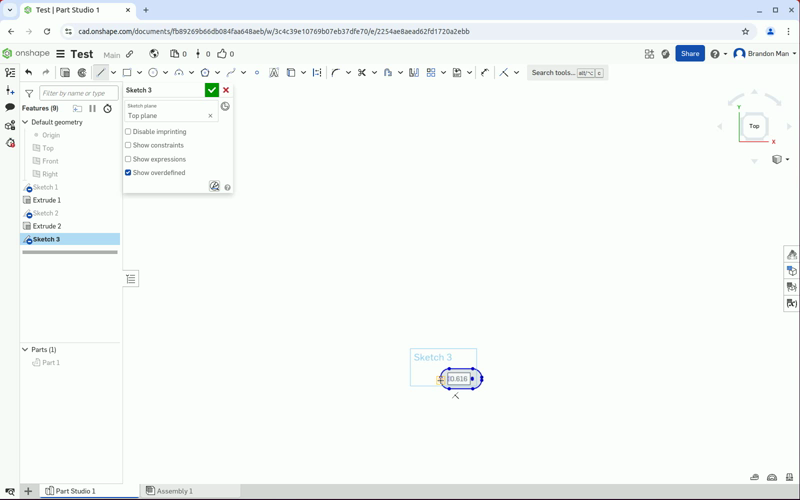
key(esc)
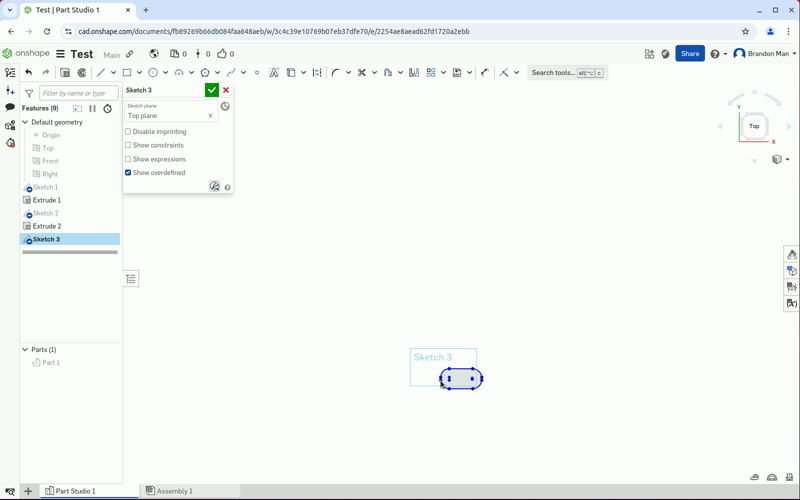
mouse_move(459, 375)
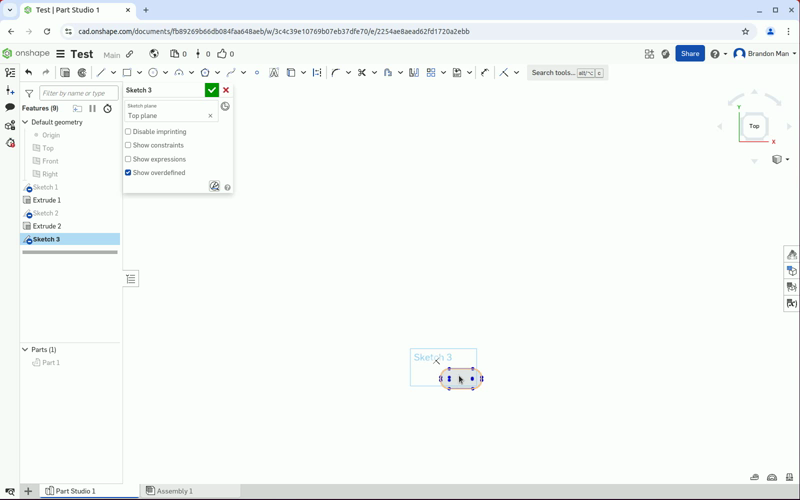
scroll(6)
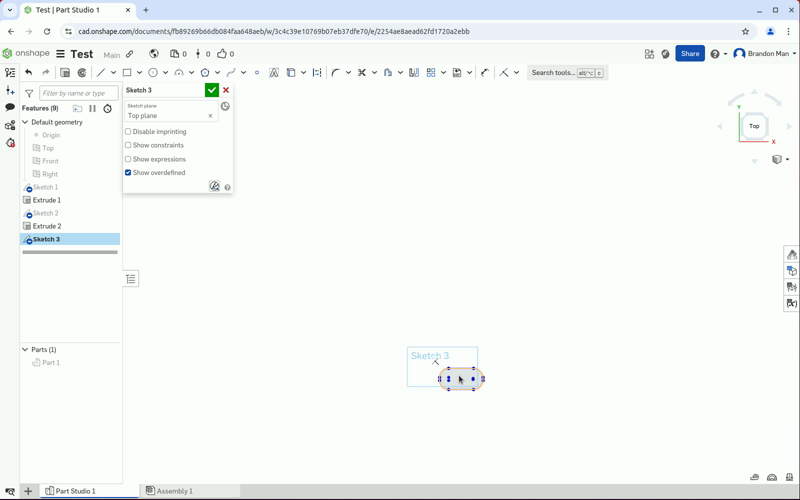
scroll(6)
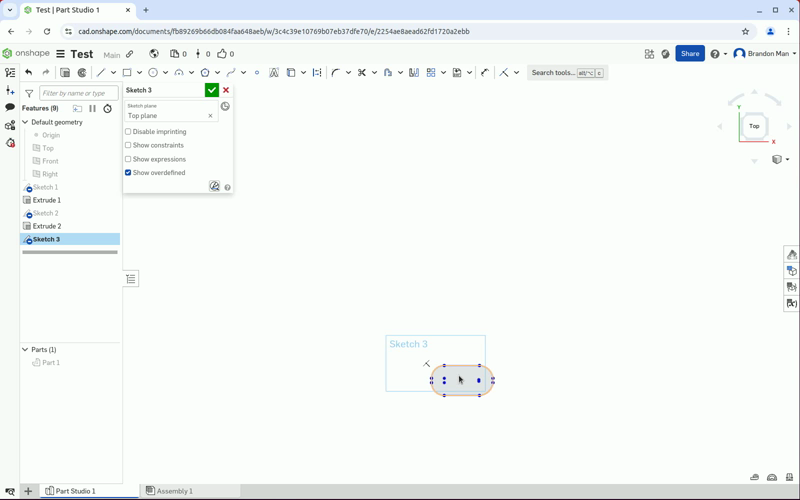
scroll(6)
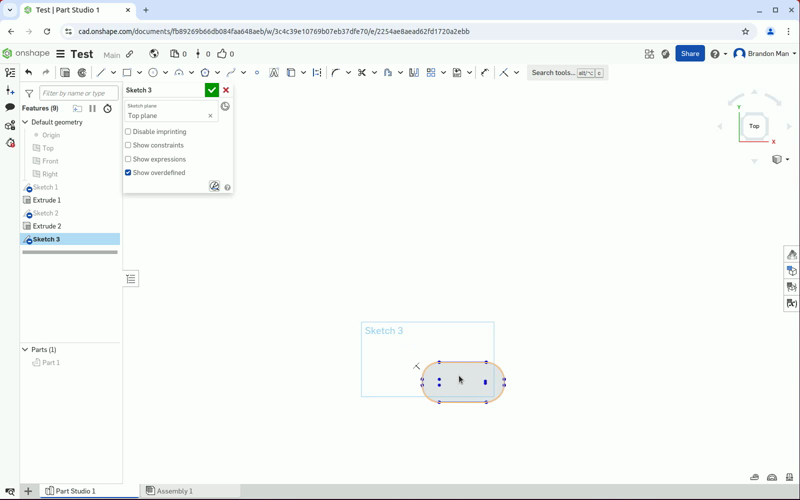
scroll(6)
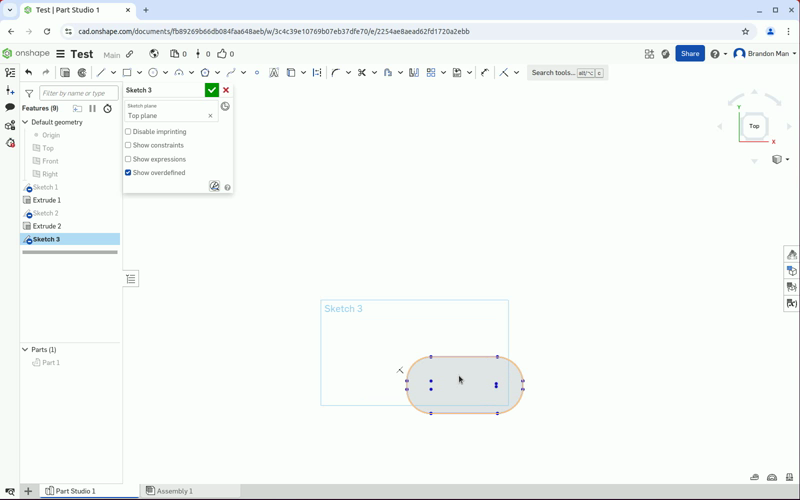
scroll(6)
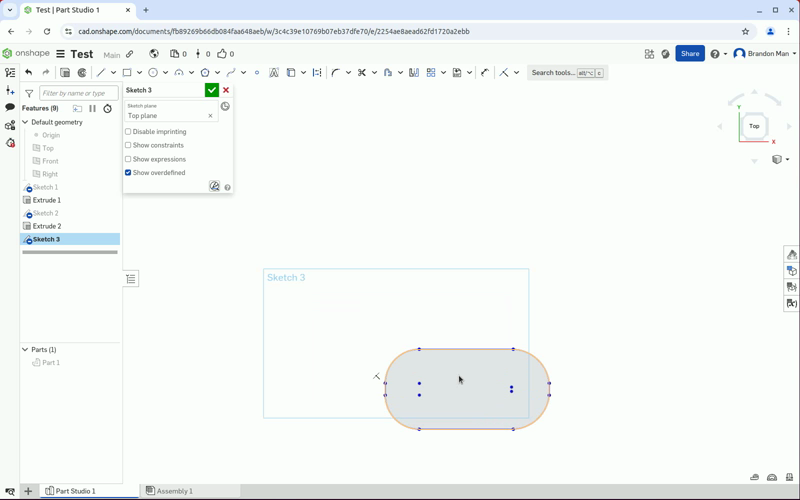
scroll(6)
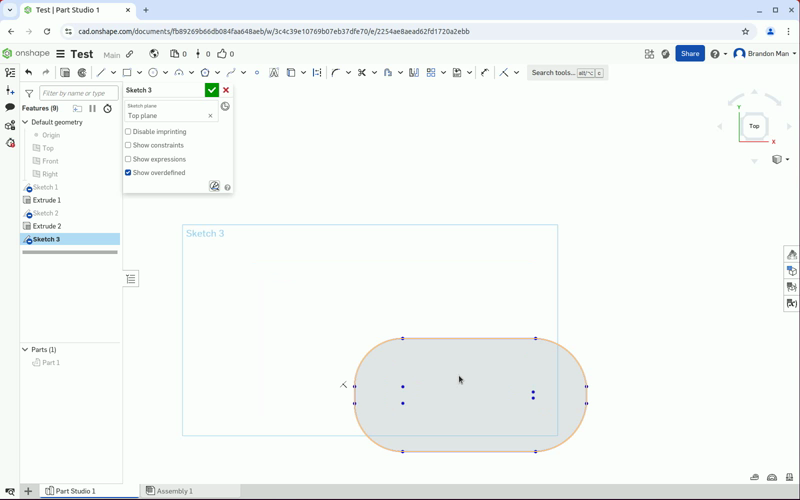
scroll(6)
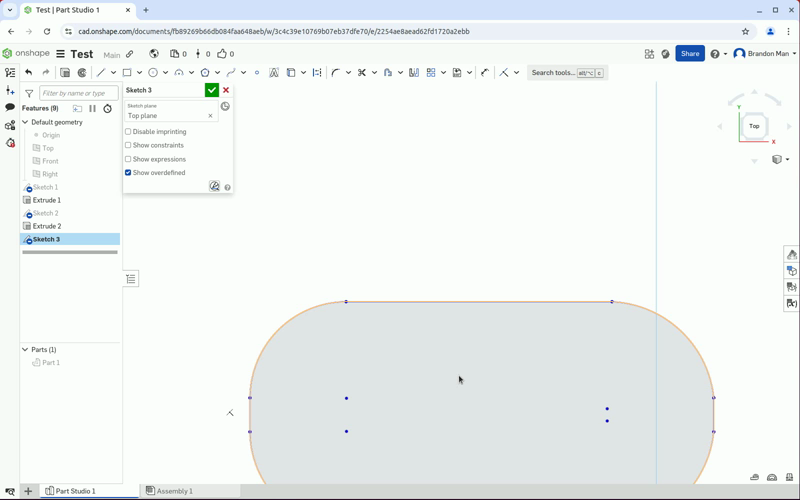
click(459, 375)
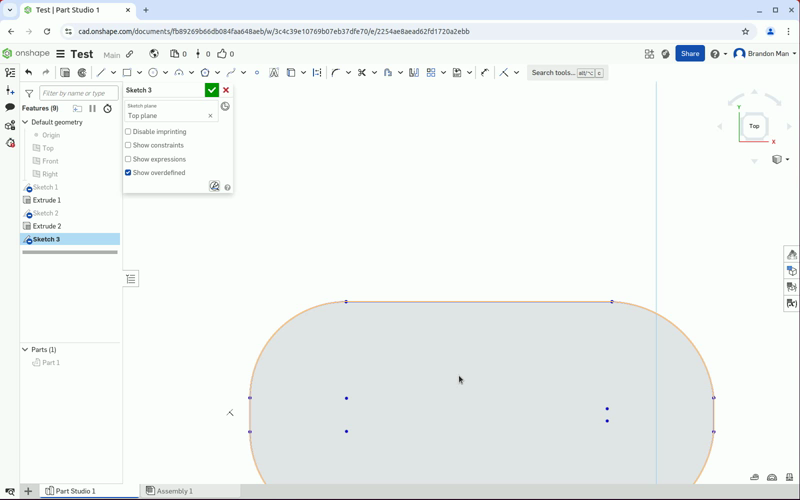
scroll(-6)
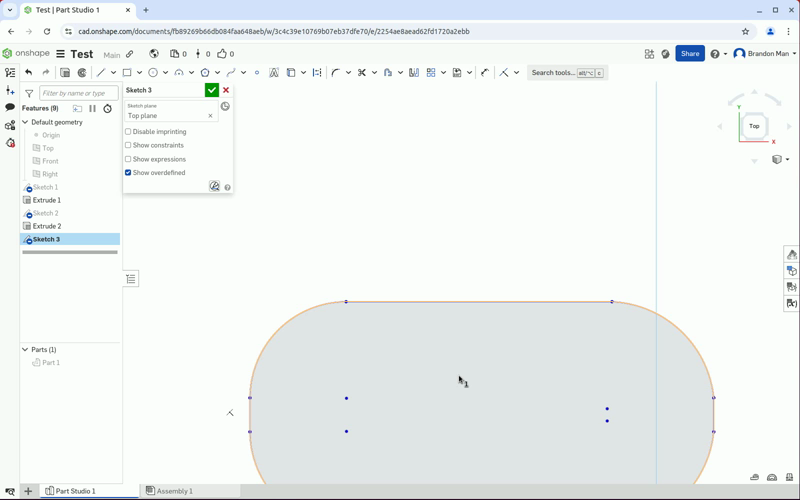
scroll(-6)
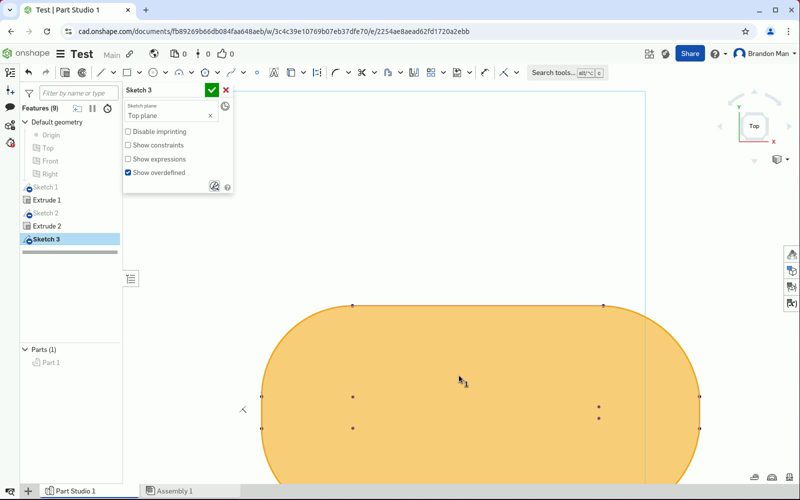
scroll(-6)
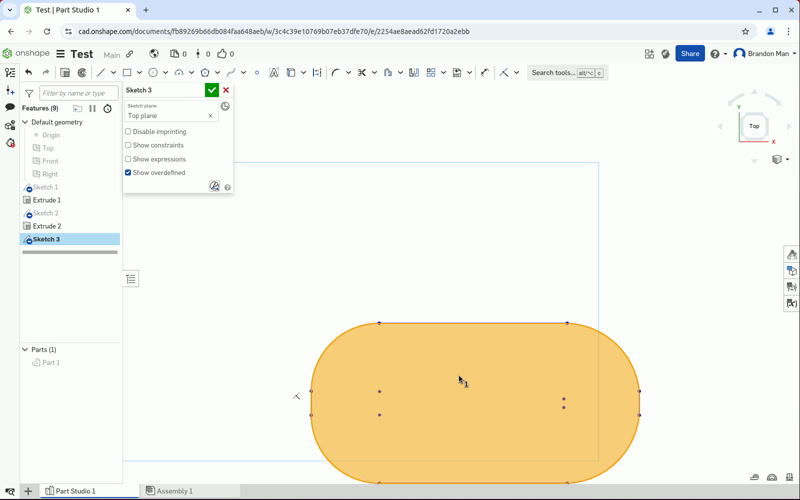
scroll(-6)
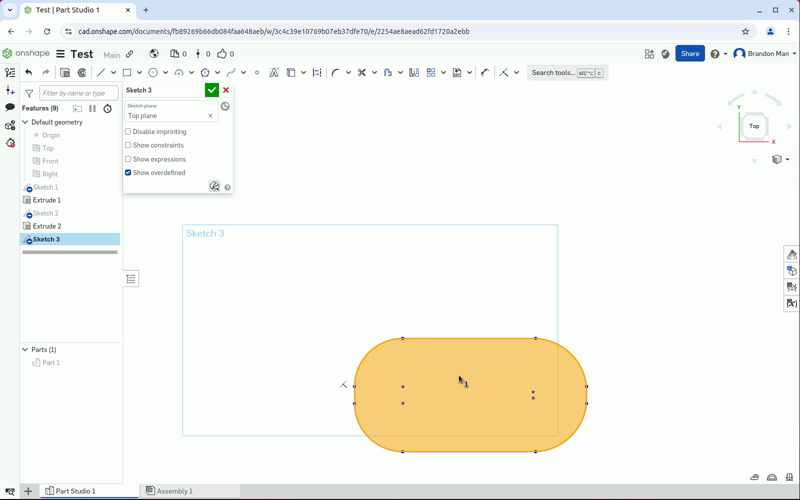
scroll(-6)
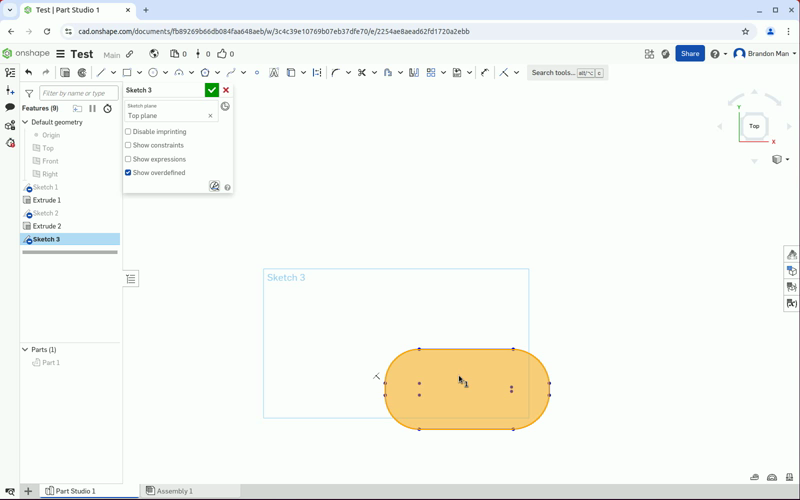
scroll(-6)
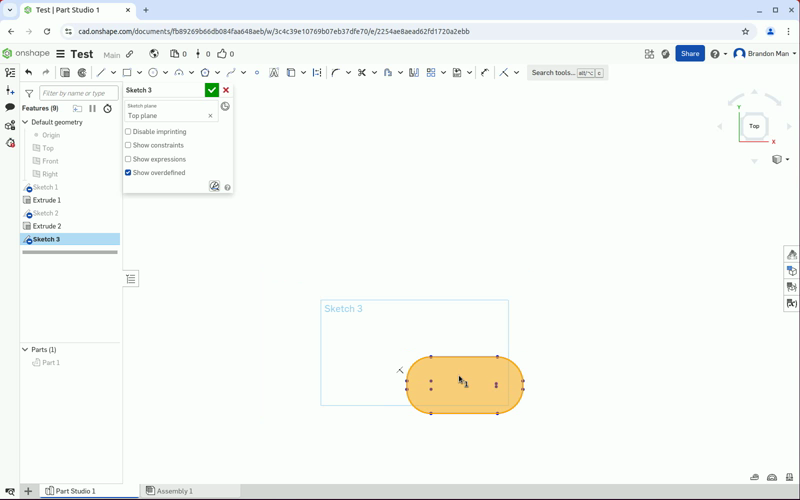
scroll(-6)
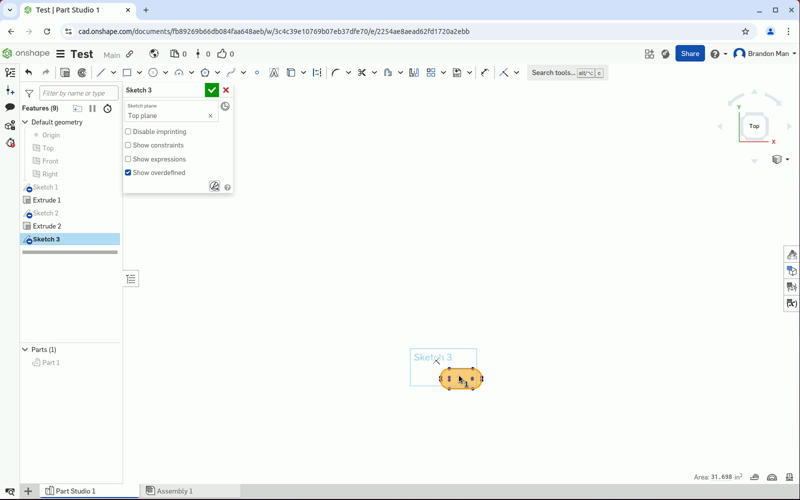
mouse_move(73, 352)
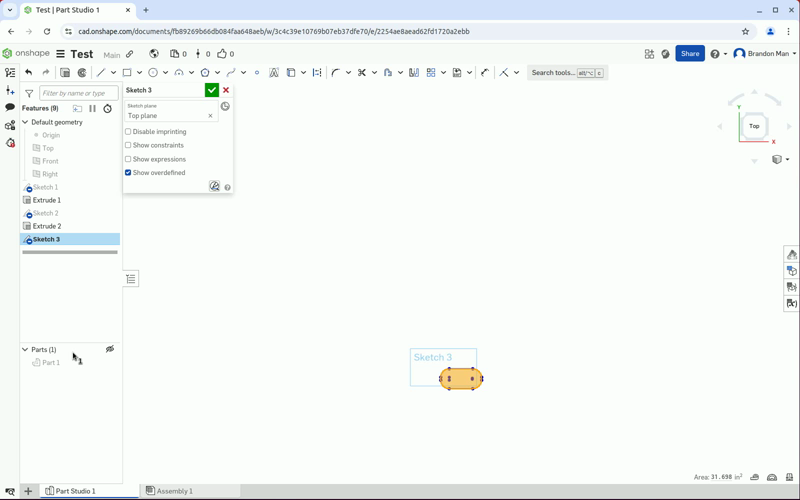
key(shift+y)
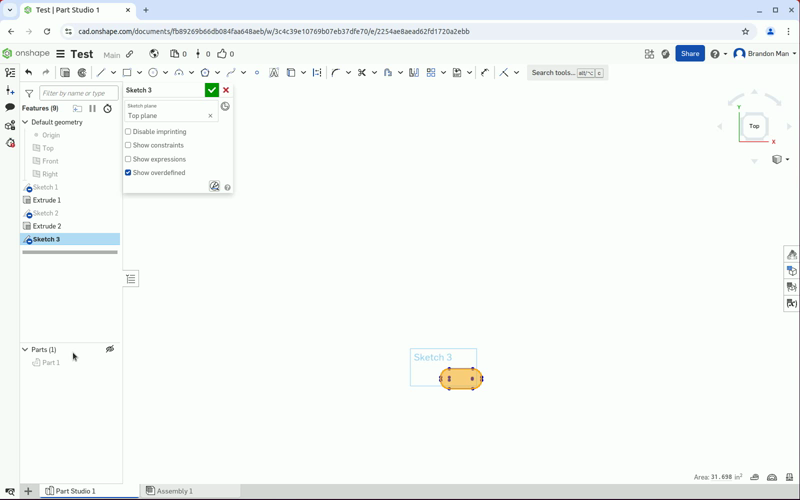
key(shift+e)
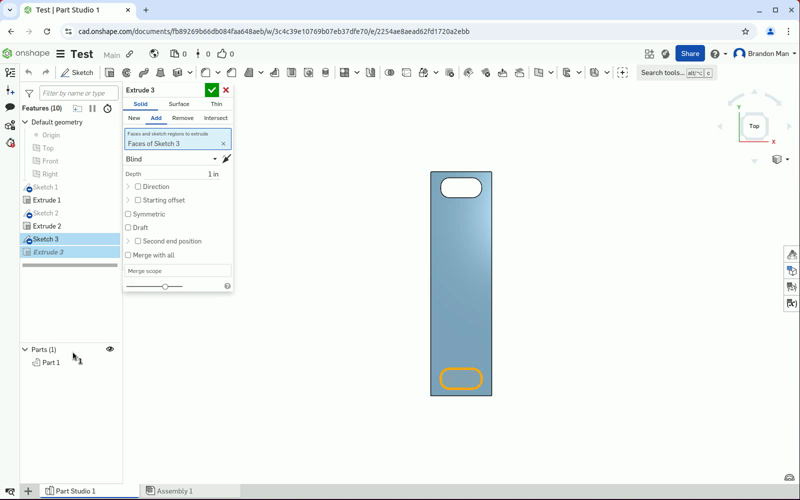
mouse_move(143, 106)
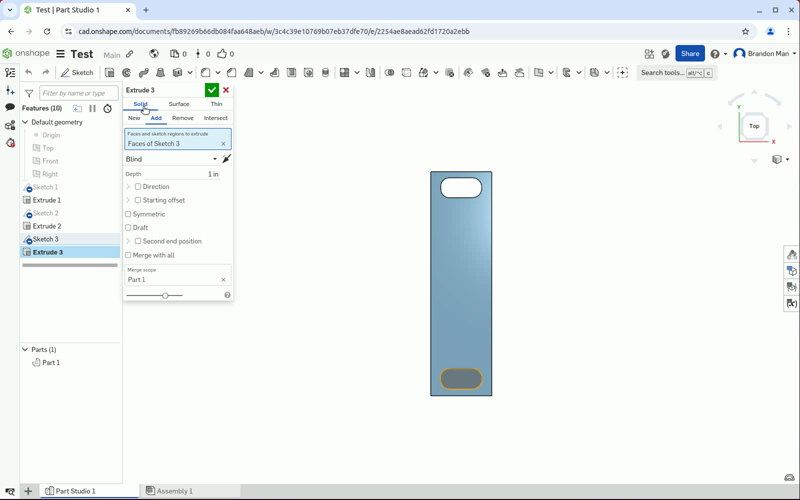
click(143, 106)
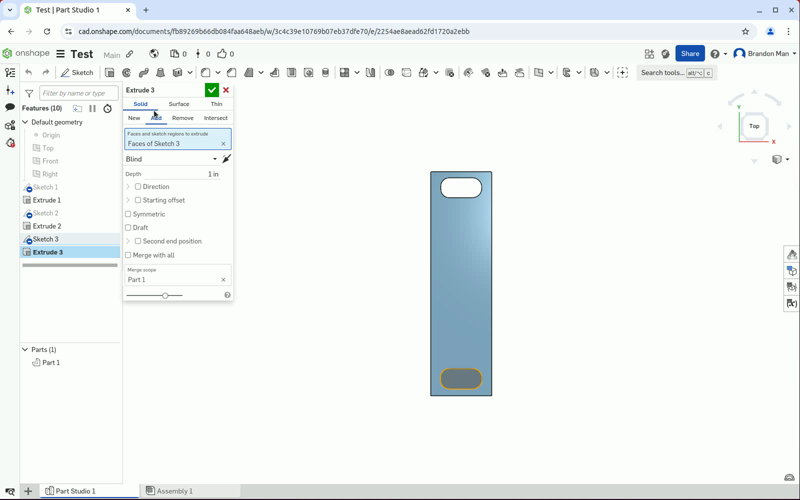
mouse_move(186, 120)
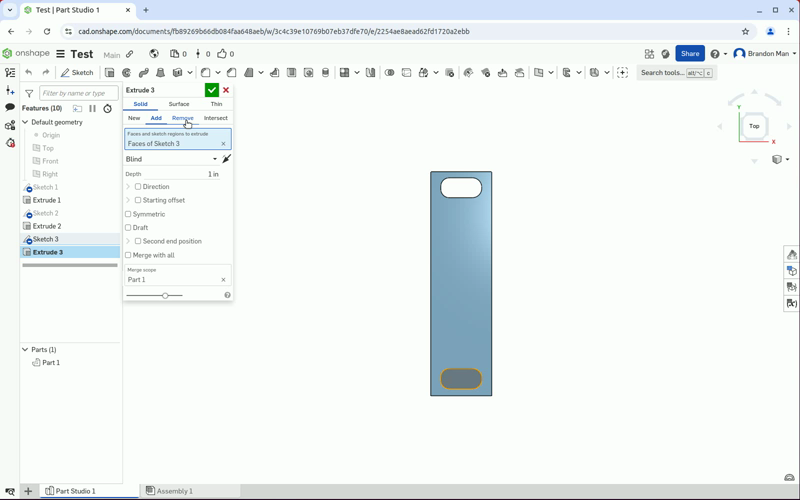
click(186, 120)
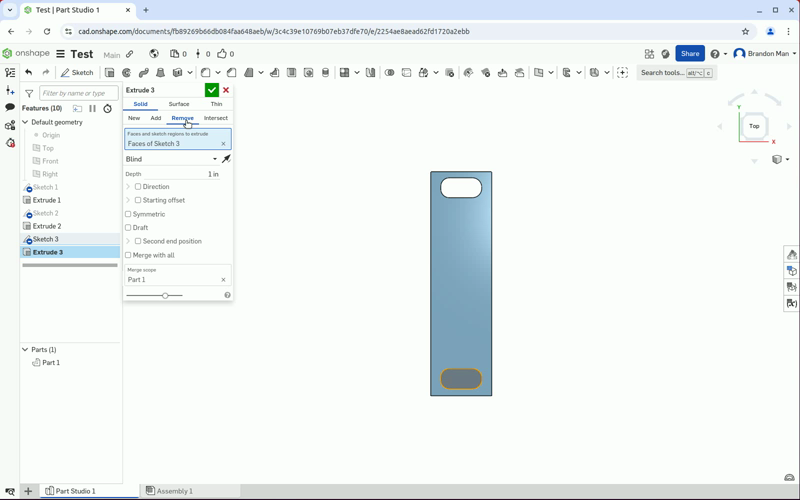
key(tab, 4)
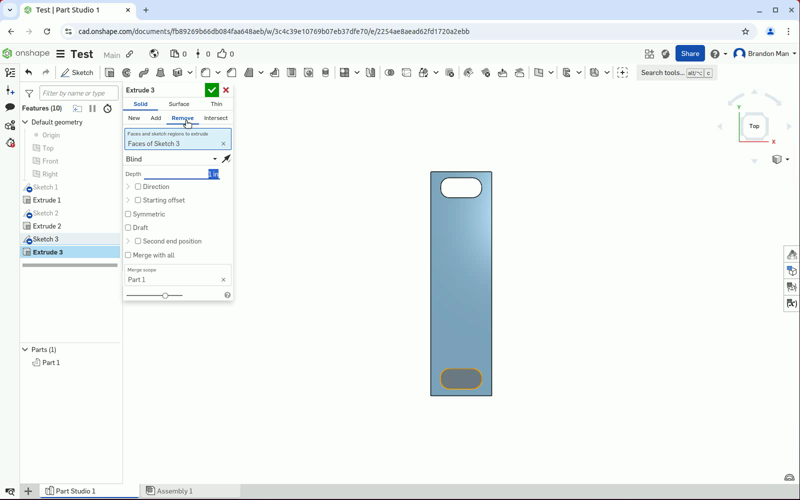
text(28.885)
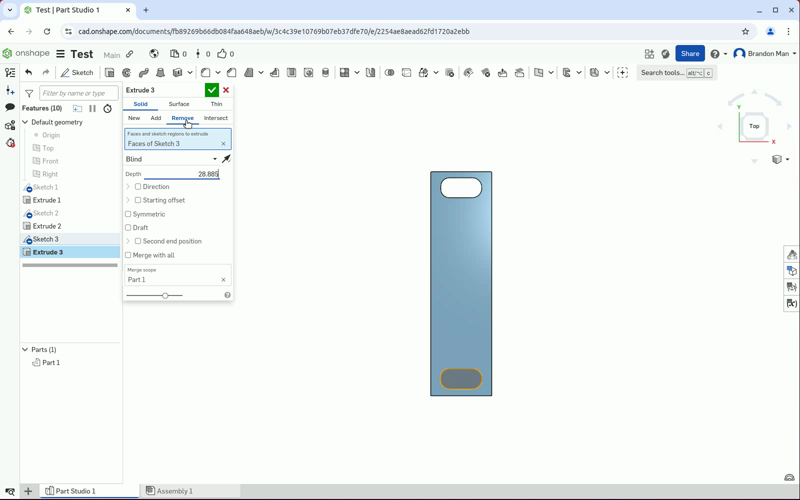
key(tab, 6)
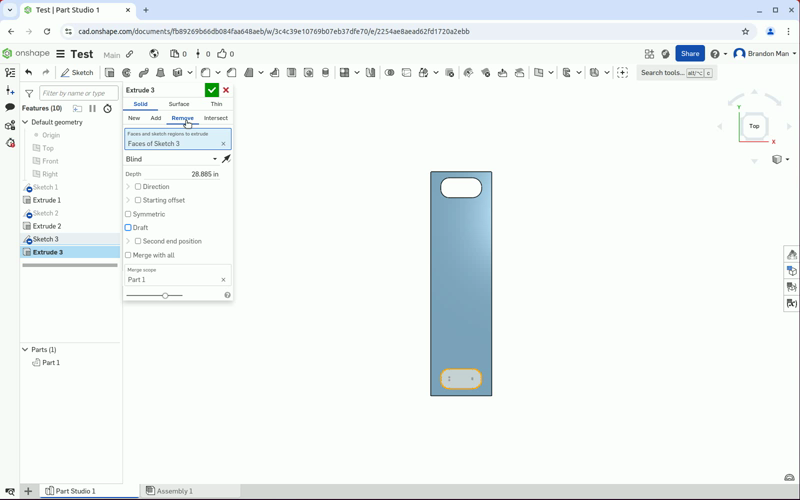
key(space)
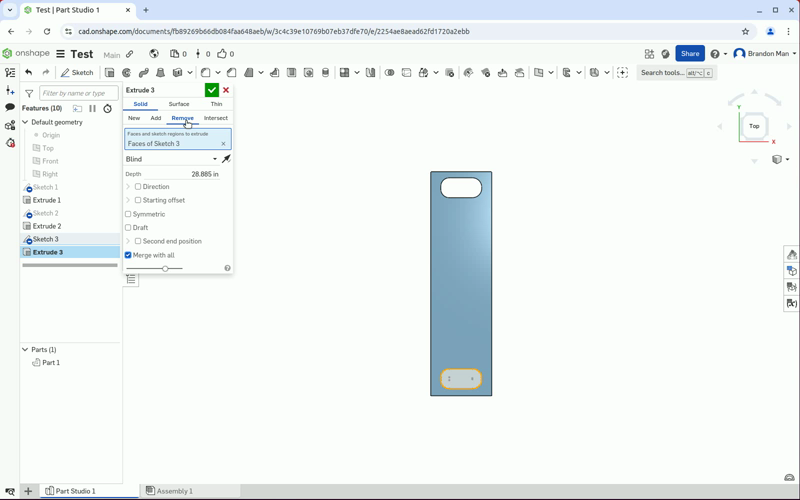
key(enter)
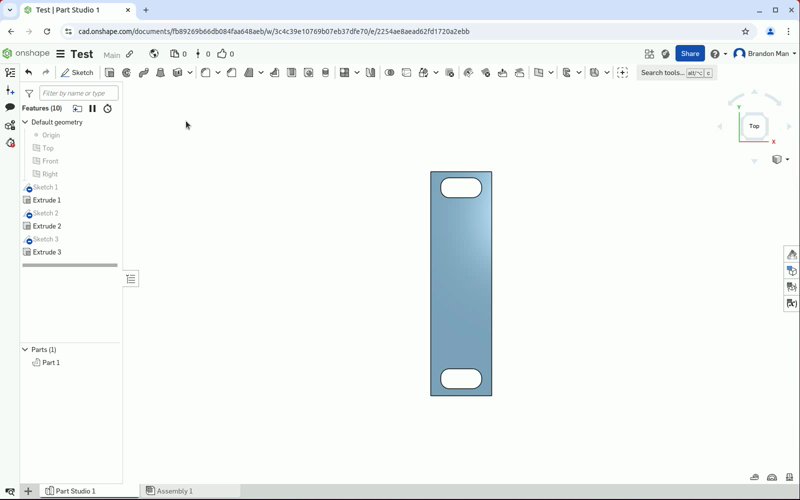
key(shift+h)
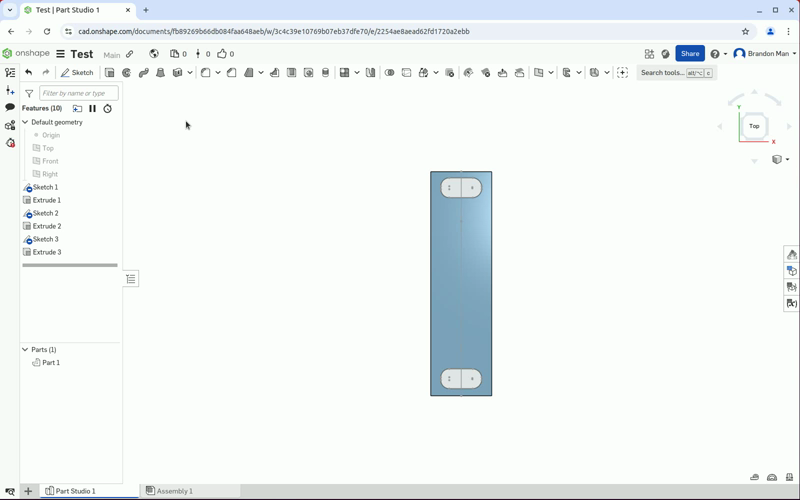
key(shift+h)
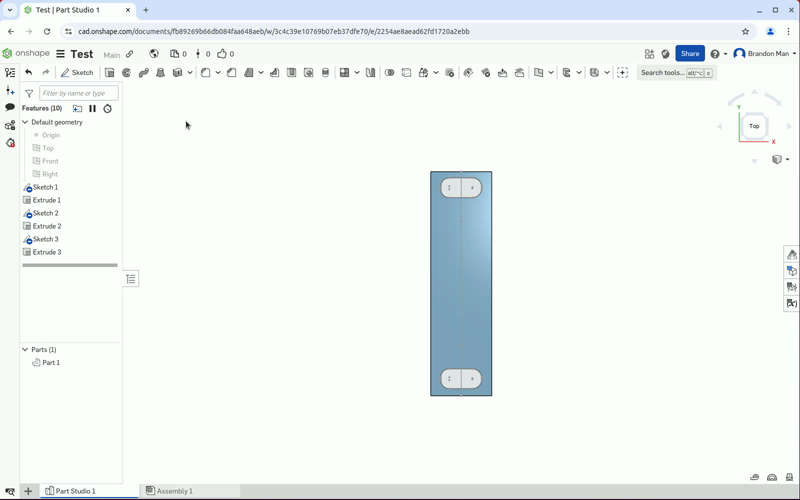
key(shift+7)
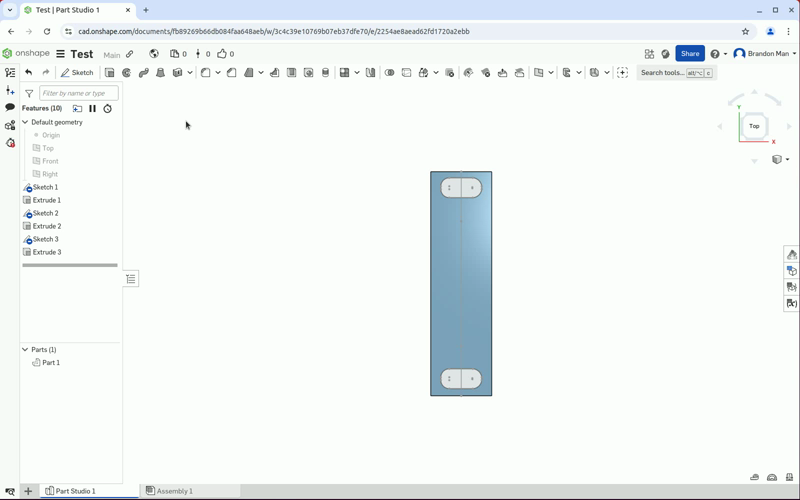
key(up, 3)
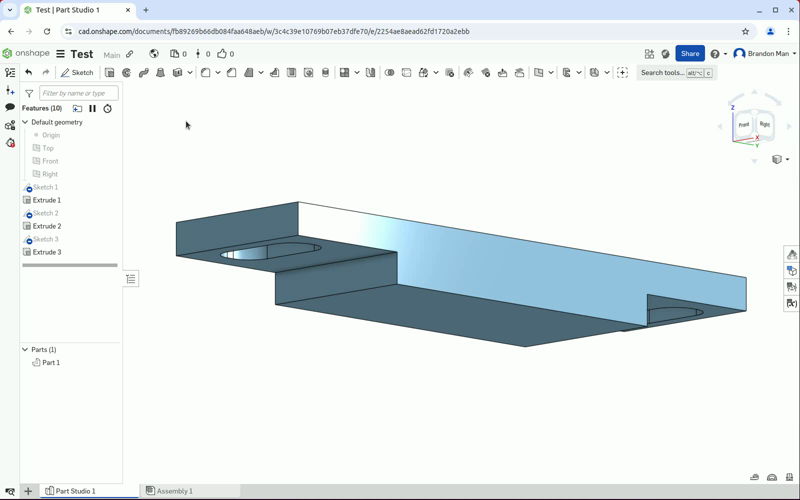
key(left, 3)
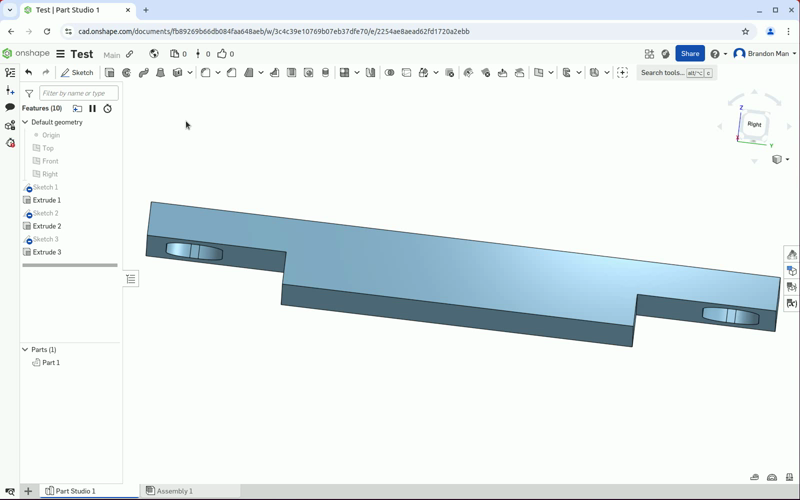
key(right, 3)
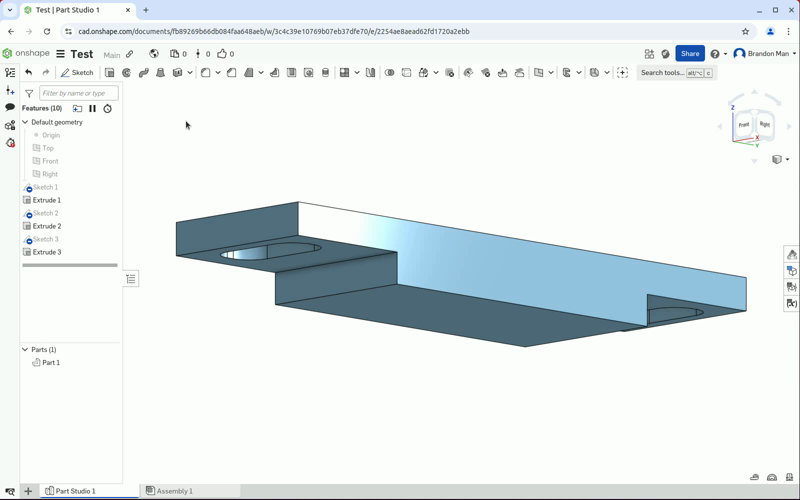
key(down, 3)
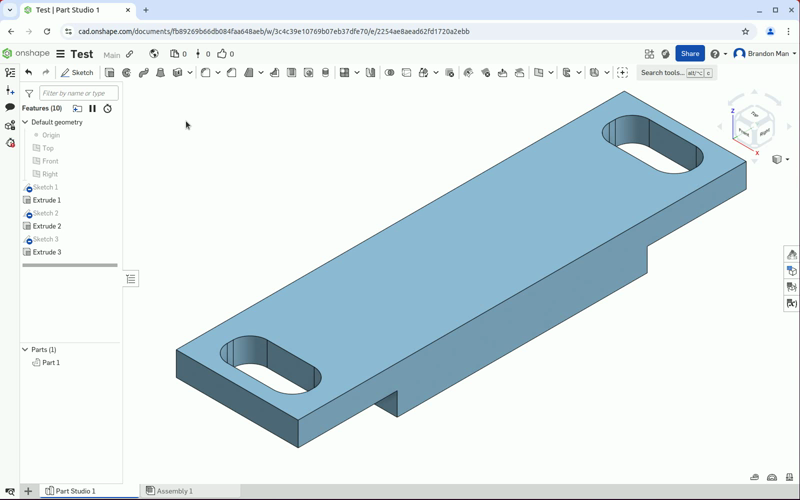
mouse_move(73, 189)
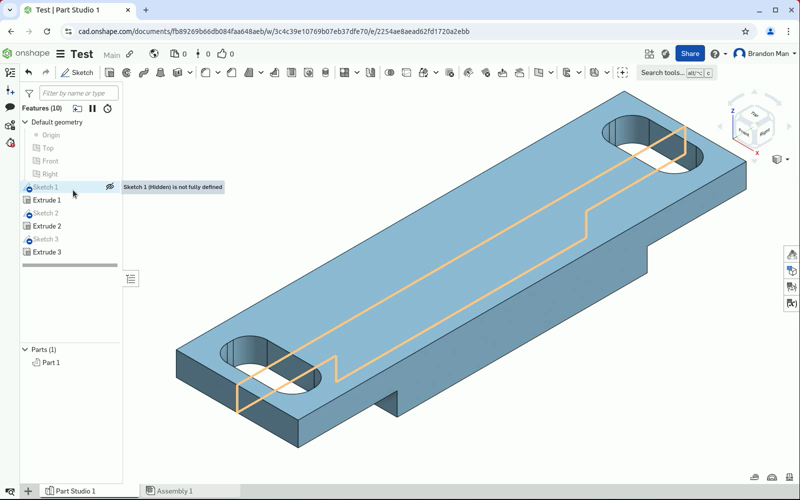
click(73, 189)